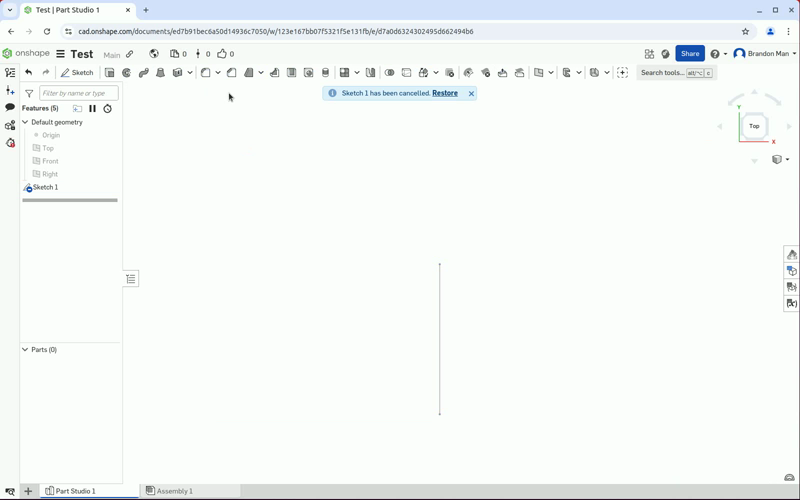
key(shift+h)
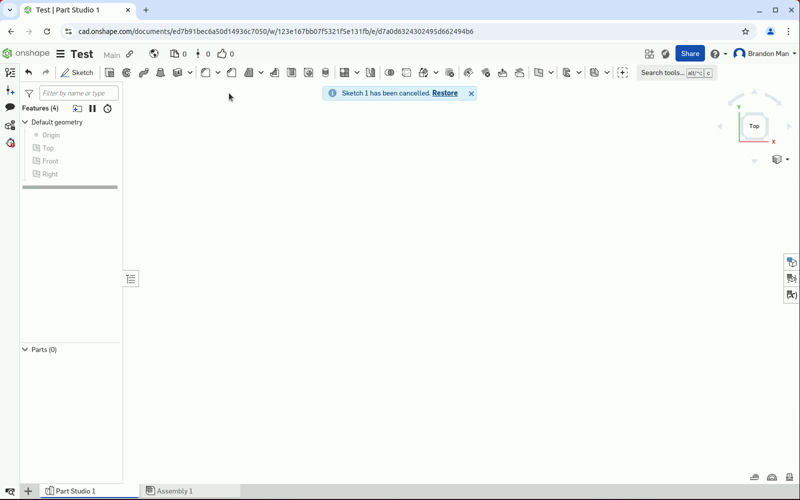
mouse_move(73, 352)
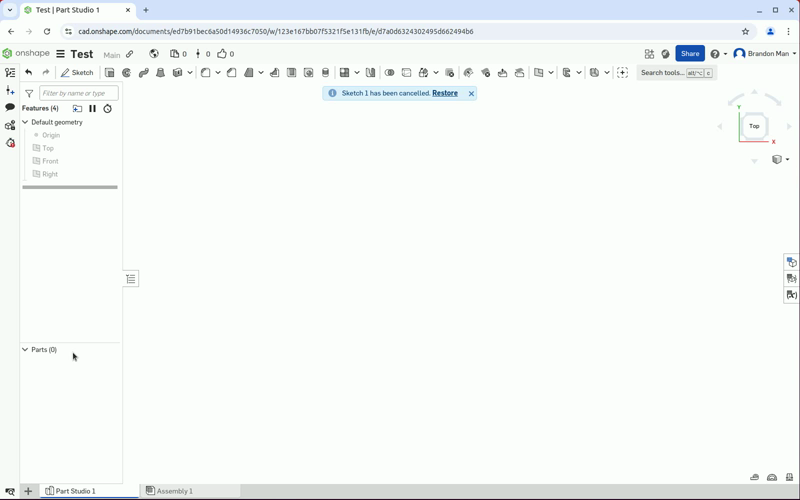
key(y)
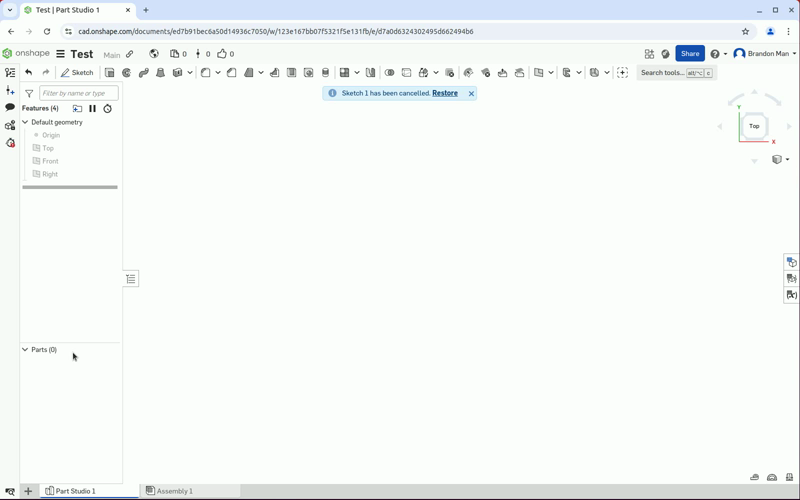
key(shift+p)
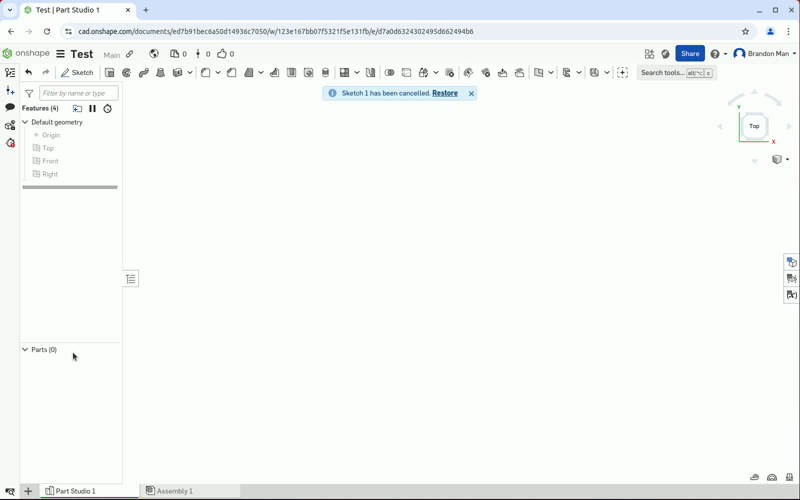
key(space)
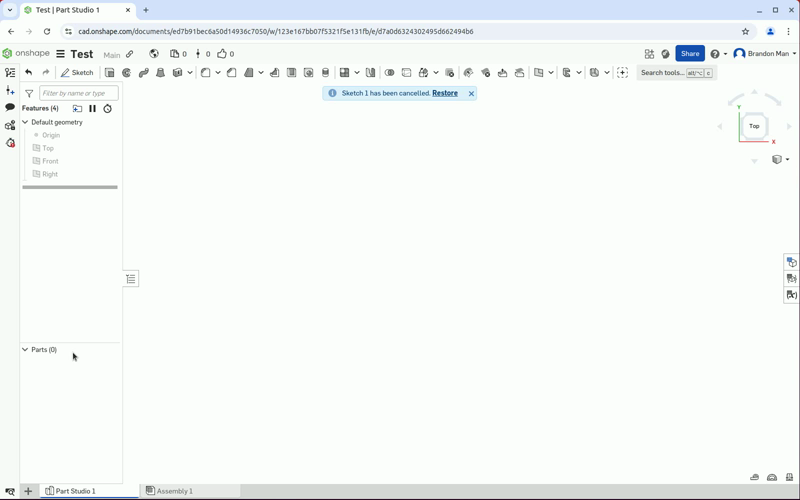
key_down(shift)
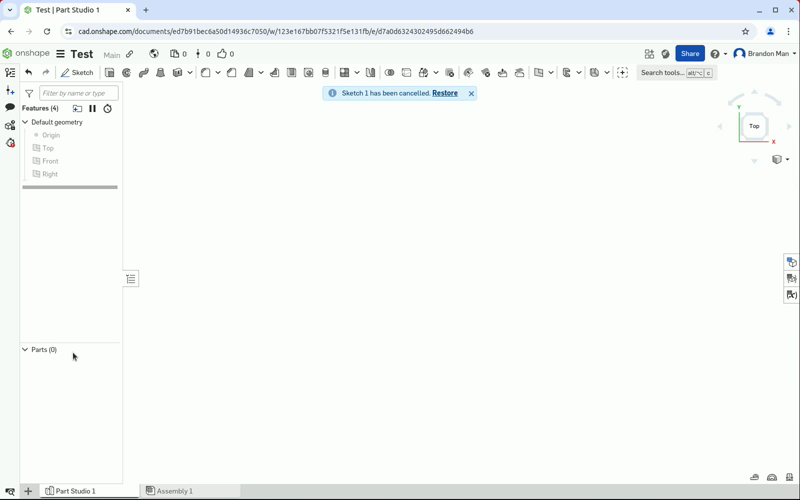
key(up)
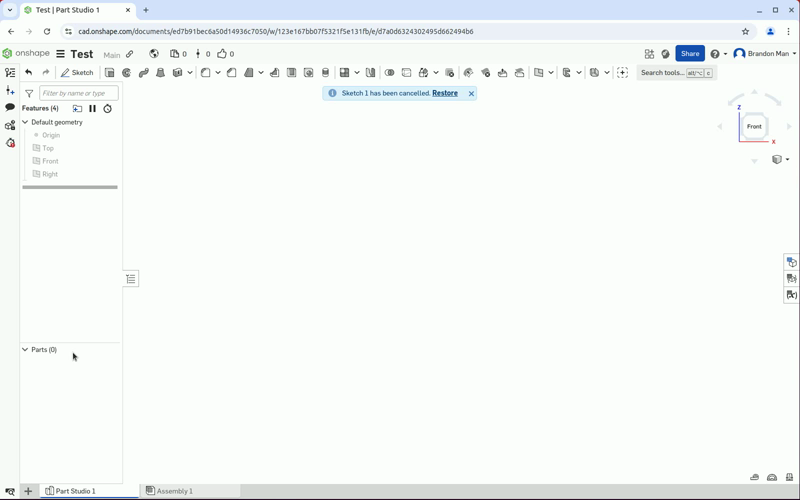
key_up(shift)
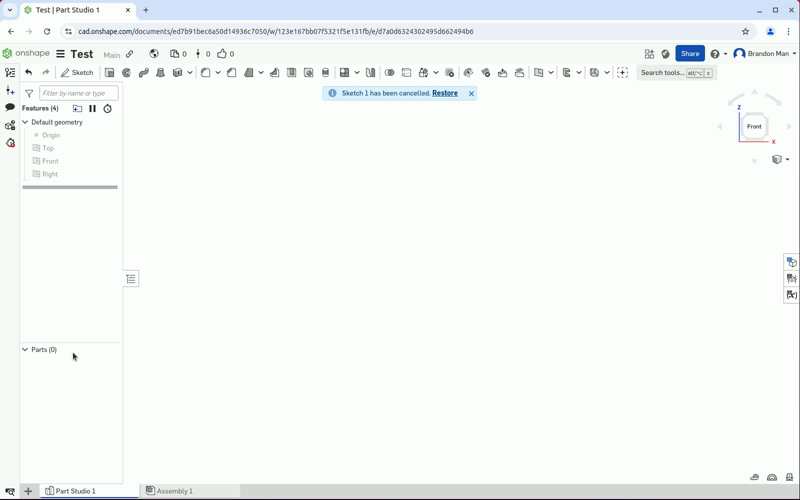
mouse_move(73, 352)
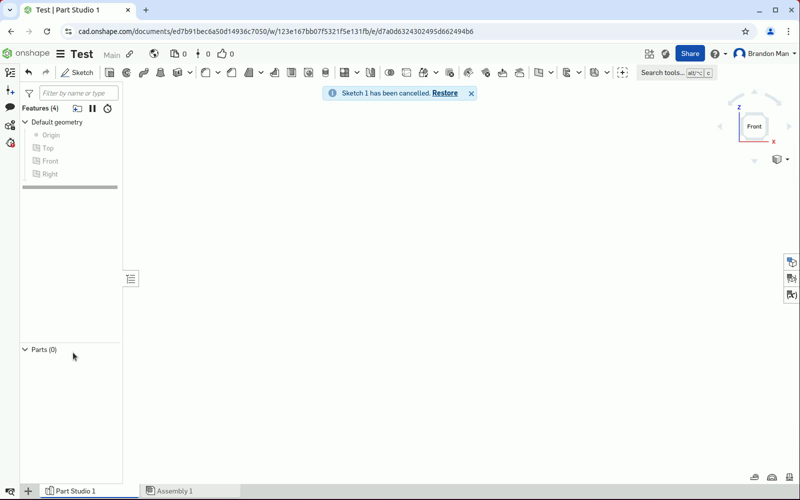
key(shift+y)
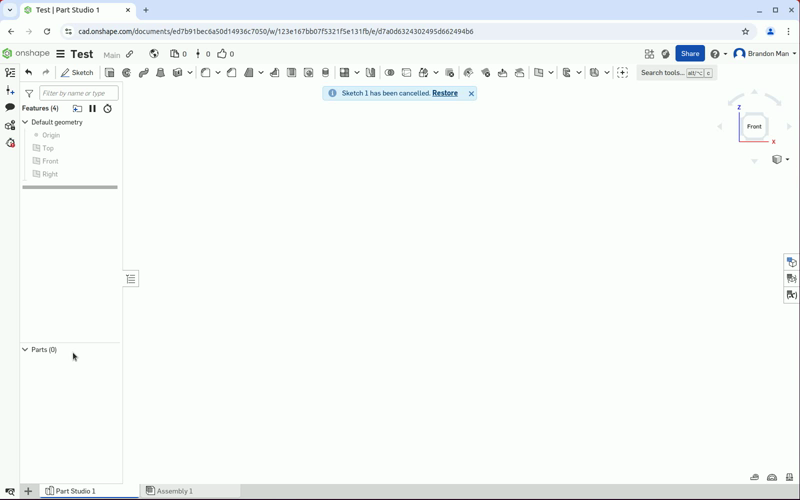
key(shift+s)
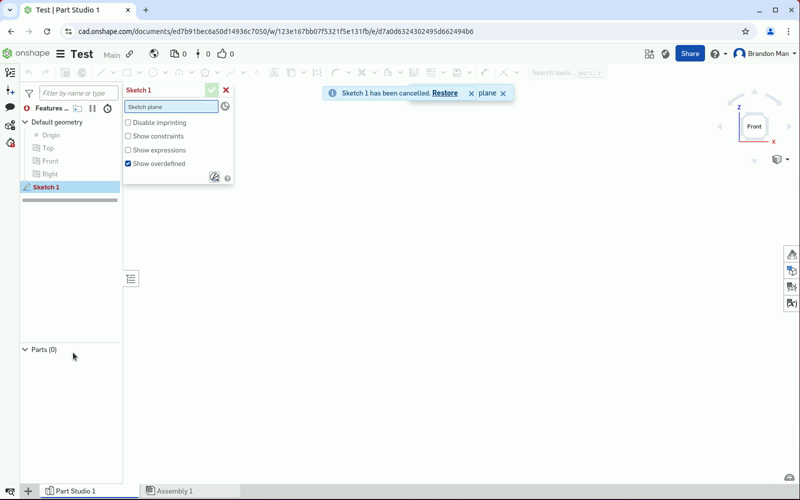
mouse_move(73, 163)
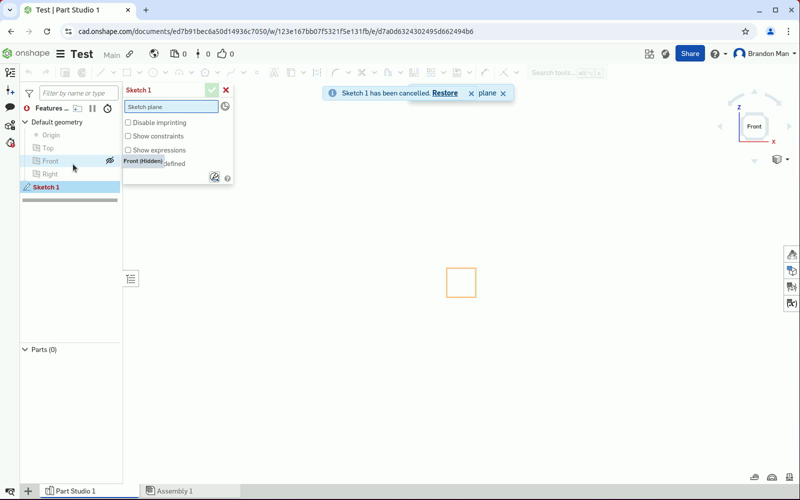
click(73, 163)
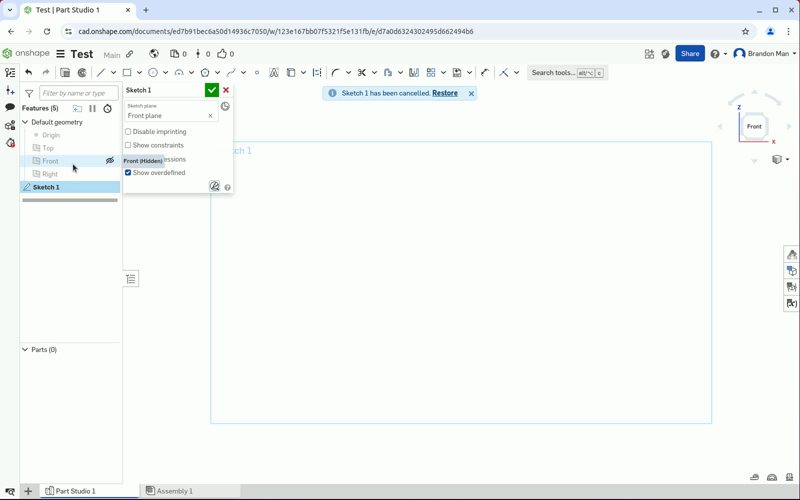
mouse_move(73, 352)
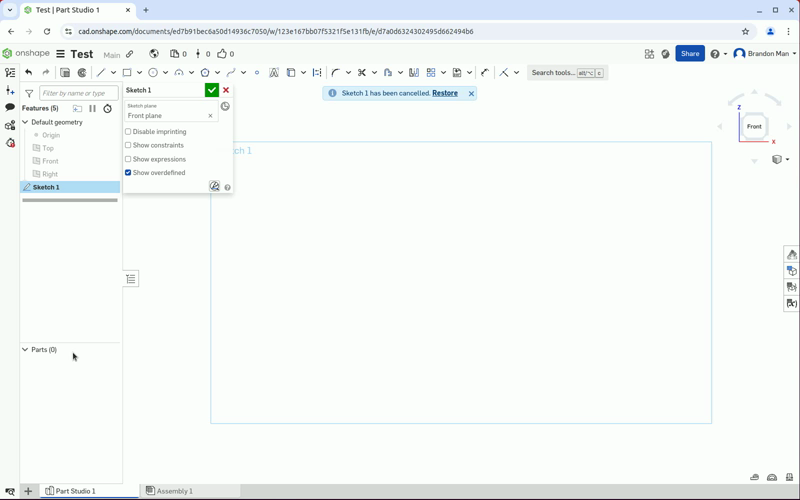
key(y)
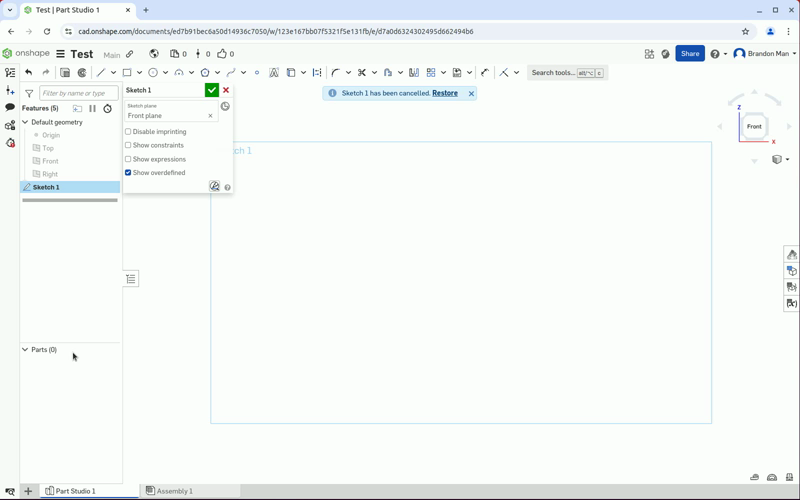
key(l)
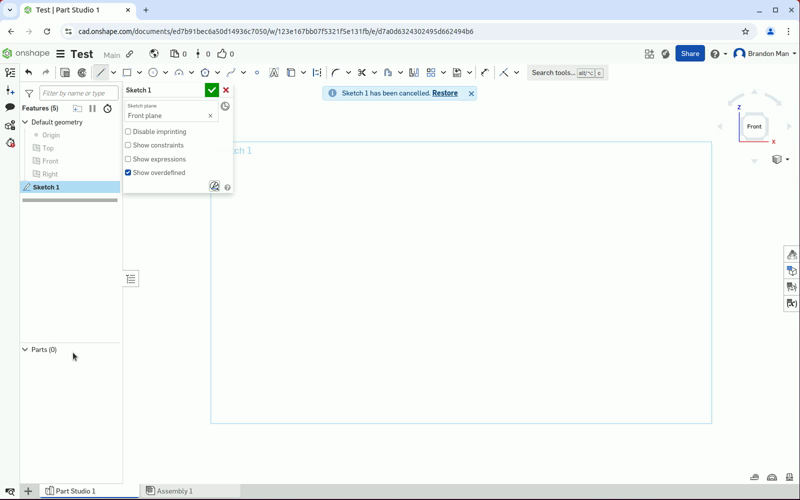
key_down(shift)
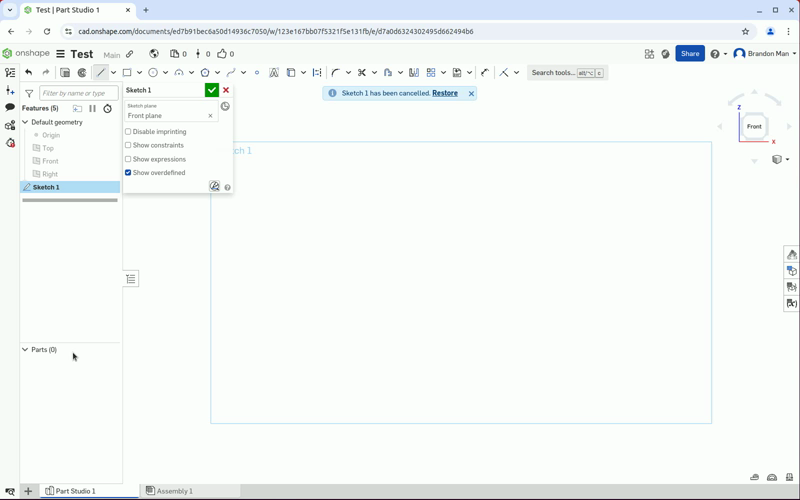
mouse_move(348, 290)
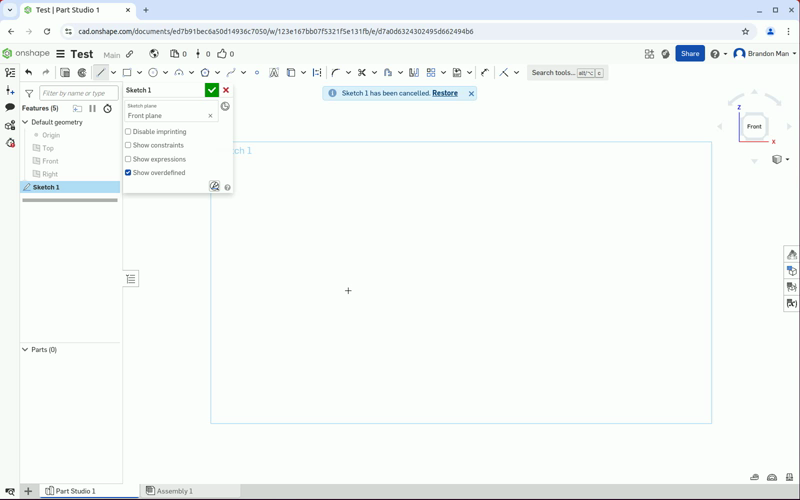
click(348, 290)
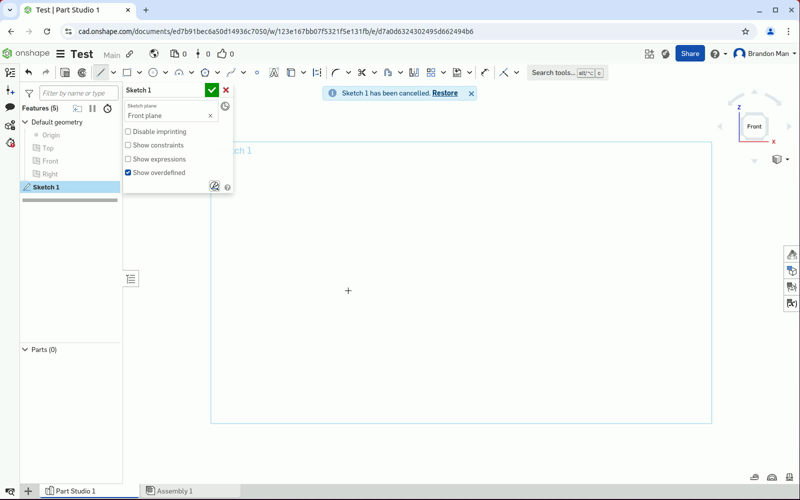
key_up(shift)
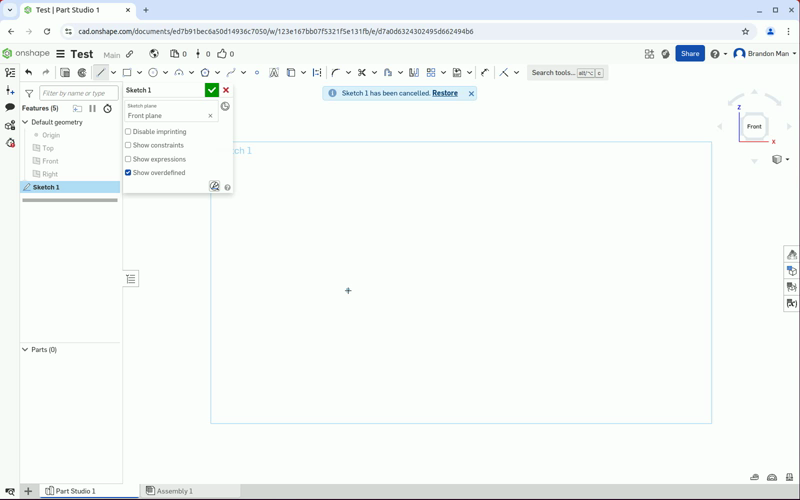
key_down(shift)
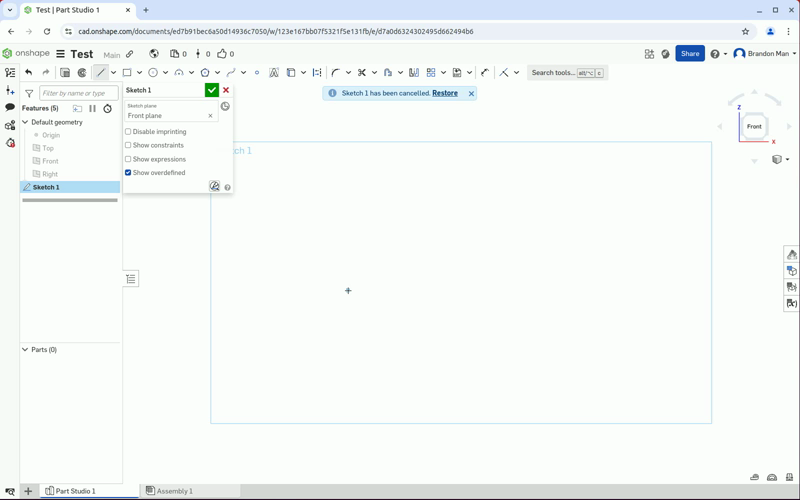
mouse_move(378, 290)
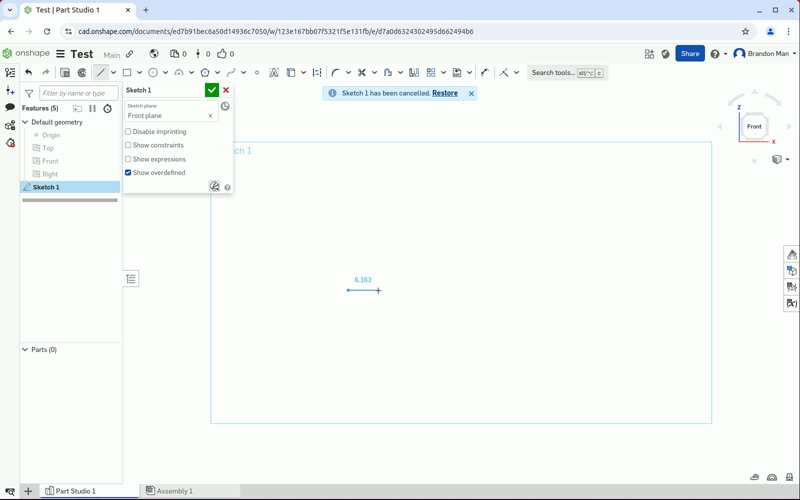
mouse_move(366, 290)
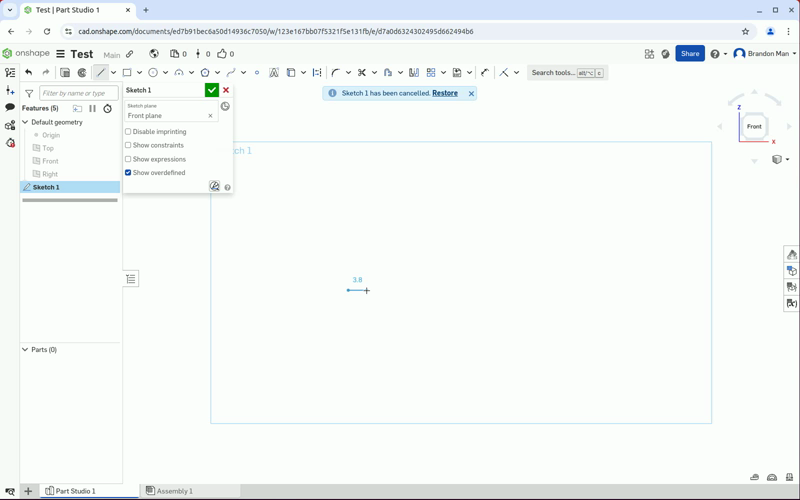
click(366, 290)
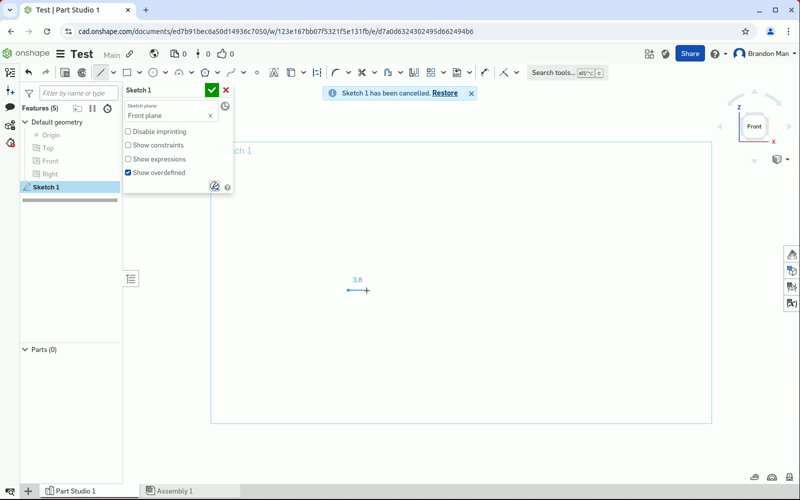
key_up(shift)
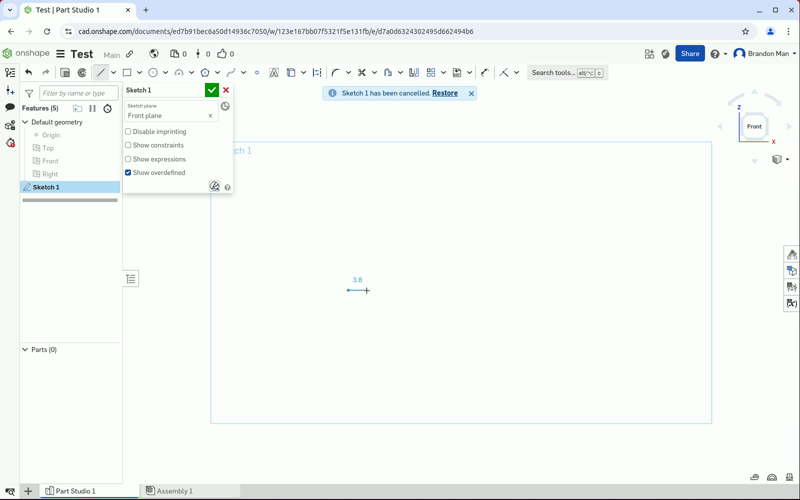
key_down(shift)
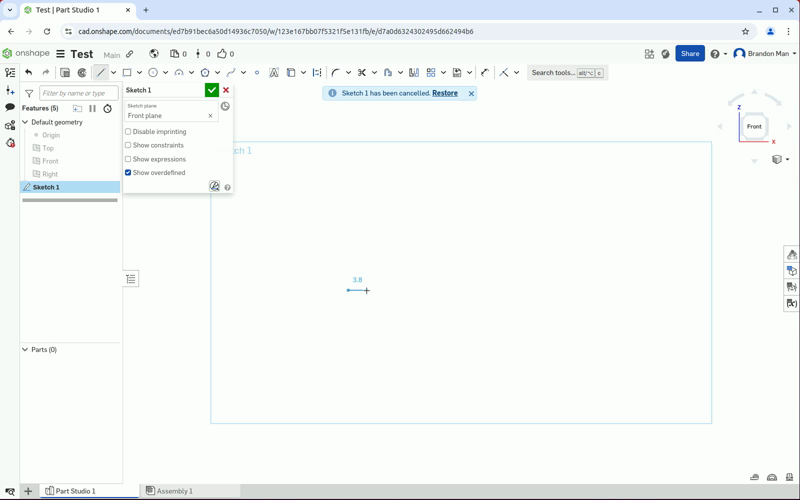
mouse_move(396, 290)
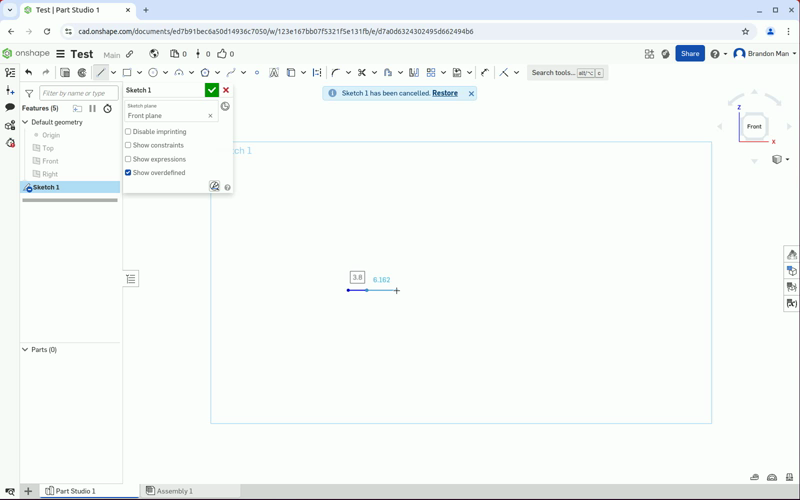
mouse_move(366, 283)
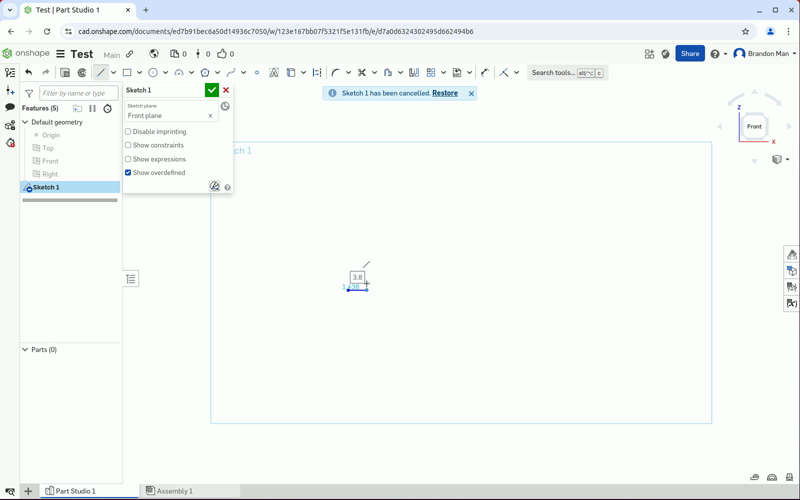
scroll(6)
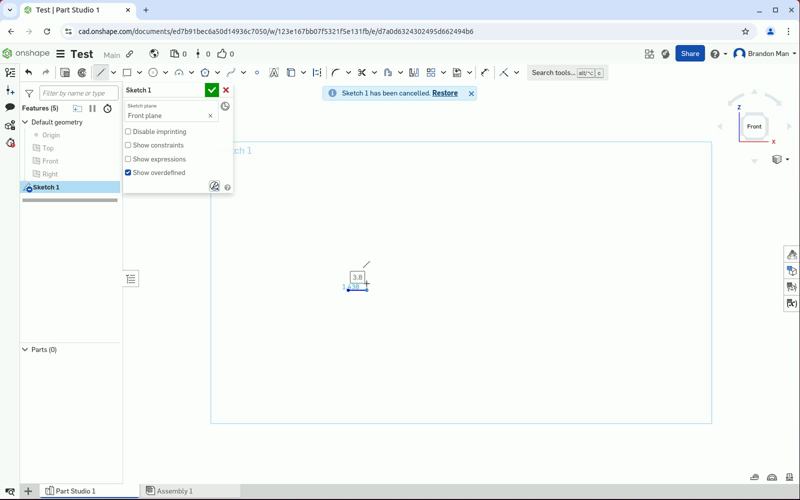
scroll(6)
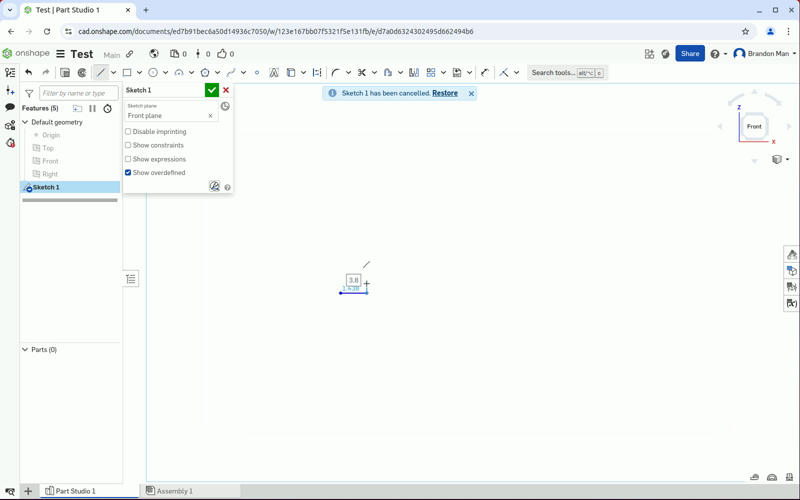
scroll(6)
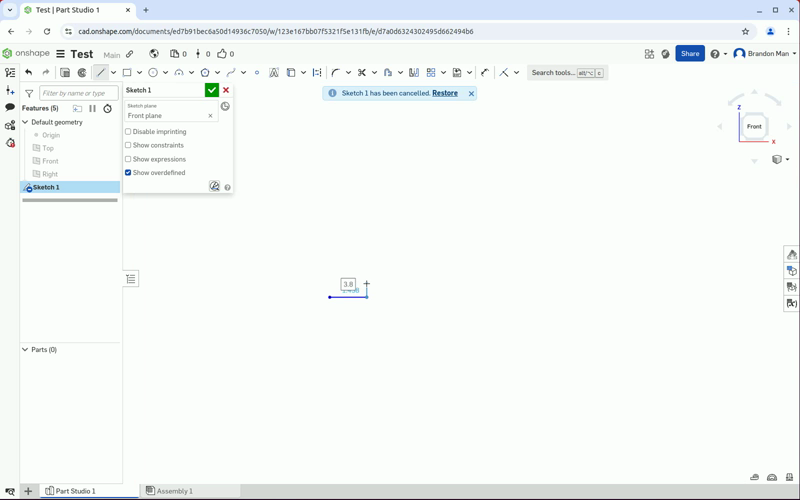
scroll(6)
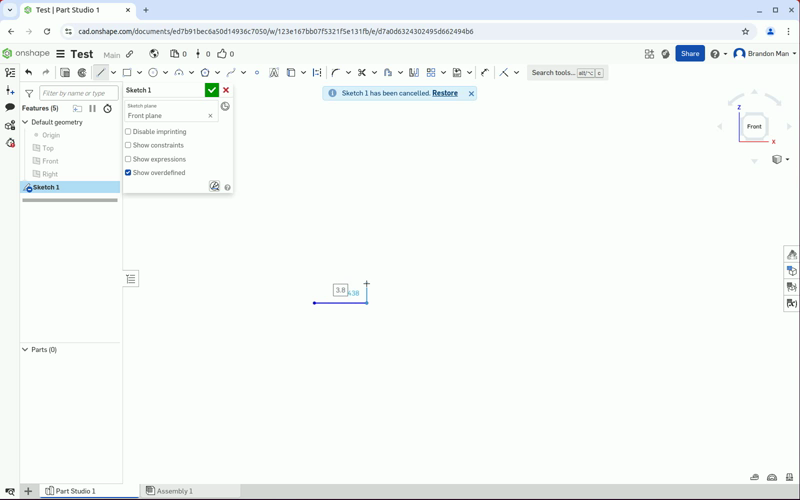
scroll(6)
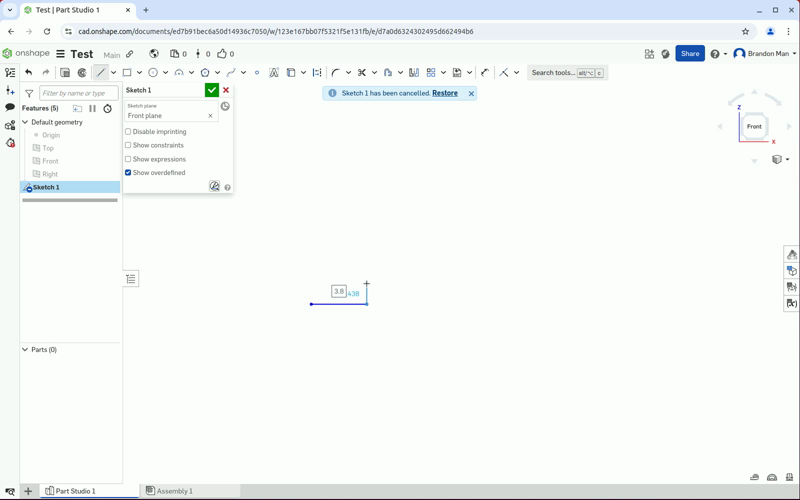
scroll(6)
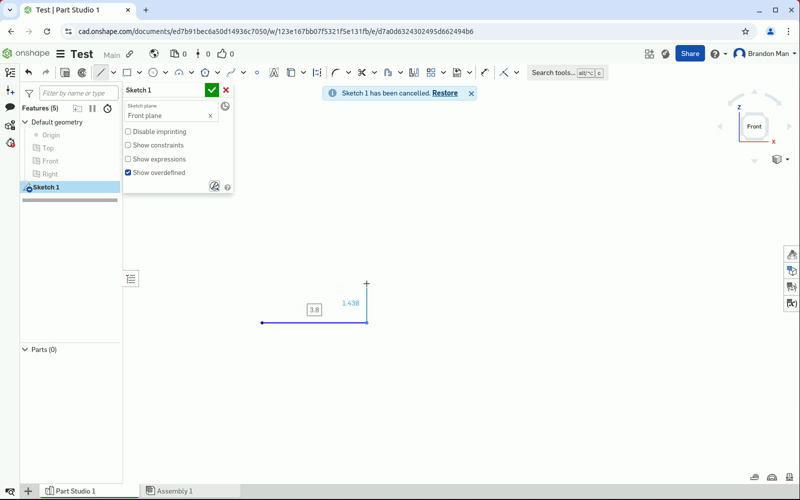
scroll(6)
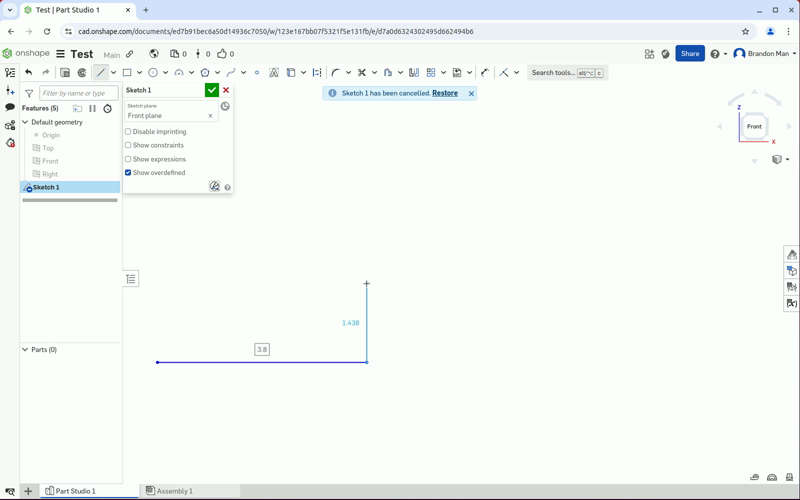
click(366, 283)
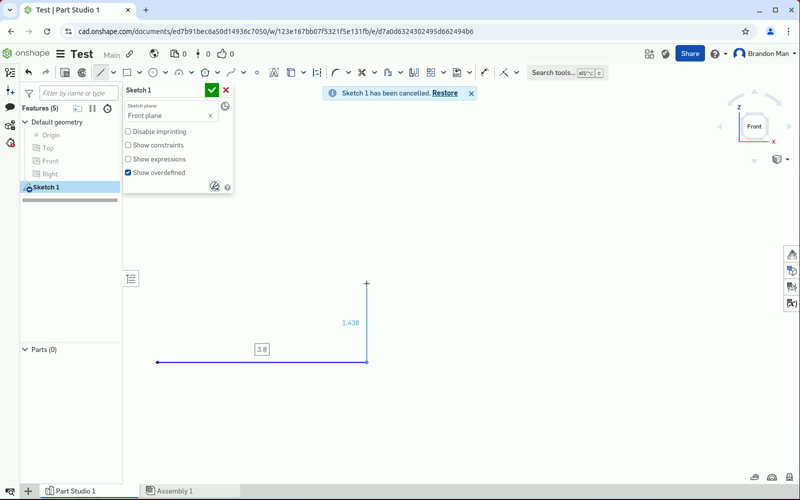
scroll(-6)
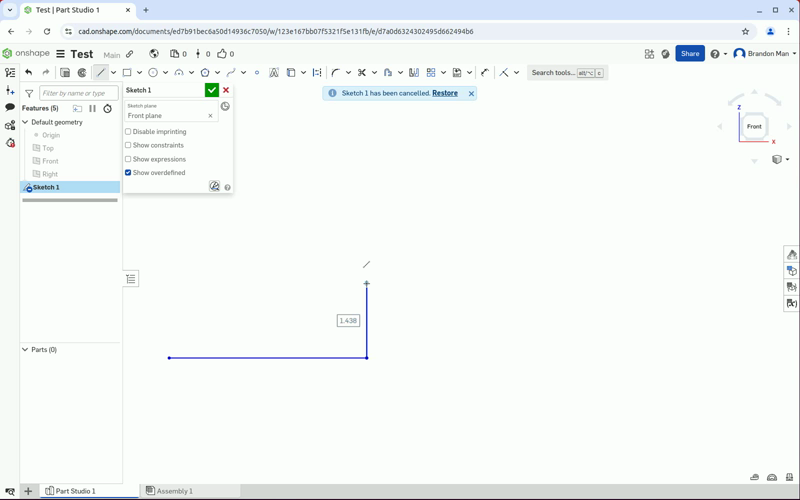
scroll(-6)
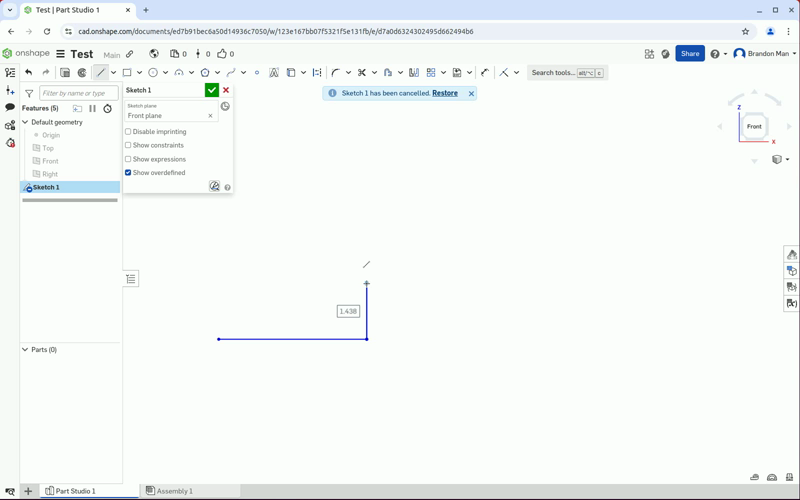
scroll(-6)
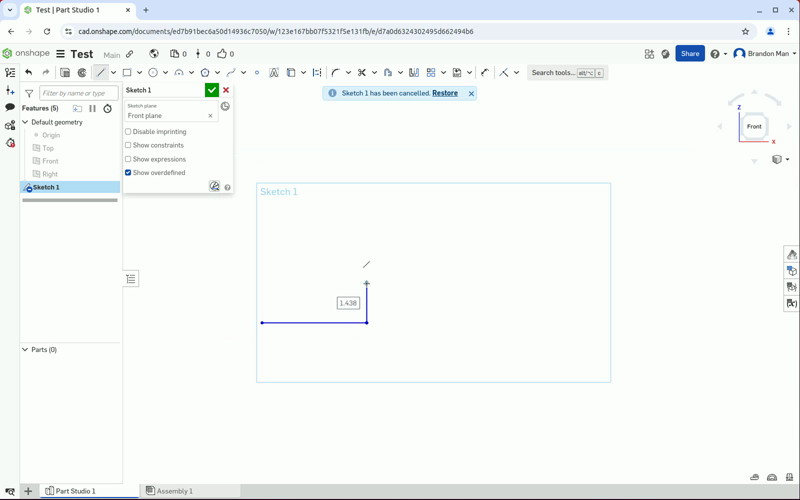
scroll(-6)
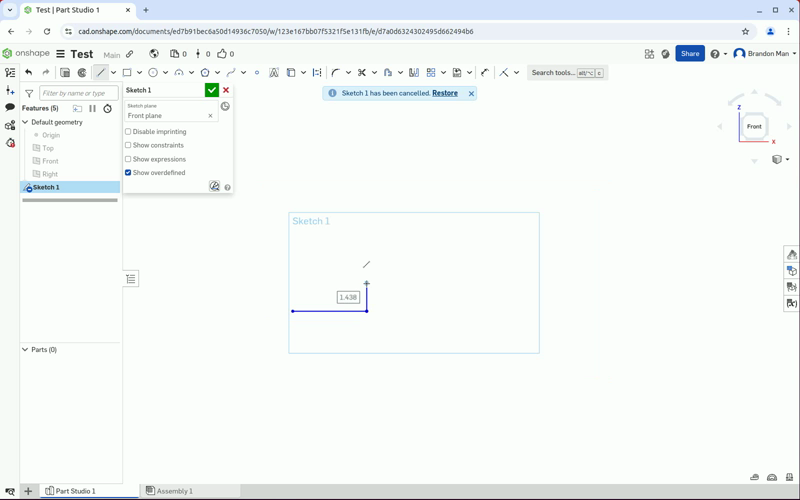
scroll(-6)
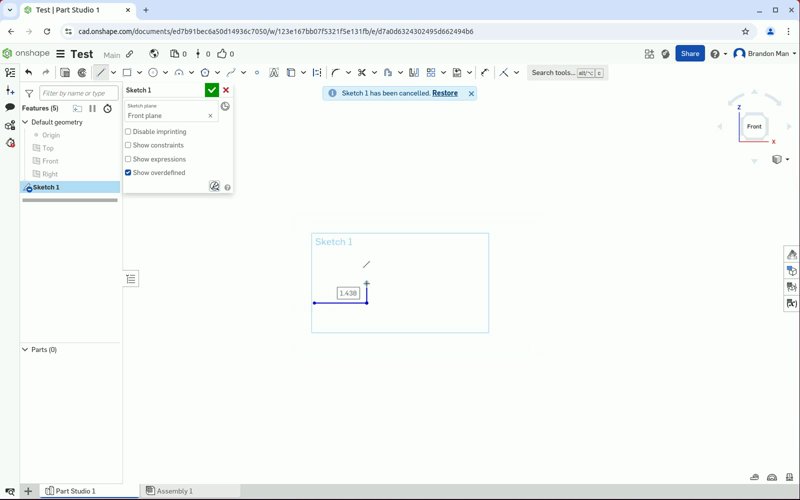
scroll(-6)
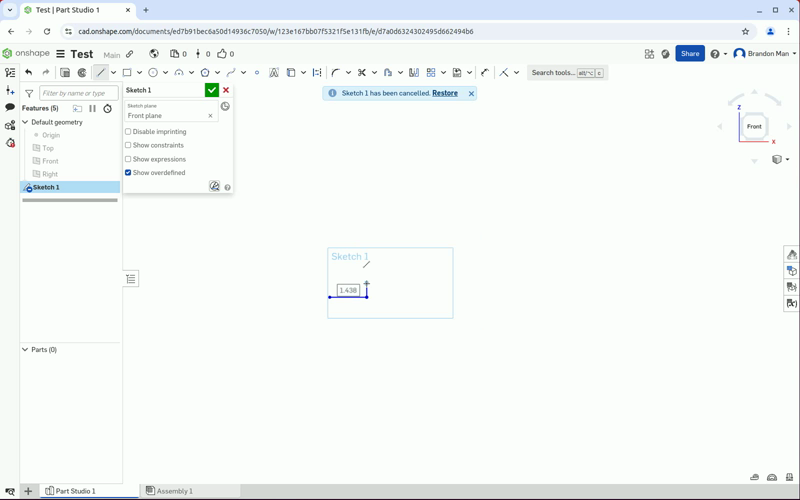
scroll(-6)
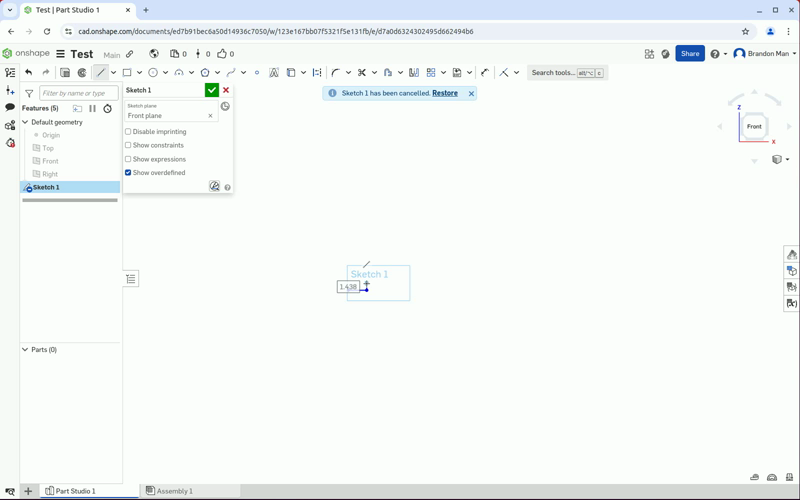
key_up(shift)
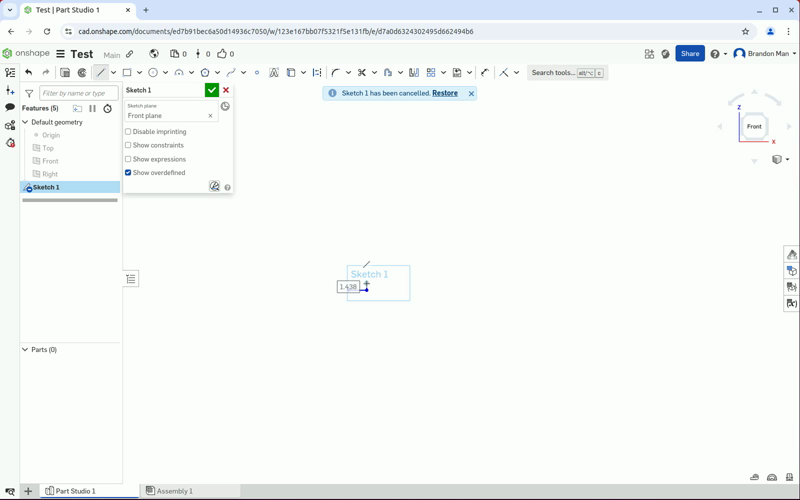
key_down(shift)
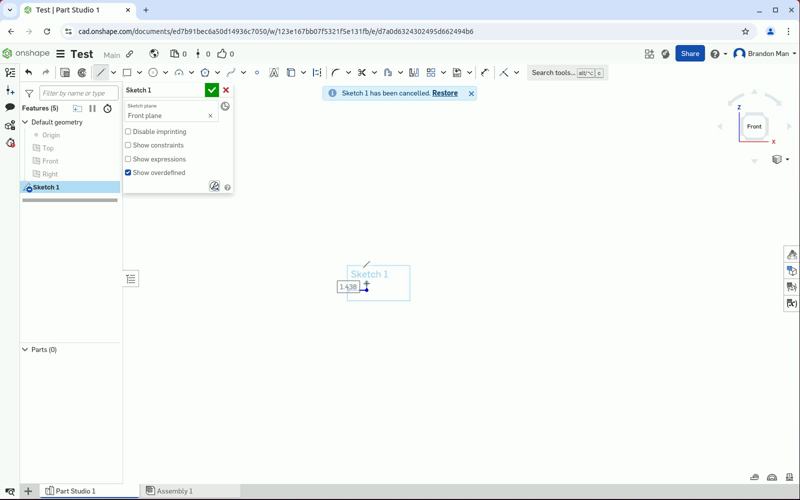
mouse_move(396, 283)
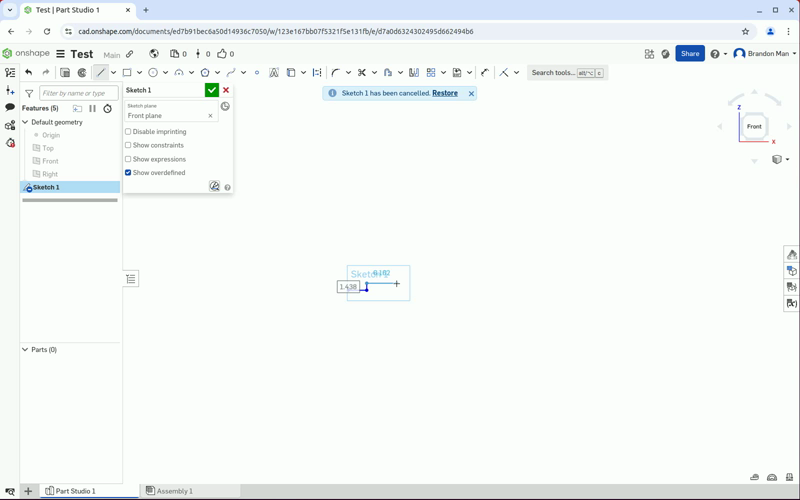
mouse_move(366, 270)
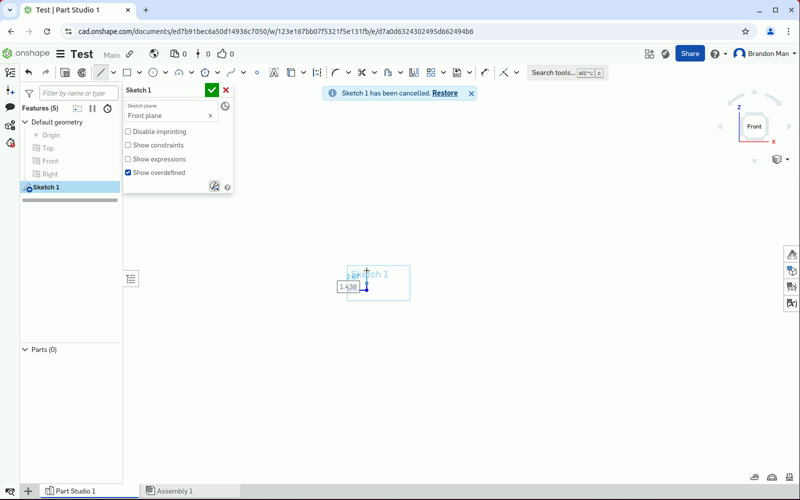
click(366, 270)
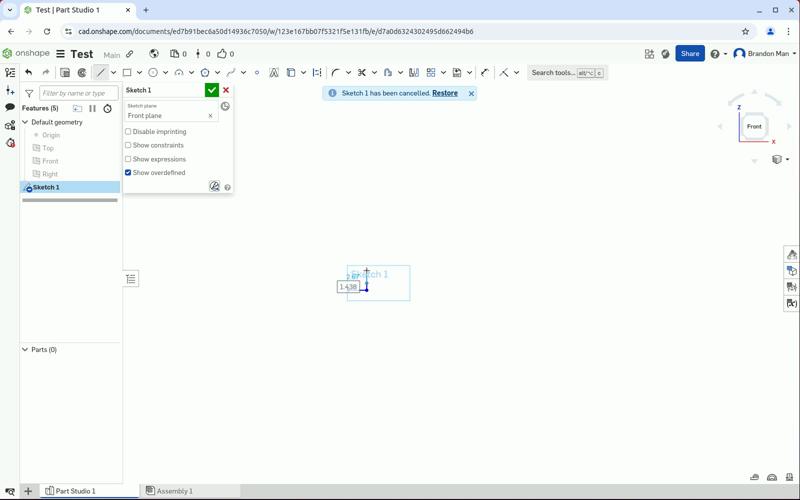
key_up(shift)
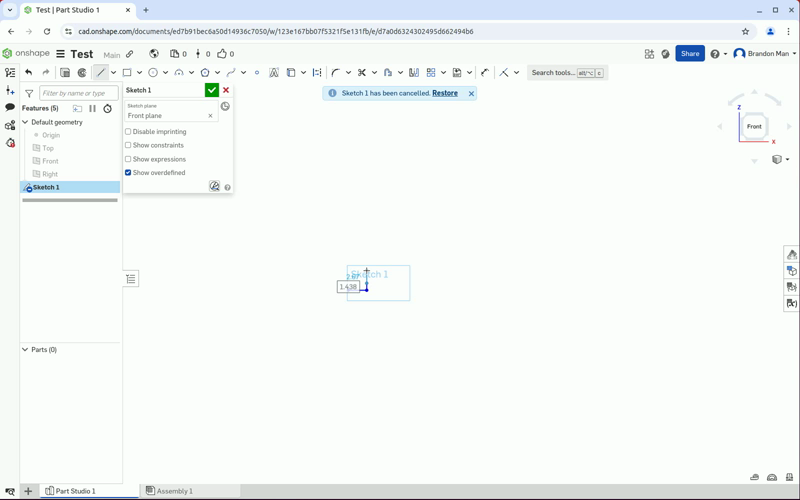
key_down(shift)
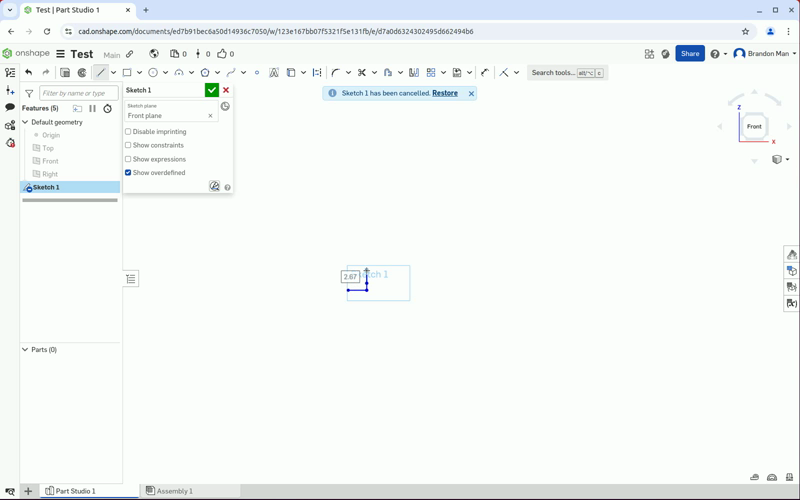
mouse_move(396, 270)
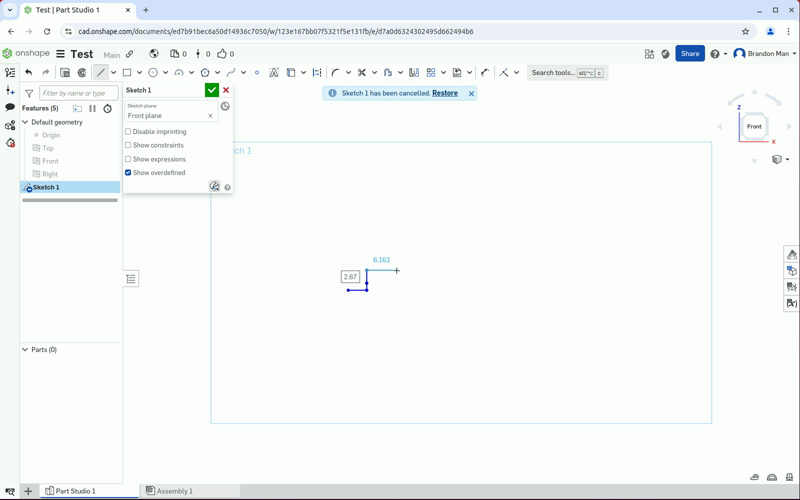
mouse_move(348, 270)
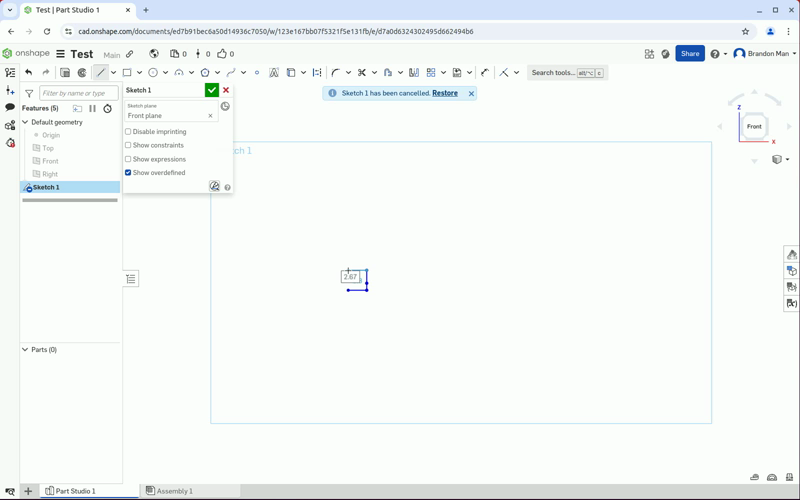
click(348, 270)
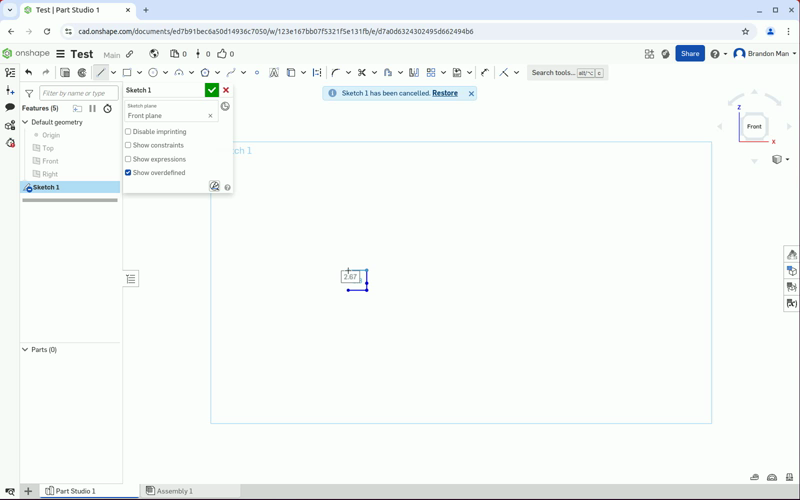
key_up(shift)
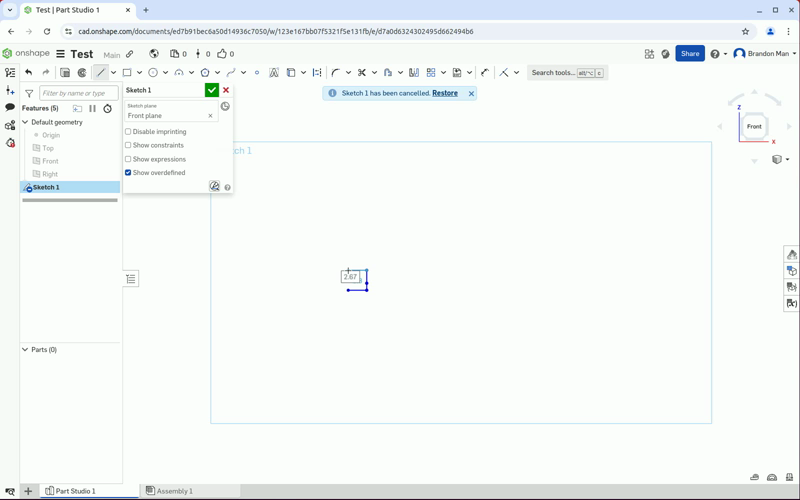
mouse_move(378, 270)
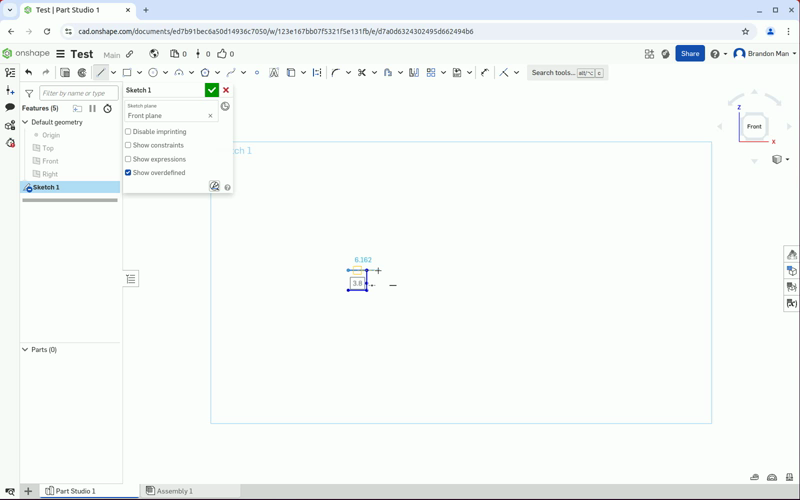
key_down(shift)
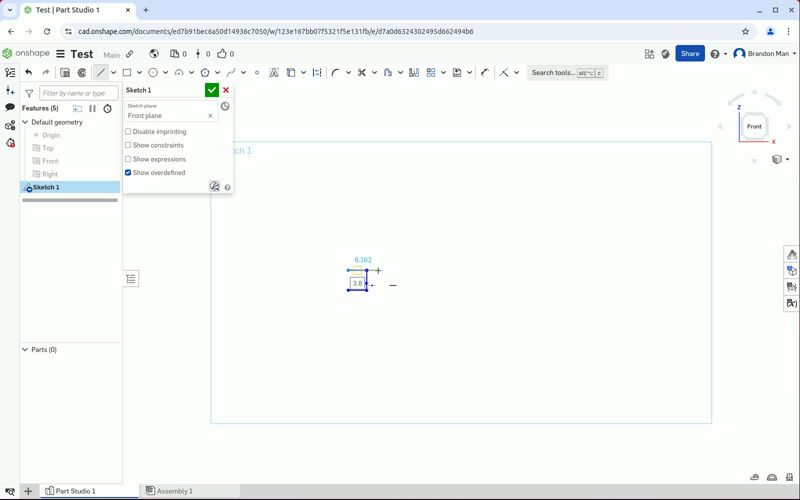
mouse_move(348, 290)
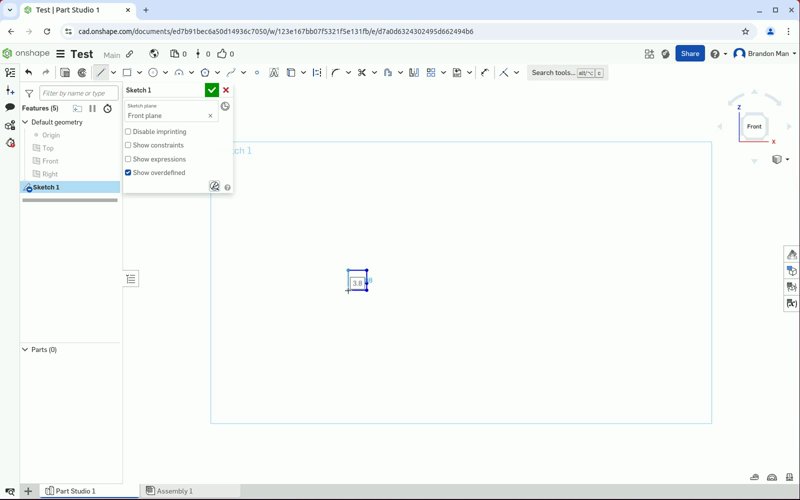
key_up(shift)
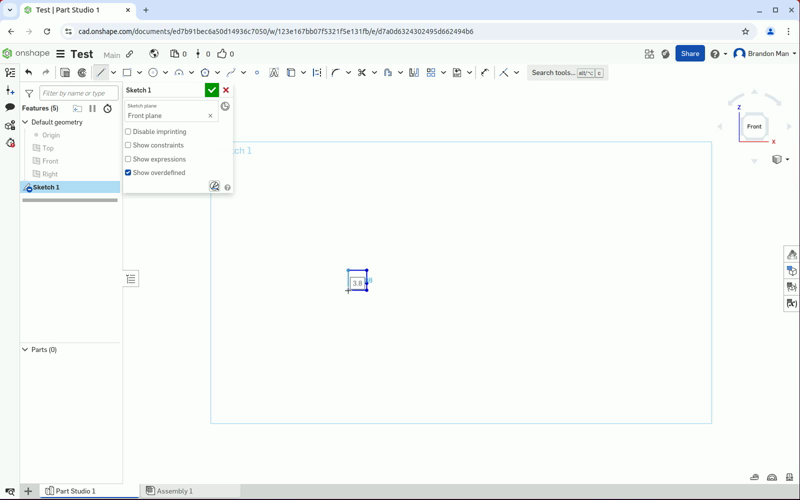
click(348, 290)
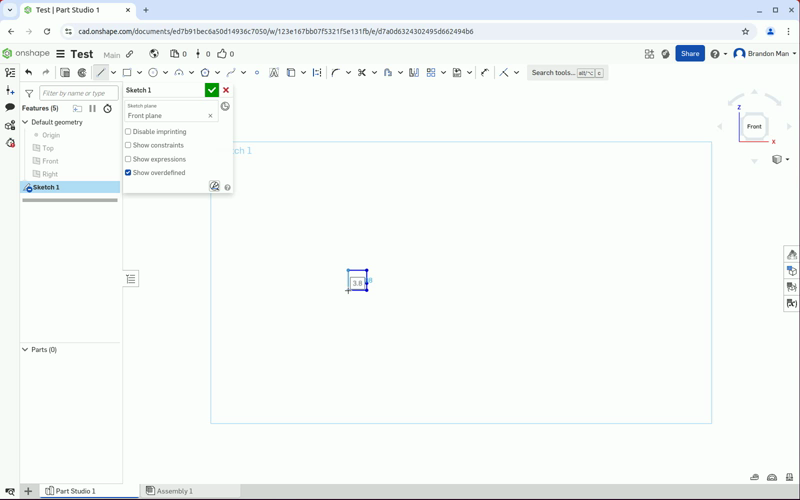
key(esc)
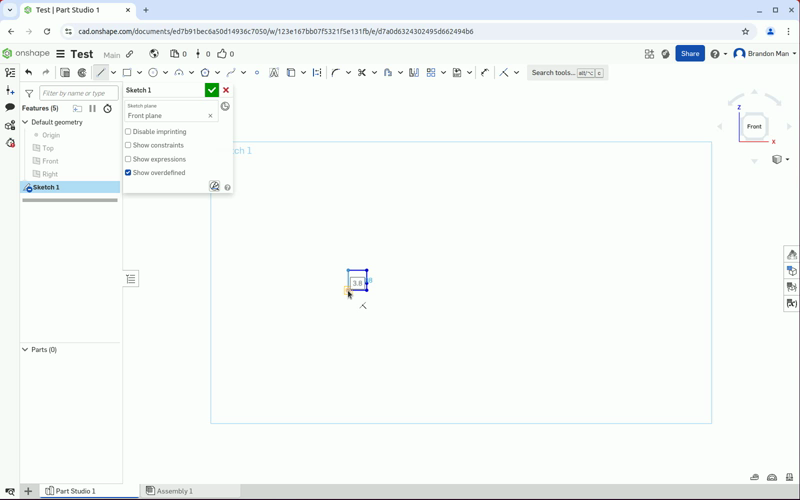
mouse_move(360, 276)
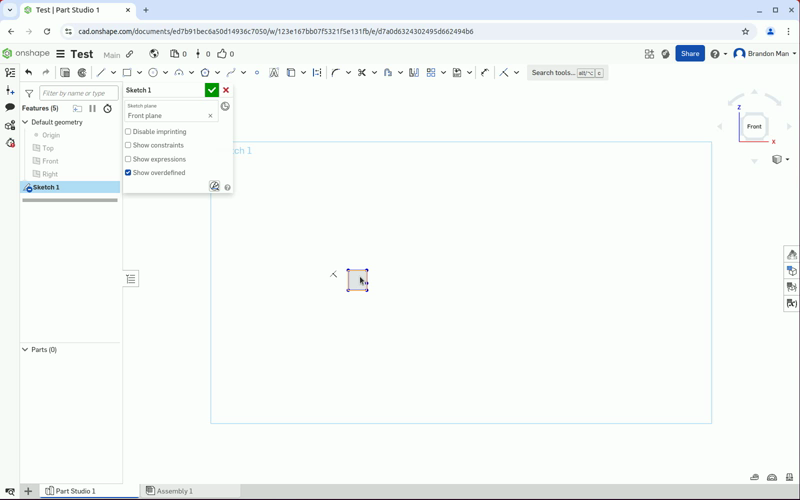
scroll(6)
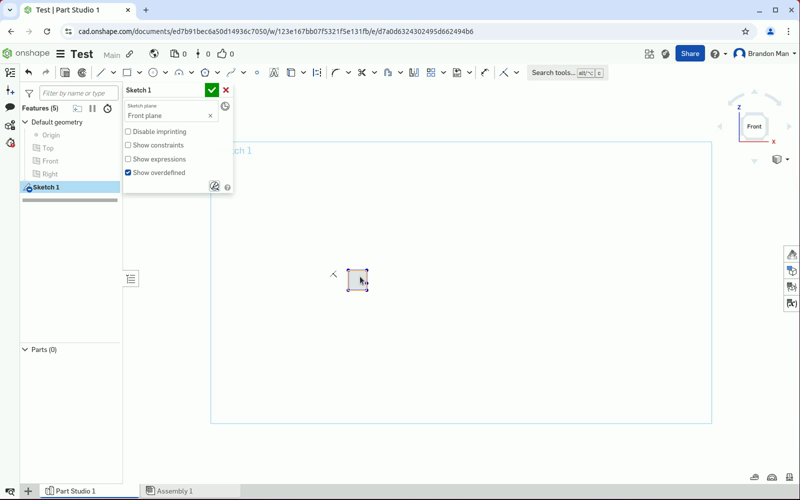
scroll(6)
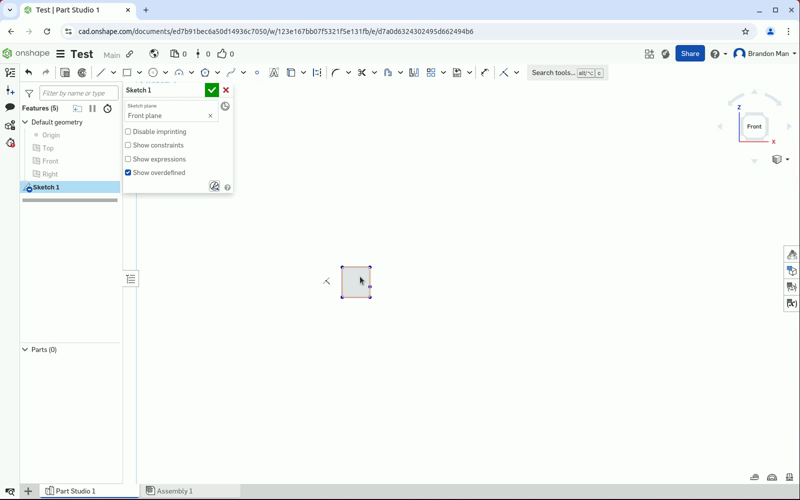
scroll(6)
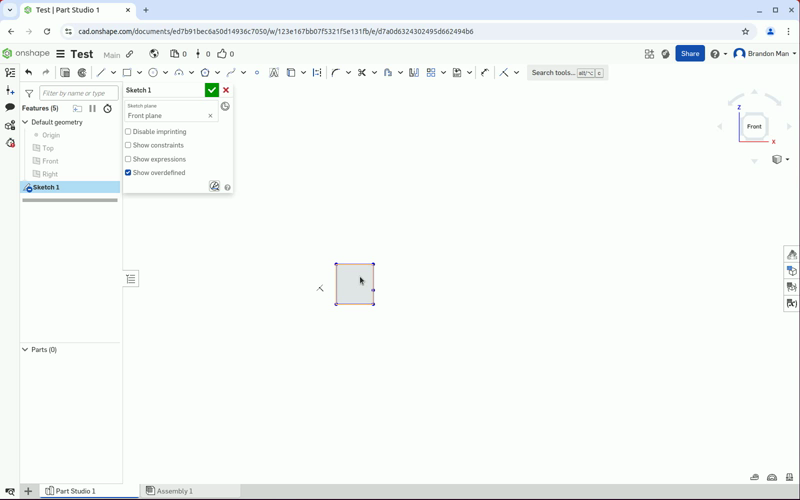
scroll(6)
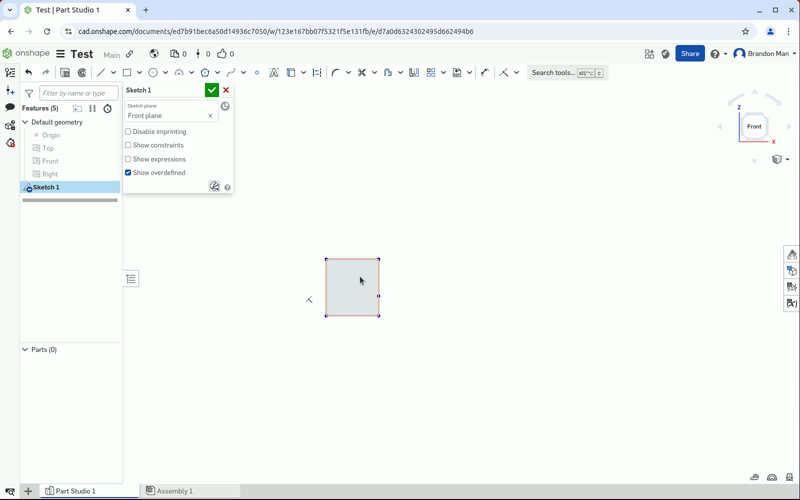
scroll(6)
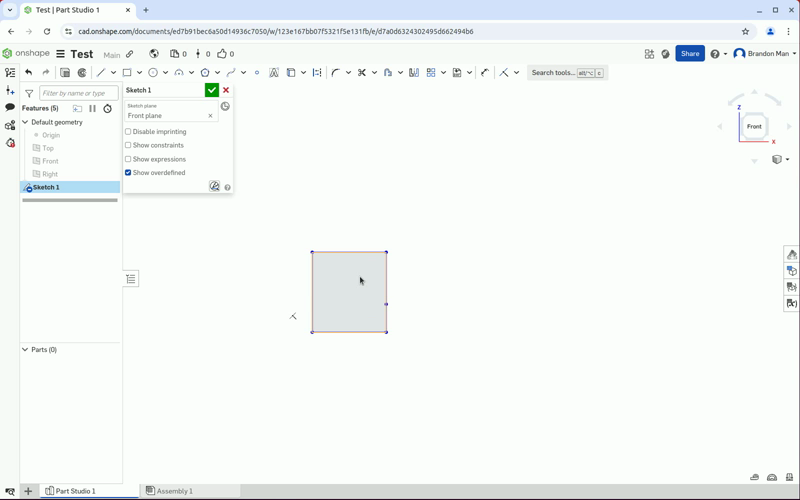
scroll(6)
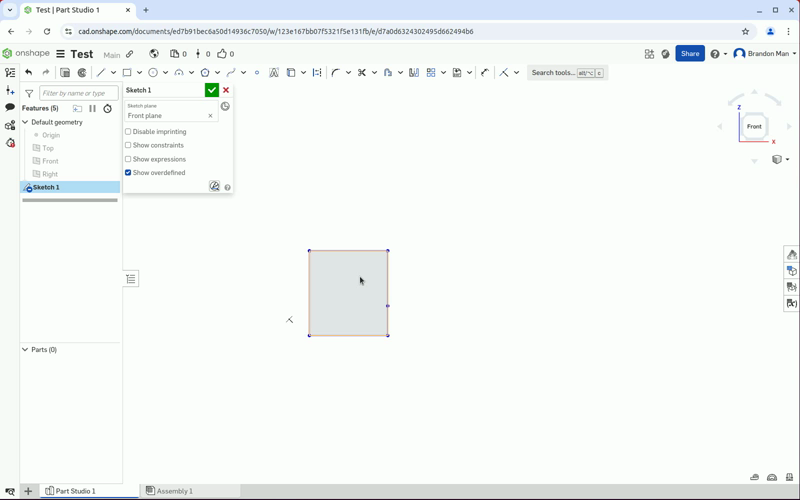
scroll(6)
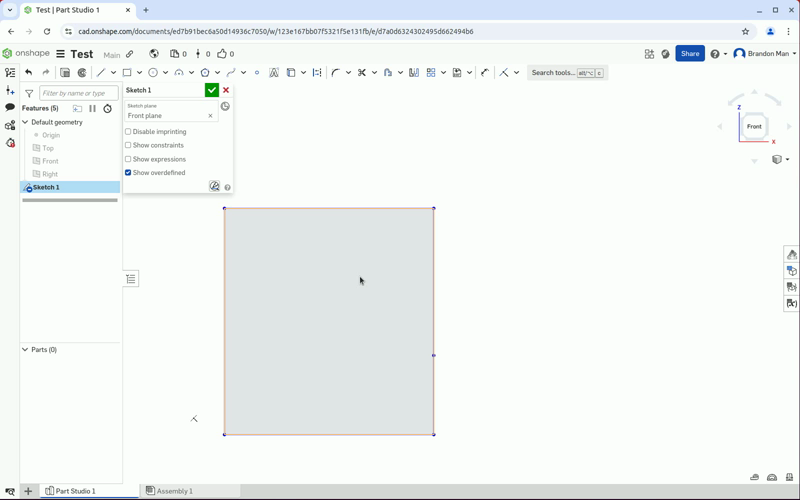
click(360, 276)
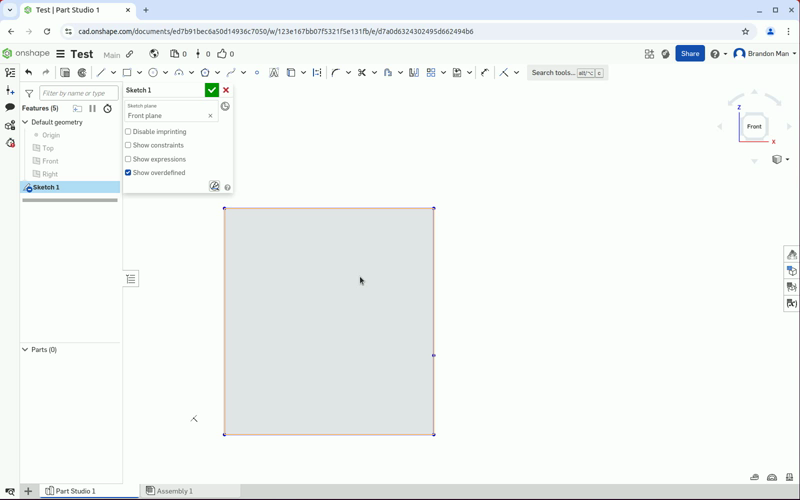
scroll(-6)
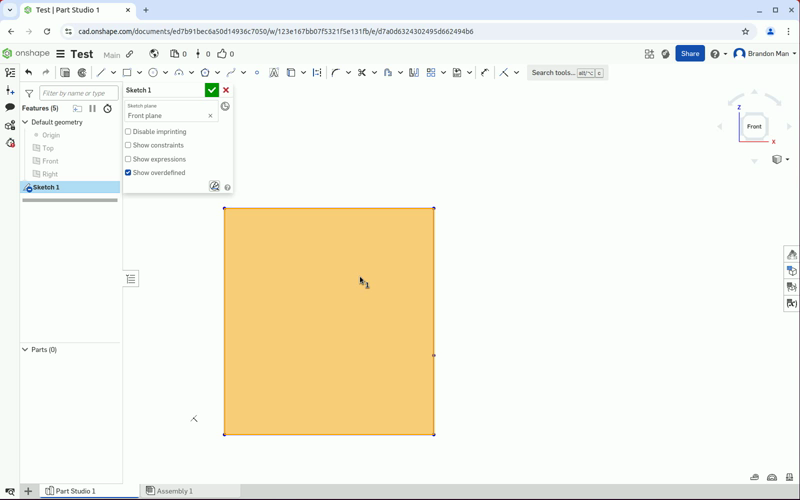
scroll(-6)
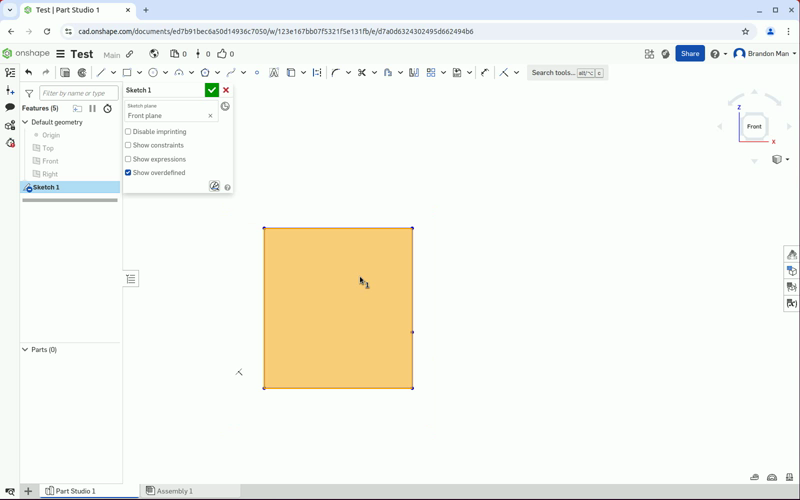
scroll(-6)
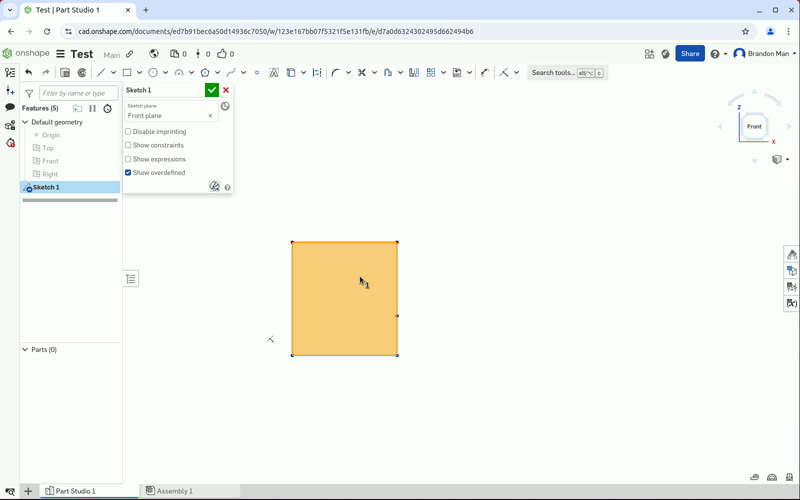
scroll(-6)
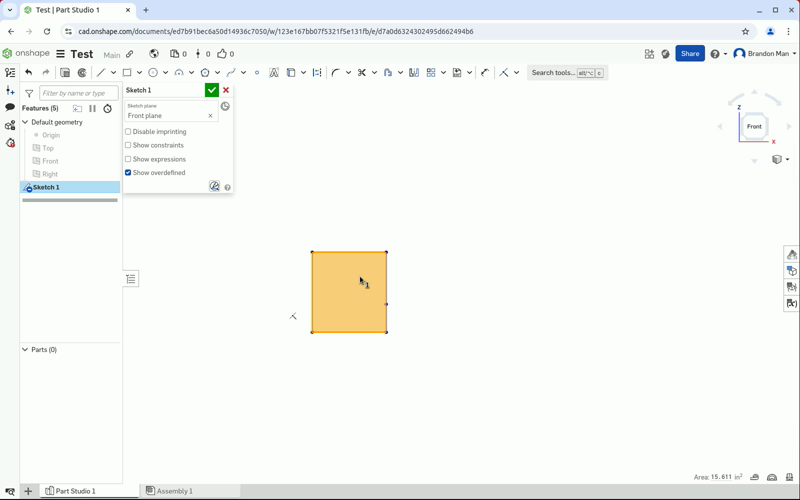
scroll(-6)
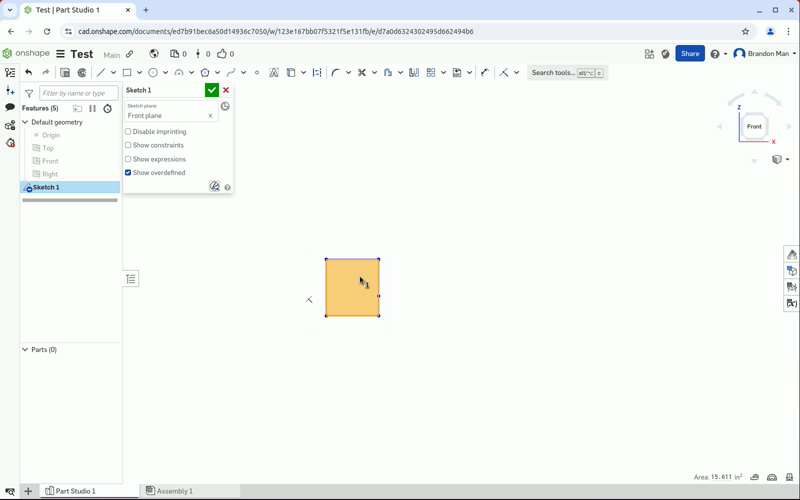
scroll(-6)
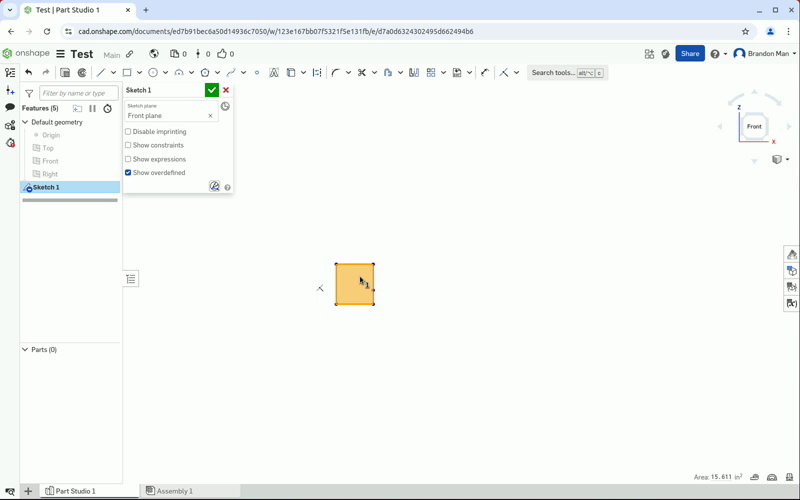
scroll(-6)
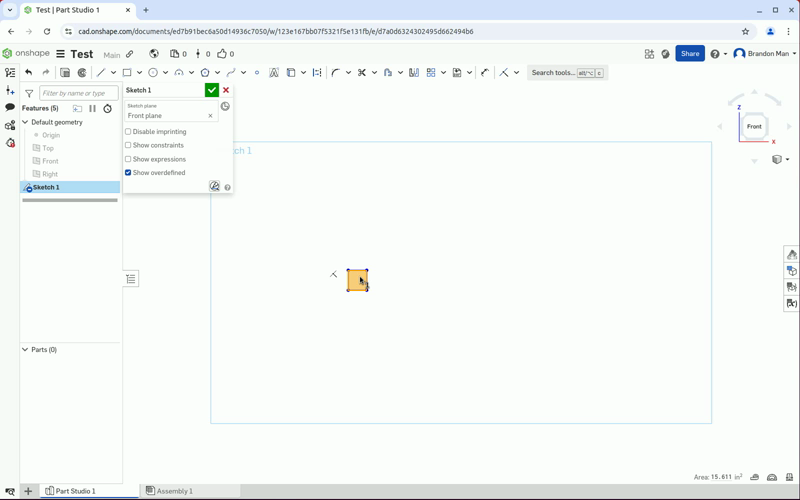
mouse_move(73, 352)
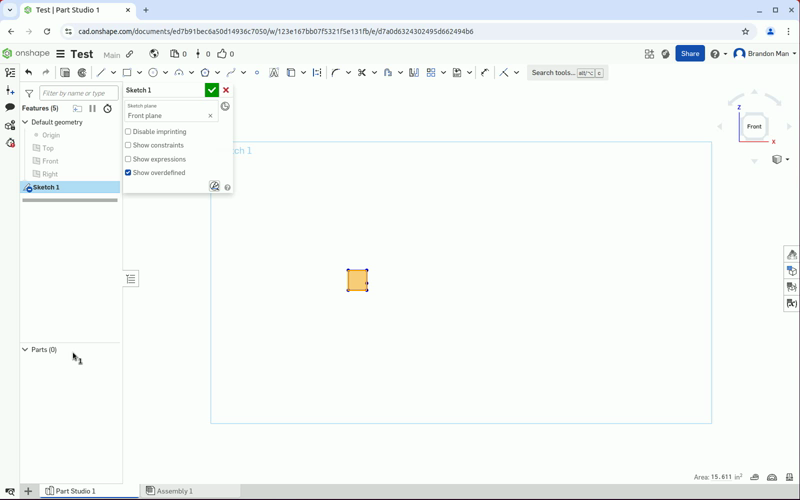
key(shift+y)
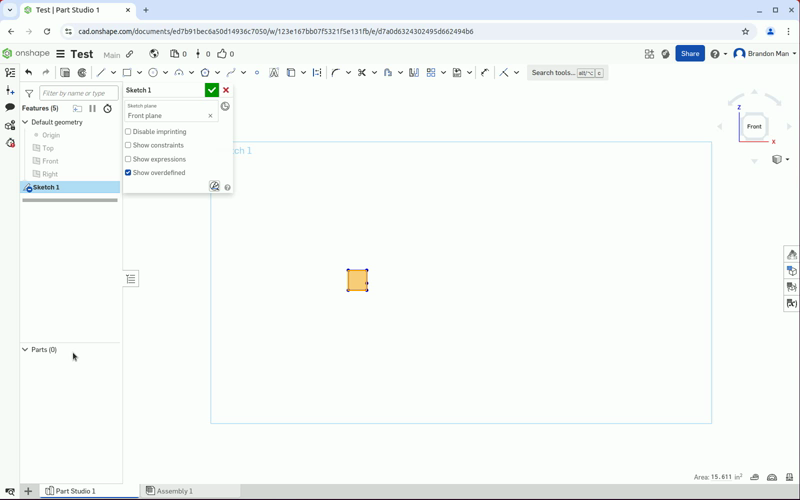
key(shift+e)
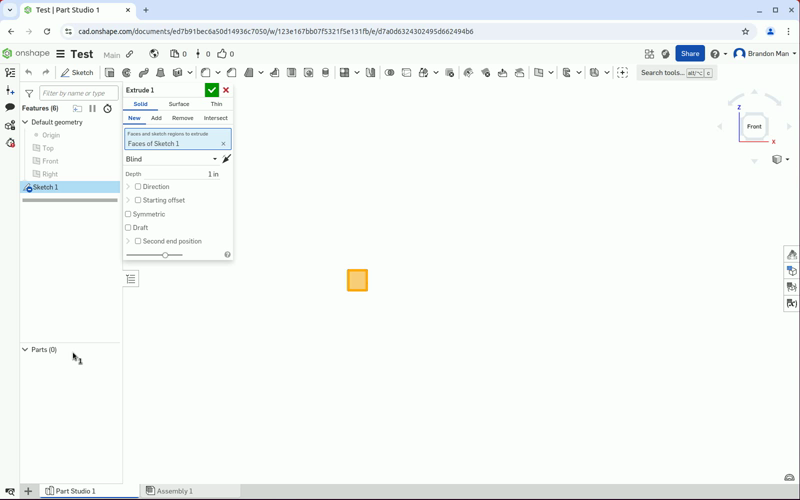
mouse_move(143, 106)
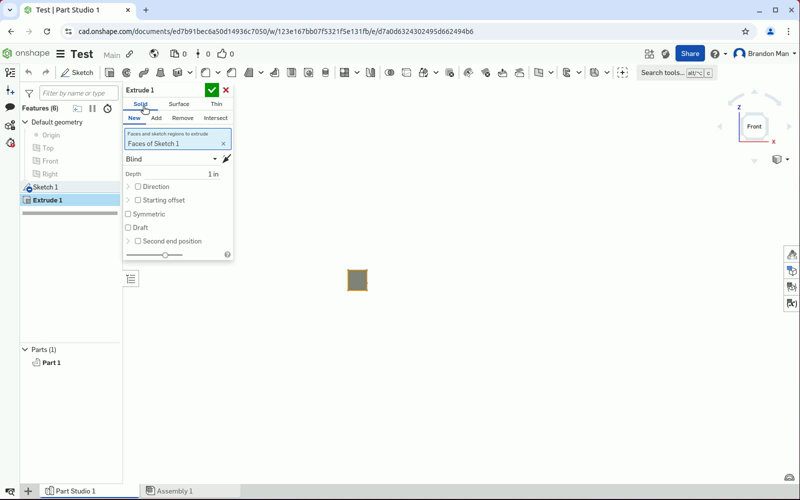
click(143, 106)
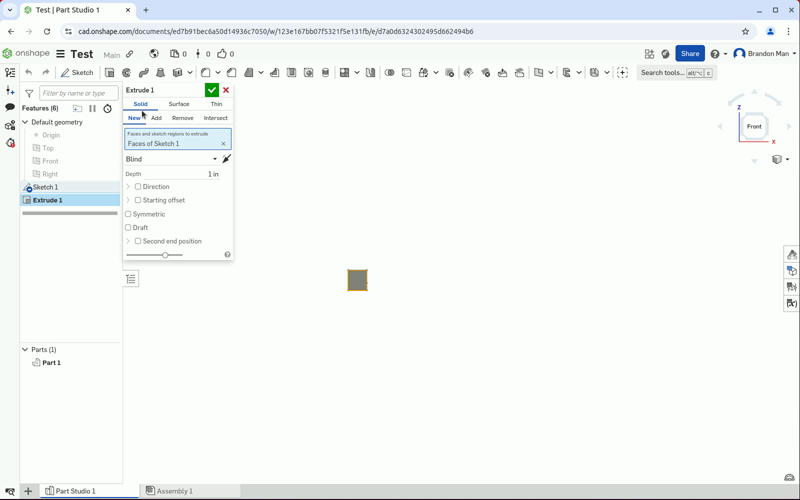
mouse_move(137, 120)
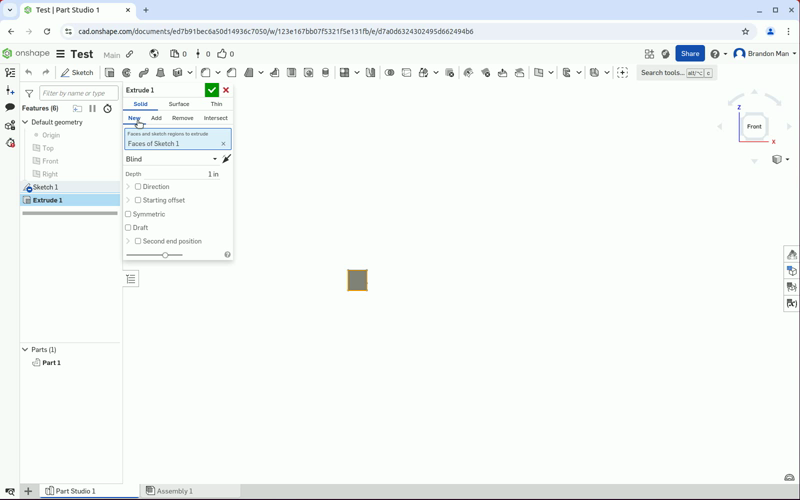
click(137, 120)
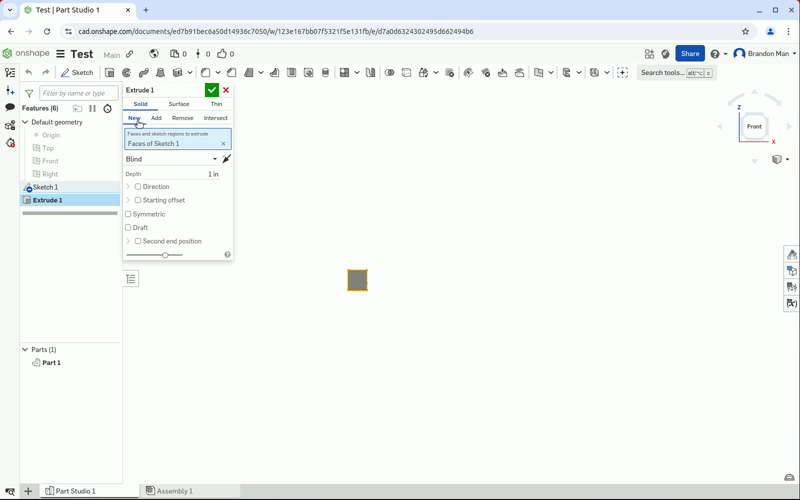
key(tab, 4)
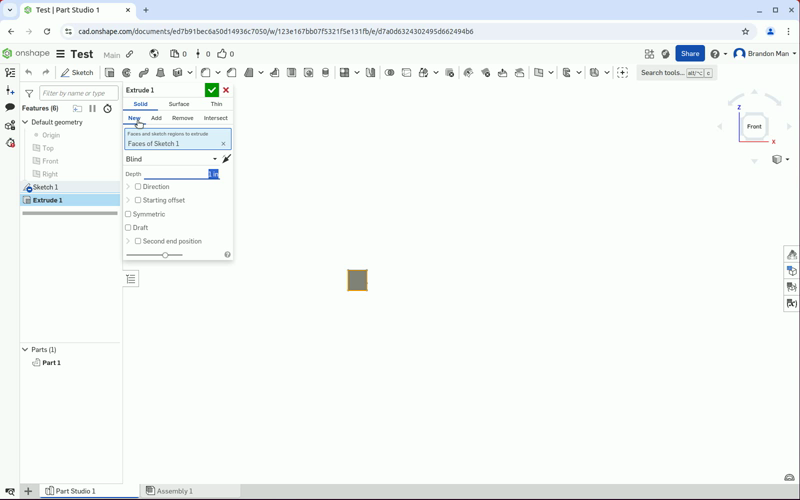
text(17.812)
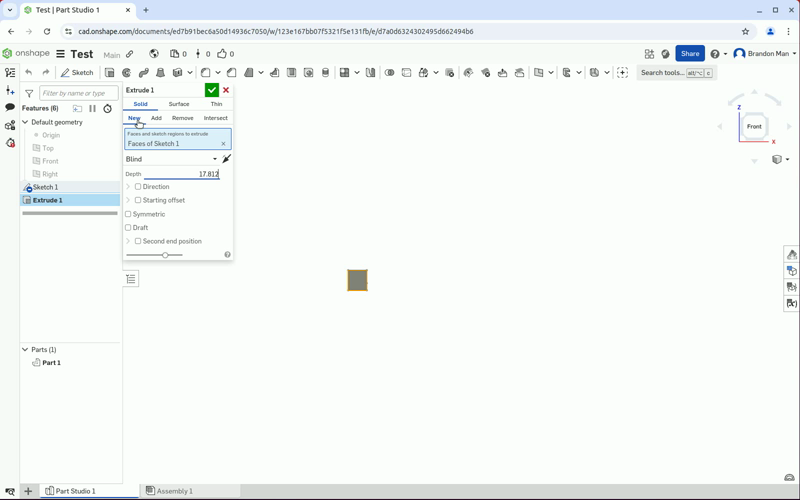
key(tab, 3)
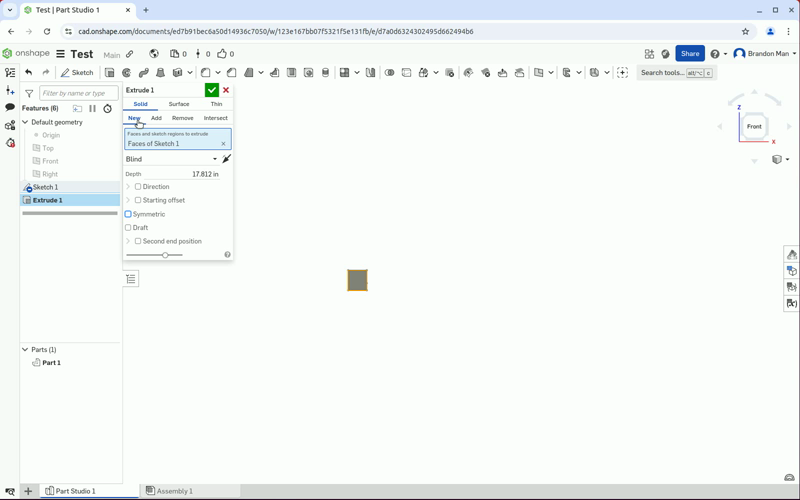
key(space)
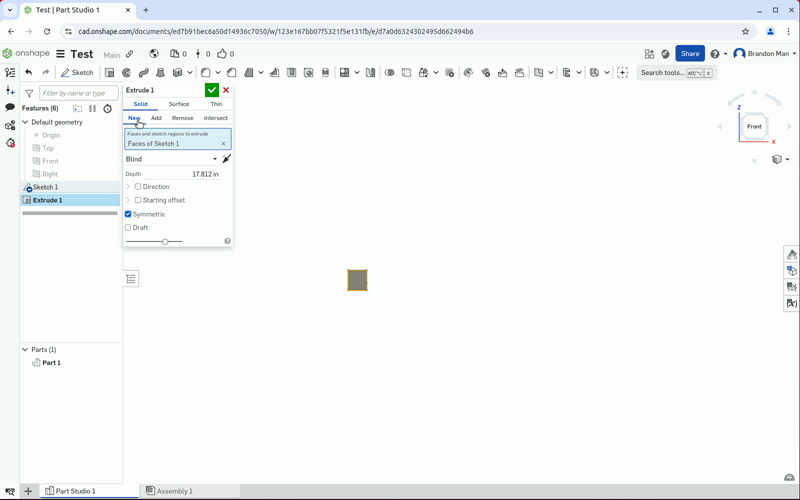
key(enter)
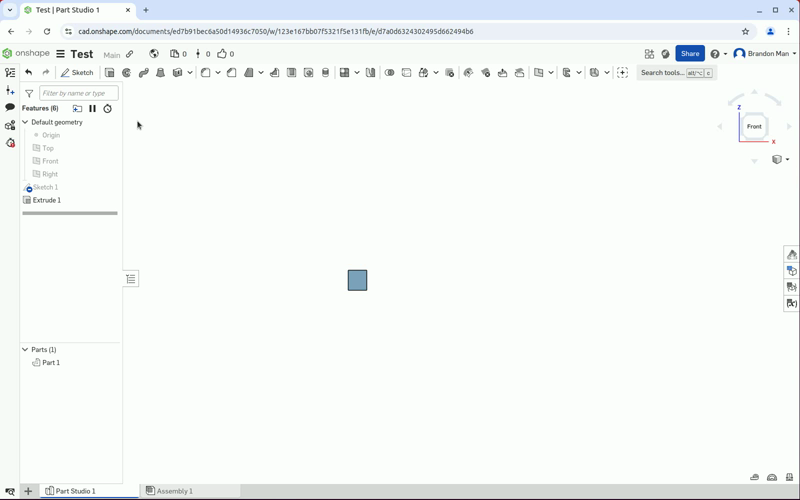
key(shift+h)
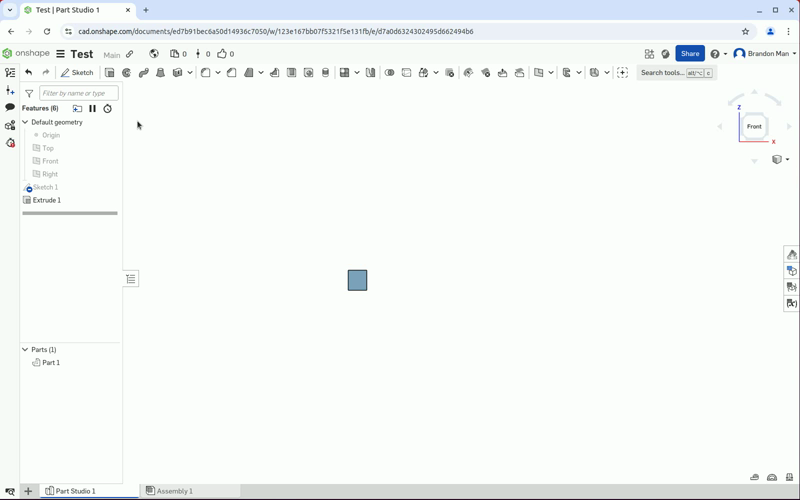
key(shift+h)
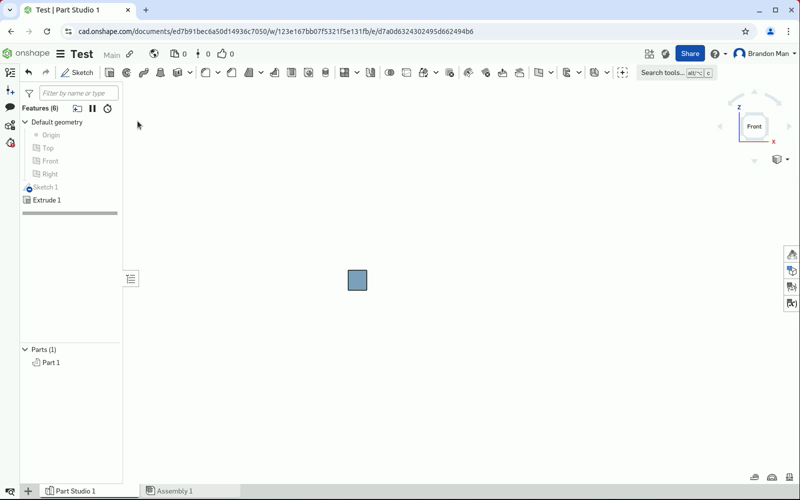
mouse_move(73, 189)
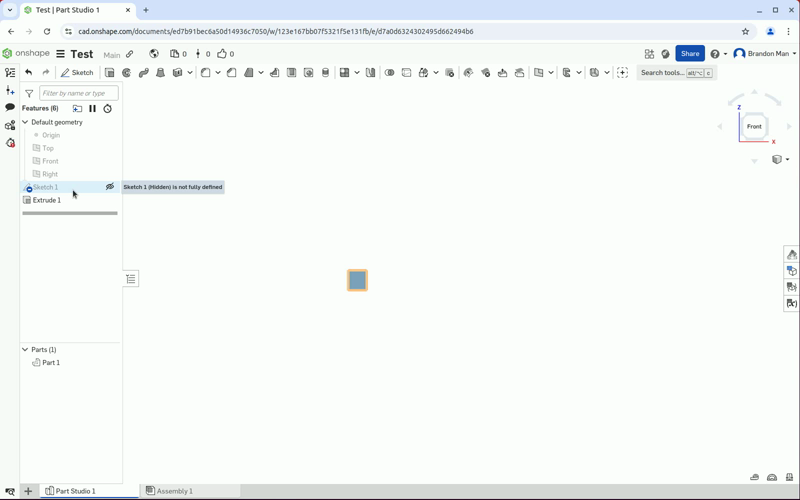
click(73, 189)
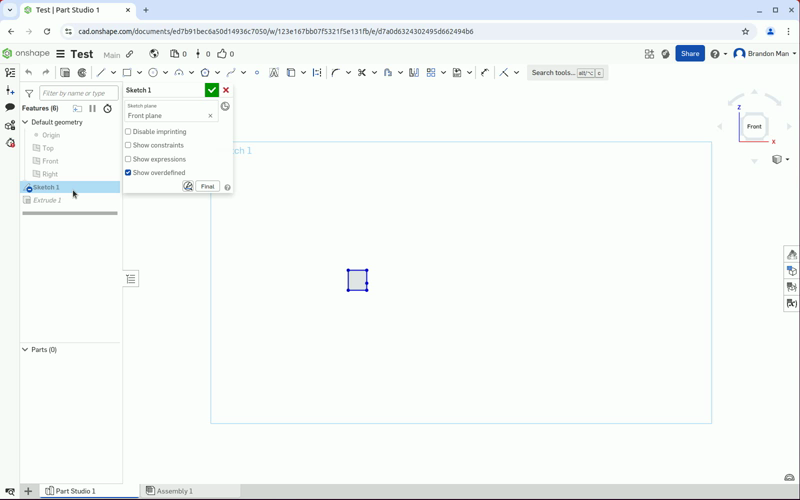
mouse_move(229, 92)
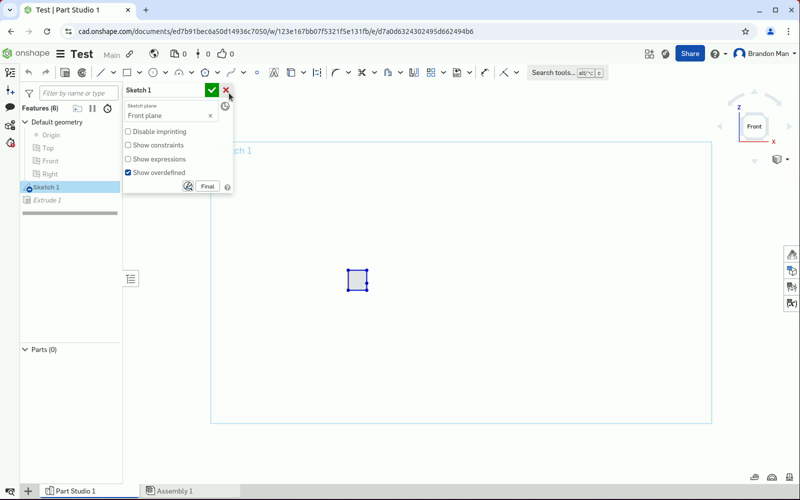
click(229, 92)
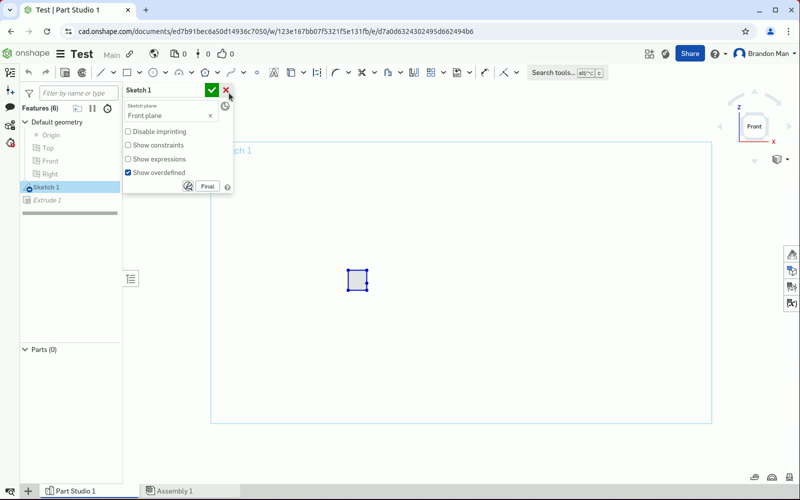
key(shift+s)
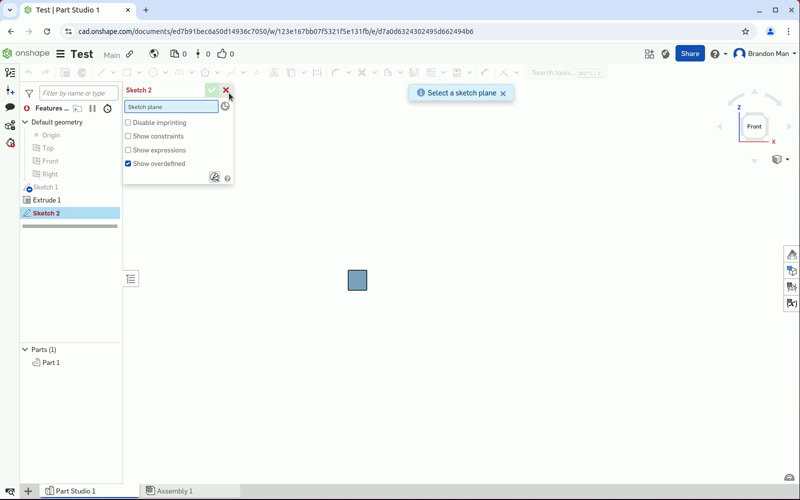
mouse_move(73, 163)
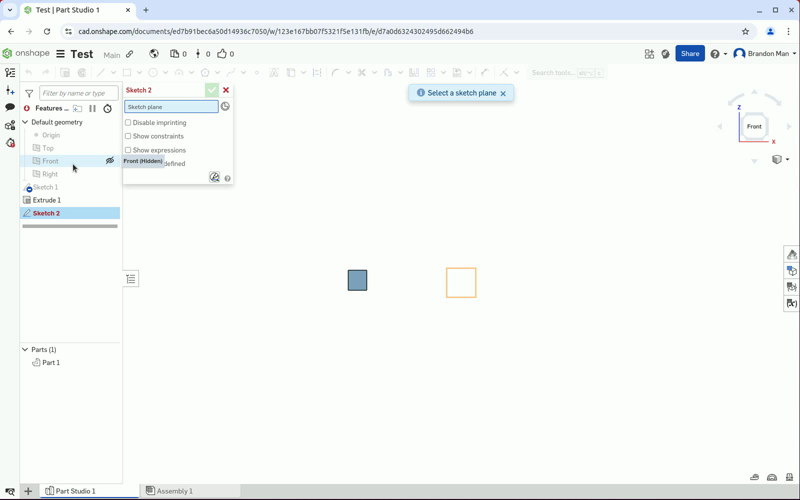
click(73, 163)
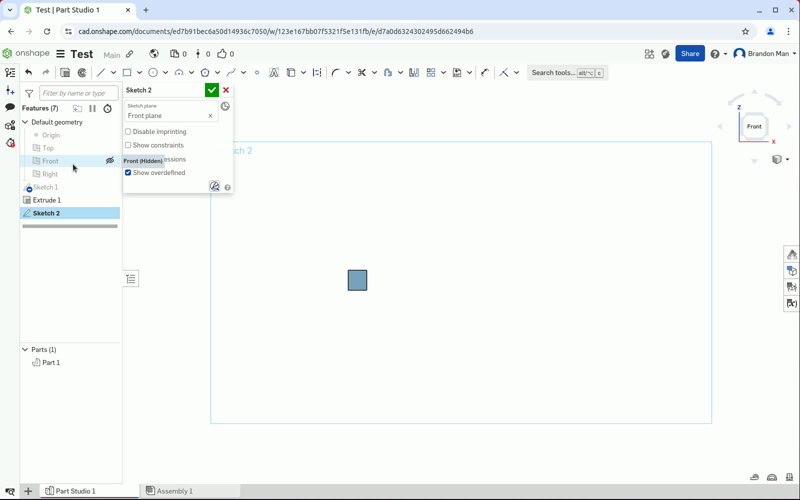
mouse_move(73, 352)
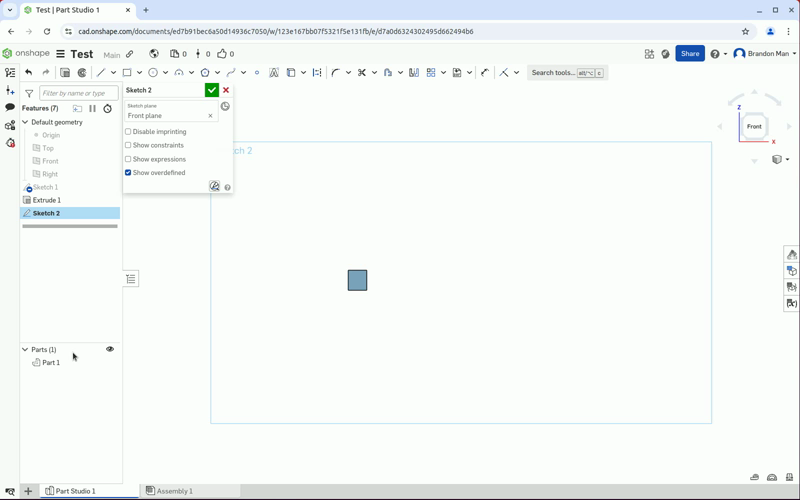
key(y)
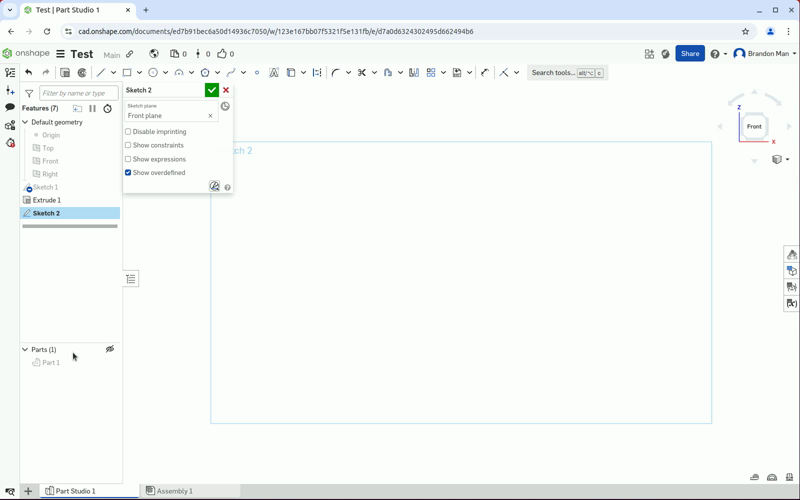
key(l)
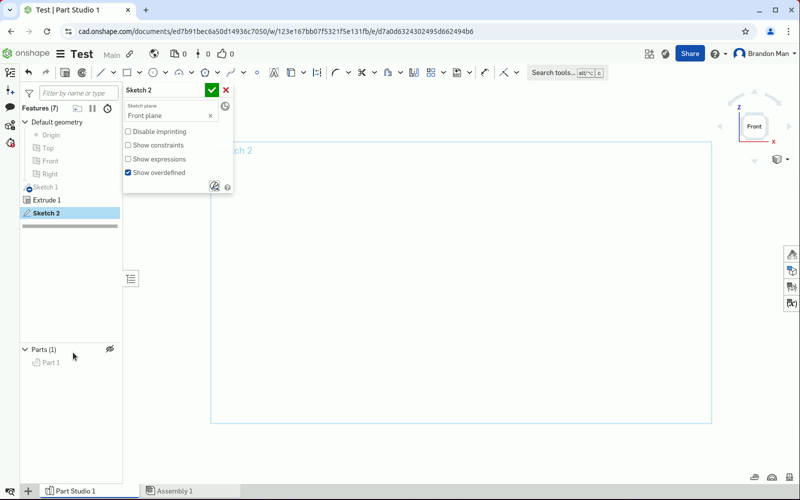
key_down(shift)
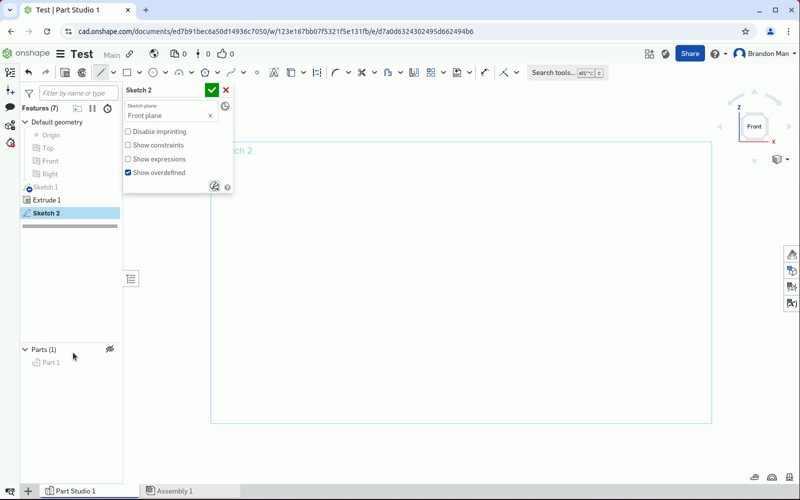
mouse_move(365, 290)
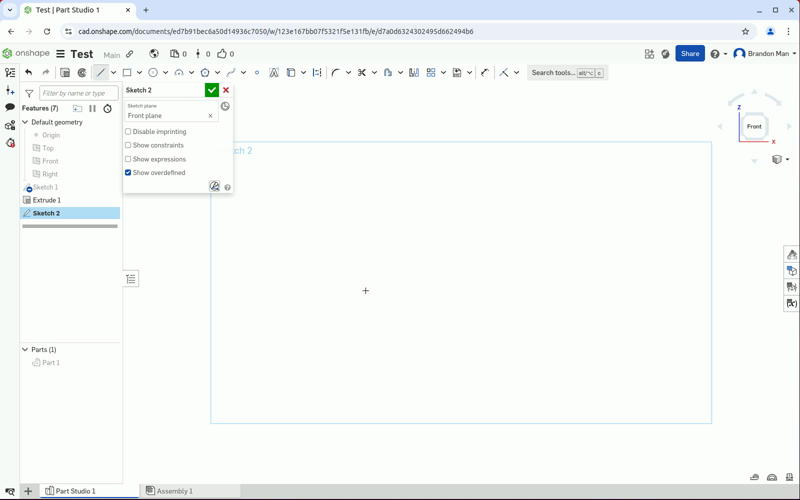
click(365, 290)
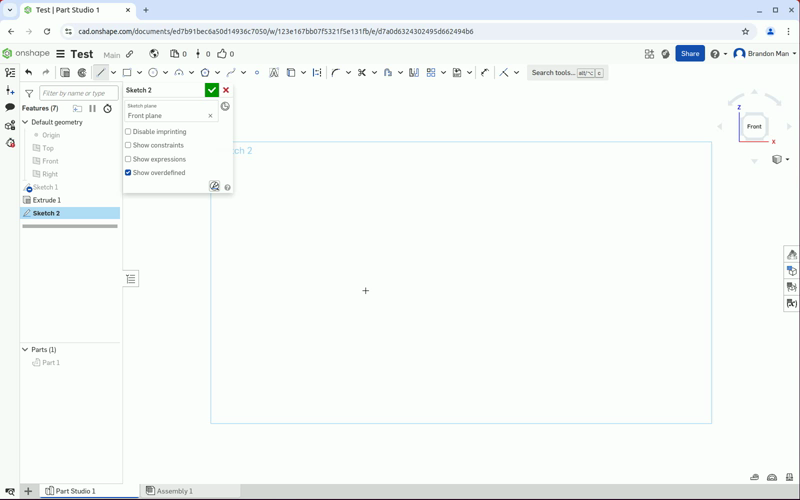
key_up(shift)
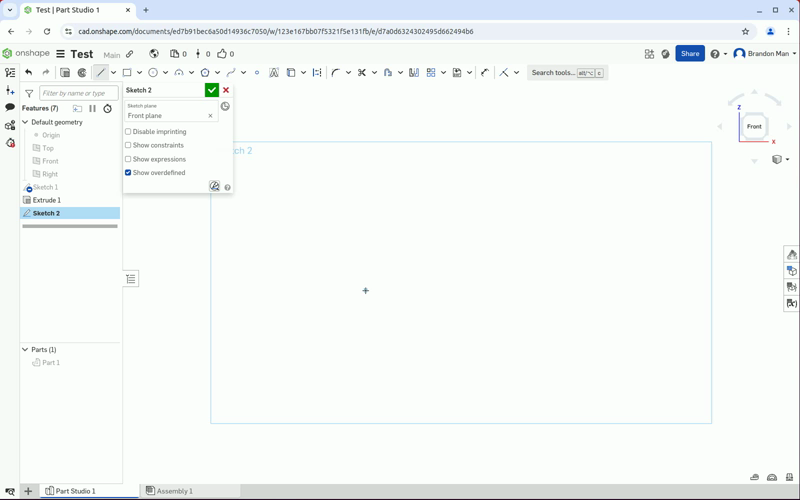
key_down(shift)
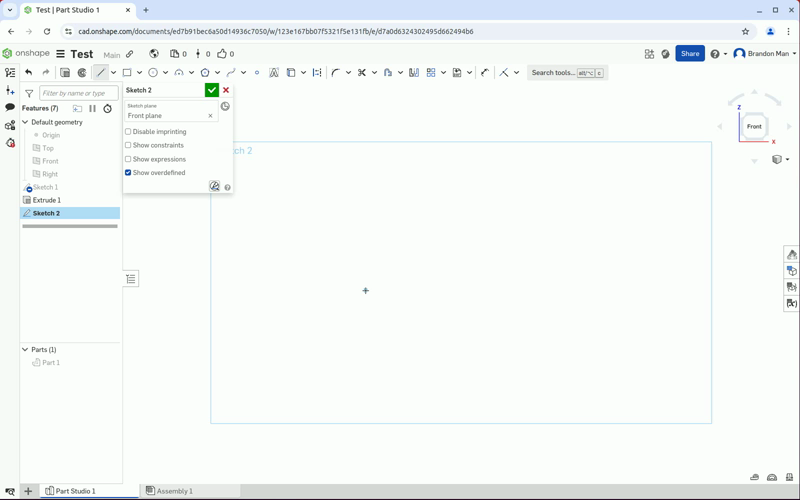
mouse_move(395, 290)
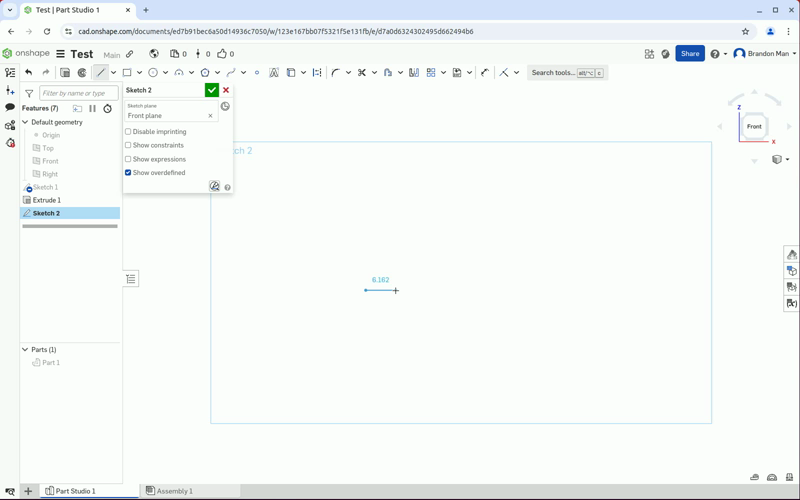
mouse_move(374, 290)
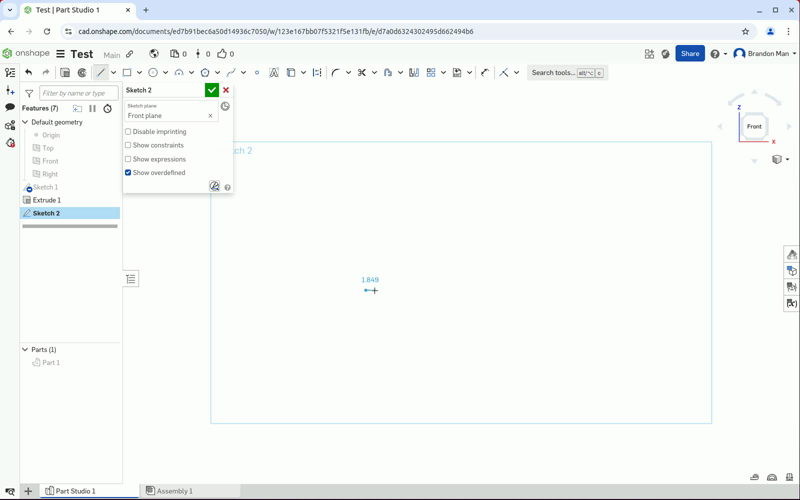
click(374, 290)
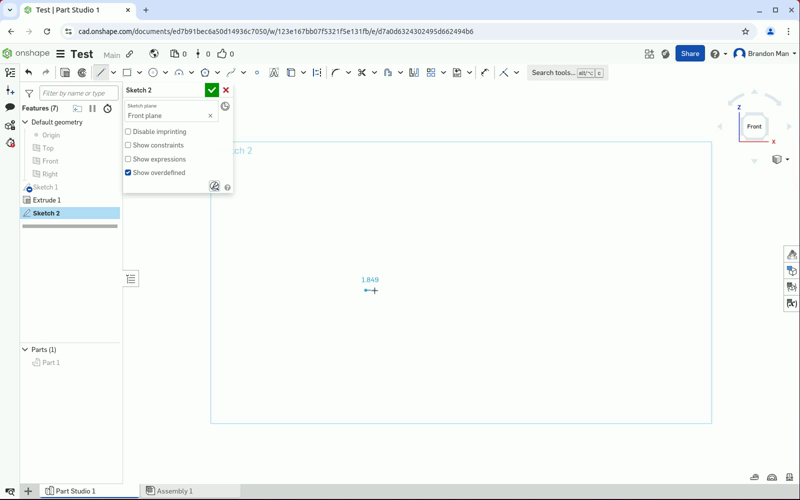
key_up(shift)
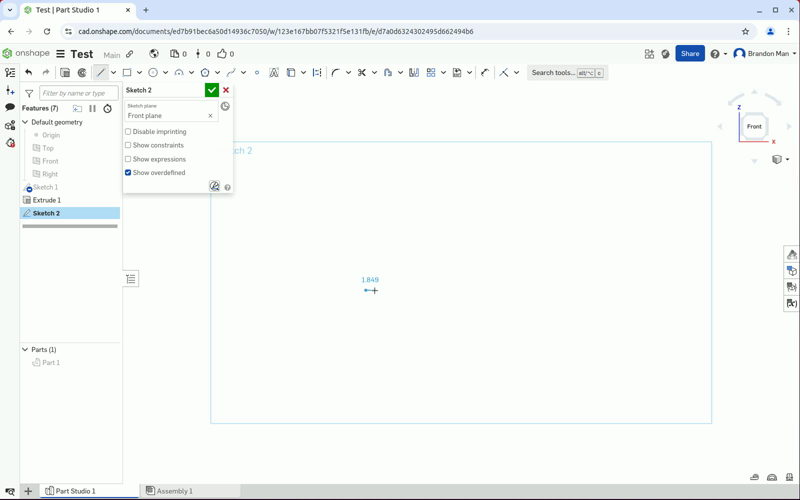
key_down(shift)
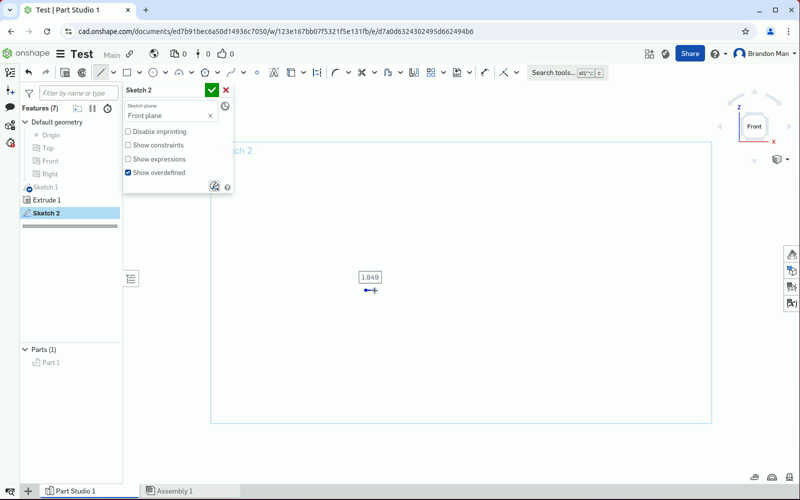
mouse_move(404, 290)
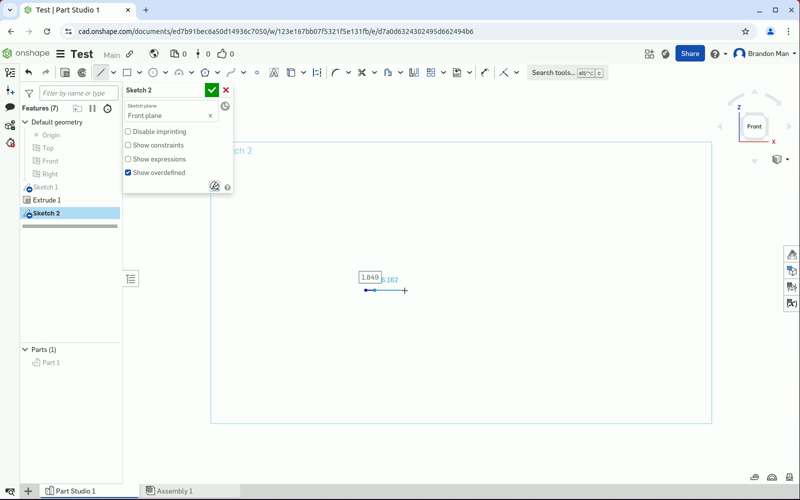
mouse_move(374, 283)
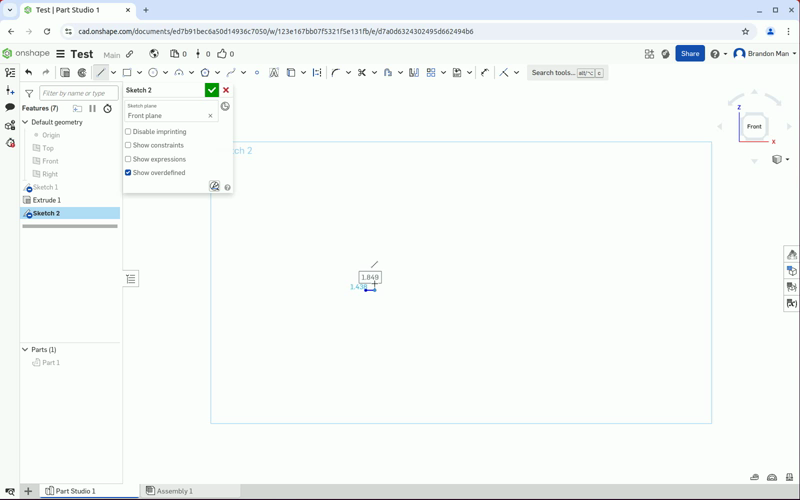
scroll(6)
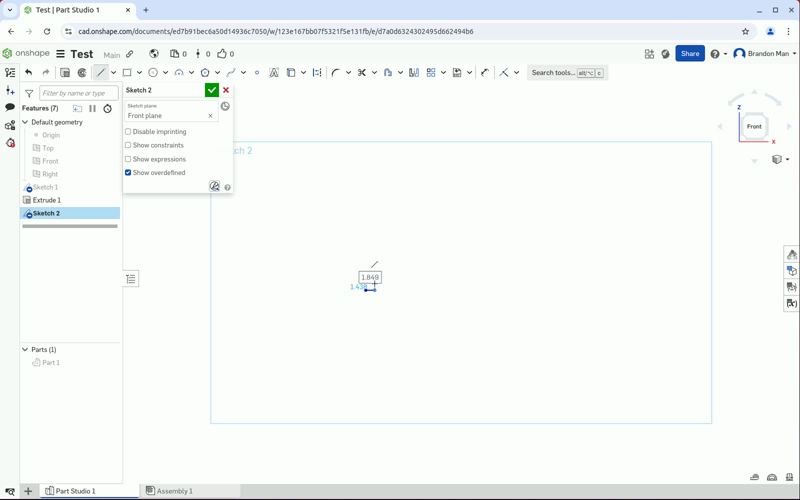
scroll(6)
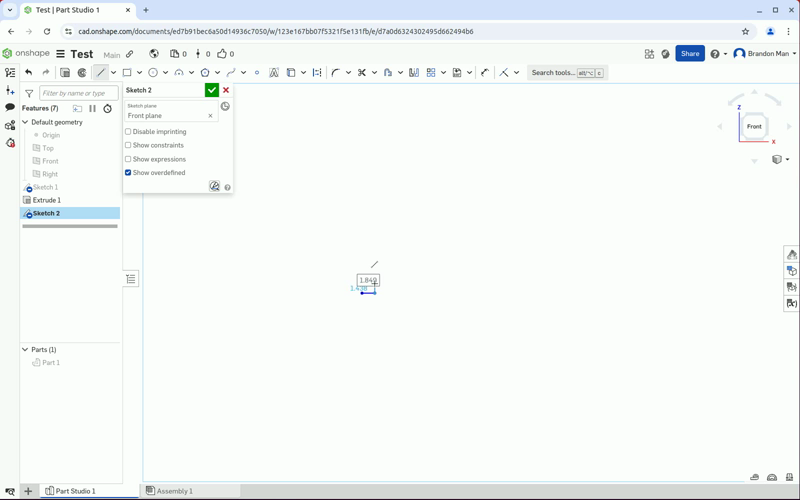
scroll(6)
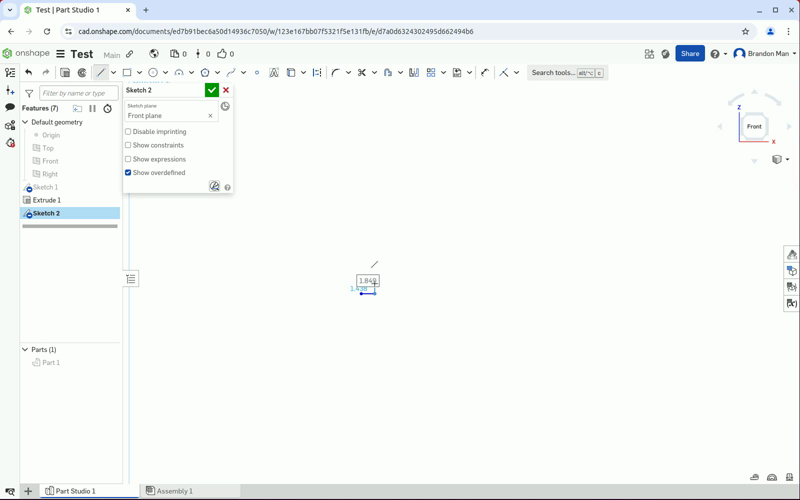
scroll(6)
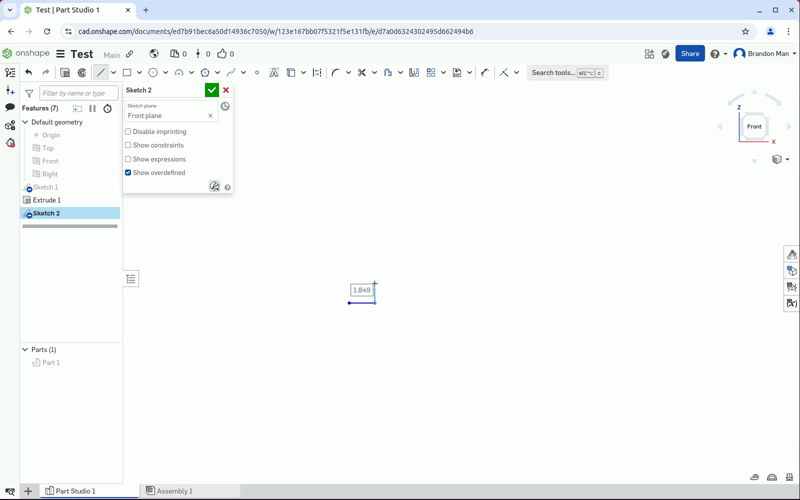
scroll(6)
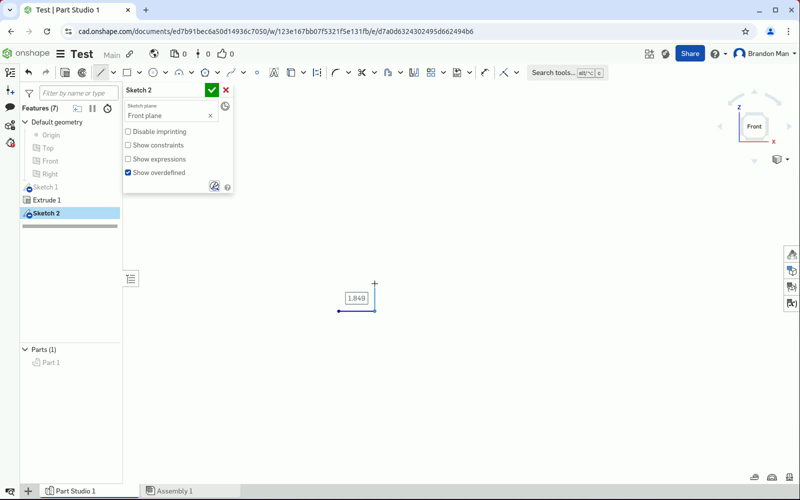
scroll(6)
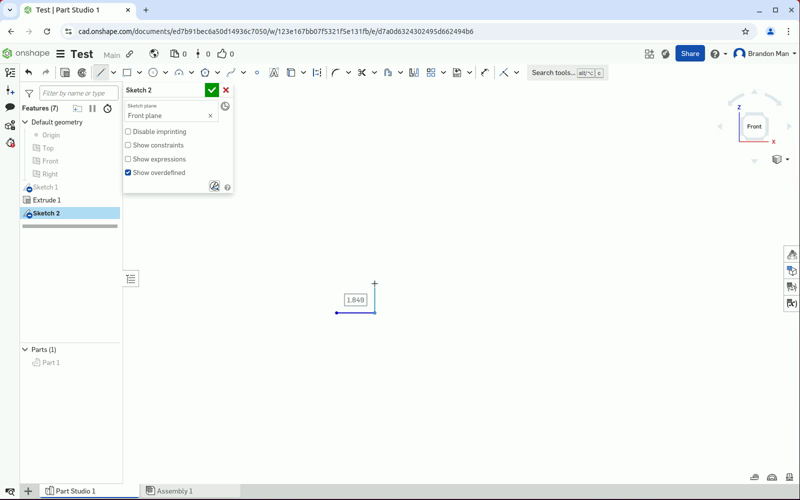
scroll(6)
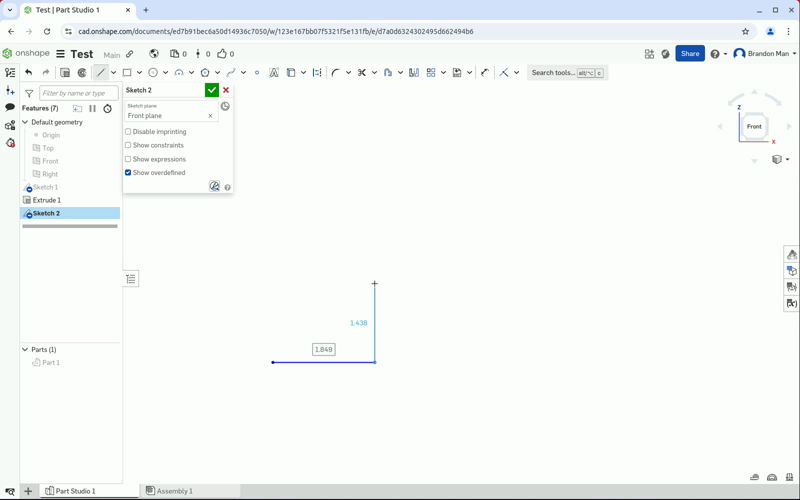
click(374, 283)
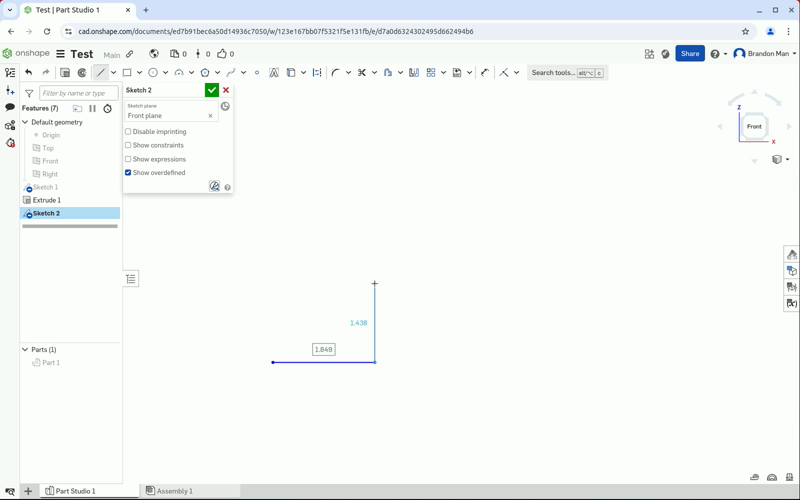
scroll(-6)
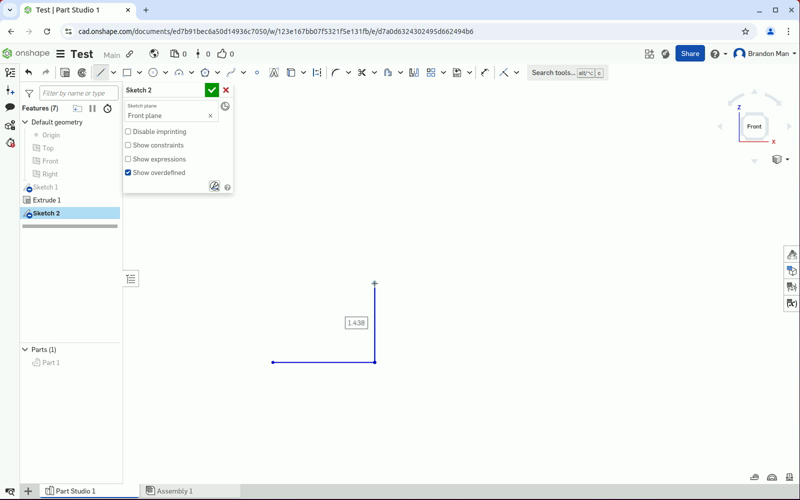
scroll(-6)
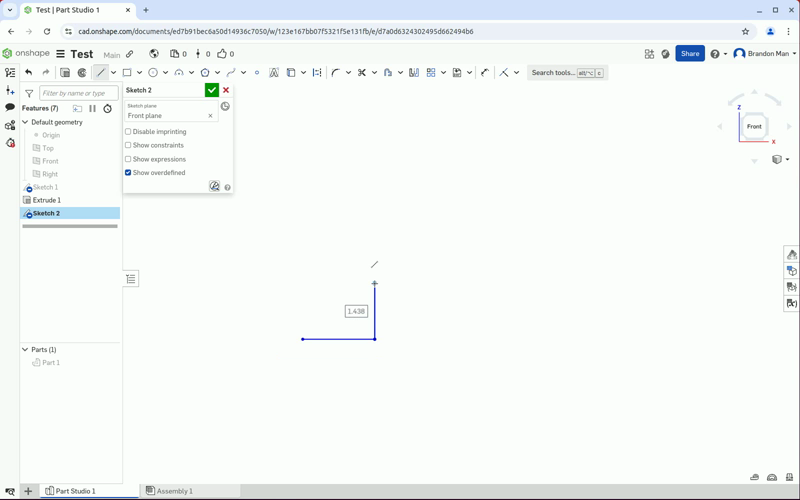
scroll(-6)
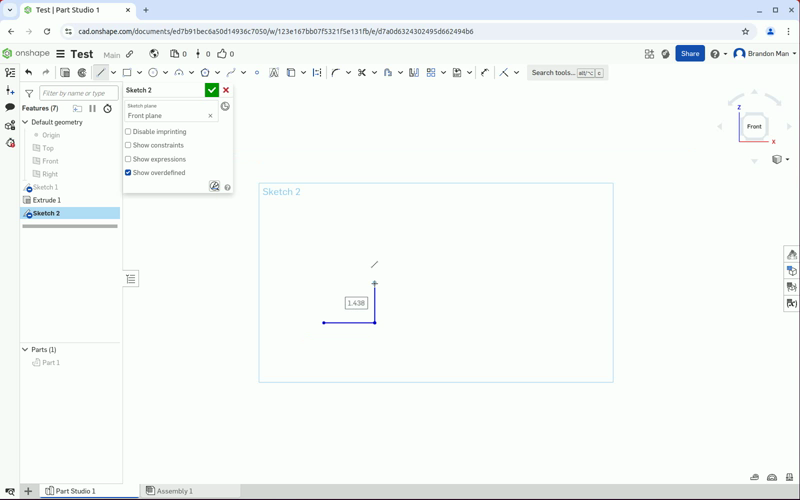
scroll(-6)
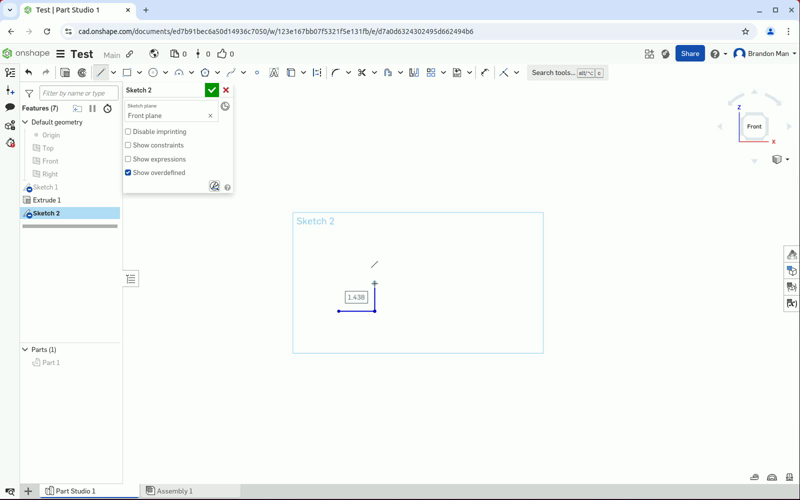
scroll(-6)
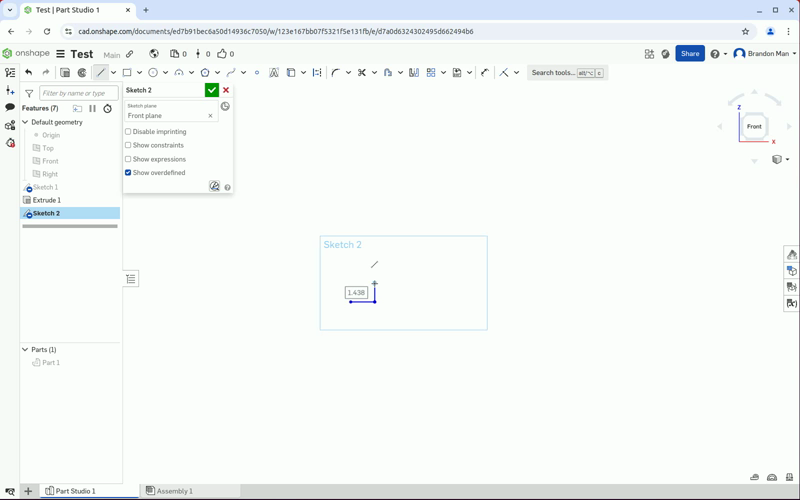
scroll(-6)
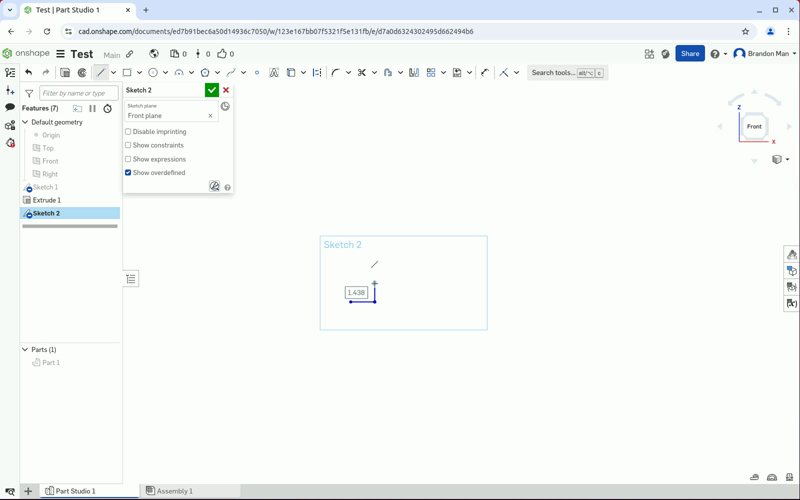
scroll(-6)
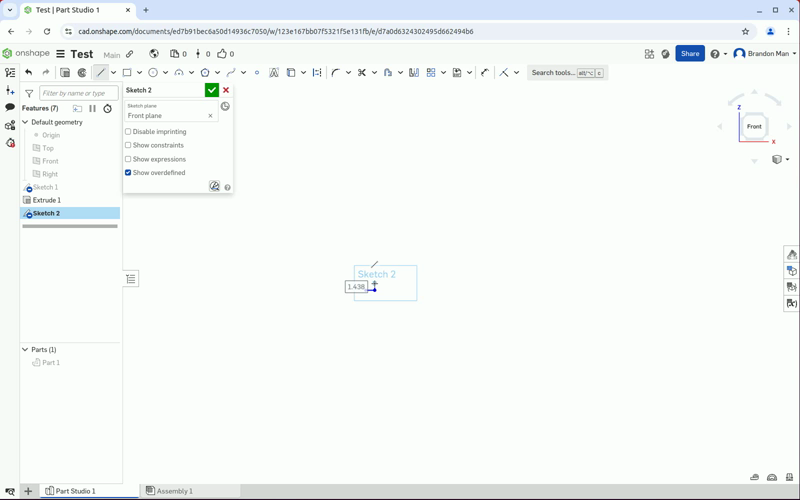
key_up(shift)
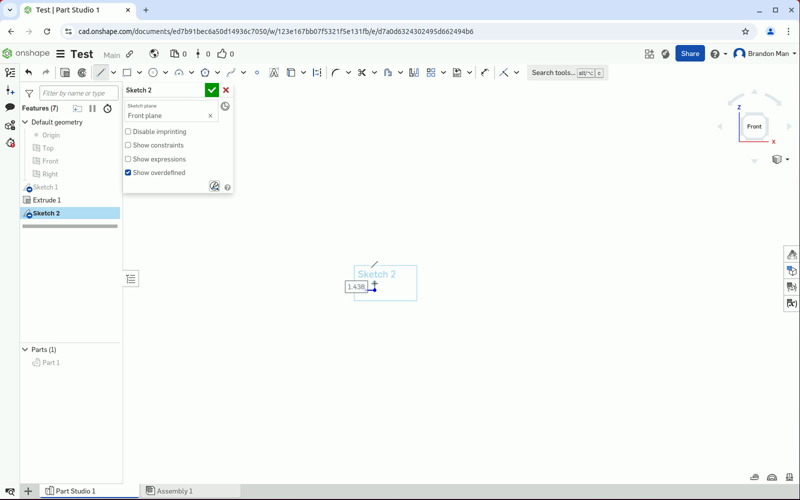
key_down(shift)
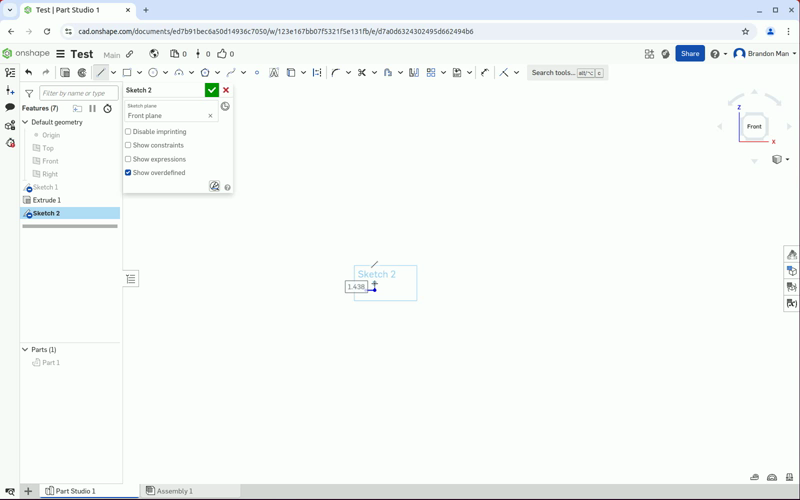
mouse_move(404, 283)
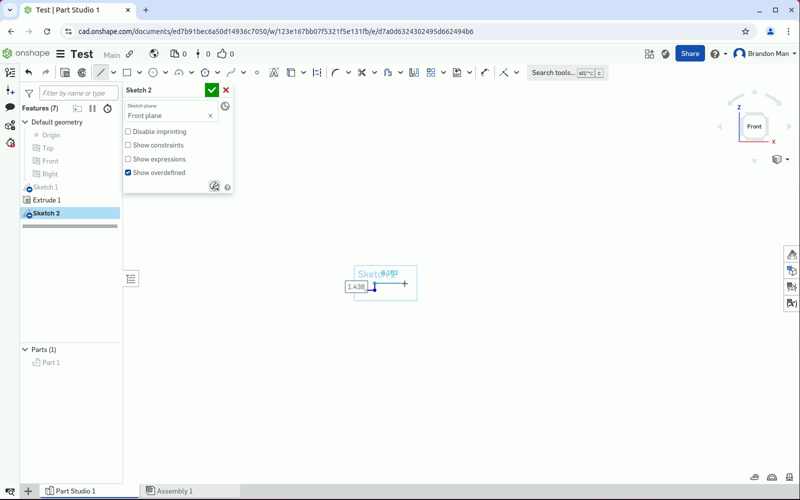
mouse_move(365, 283)
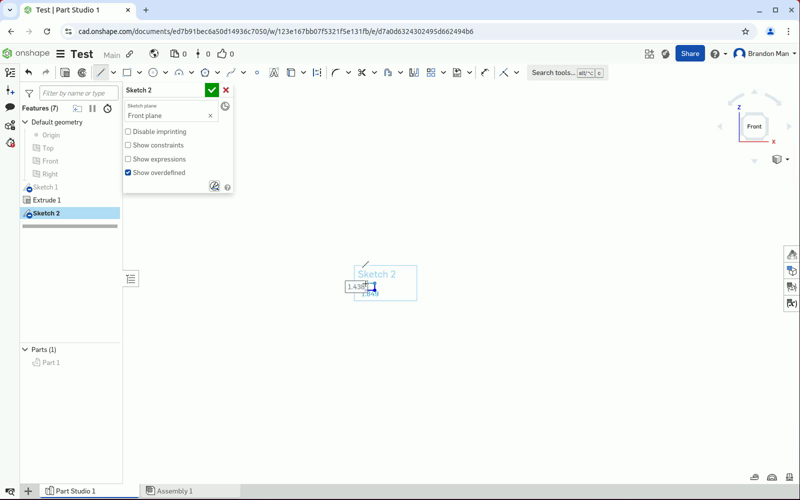
click(365, 283)
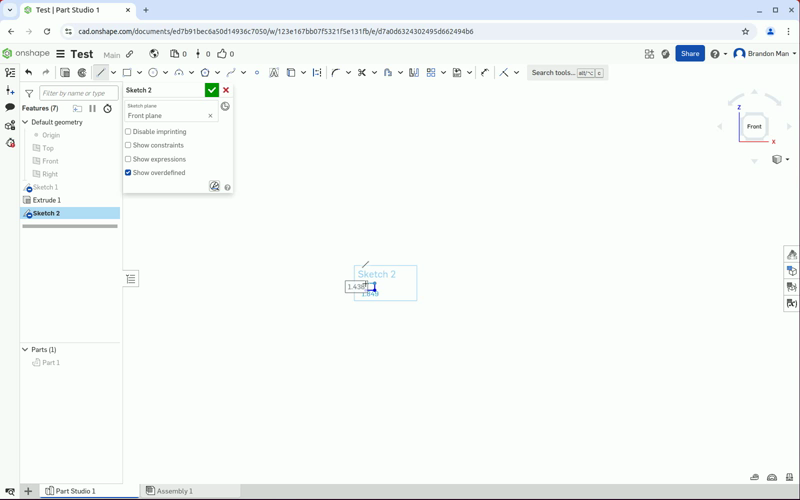
key_up(shift)
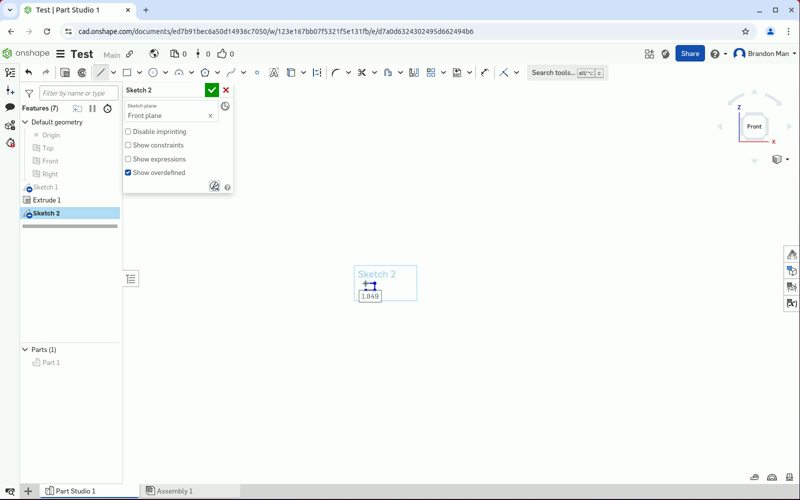
mouse_move(395, 283)
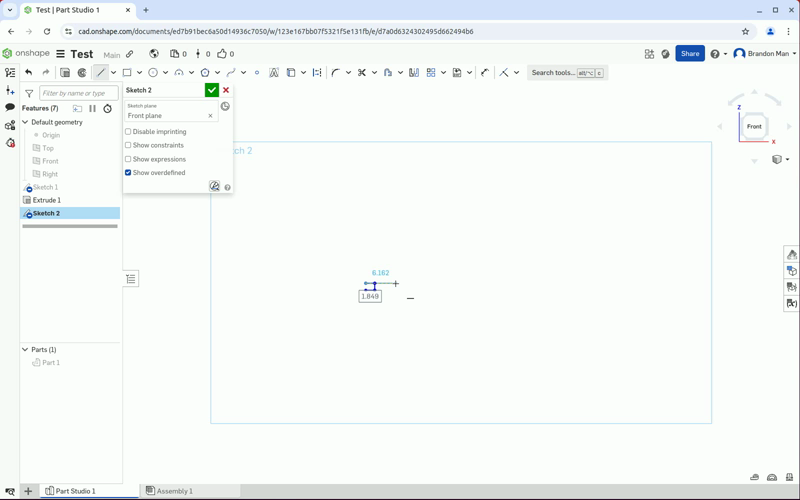
key_down(shift)
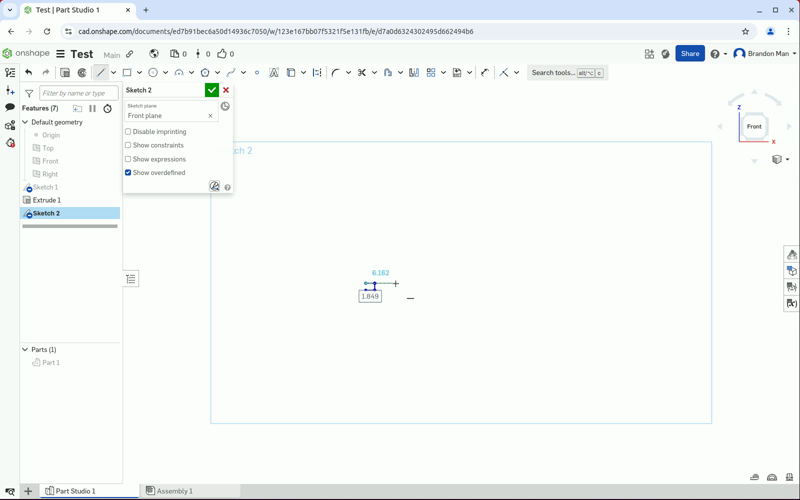
mouse_move(365, 290)
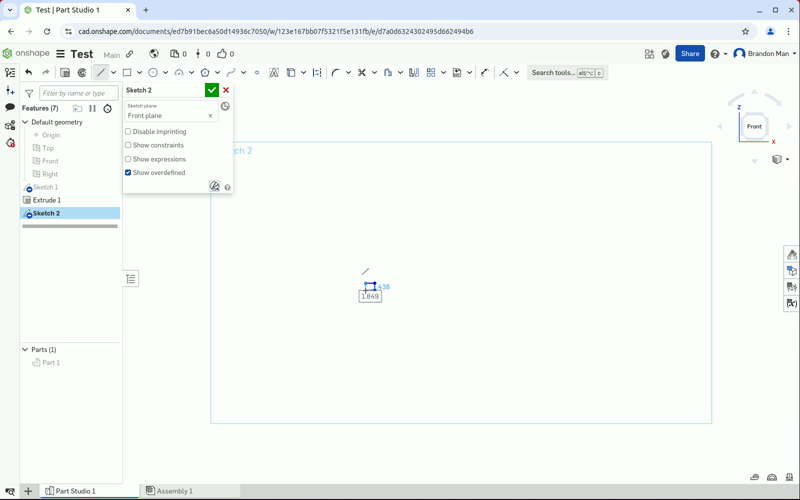
scroll(6)
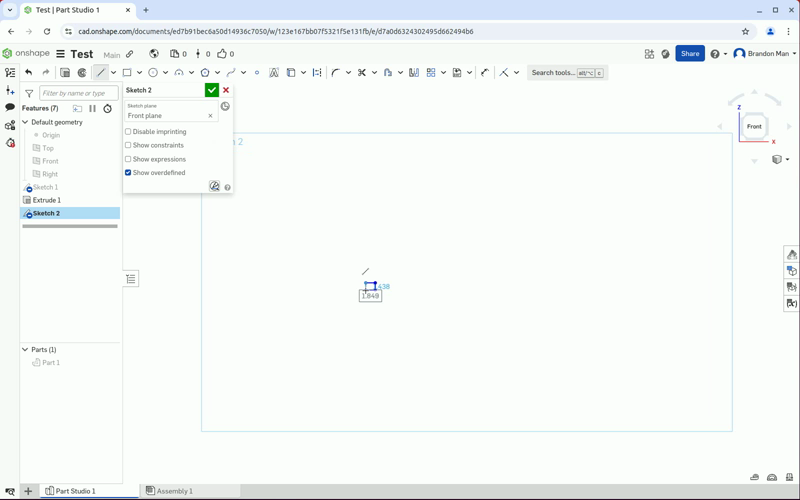
scroll(6)
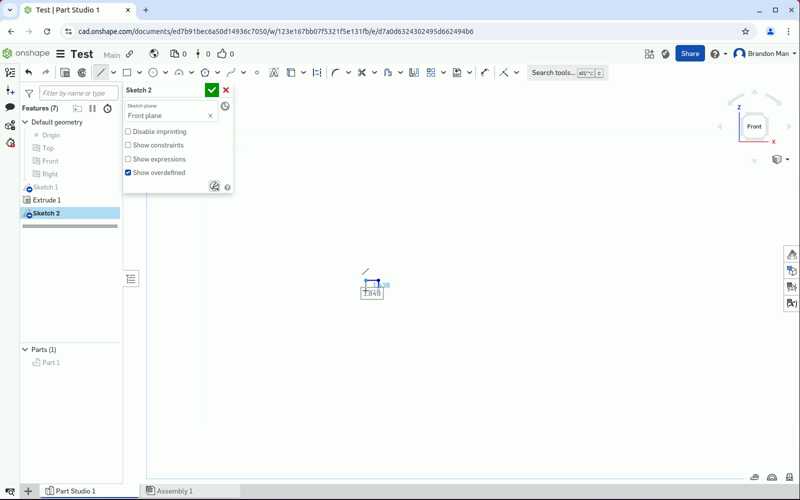
scroll(6)
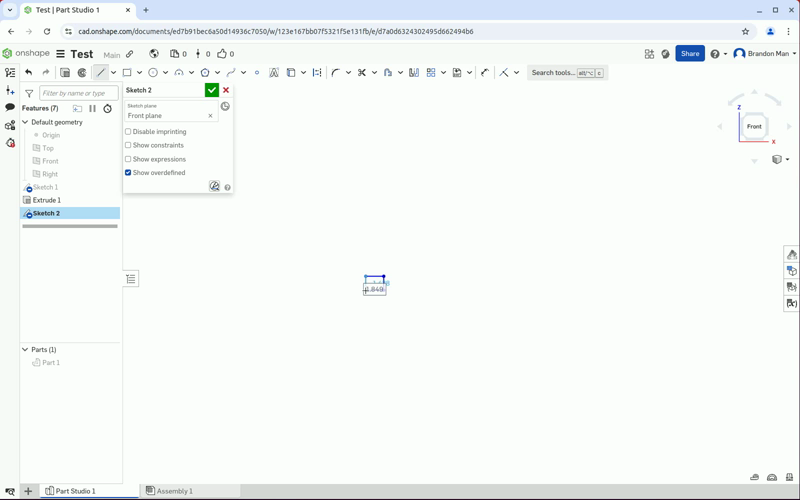
scroll(6)
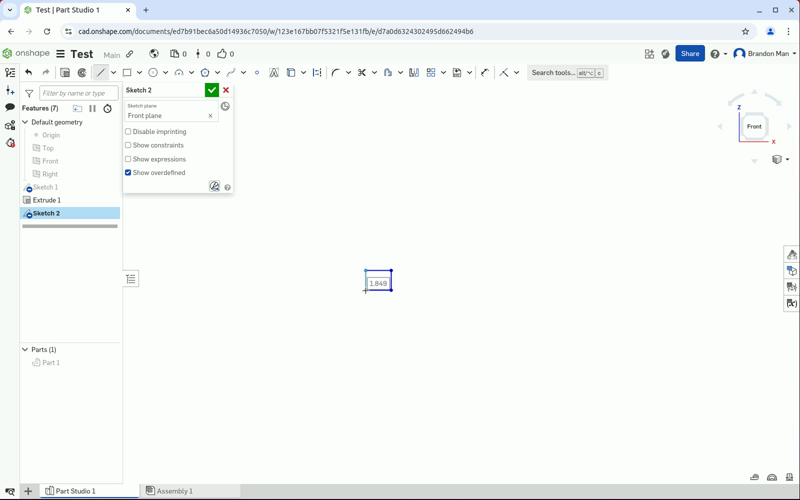
scroll(6)
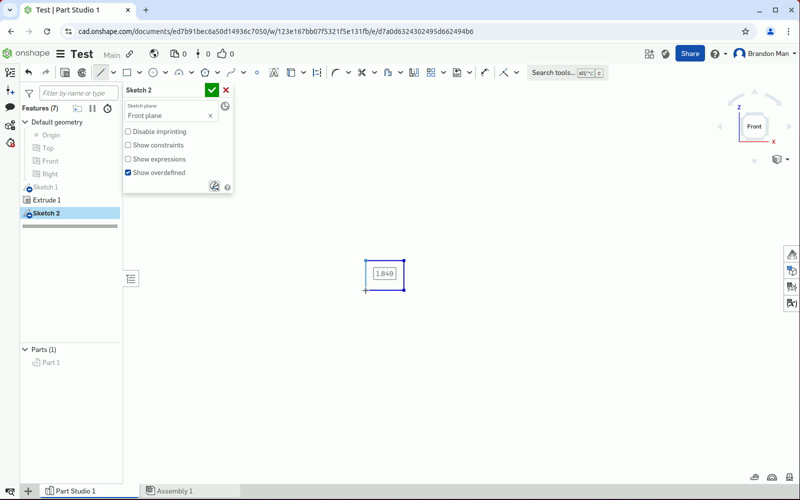
scroll(6)
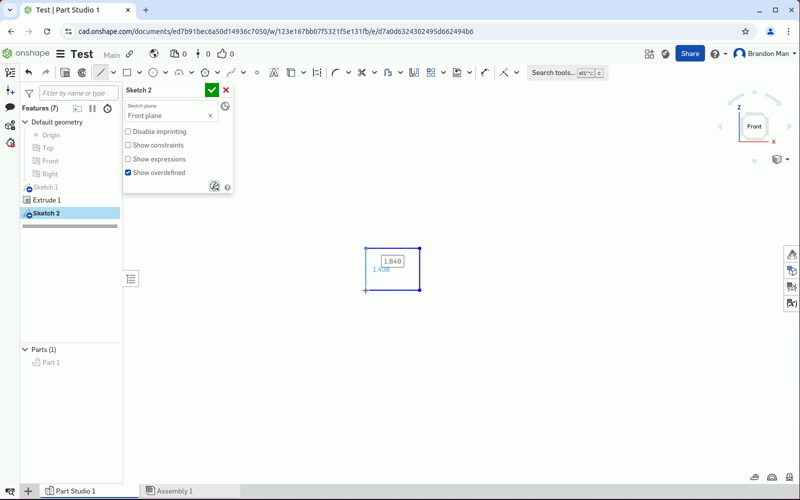
scroll(6)
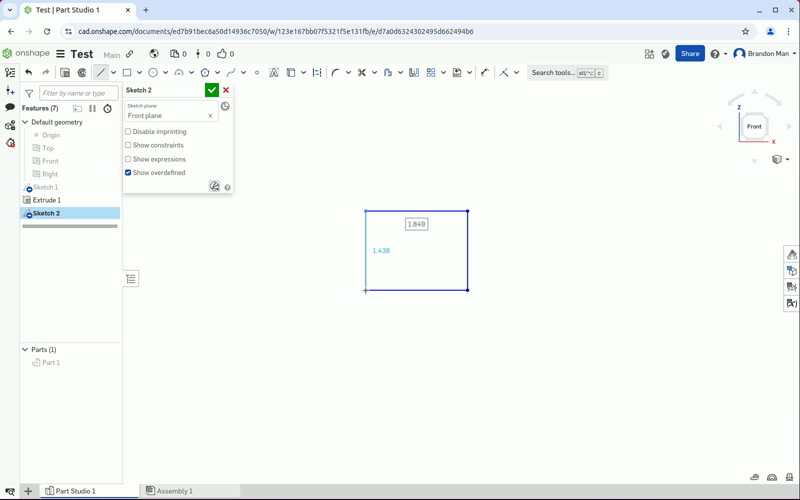
key_up(shift)
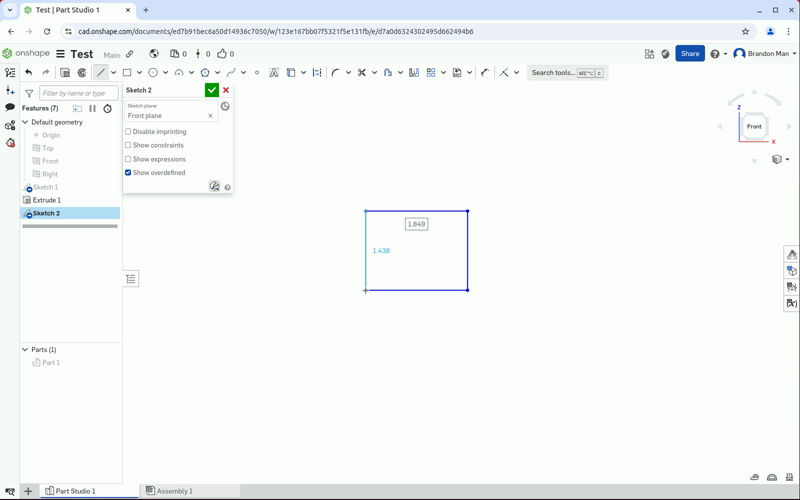
click(365, 290)
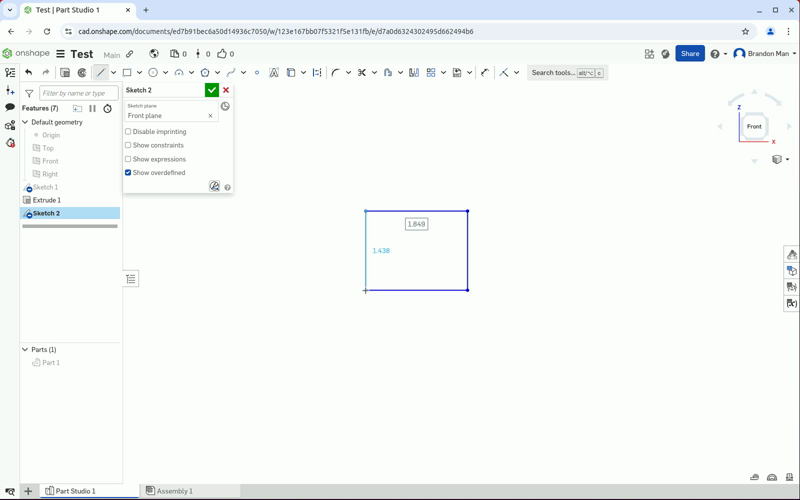
scroll(-6)
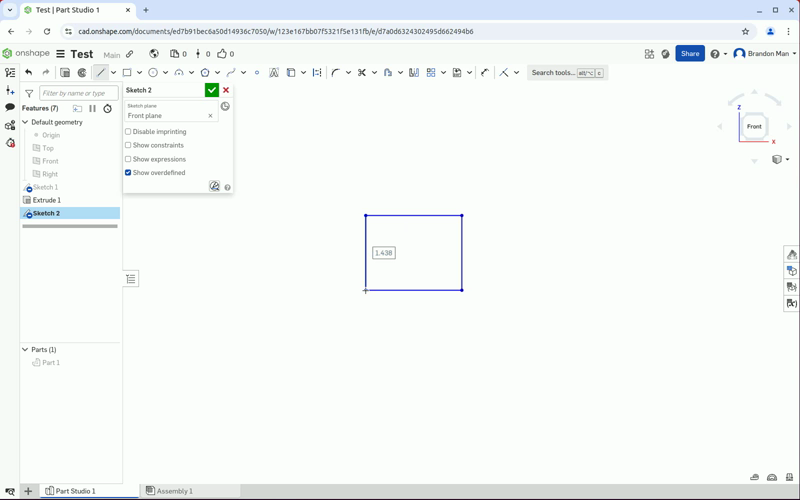
scroll(-6)
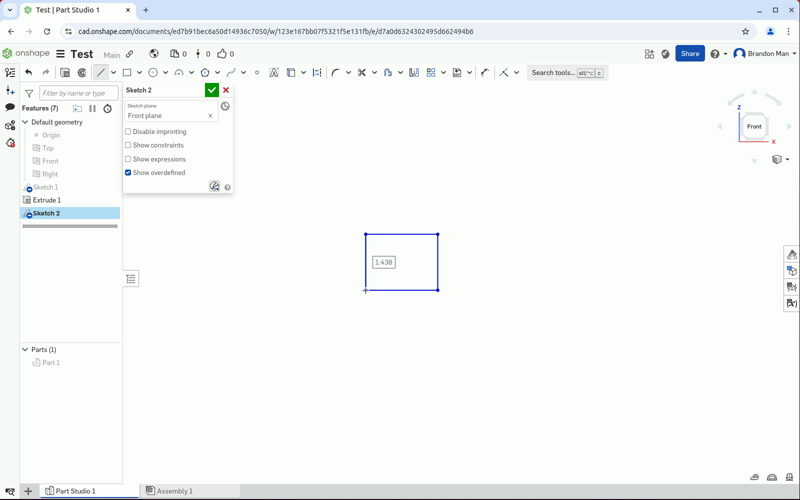
scroll(-6)
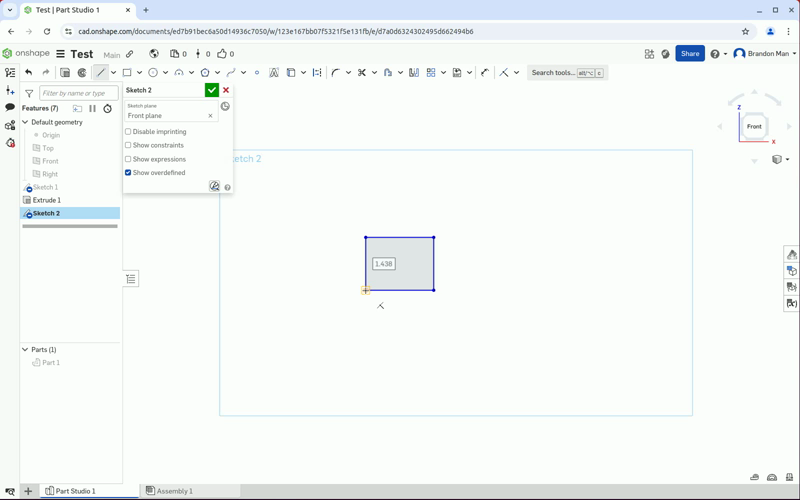
scroll(-6)
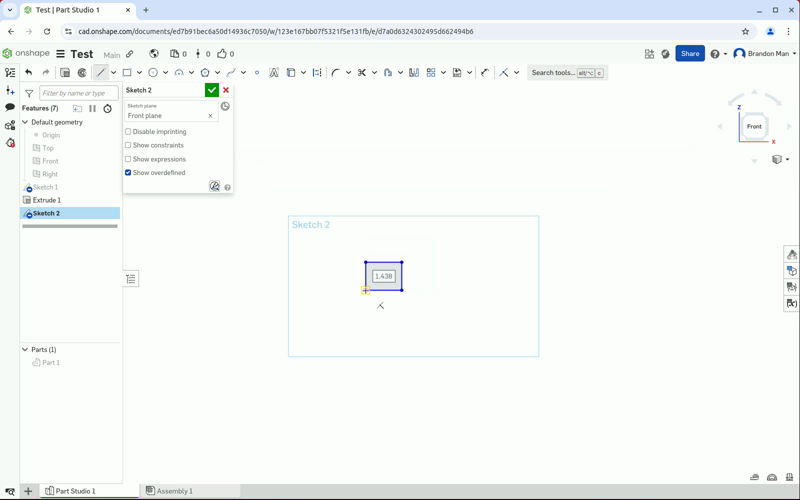
scroll(-6)
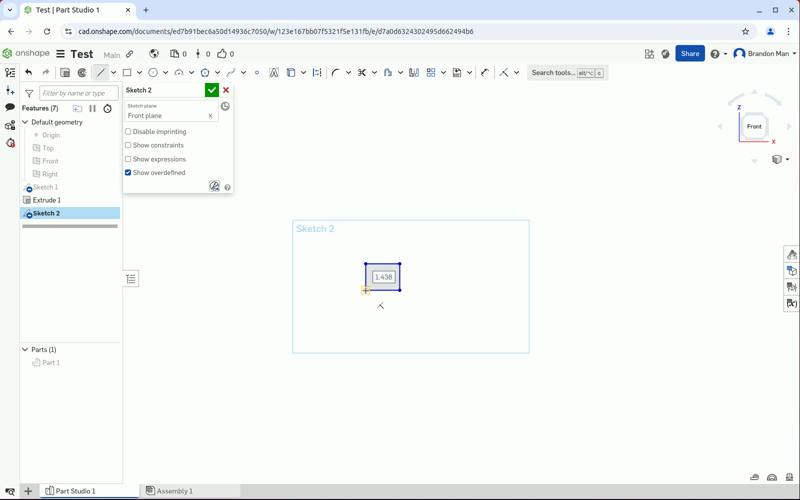
scroll(-6)
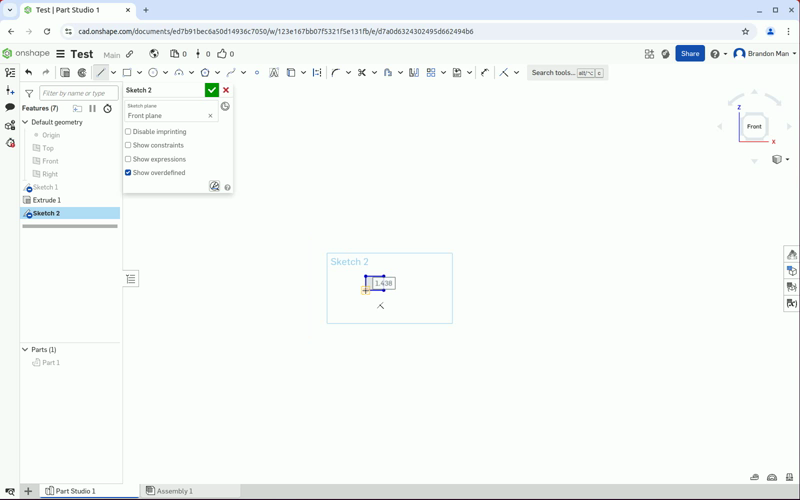
scroll(-6)
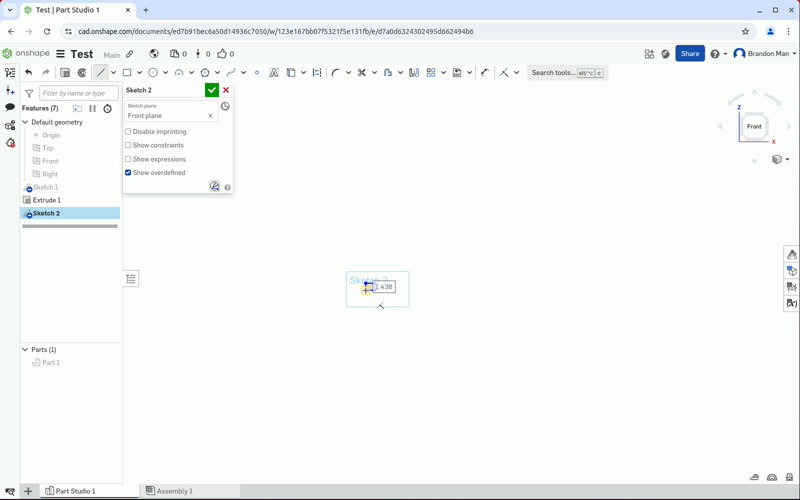
key(esc)
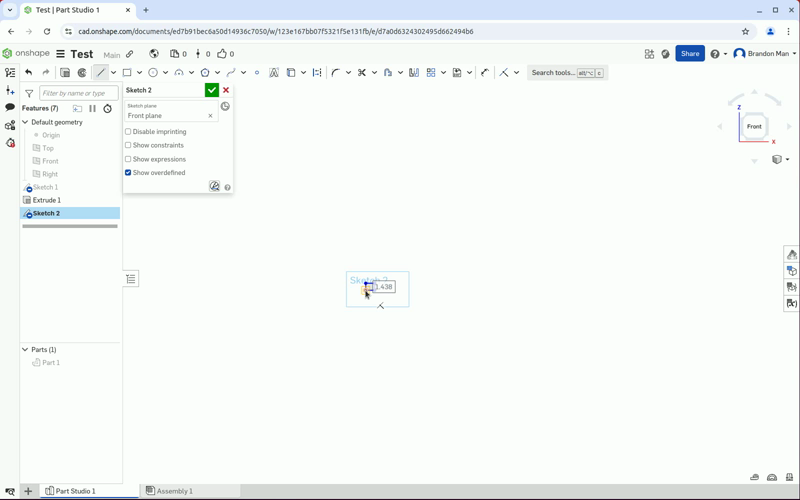
mouse_move(365, 287)
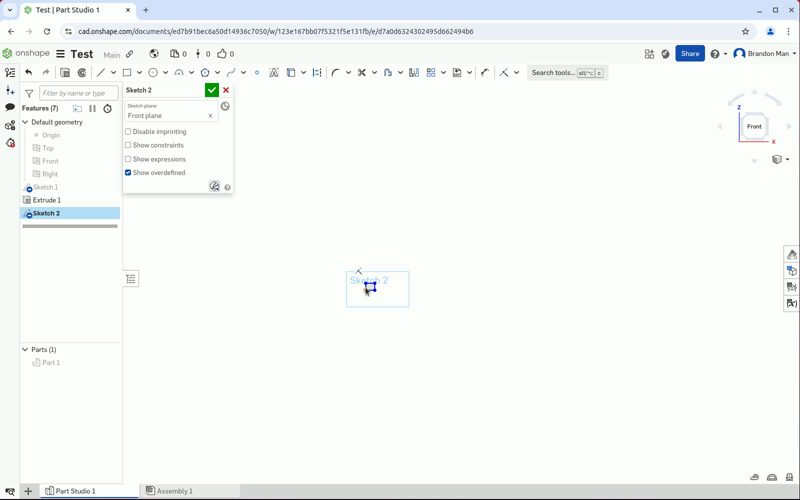
scroll(6)
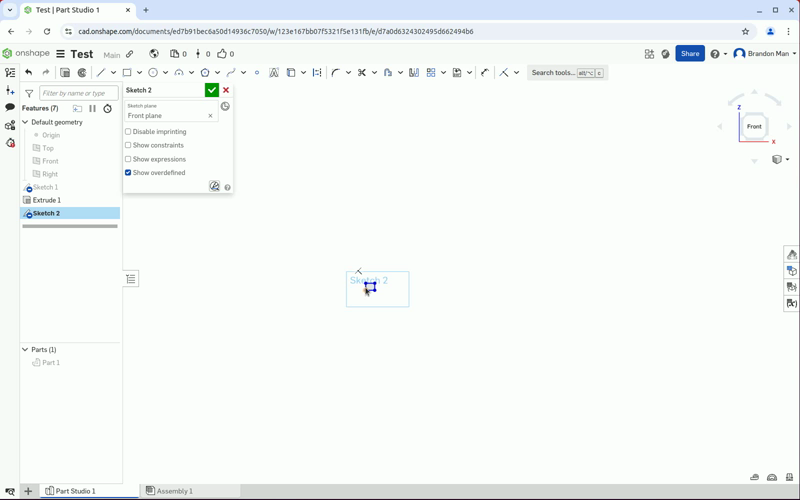
scroll(6)
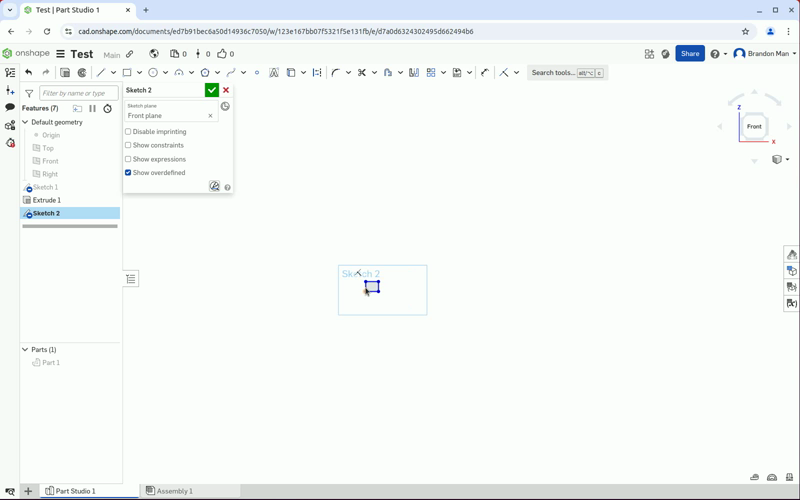
scroll(6)
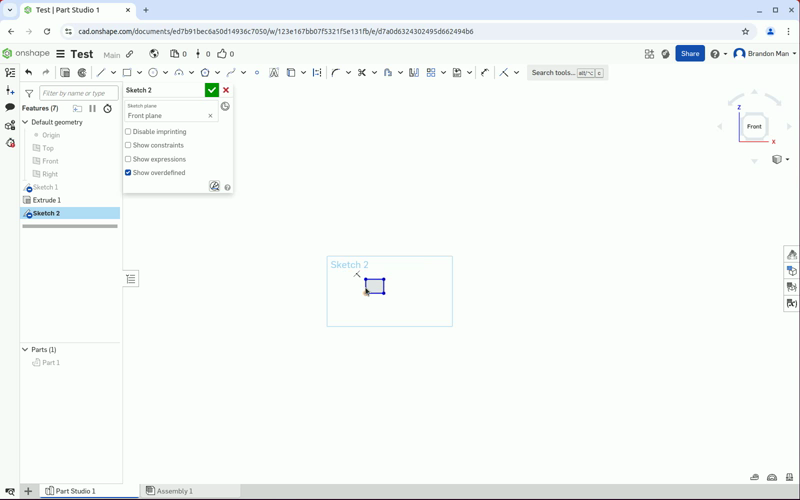
scroll(6)
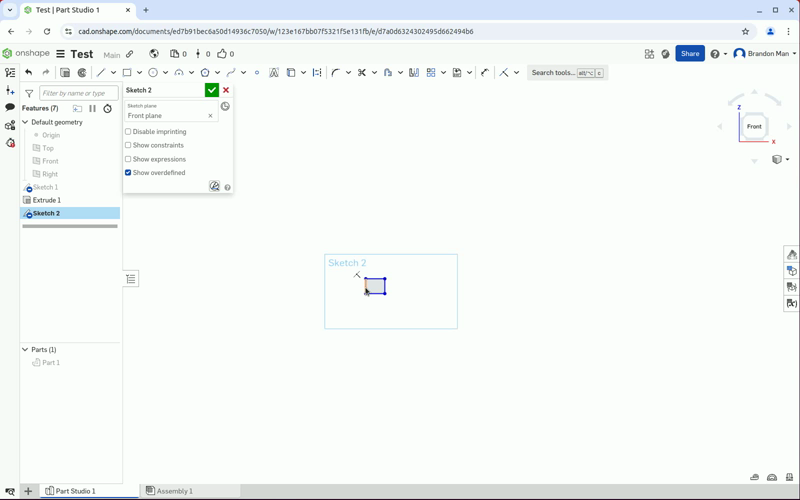
scroll(6)
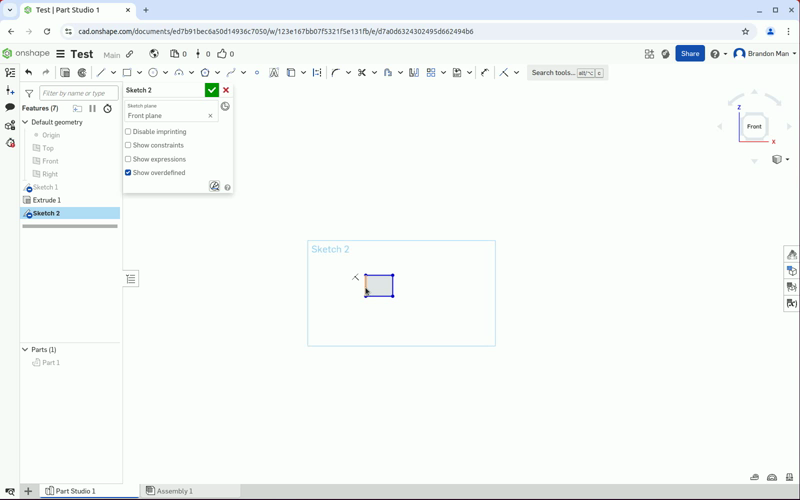
scroll(6)
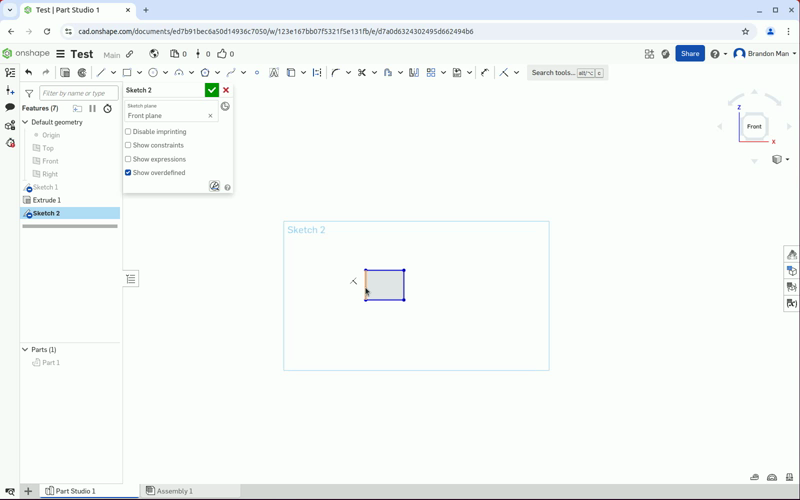
scroll(6)
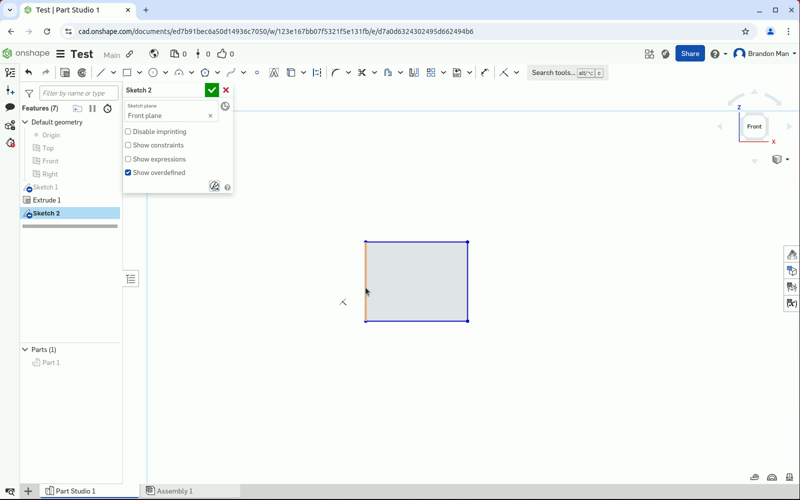
click(365, 287)
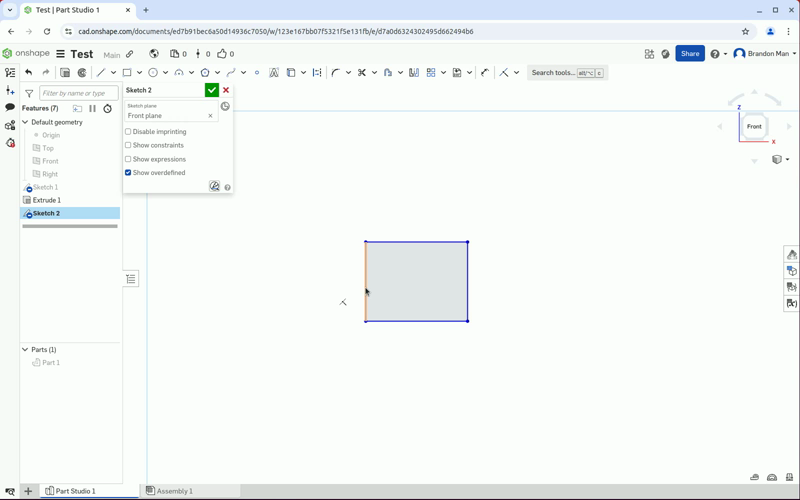
scroll(-6)
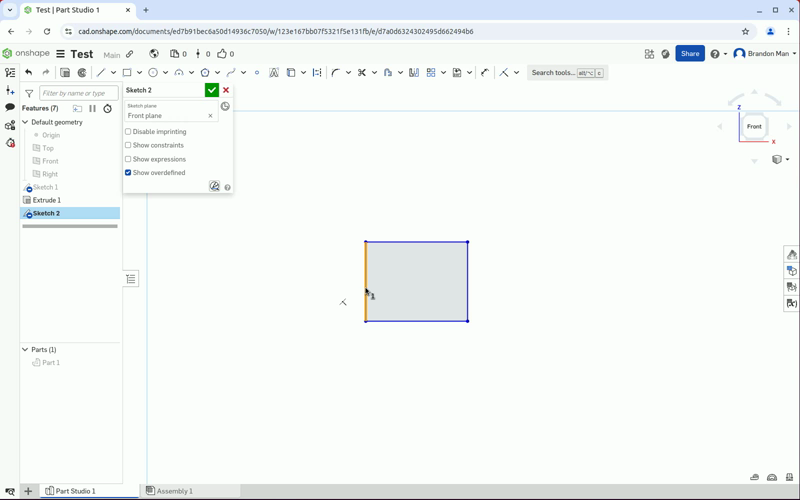
scroll(-6)
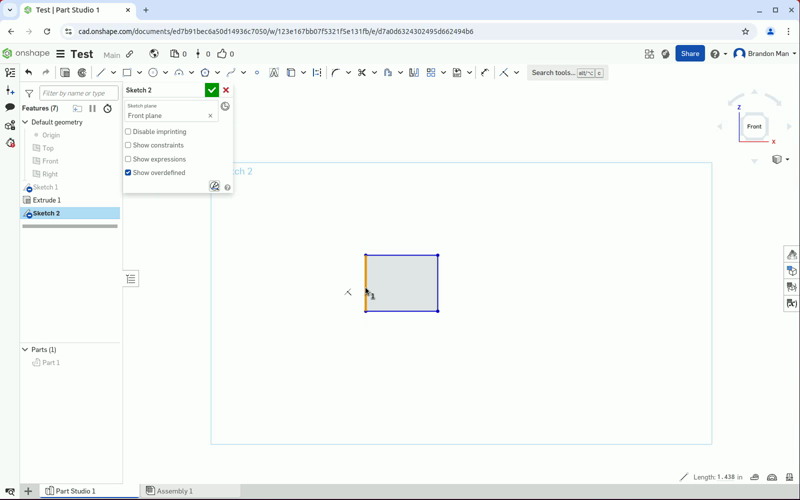
scroll(-6)
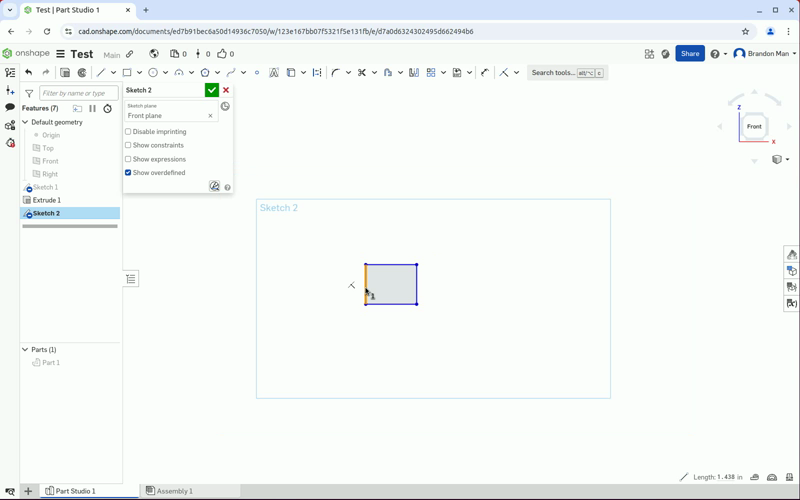
scroll(-6)
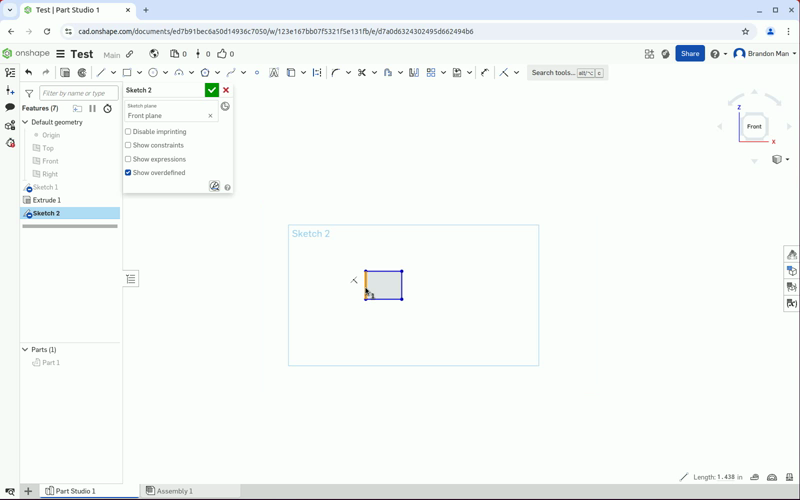
scroll(-6)
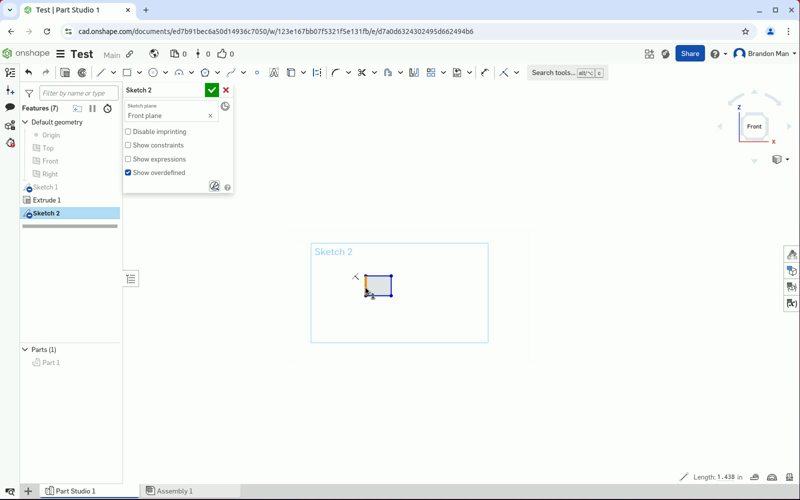
scroll(-6)
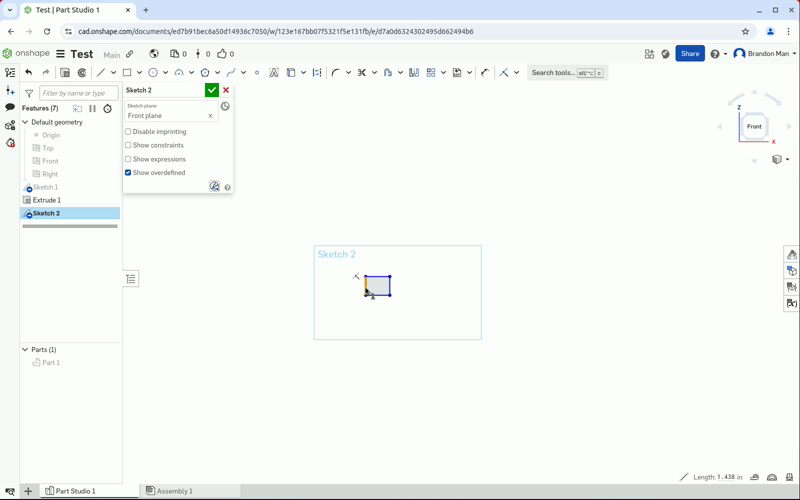
scroll(-6)
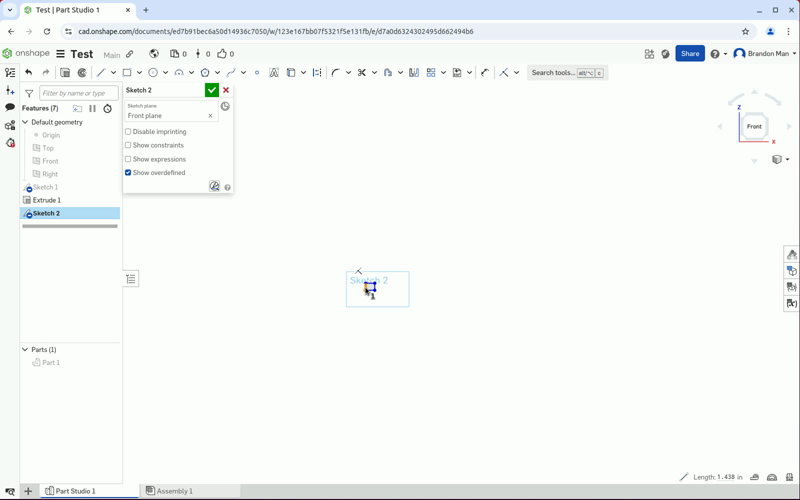
mouse_move(73, 352)
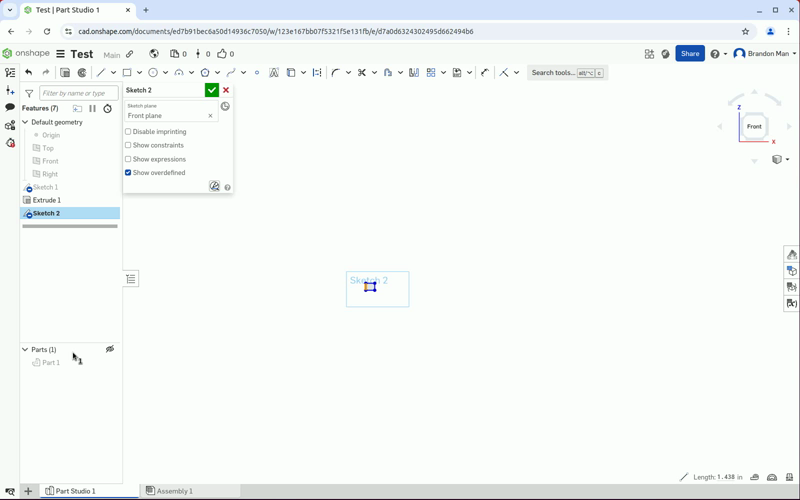
key(shift+y)
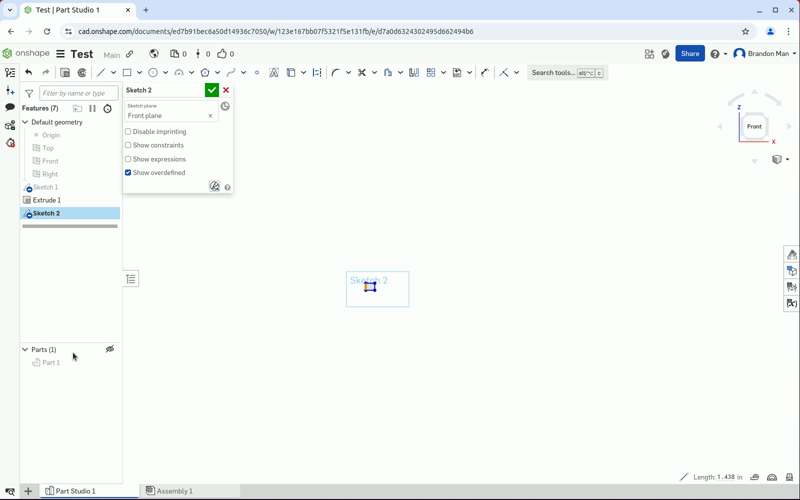
key(shift+e)
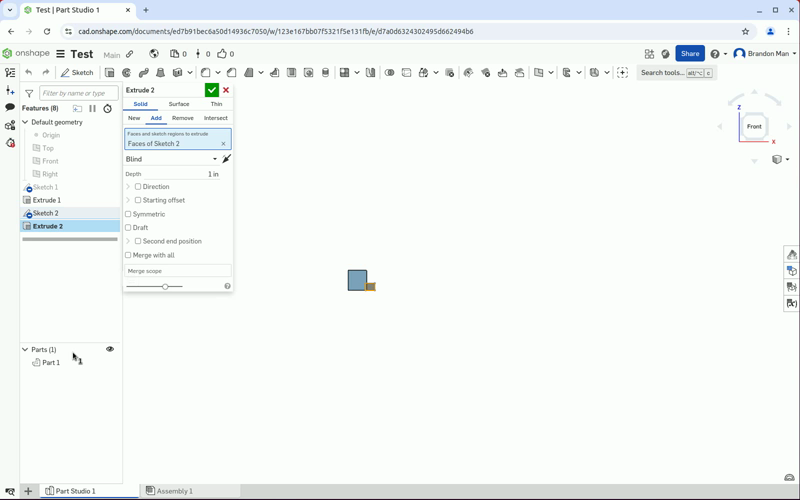
mouse_move(143, 106)
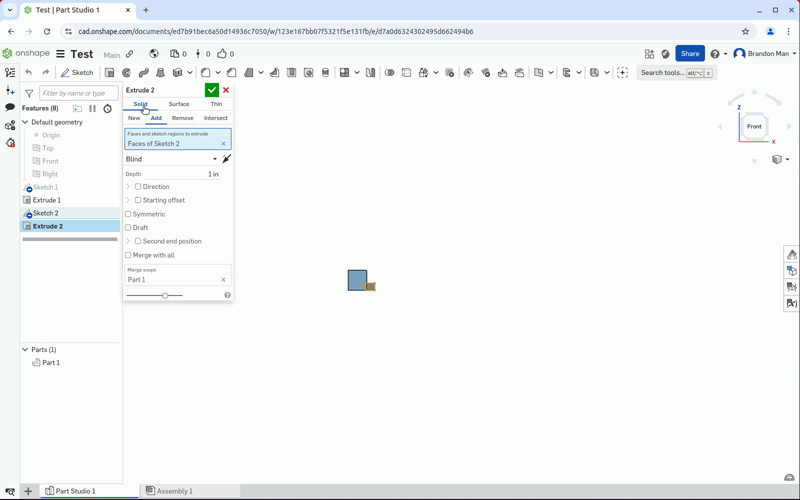
click(143, 106)
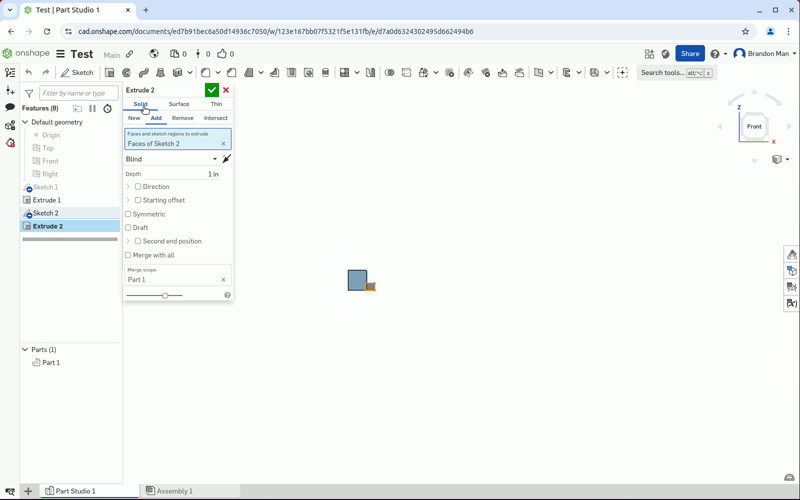
mouse_move(137, 120)
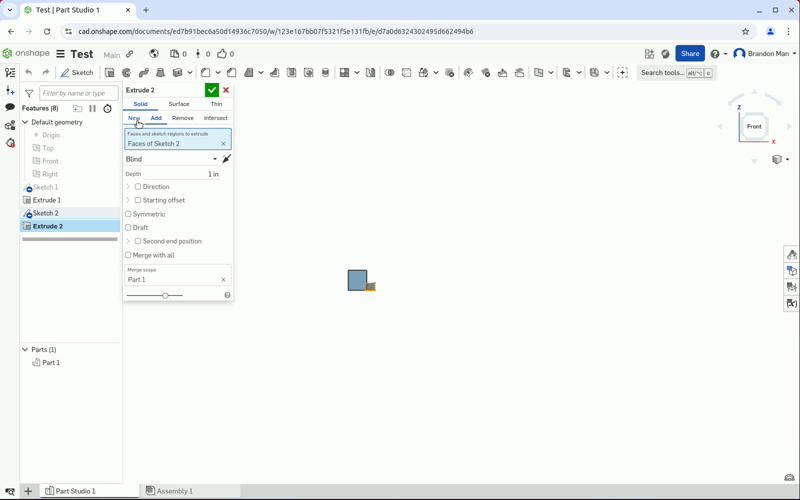
click(137, 120)
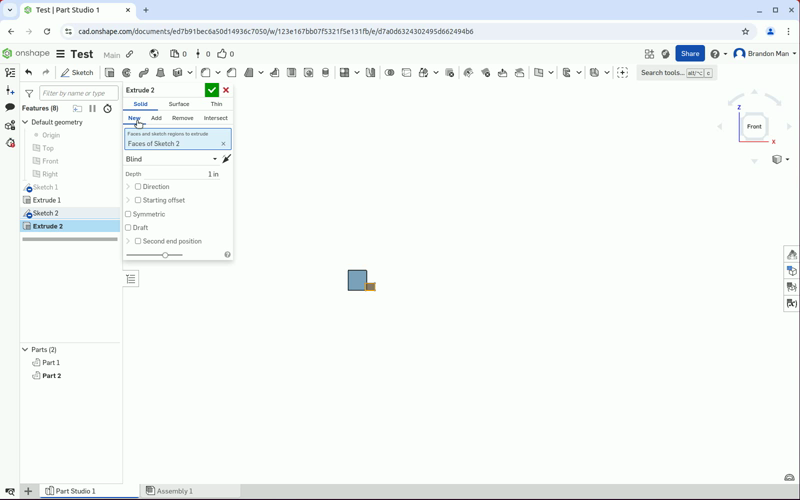
key(tab, 4)
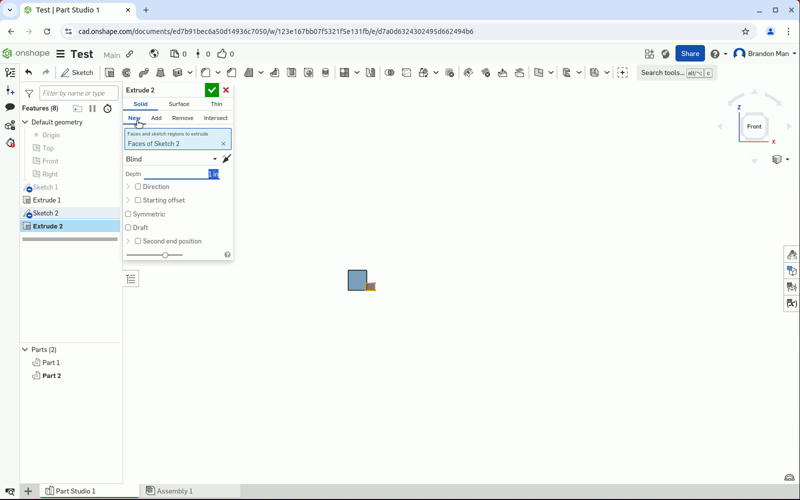
text(17.812)
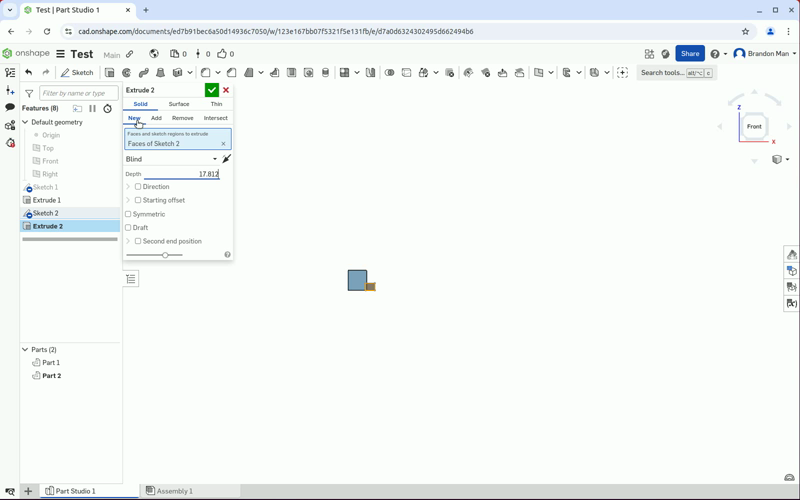
key(tab, 3)
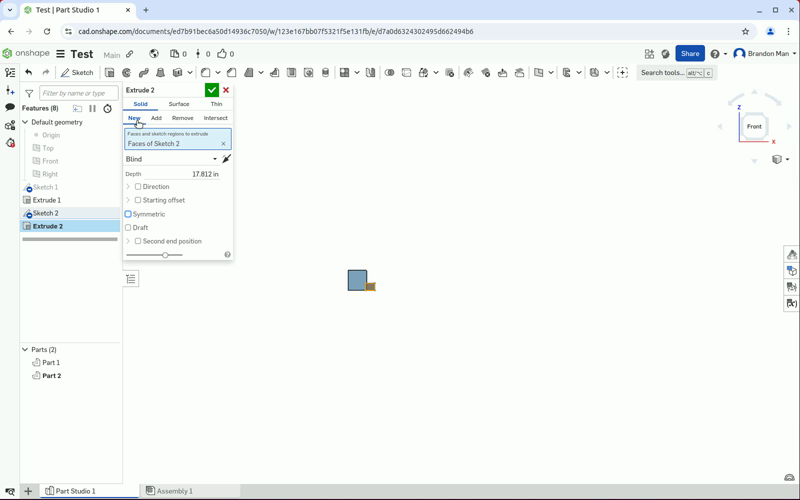
key(space)
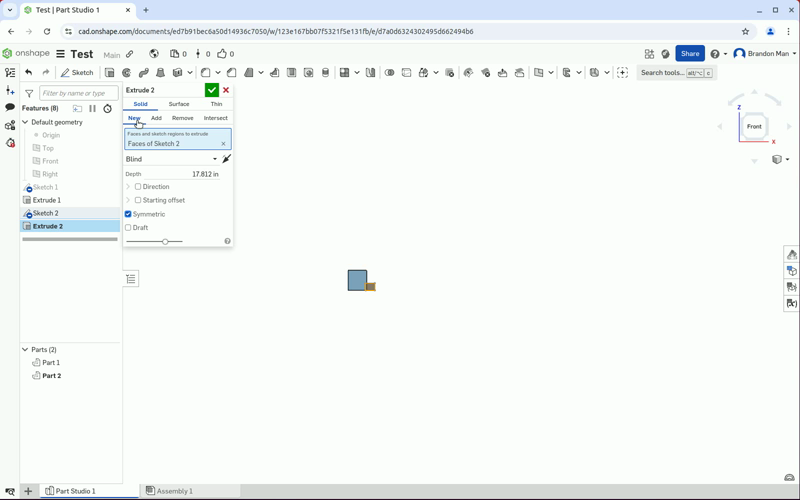
key(enter)
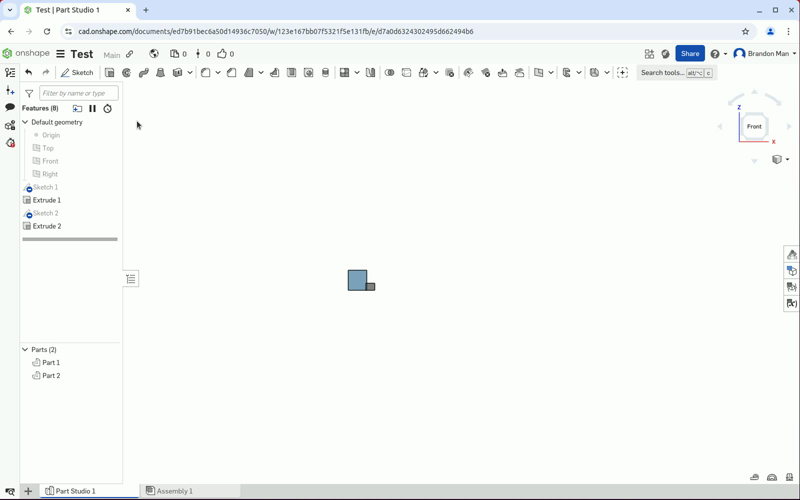
key(shift+h)
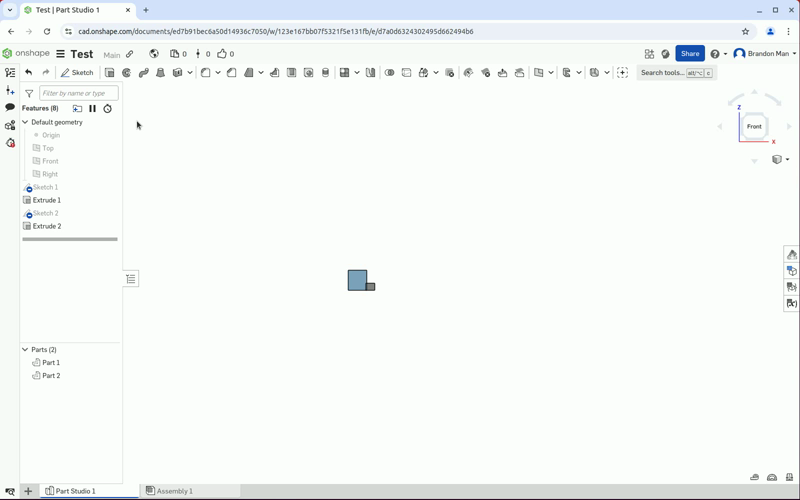
key(shift+h)
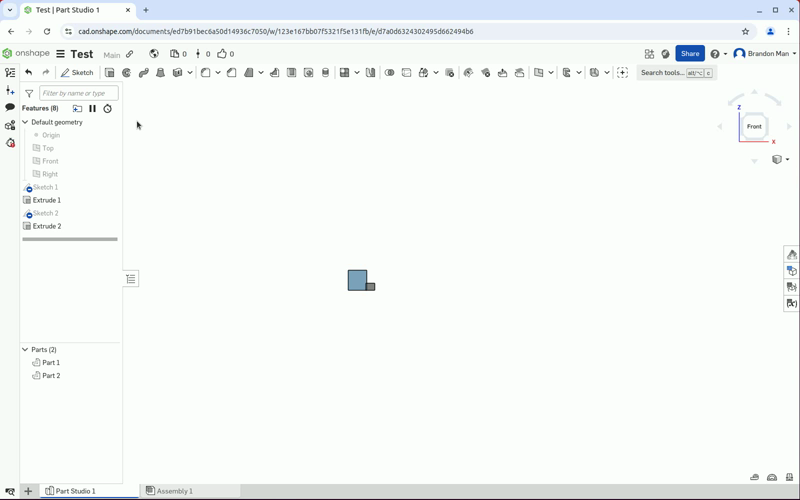
mouse_move(73, 189)
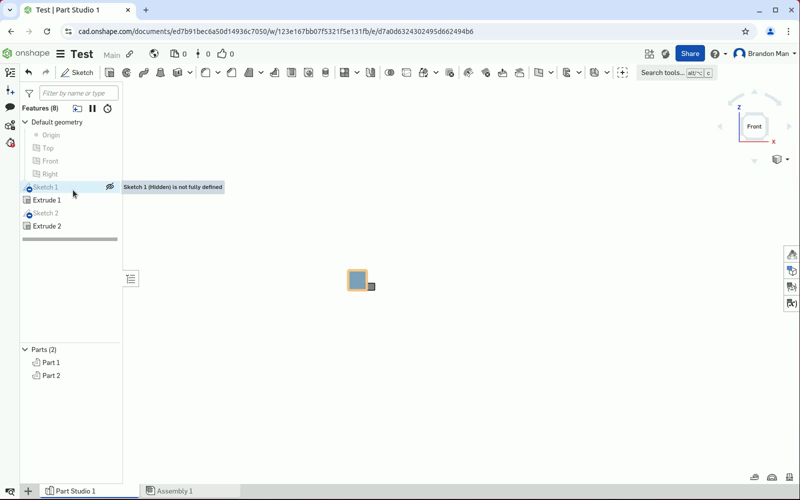
click(73, 189)
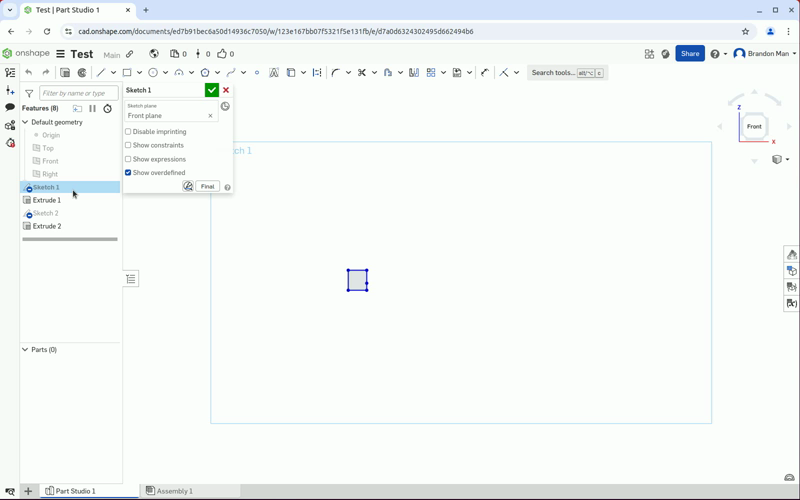
mouse_move(229, 92)
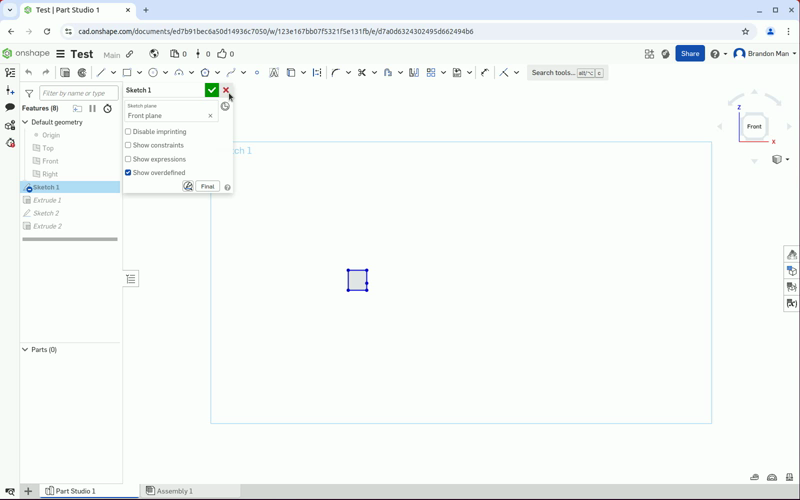
click(229, 92)
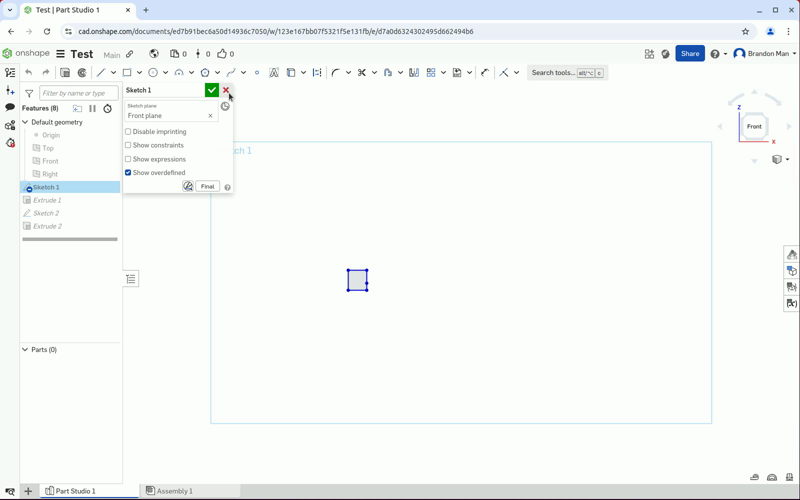
key(shift+s)
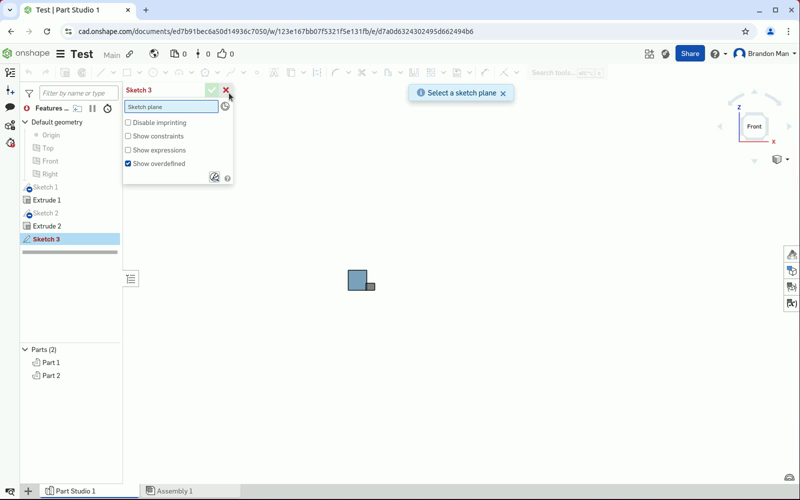
mouse_move(73, 163)
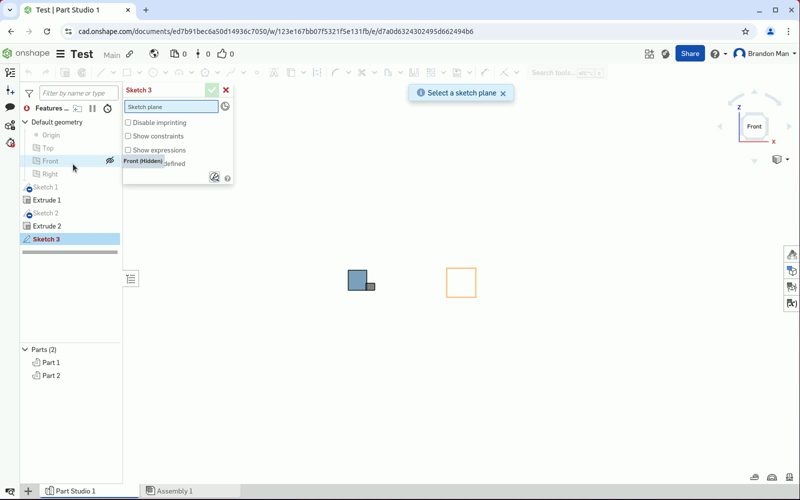
click(73, 163)
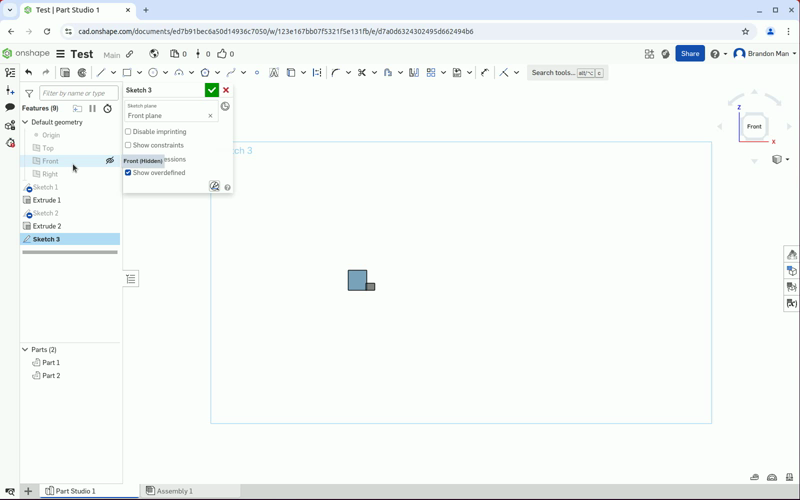
mouse_move(73, 352)
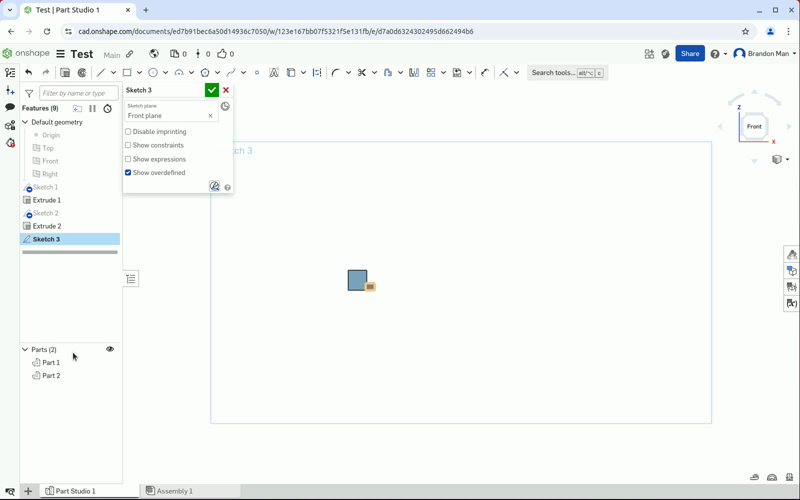
key(y)
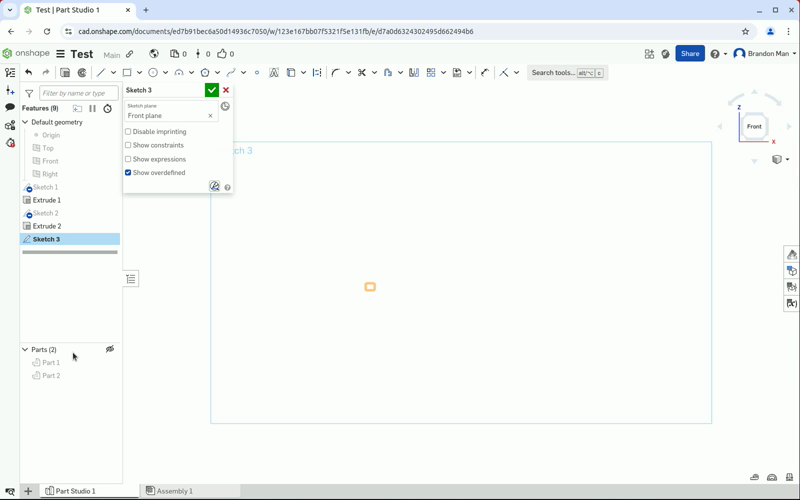
key(l)
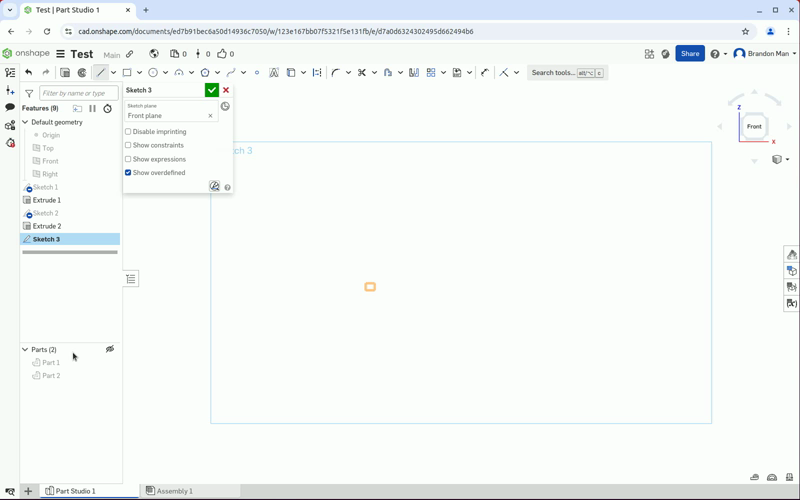
key_down(shift)
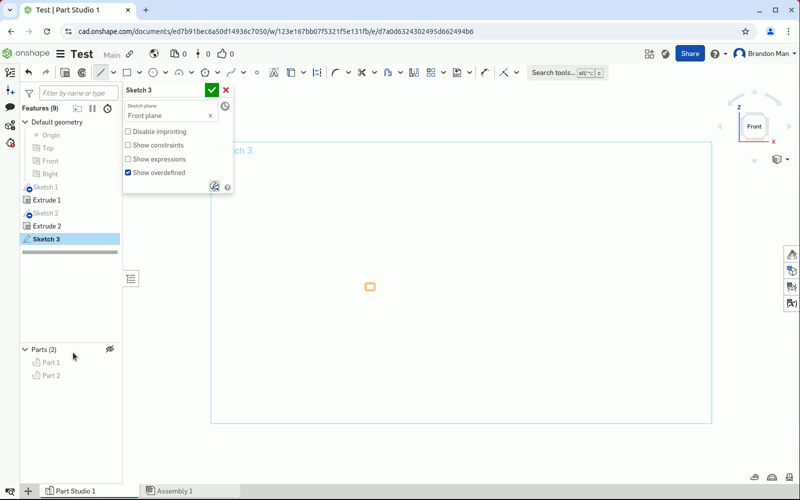
mouse_move(368, 282)
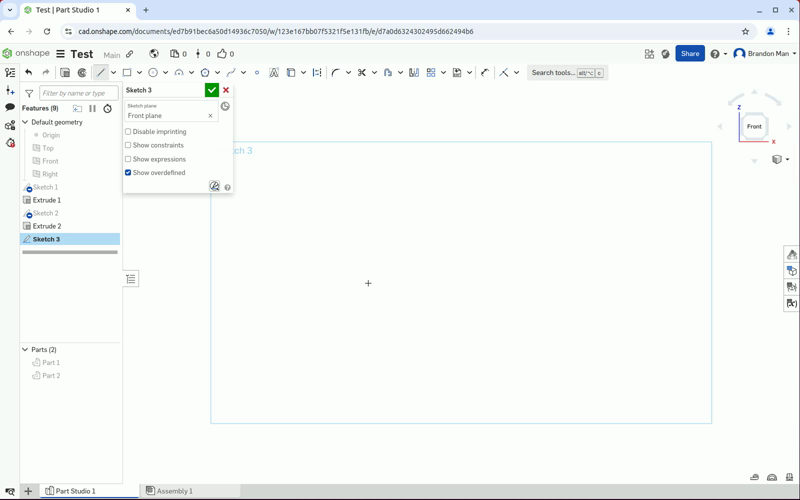
click(368, 282)
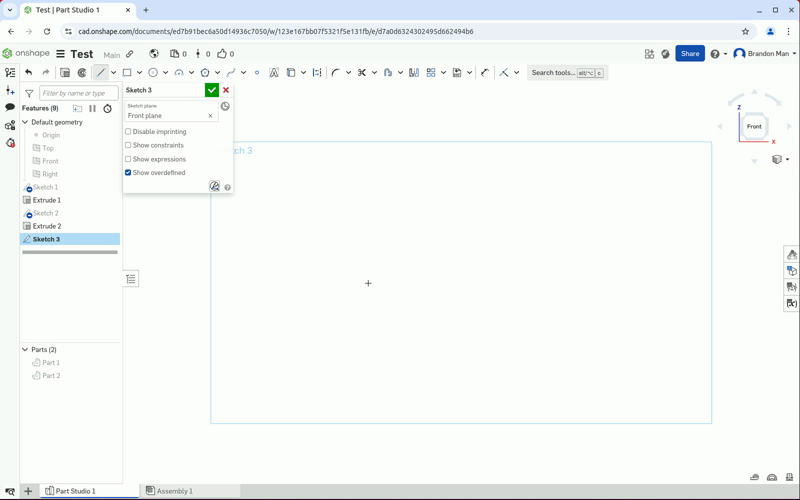
key_up(shift)
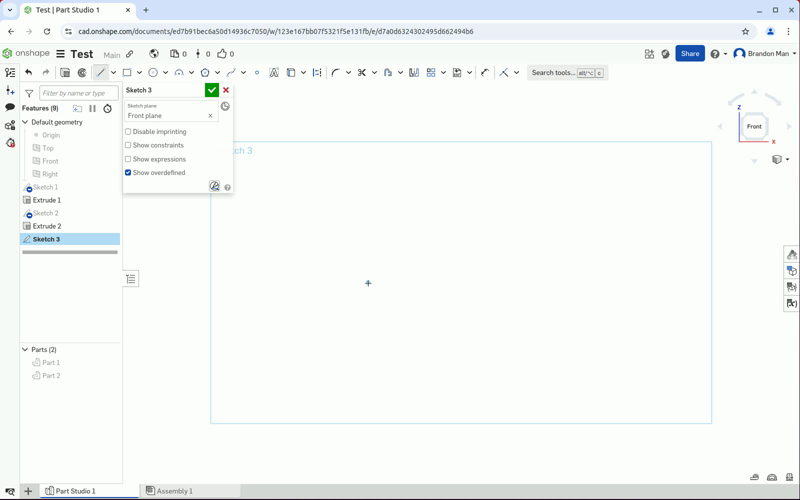
key_down(shift)
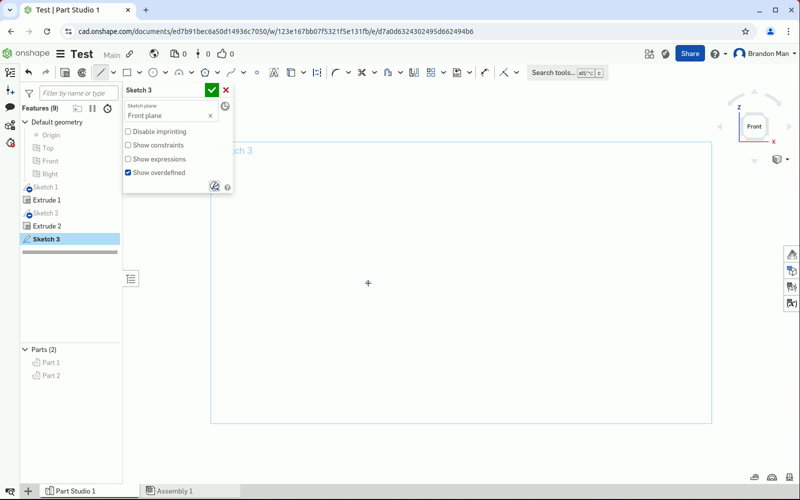
mouse_move(398, 282)
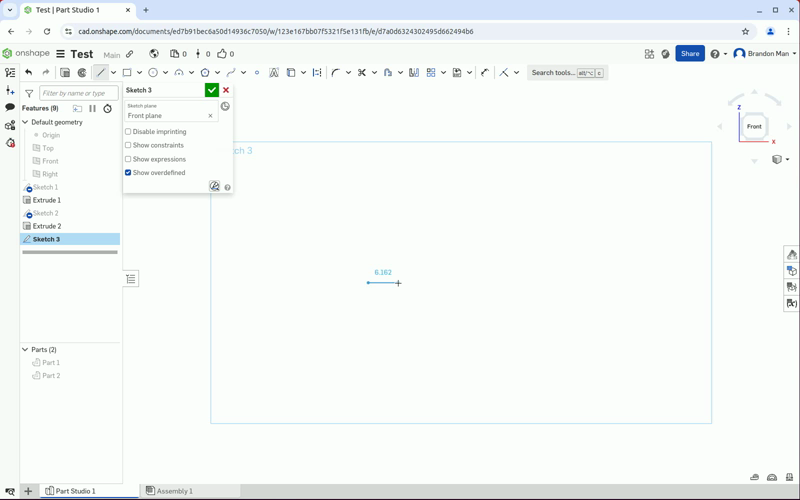
mouse_move(381, 282)
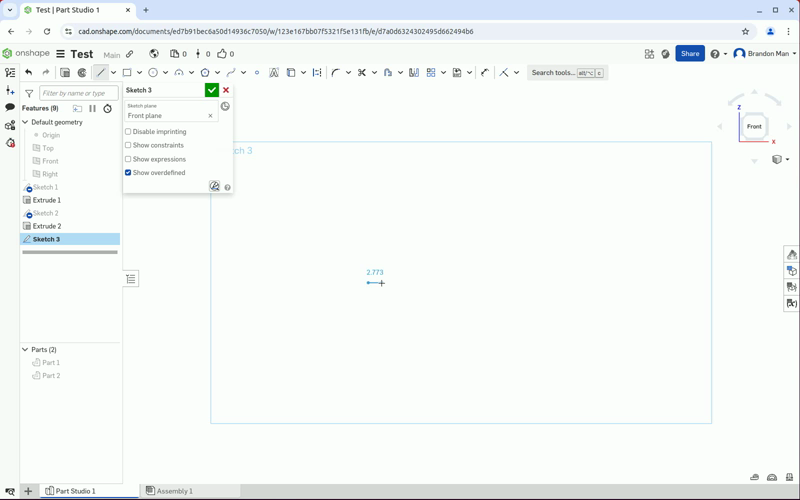
click(381, 282)
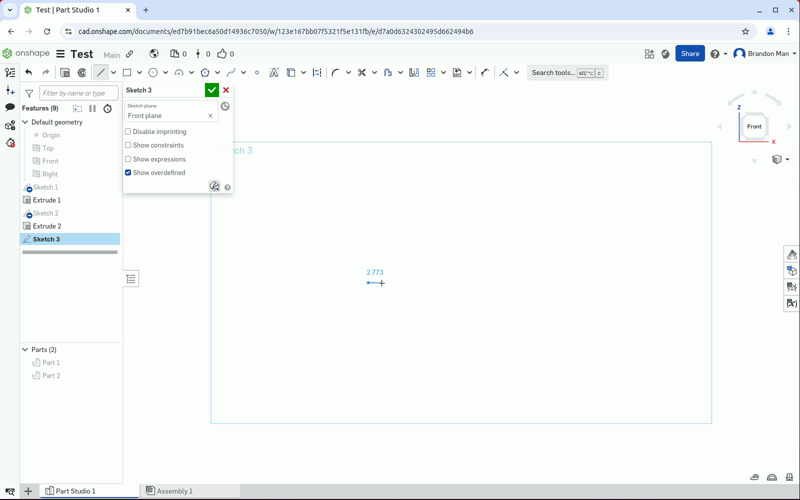
key_up(shift)
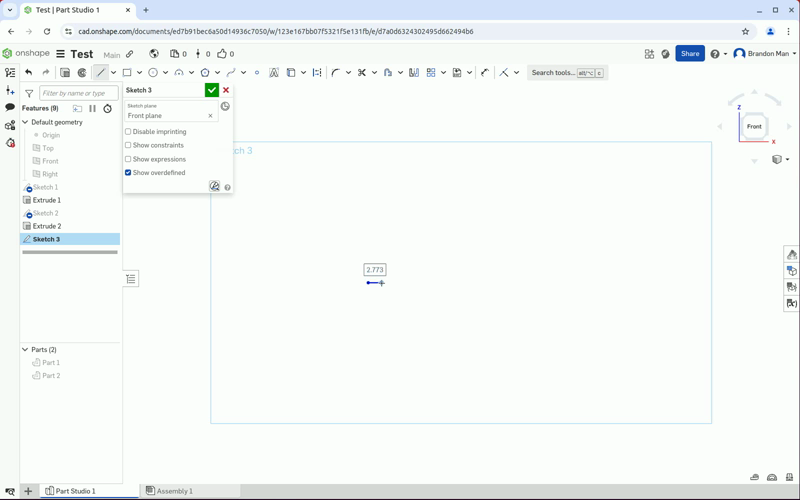
key_down(shift)
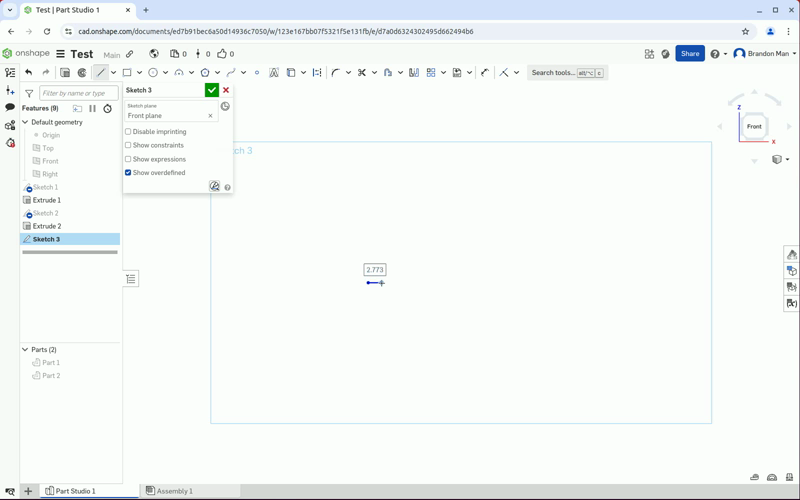
mouse_move(539, 282)
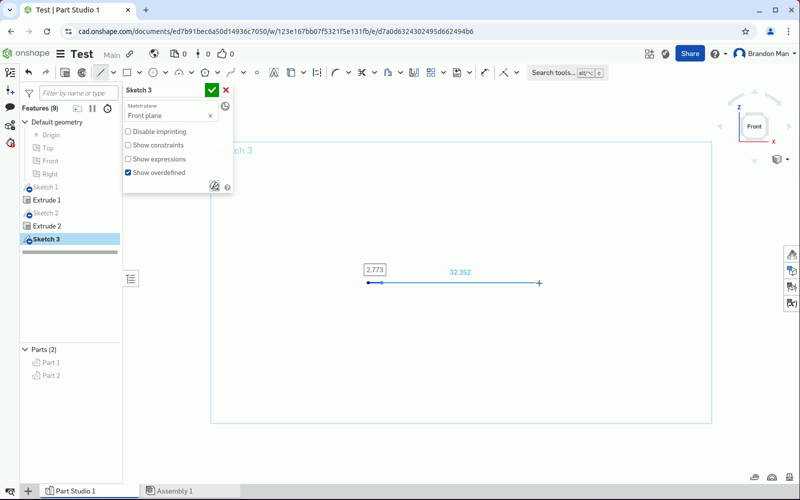
click(539, 282)
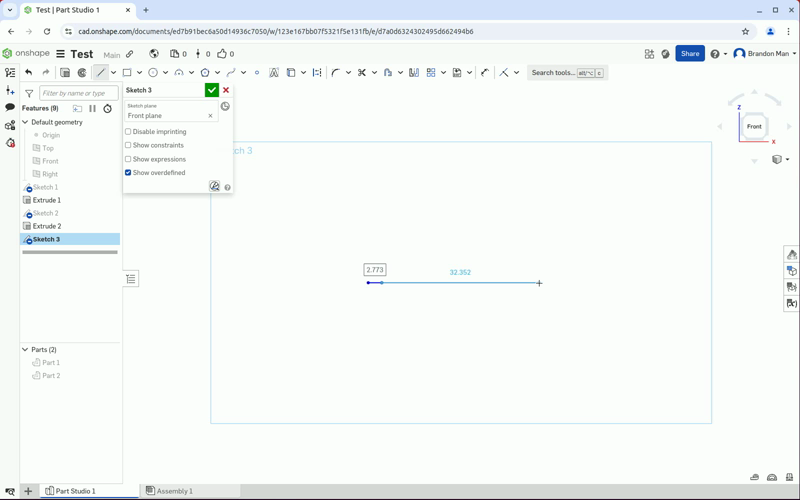
key_up(shift)
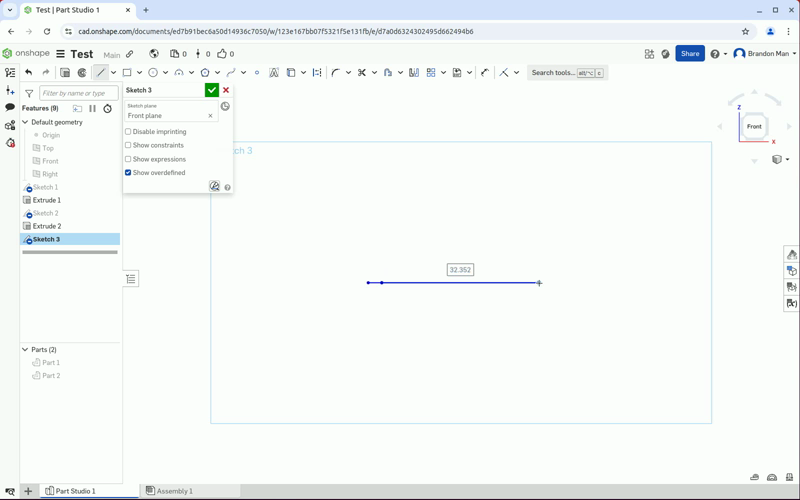
key_down(shift)
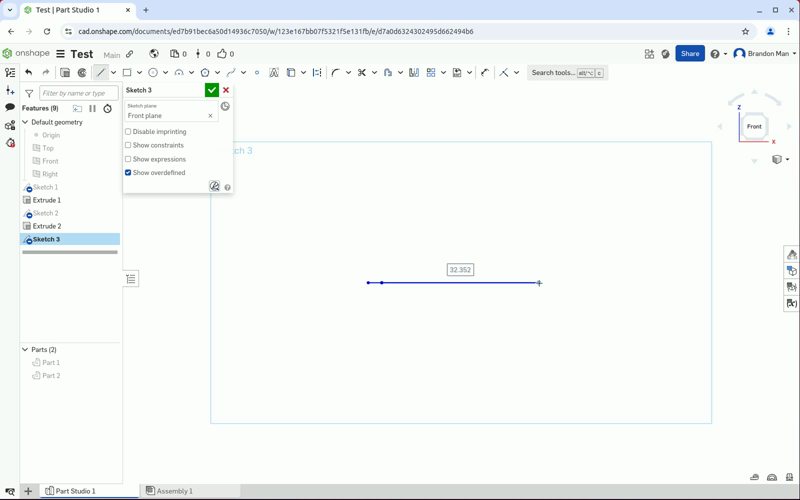
mouse_move(569, 282)
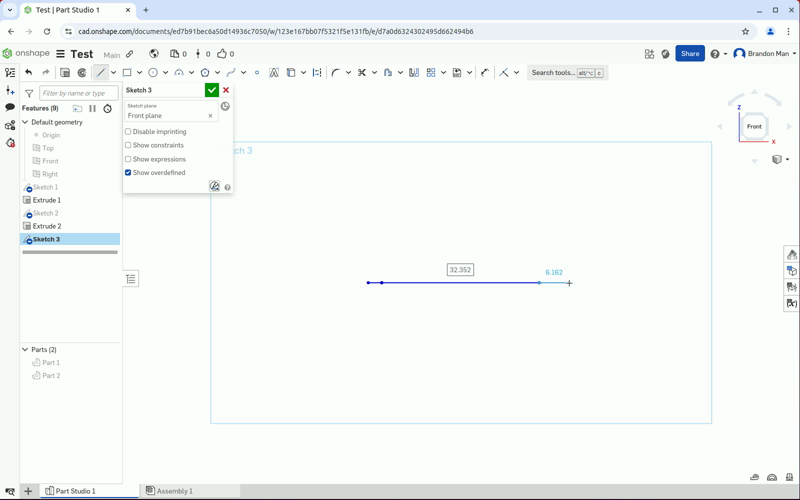
mouse_move(552, 282)
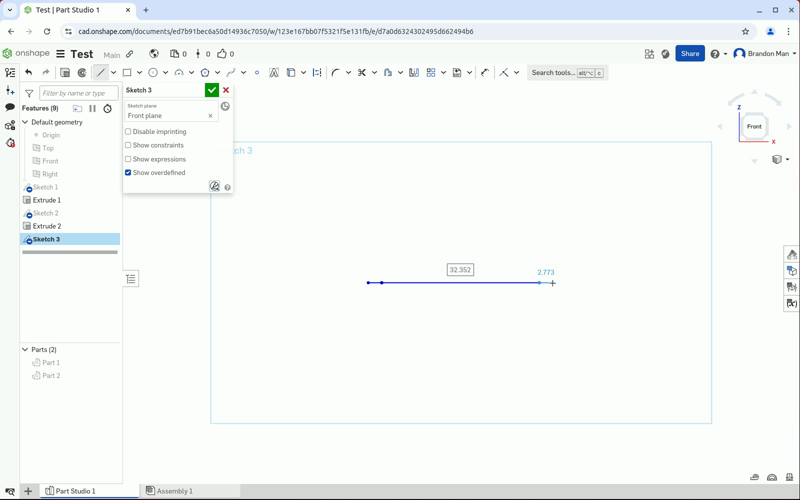
click(552, 282)
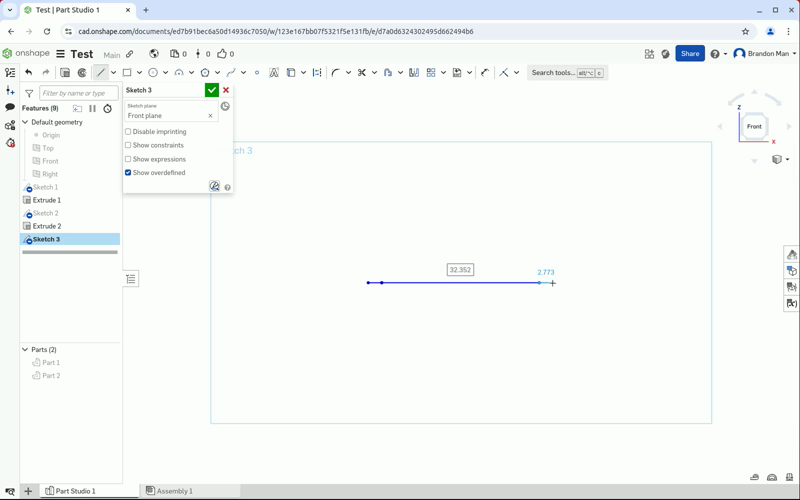
key_up(shift)
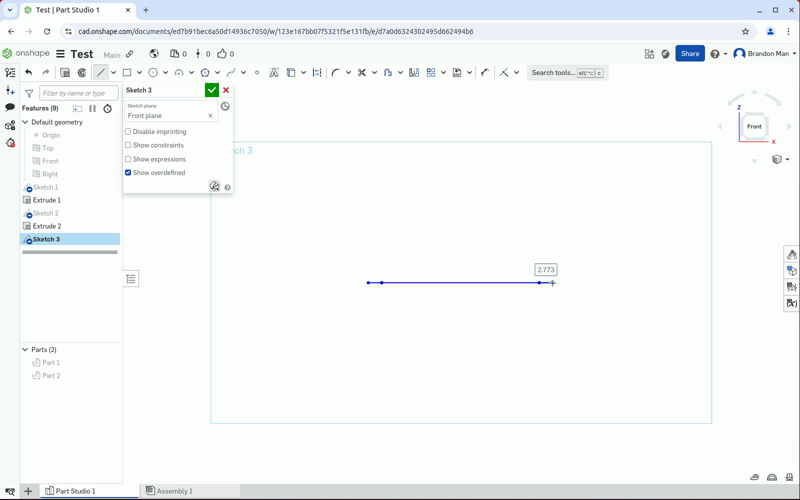
key_down(shift)
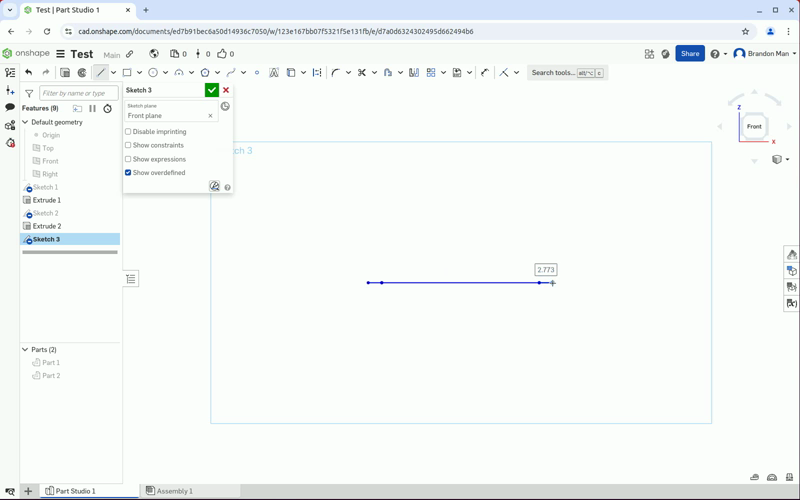
mouse_move(582, 282)
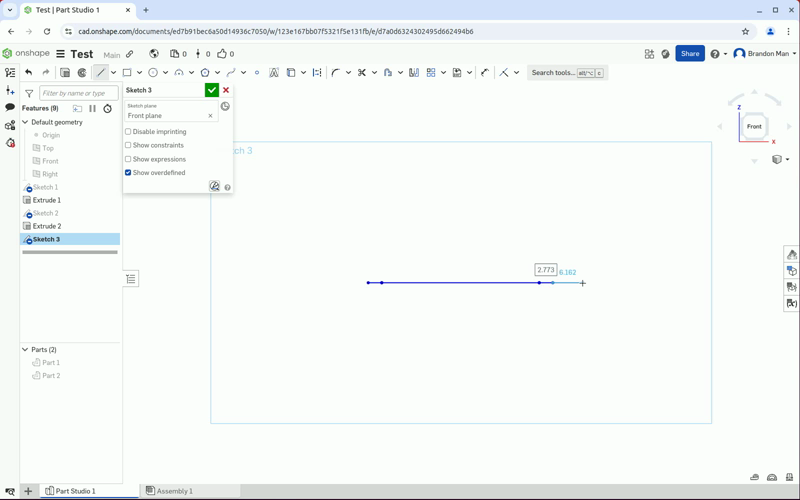
mouse_move(552, 279)
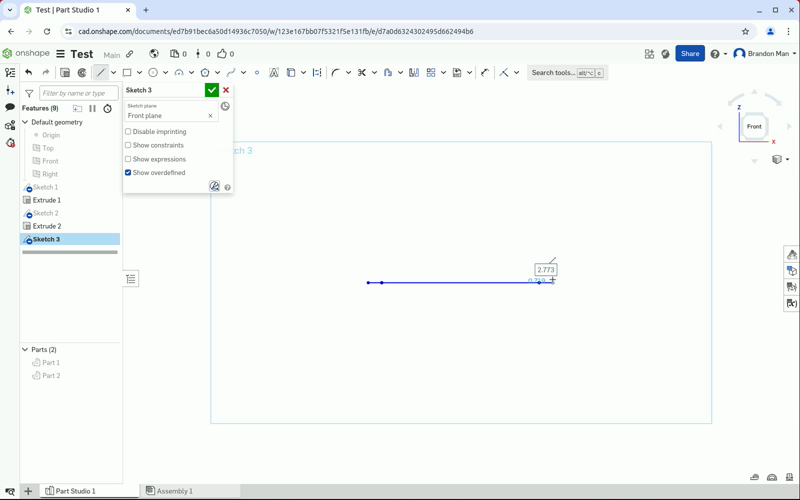
scroll(6)
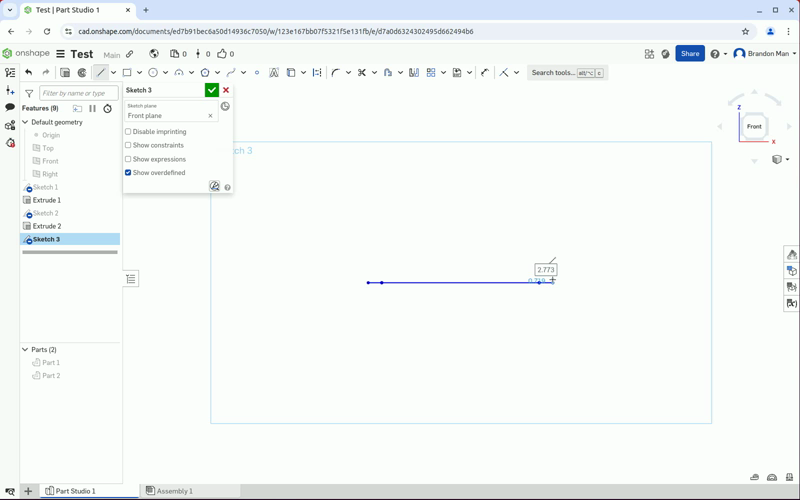
scroll(6)
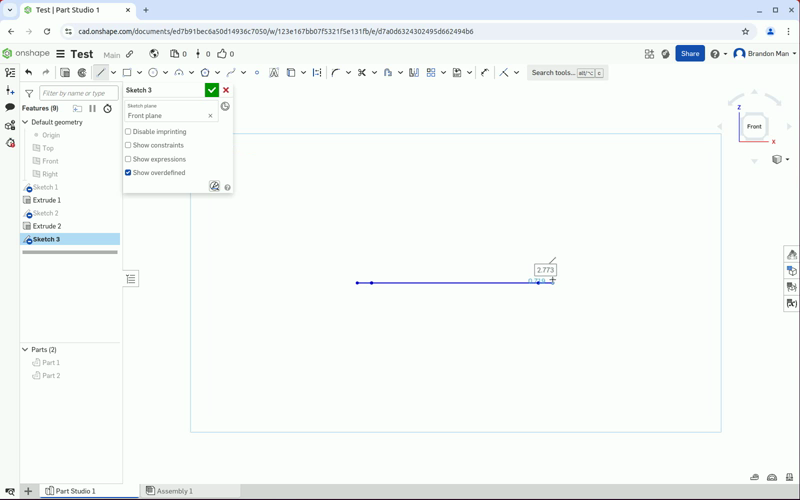
scroll(6)
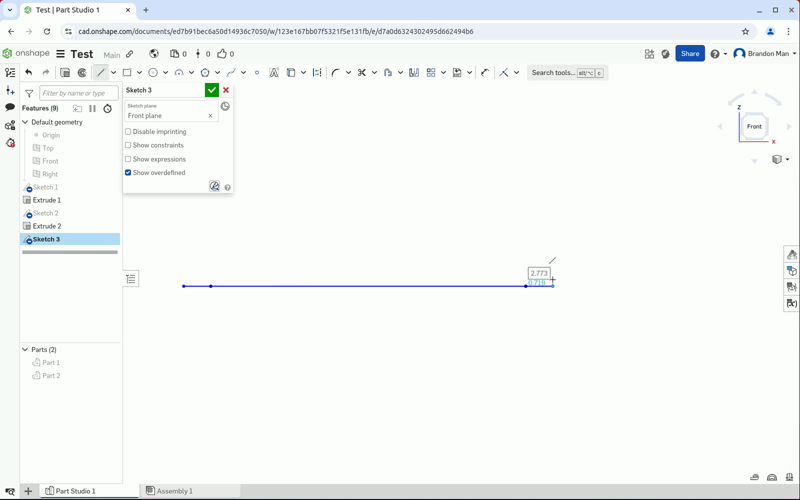
scroll(6)
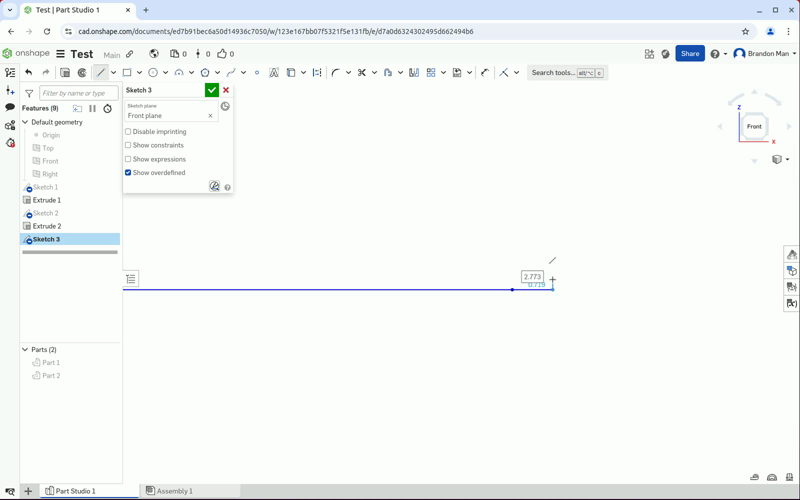
scroll(6)
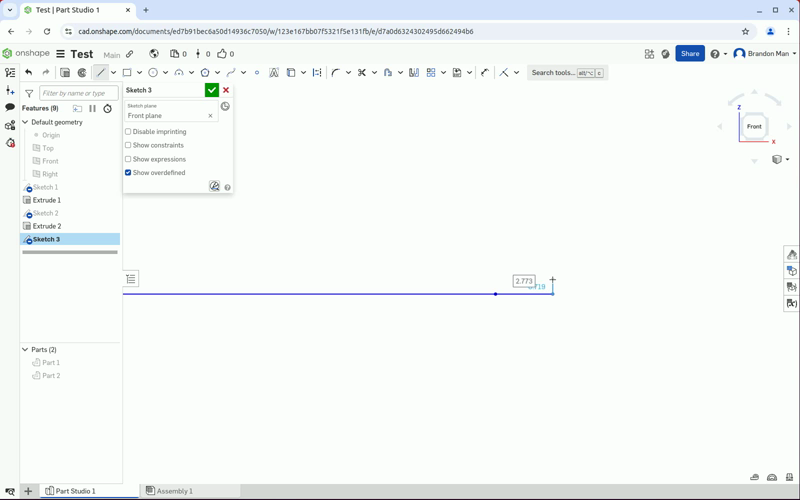
scroll(6)
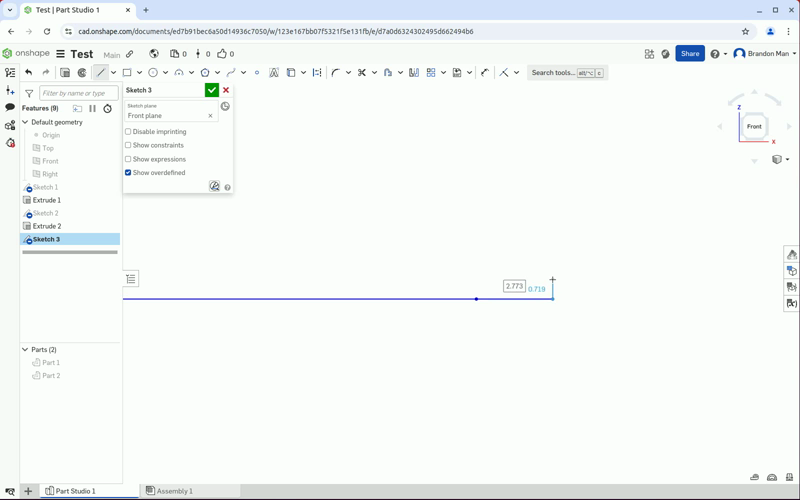
scroll(6)
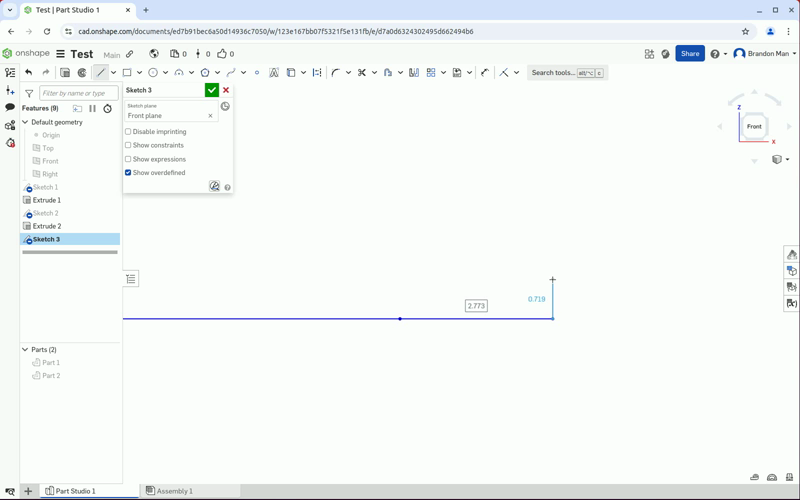
click(552, 279)
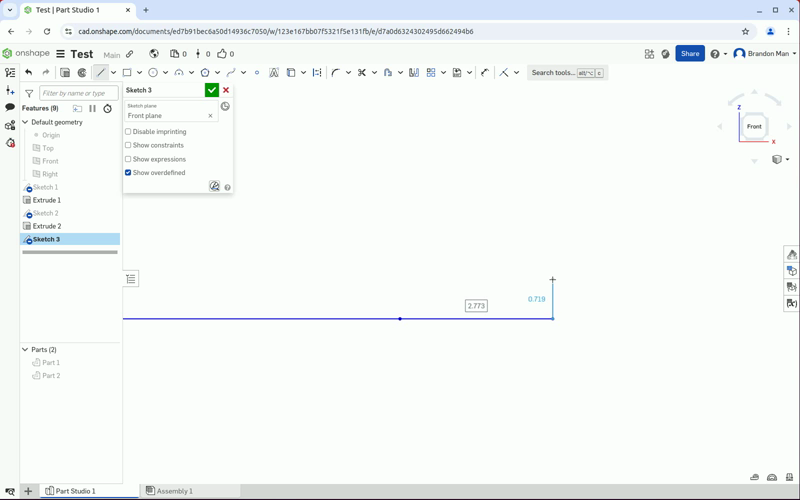
scroll(-6)
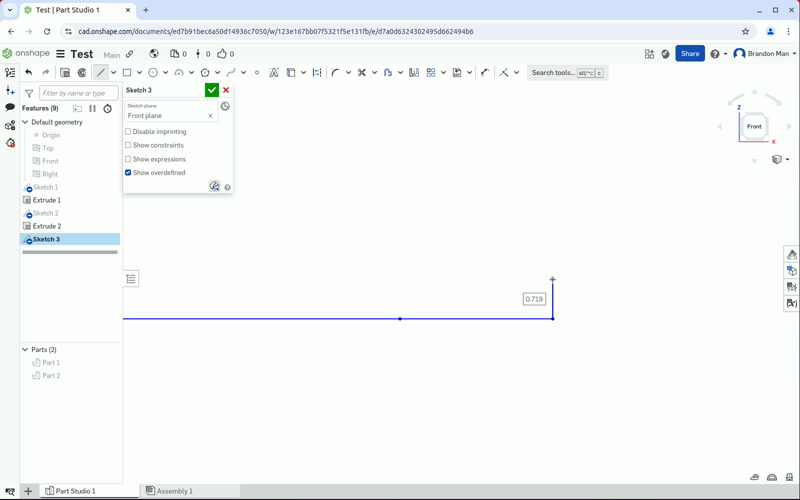
scroll(-6)
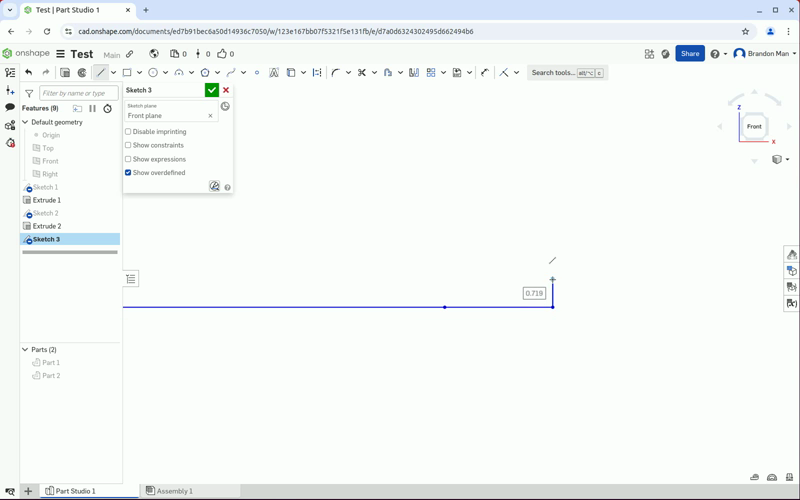
scroll(-6)
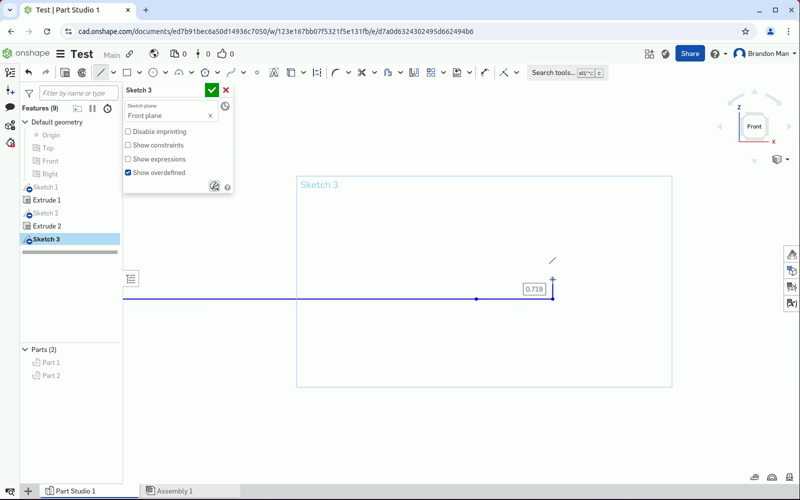
scroll(-6)
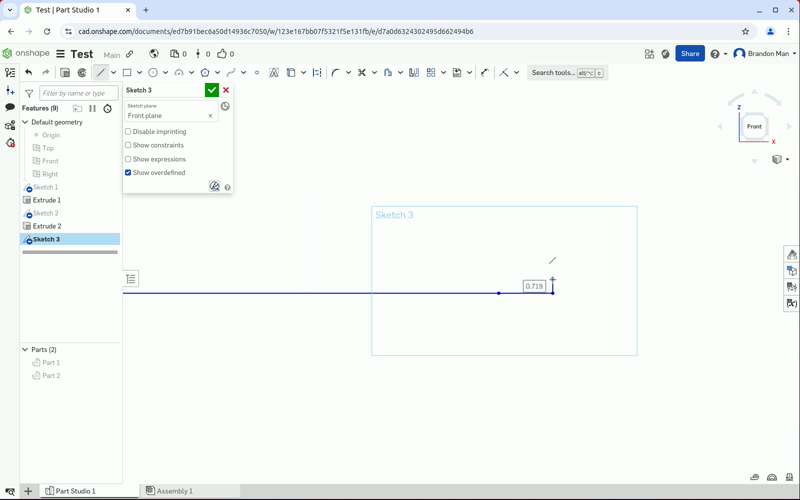
scroll(-6)
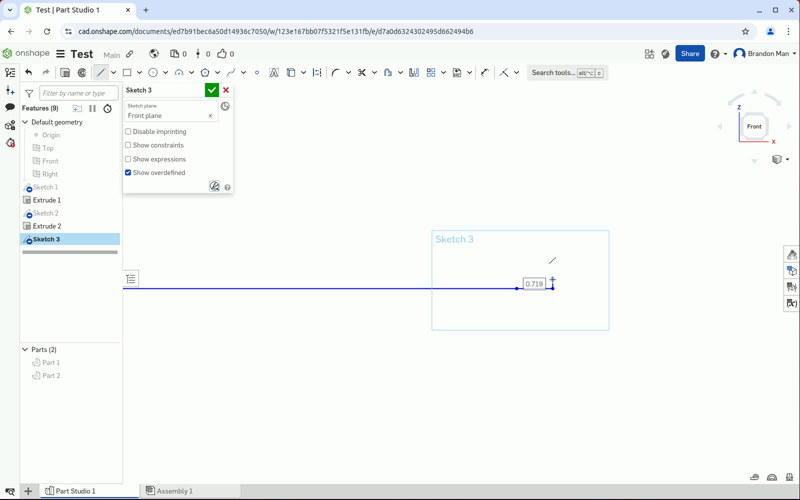
scroll(-6)
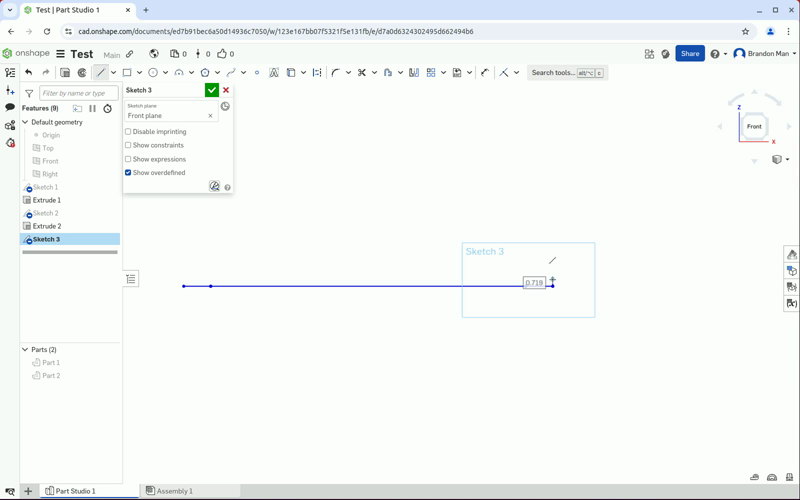
scroll(-6)
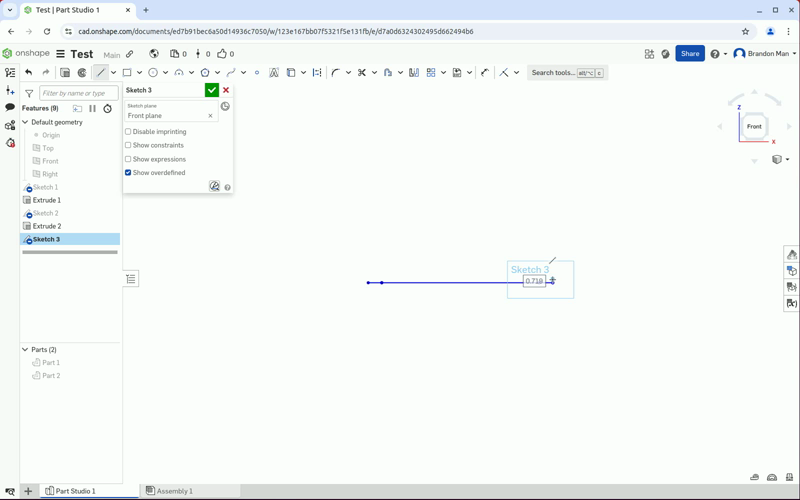
key_up(shift)
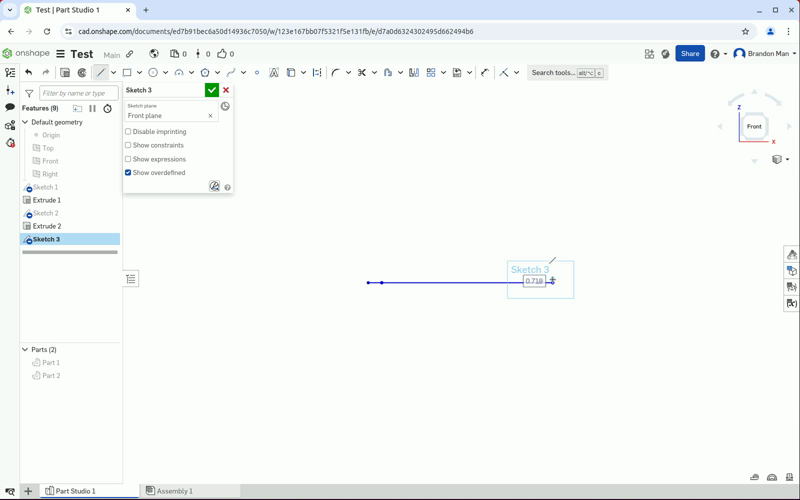
key_down(shift)
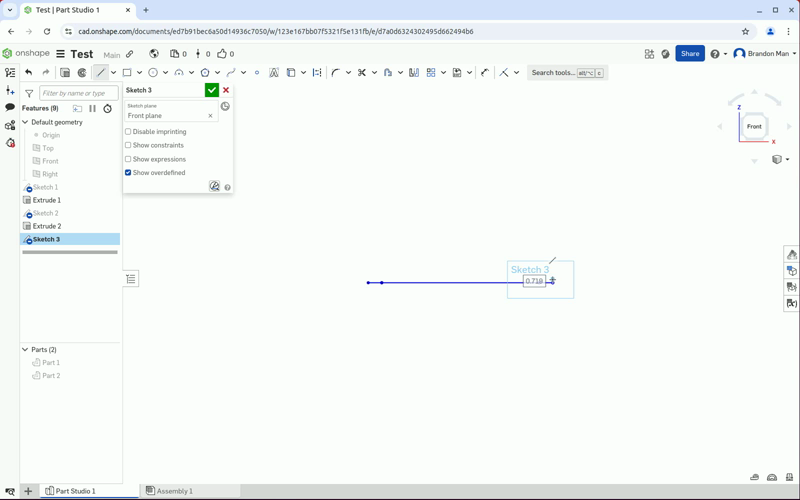
mouse_move(368, 279)
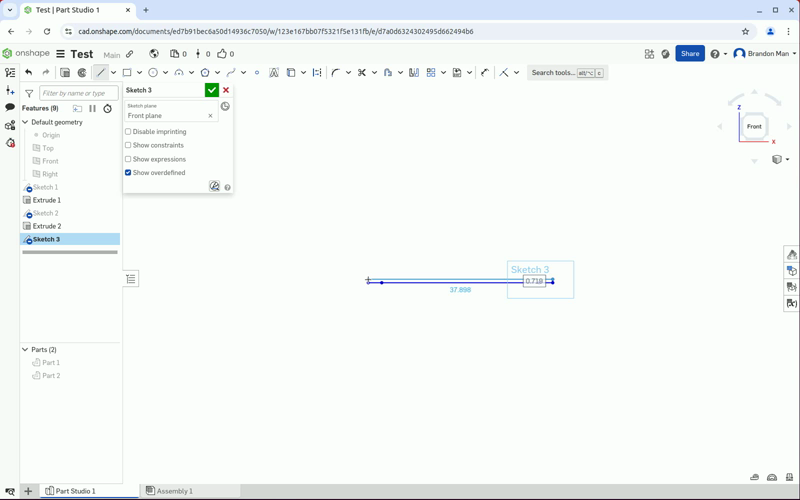
scroll(6)
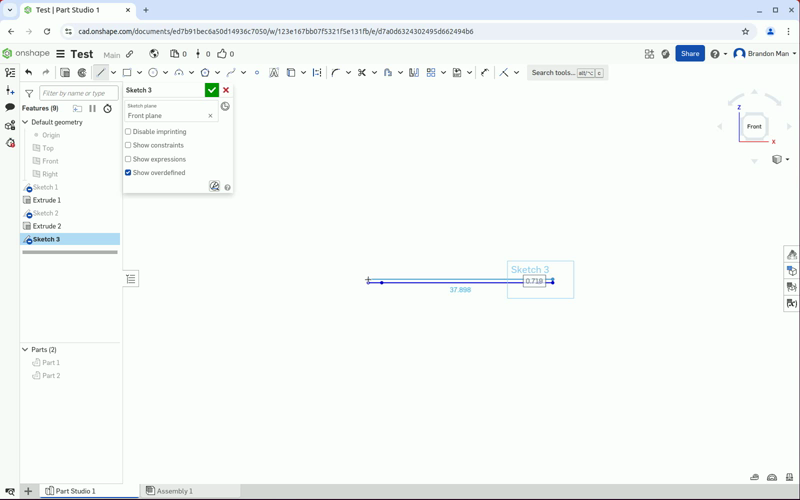
scroll(6)
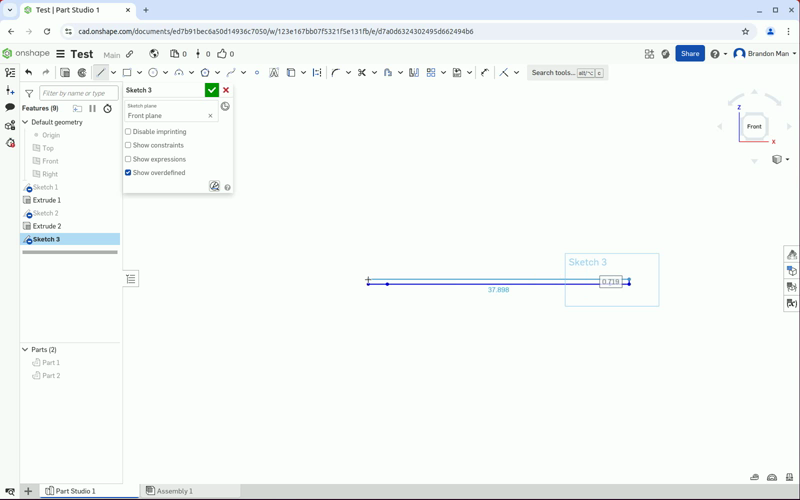
scroll(6)
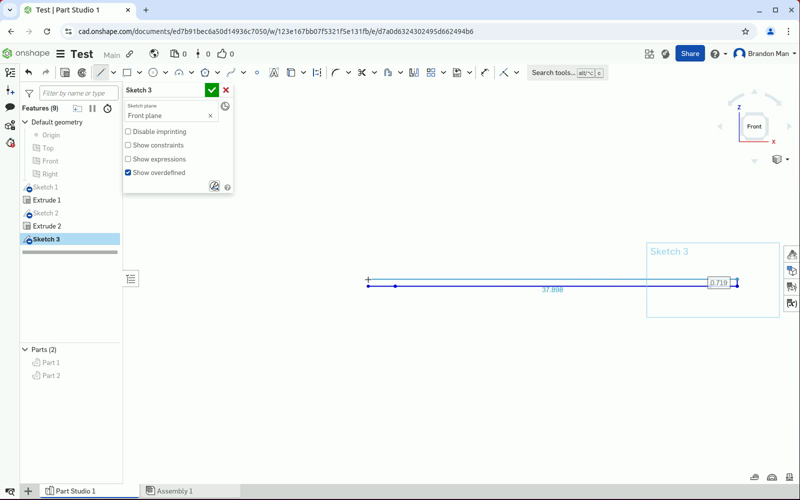
scroll(6)
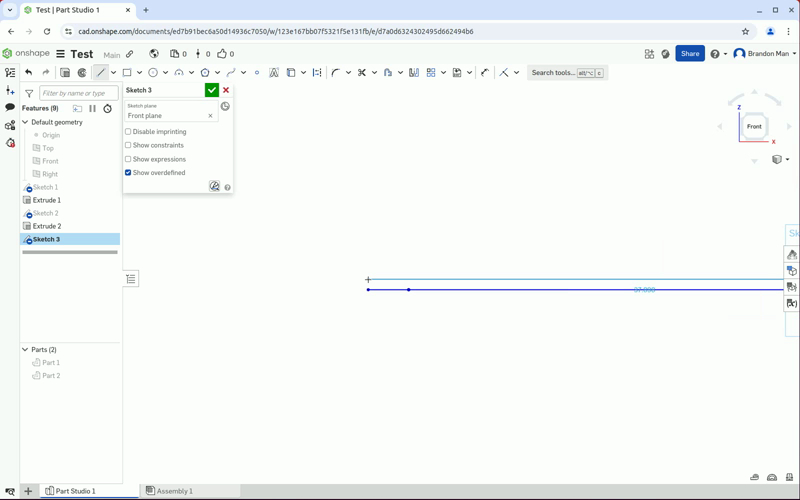
scroll(6)
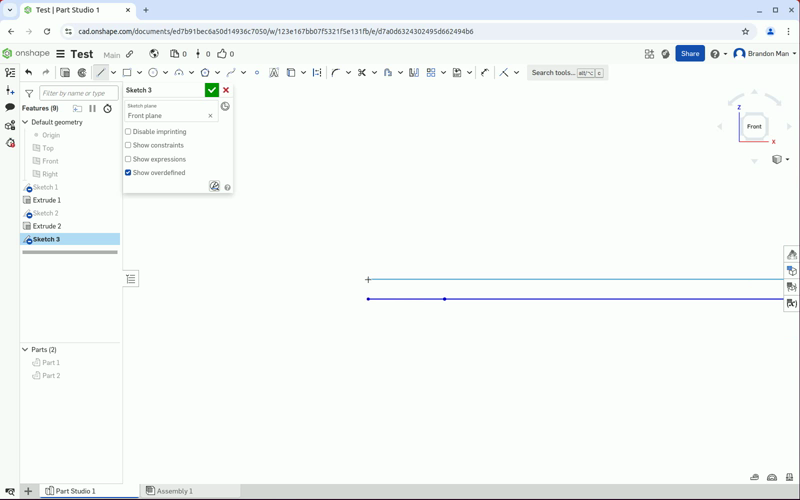
scroll(6)
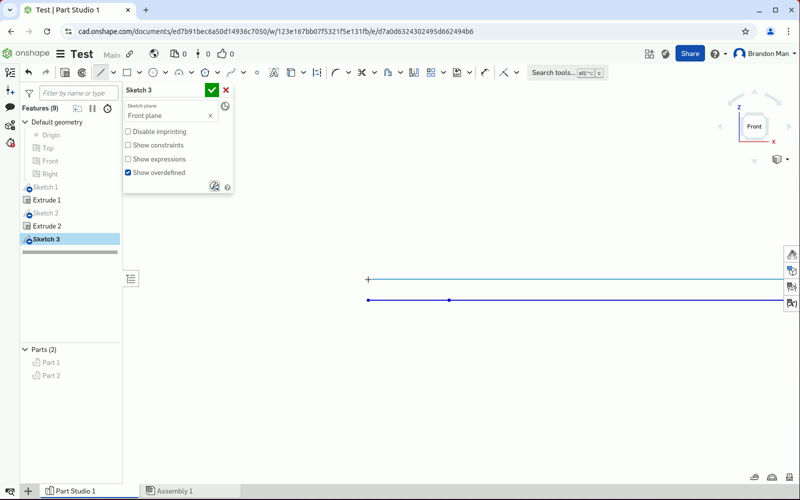
scroll(6)
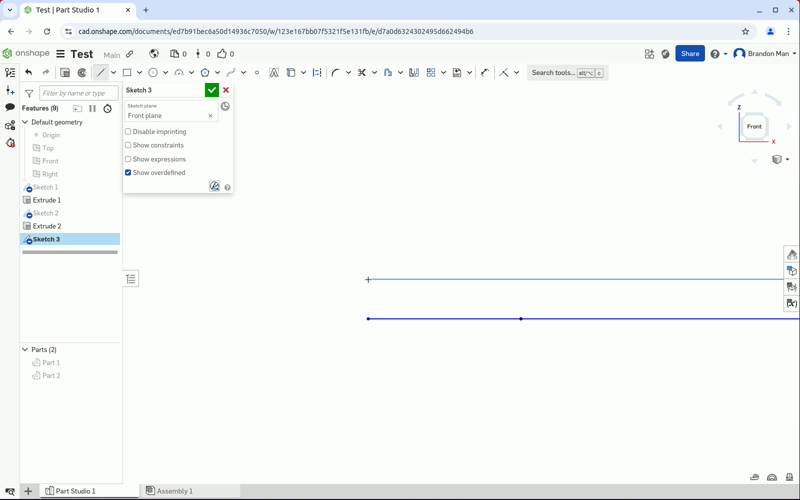
click(368, 279)
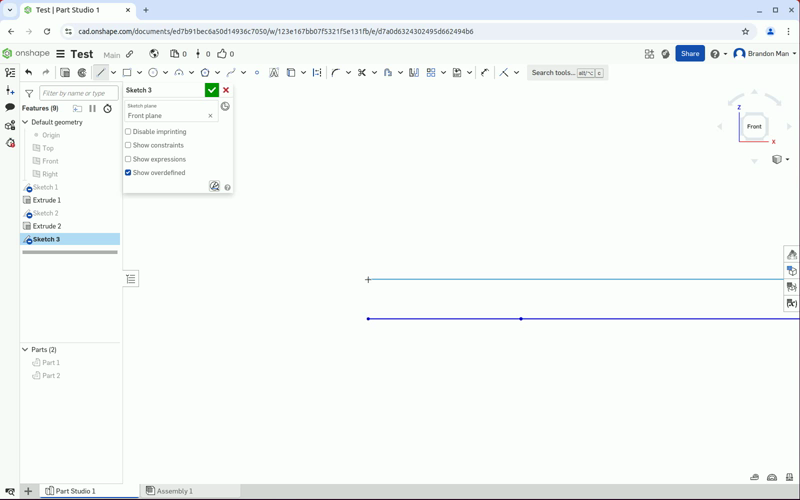
scroll(-6)
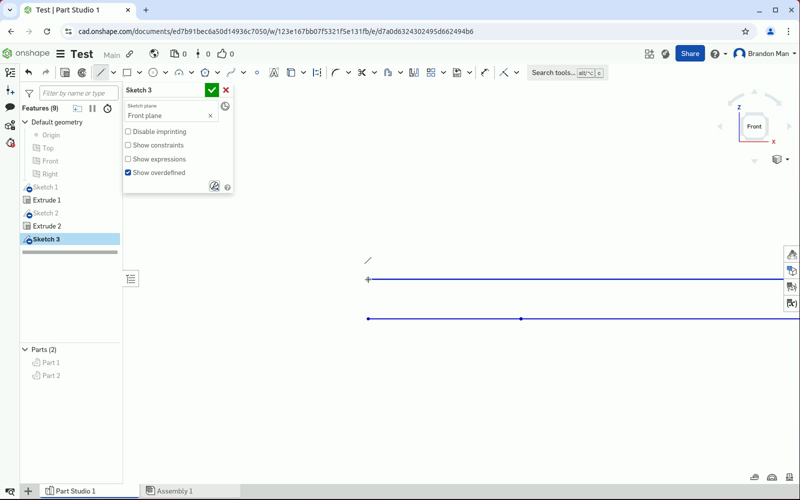
scroll(-6)
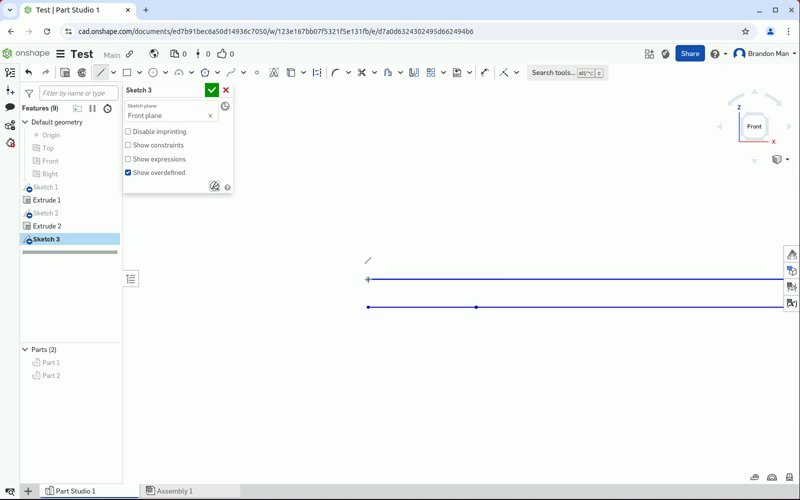
scroll(-6)
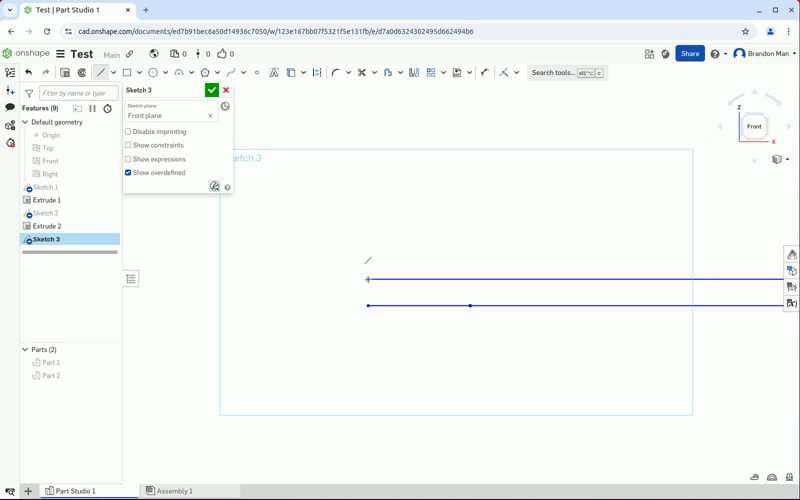
scroll(-6)
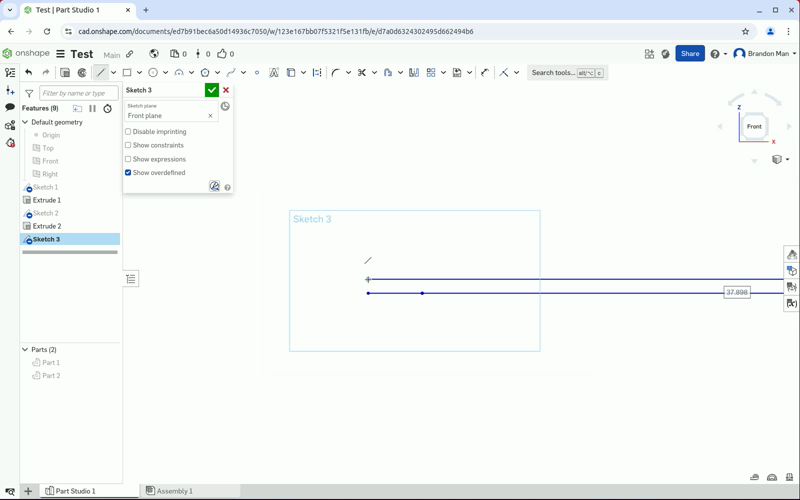
scroll(-6)
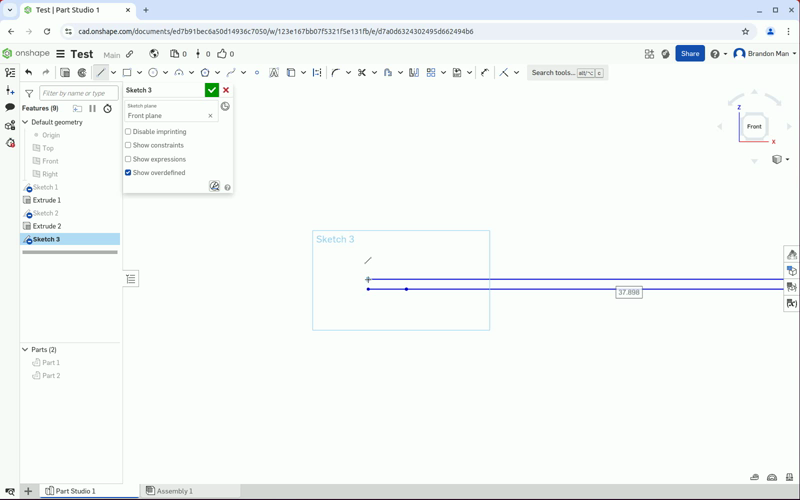
scroll(-6)
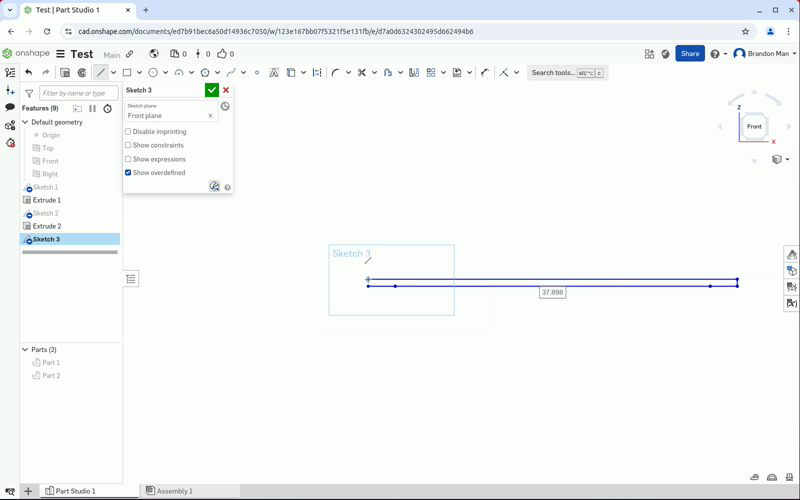
scroll(-6)
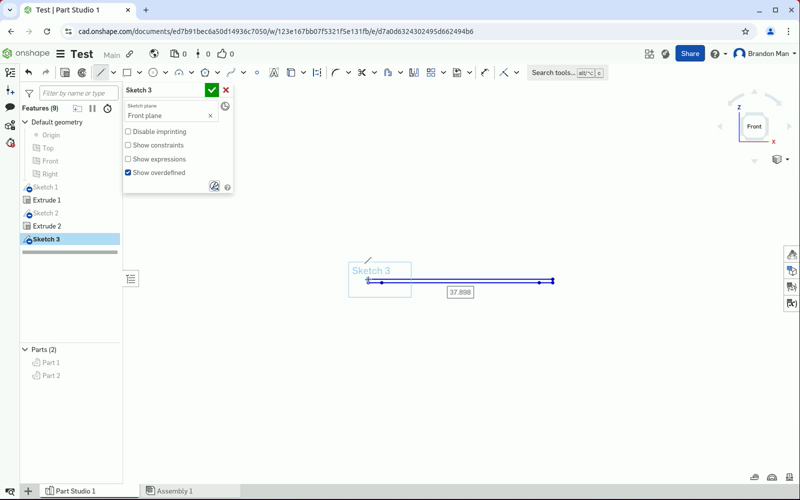
key_up(shift)
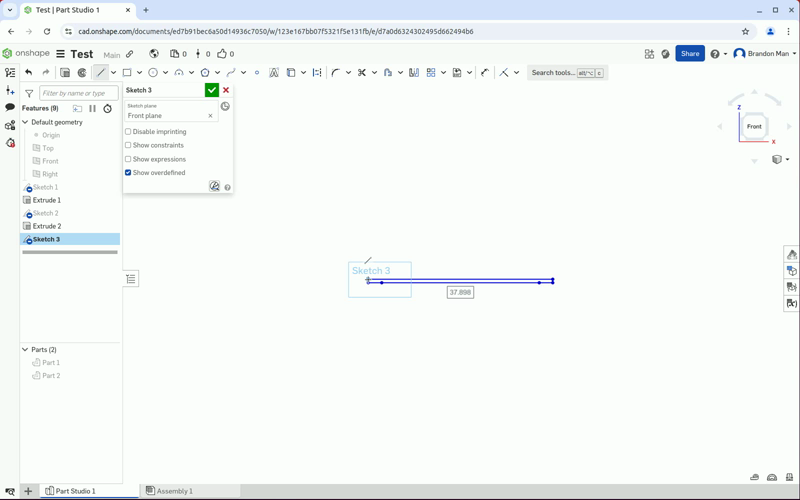
mouse_move(398, 279)
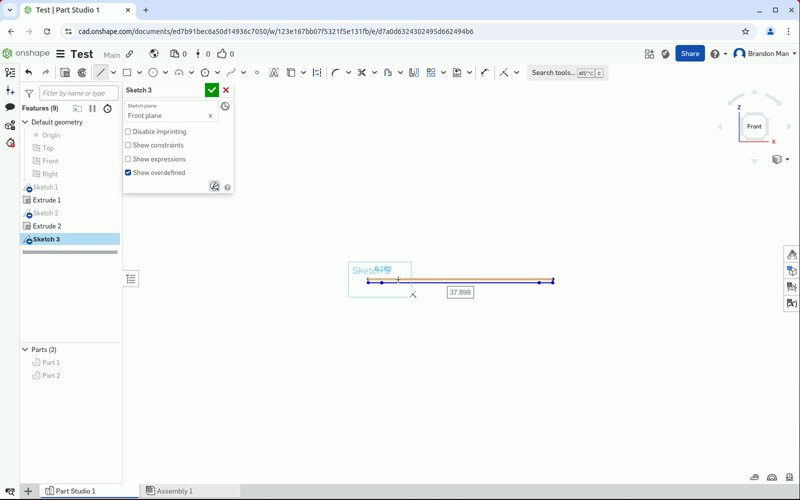
key_down(shift)
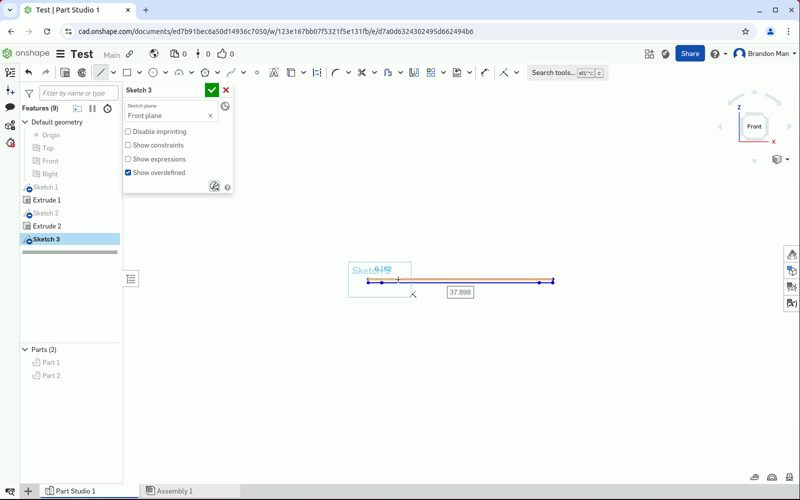
mouse_move(368, 282)
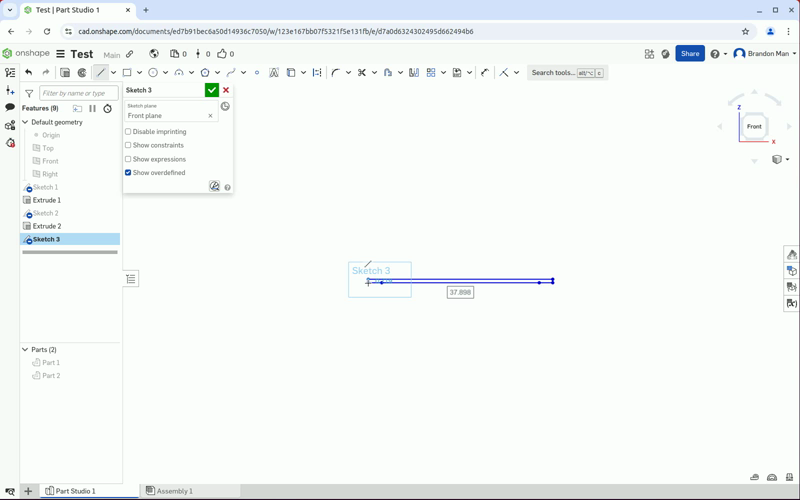
scroll(6)
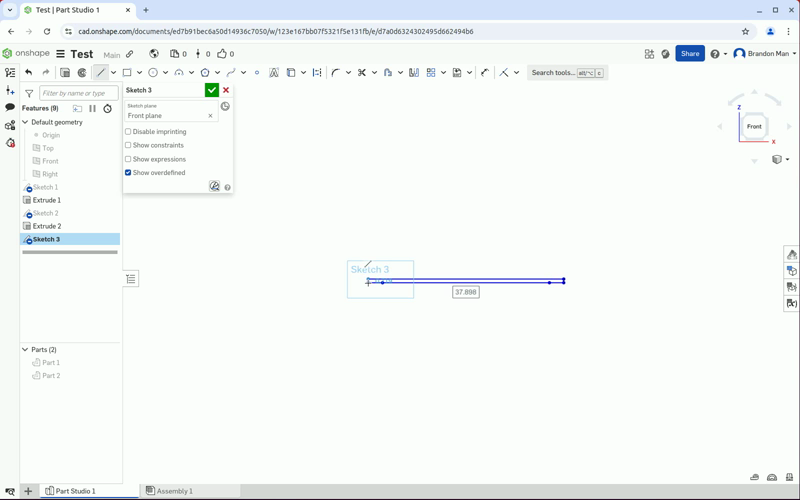
scroll(6)
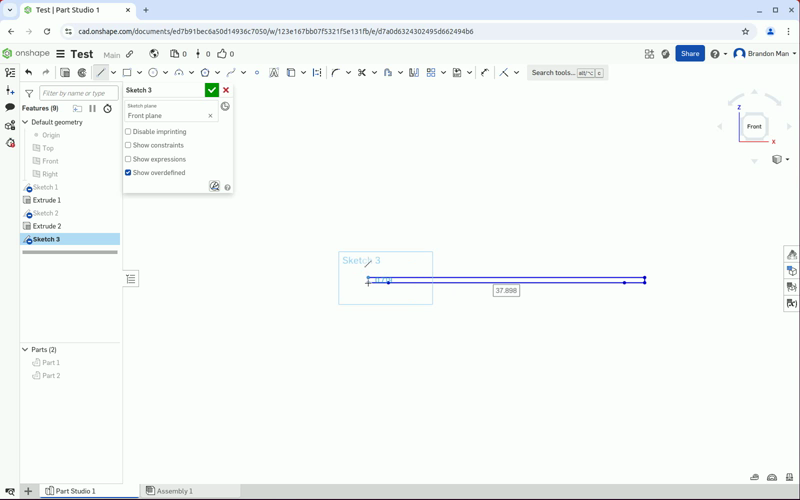
scroll(6)
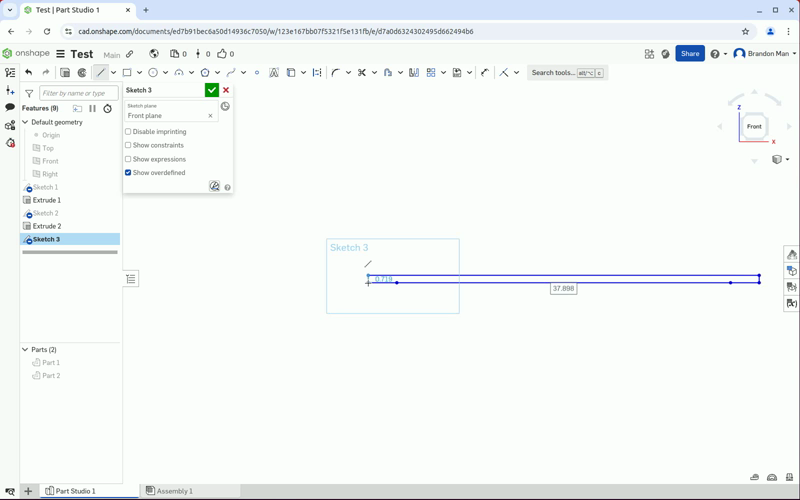
scroll(6)
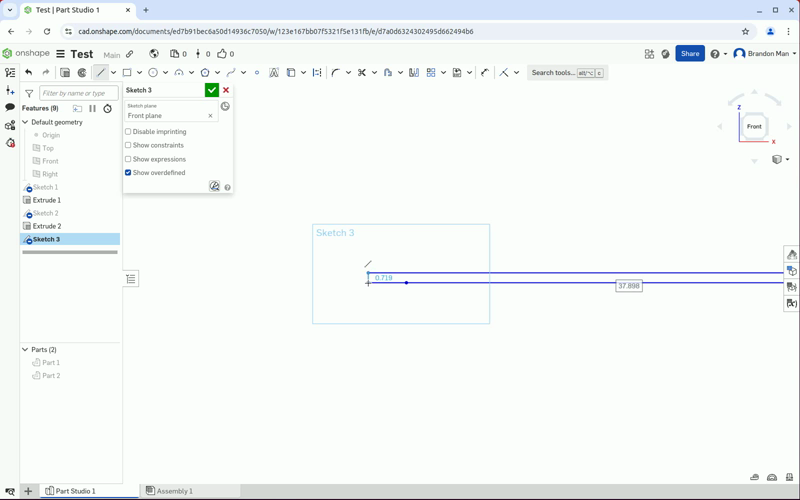
scroll(6)
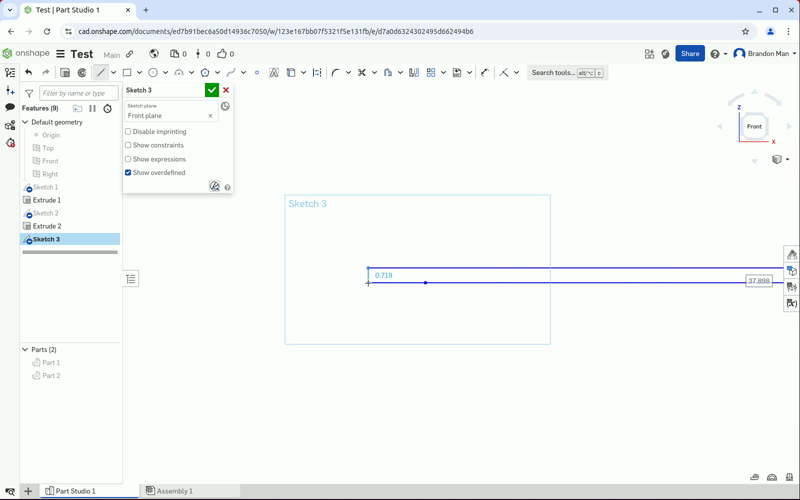
scroll(6)
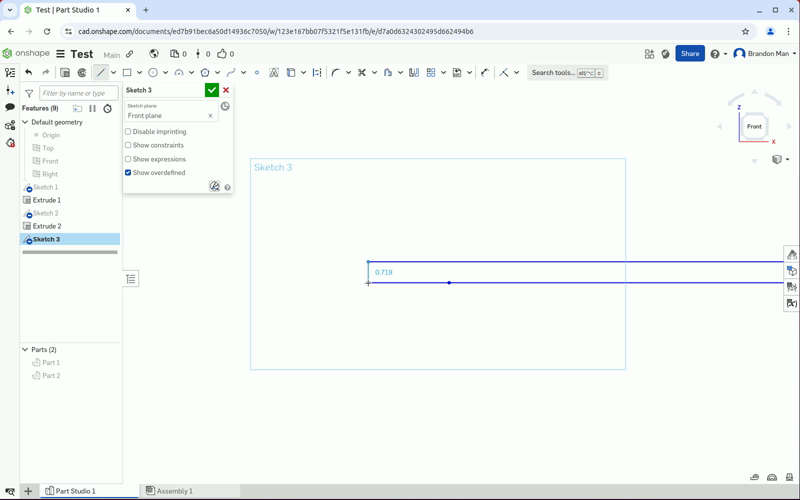
scroll(6)
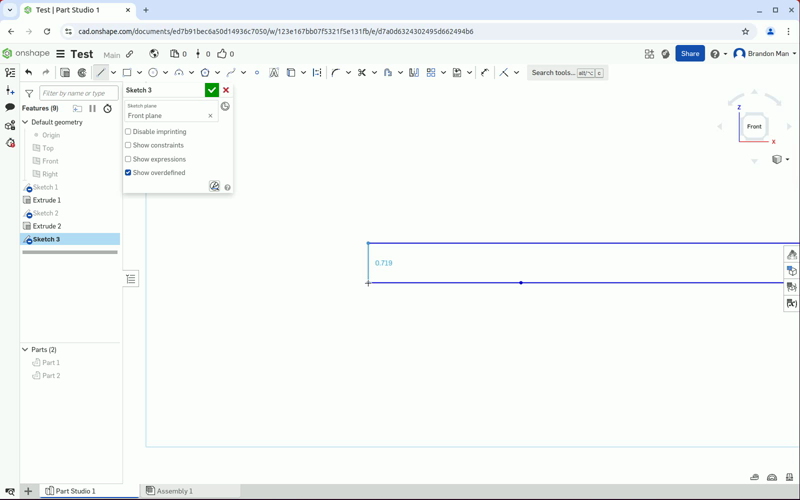
key_up(shift)
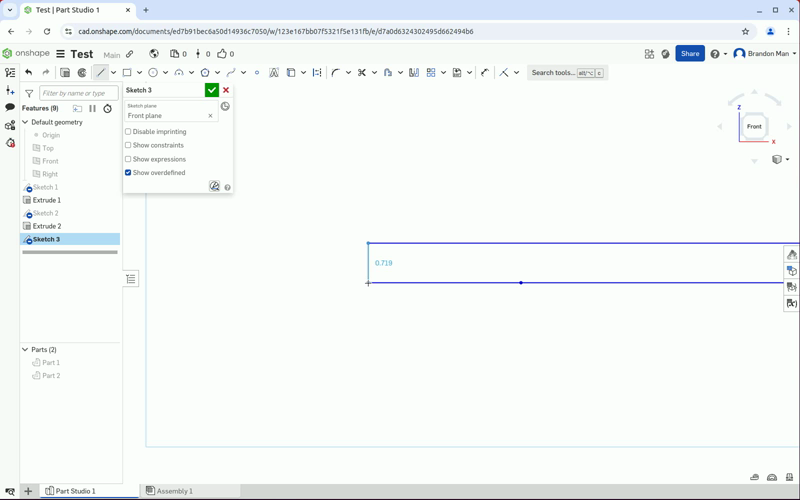
click(368, 282)
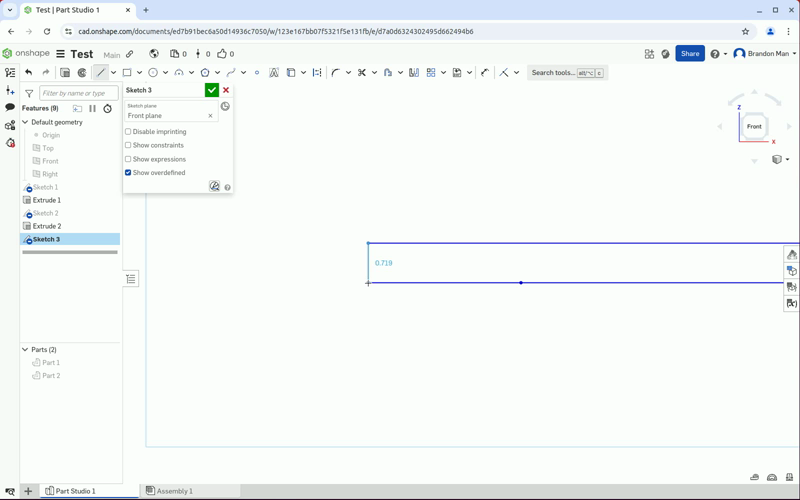
scroll(-6)
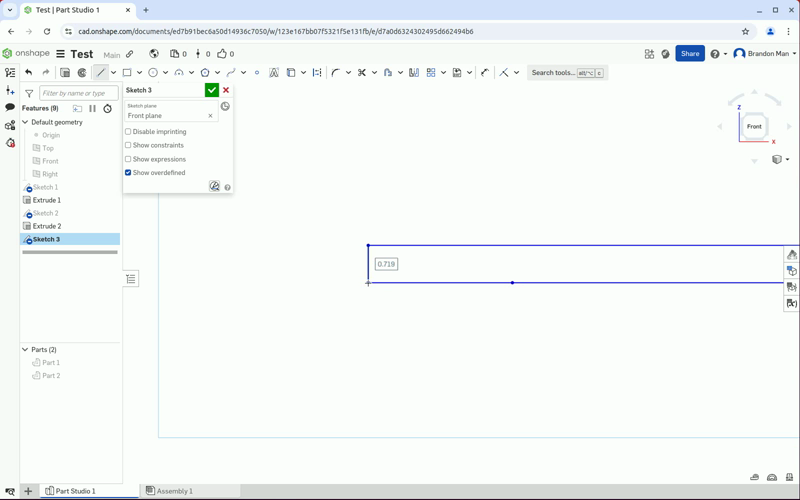
scroll(-6)
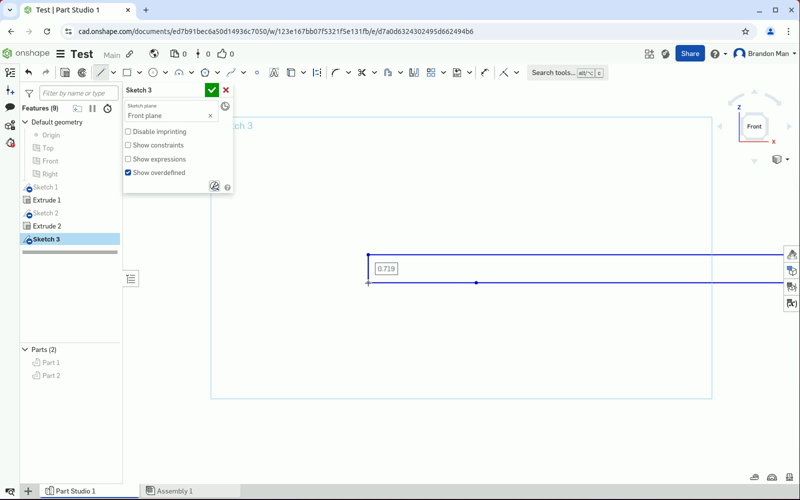
scroll(-6)
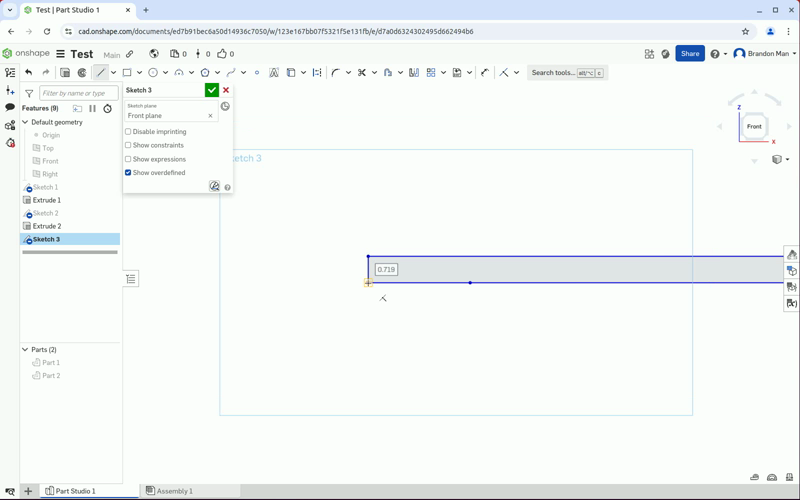
scroll(-6)
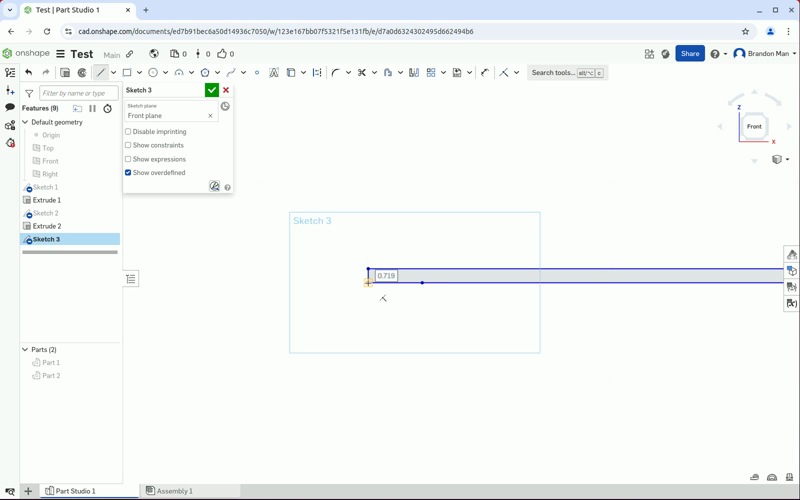
scroll(-6)
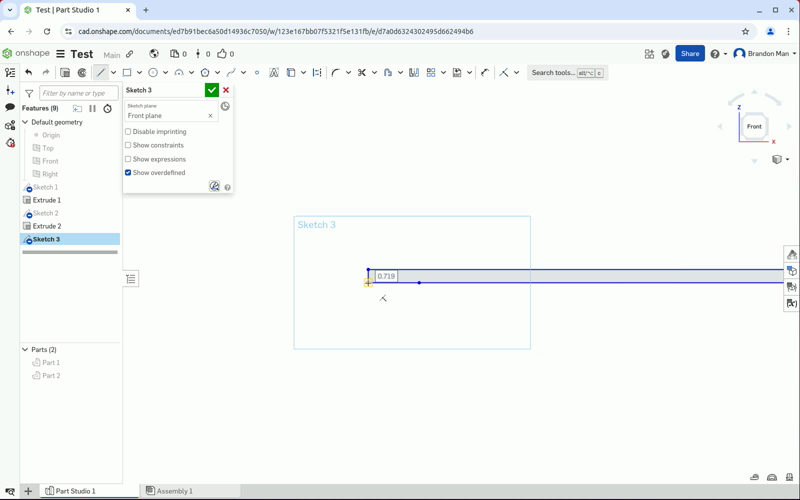
scroll(-6)
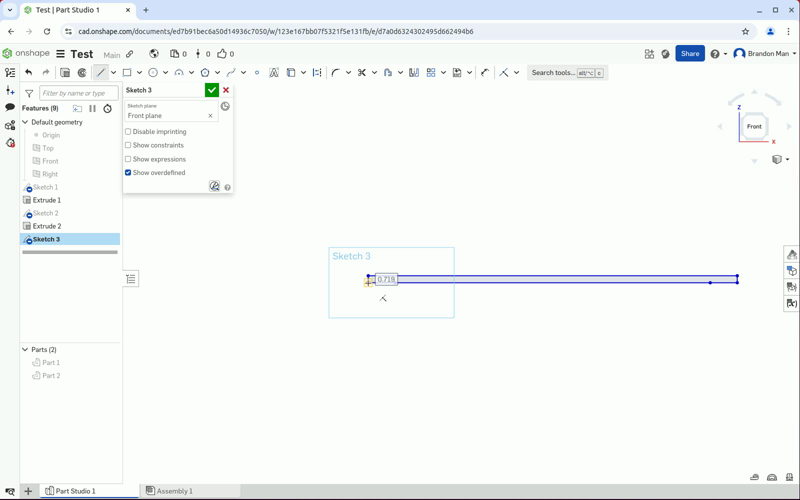
scroll(-6)
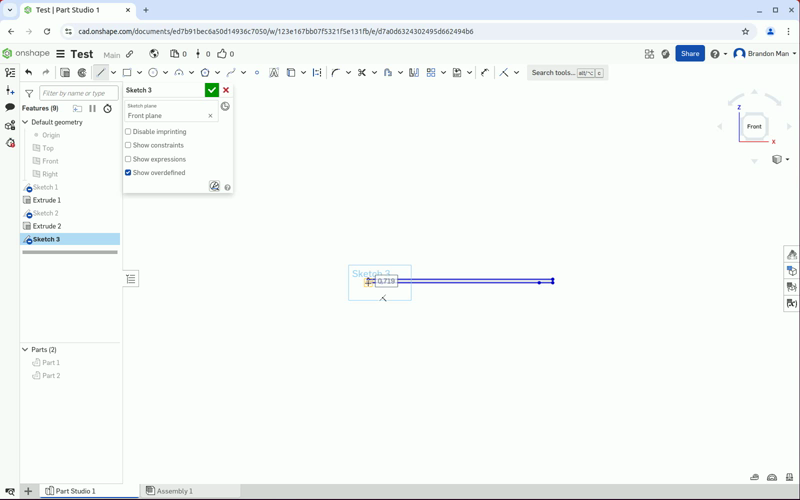
key(esc)
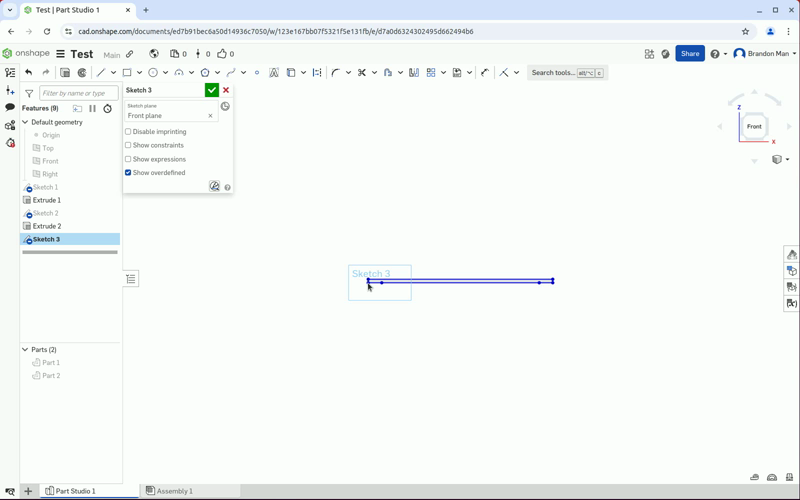
mouse_move(410, 282)
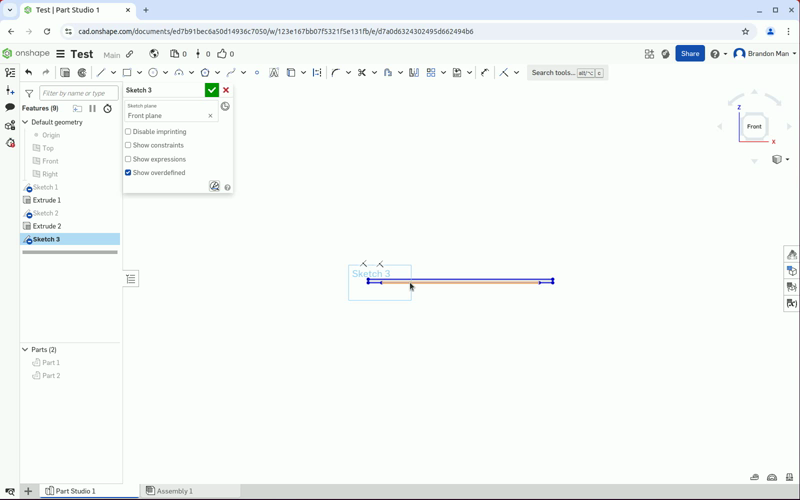
scroll(6)
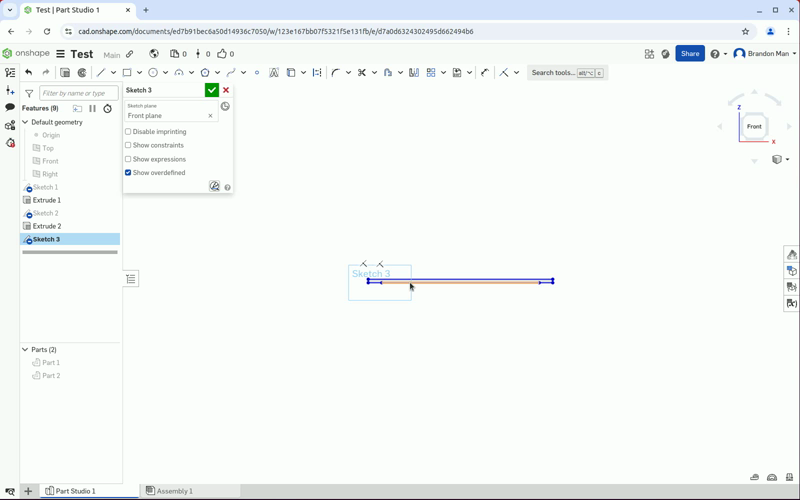
scroll(6)
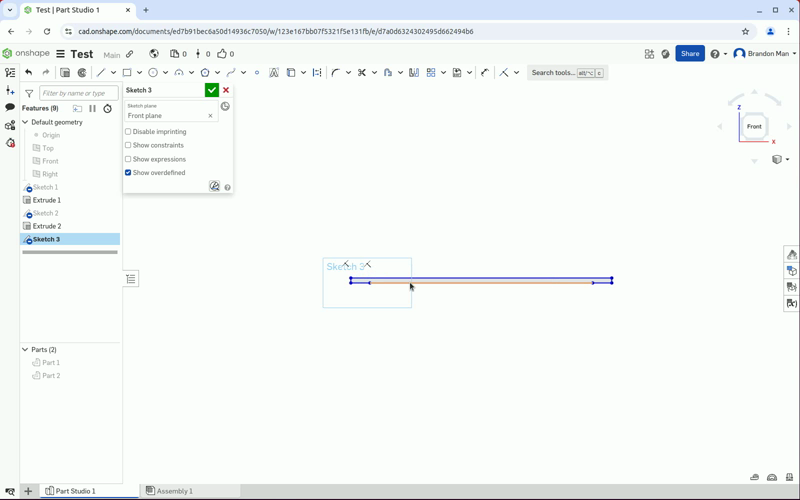
scroll(6)
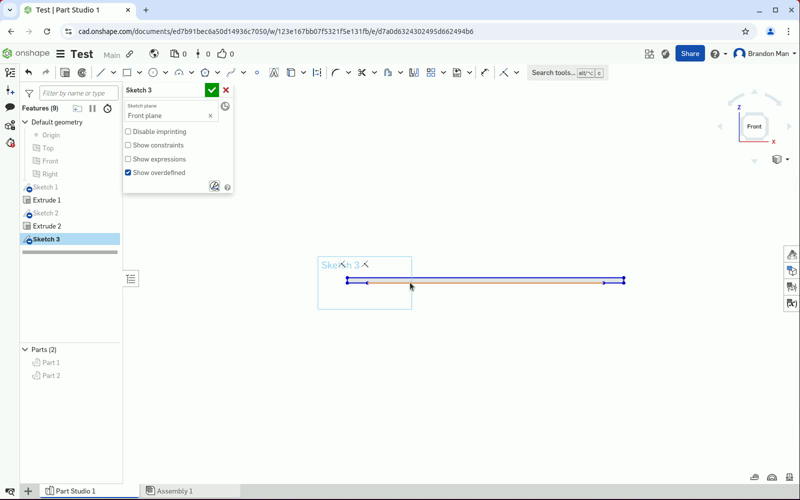
scroll(6)
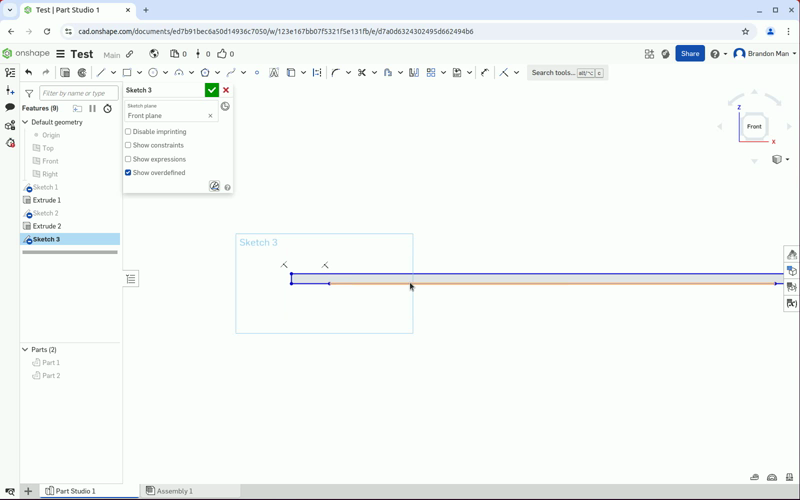
scroll(6)
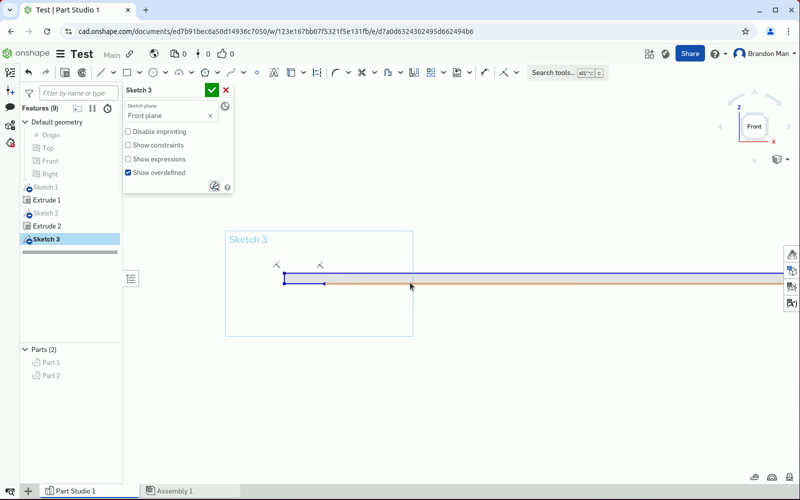
scroll(6)
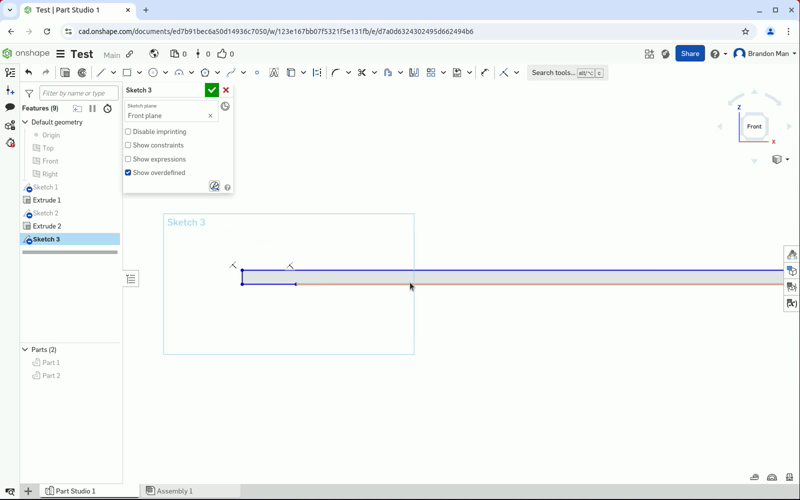
scroll(6)
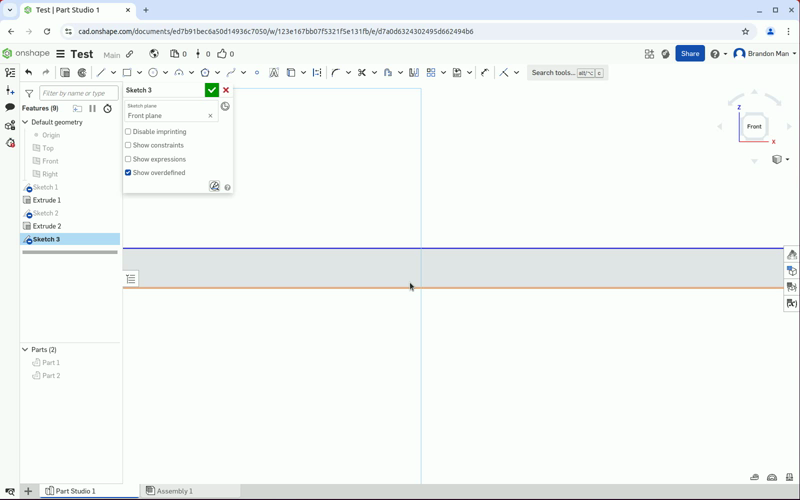
click(410, 282)
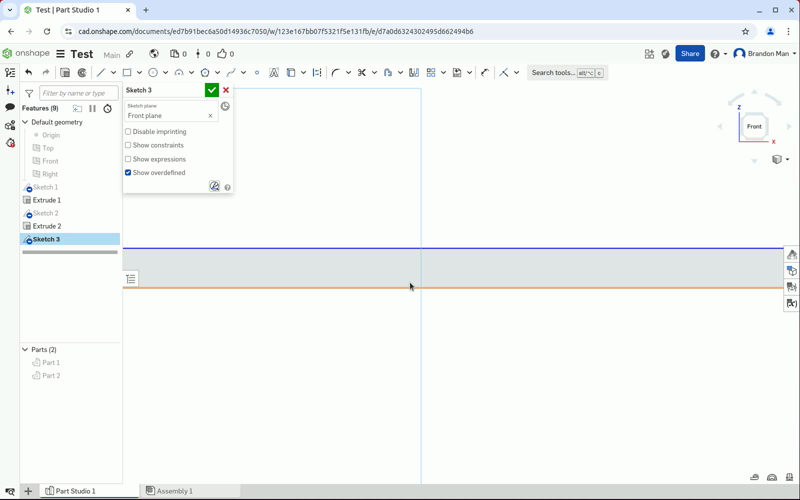
scroll(-6)
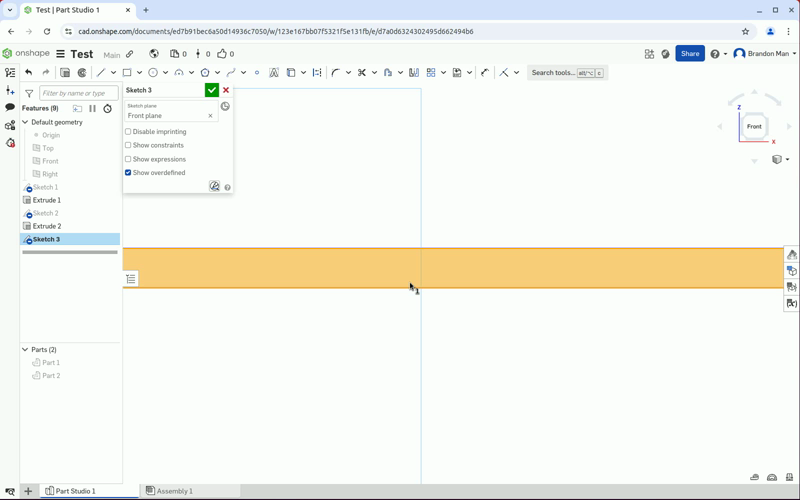
scroll(-6)
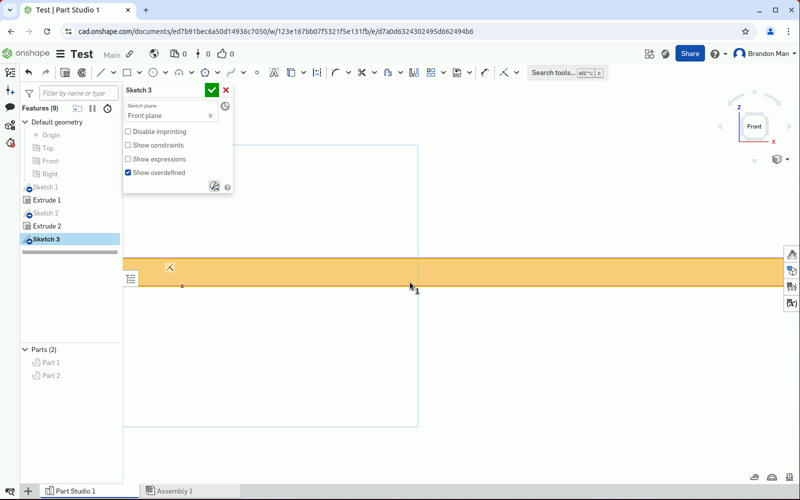
scroll(-6)
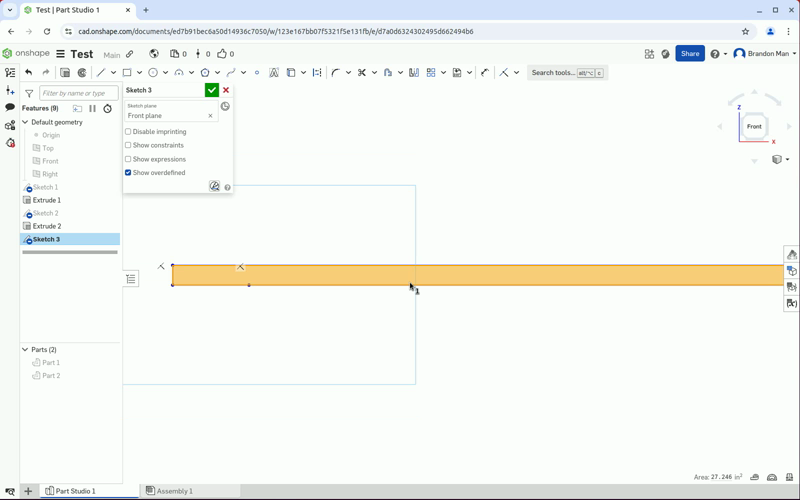
scroll(-6)
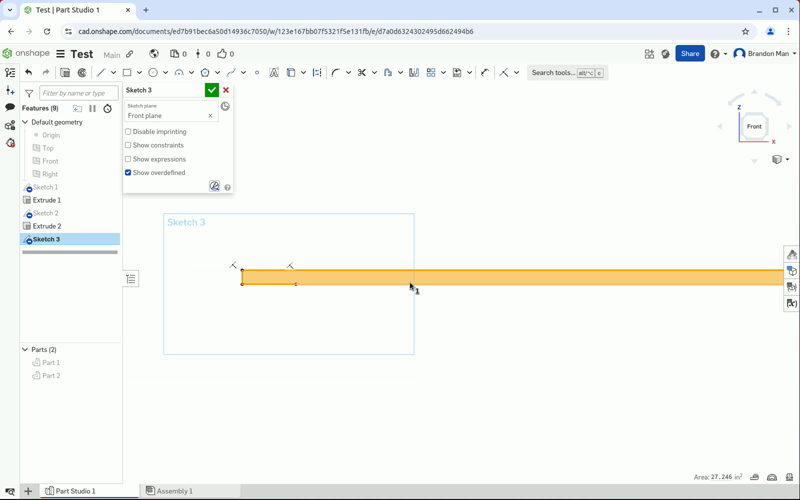
scroll(-6)
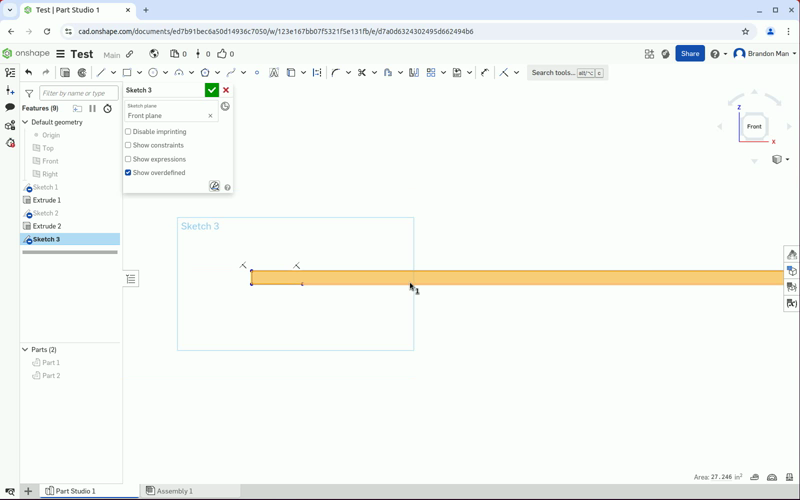
scroll(-6)
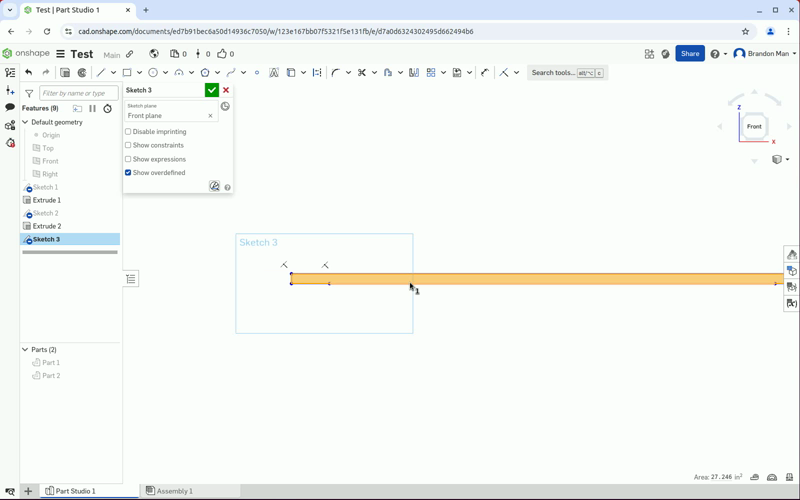
scroll(-6)
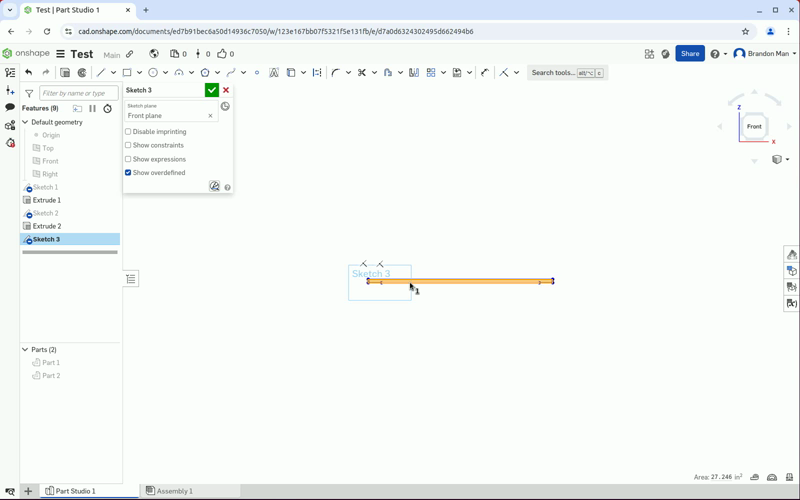
mouse_move(73, 352)
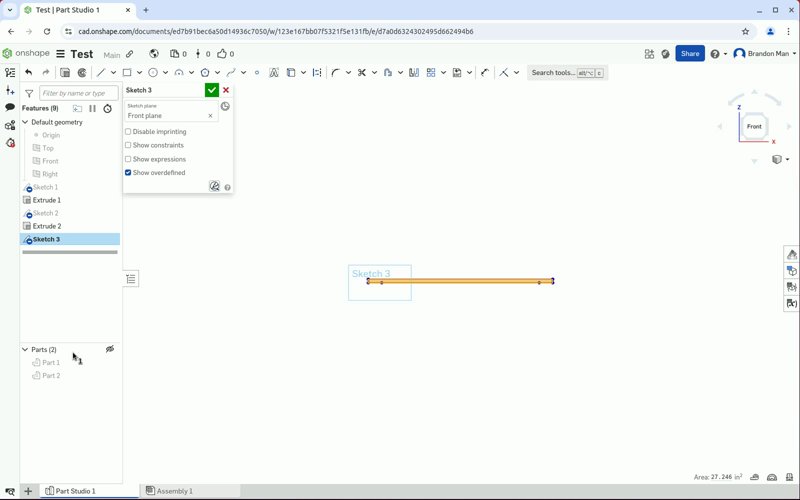
key(shift+y)
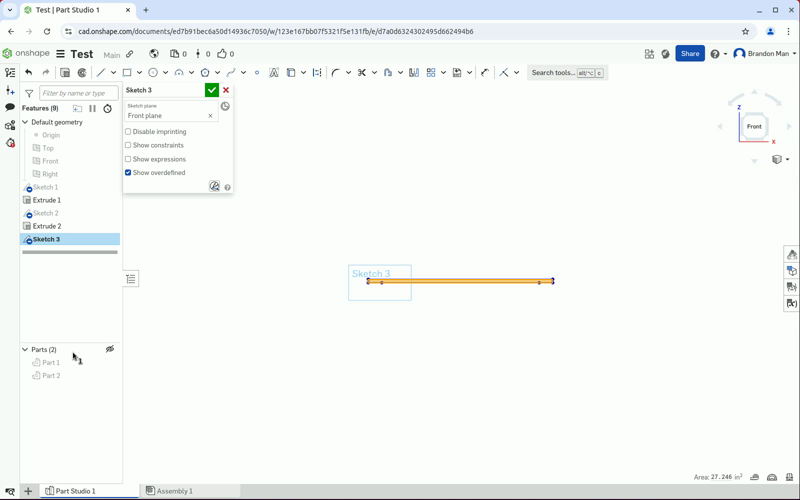
key(shift+e)
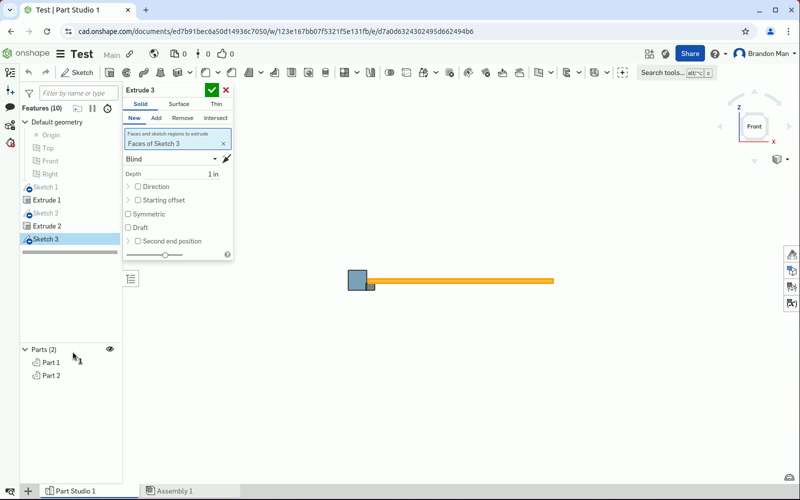
mouse_move(143, 106)
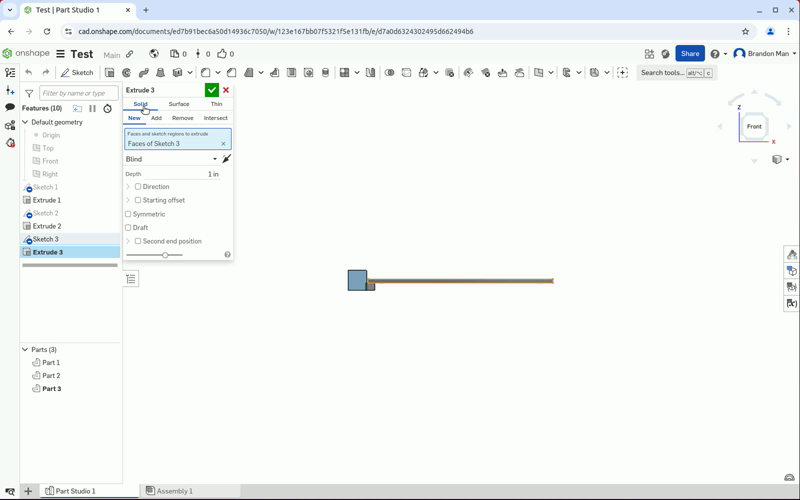
click(143, 106)
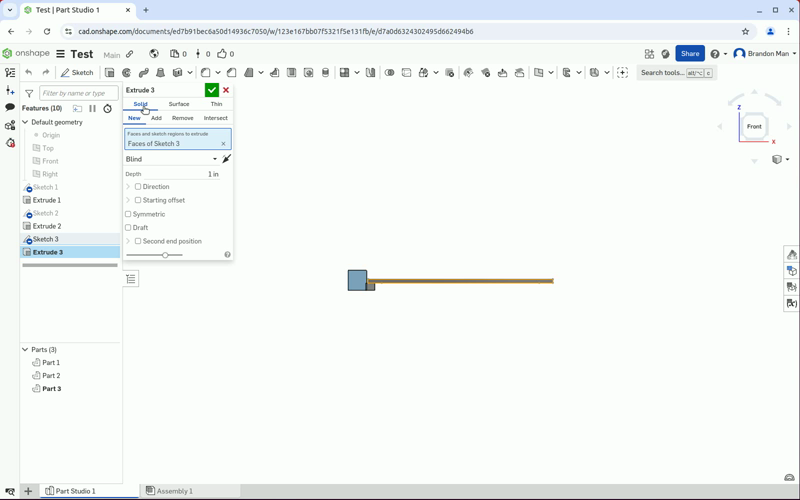
mouse_move(137, 120)
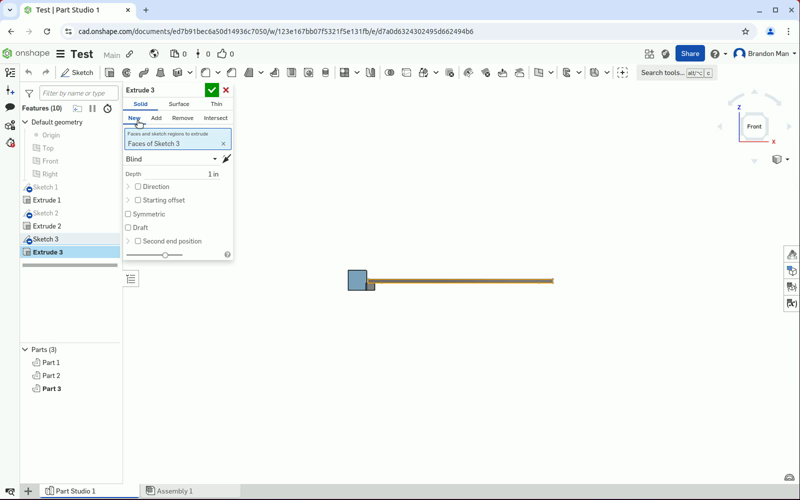
click(137, 120)
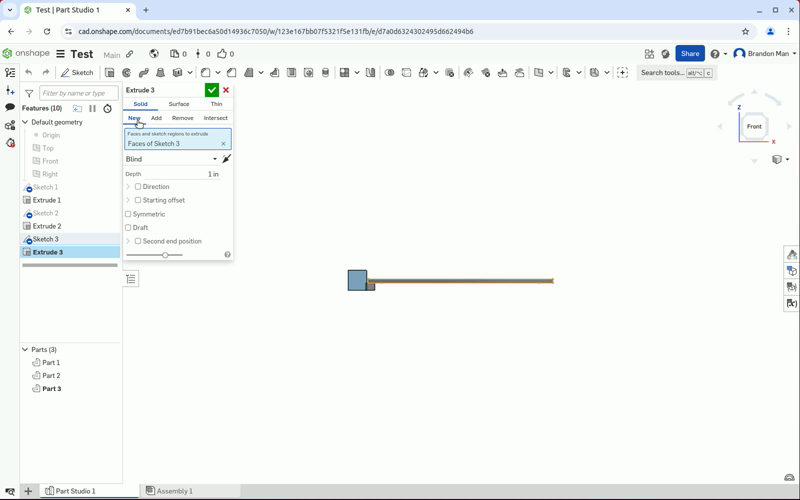
key(tab, 4)
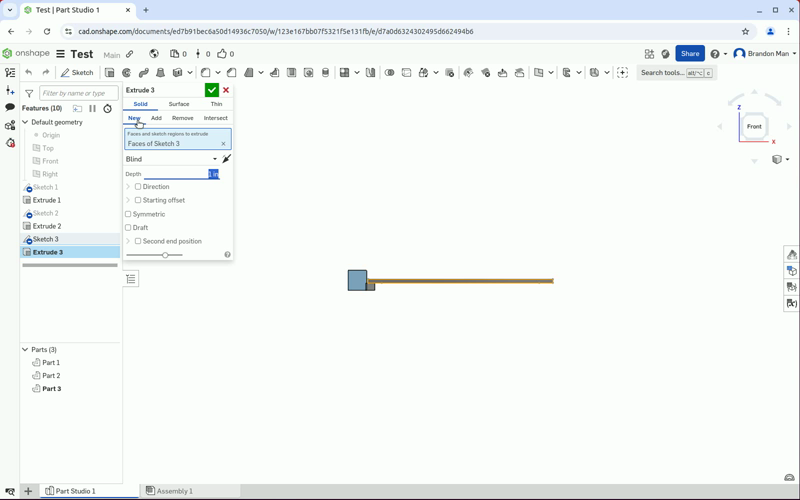
text(34.18)
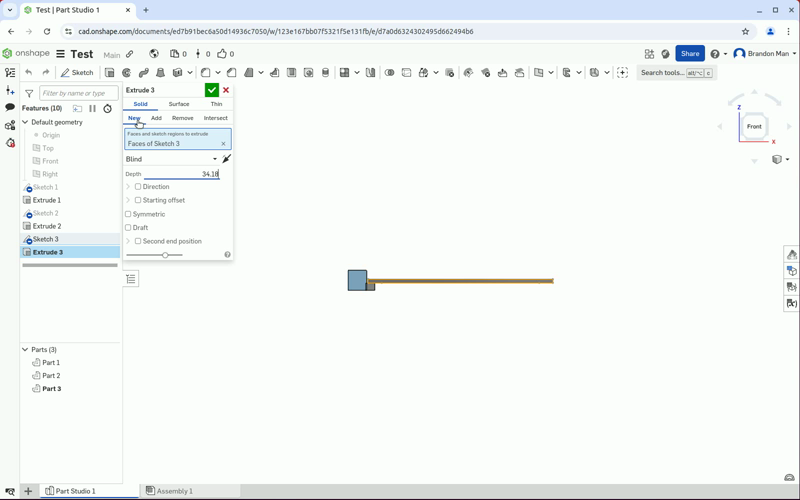
key(tab, 3)
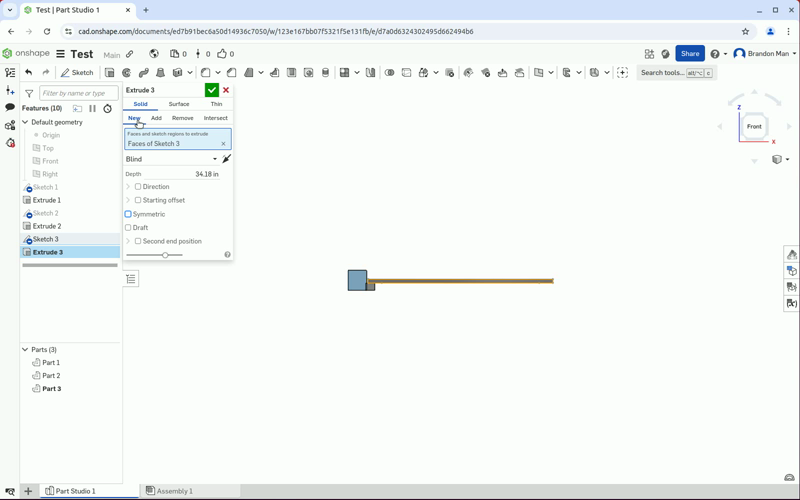
key(space)
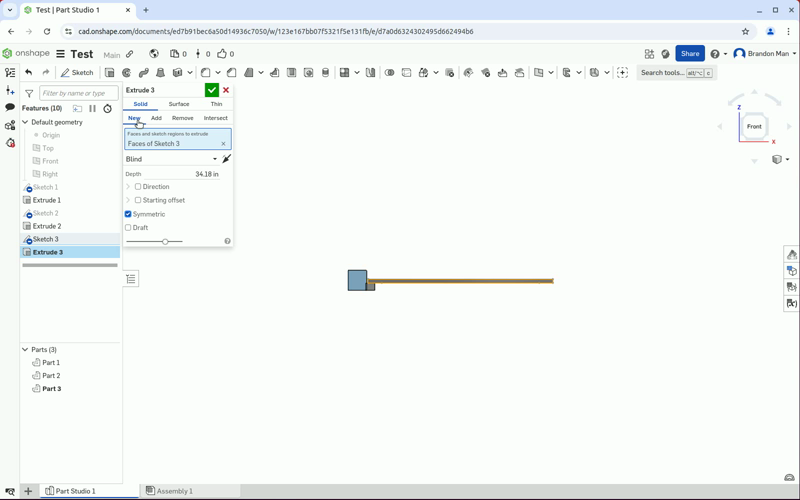
key(enter)
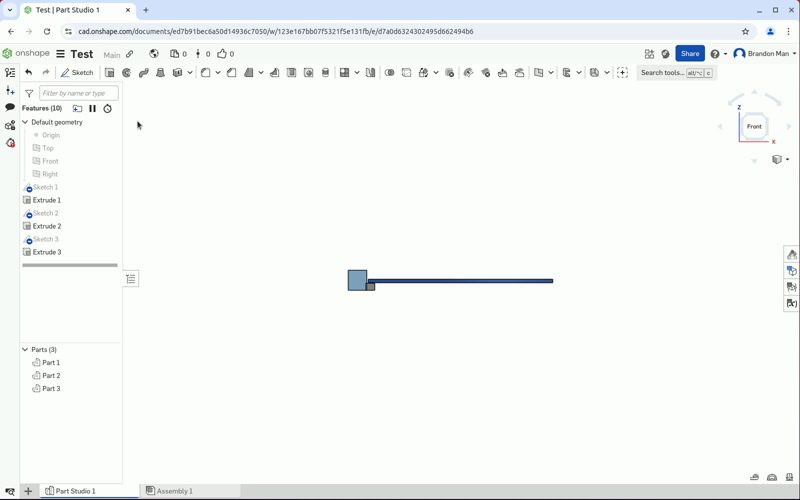
key(shift+h)
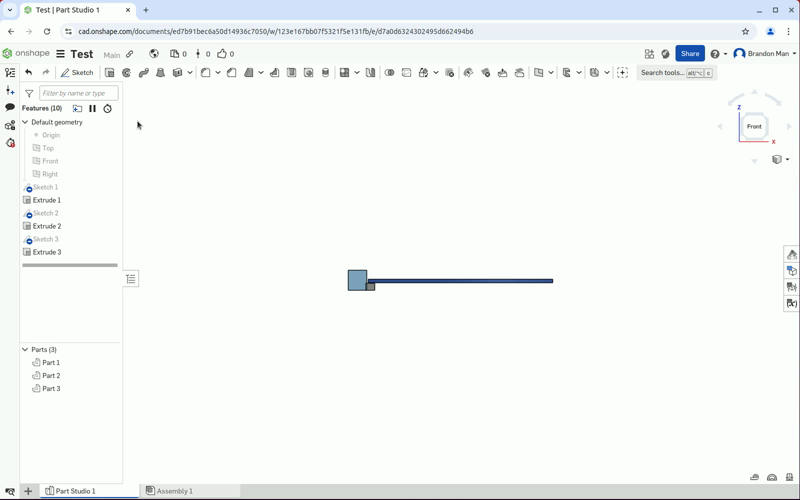
key(shift+h)
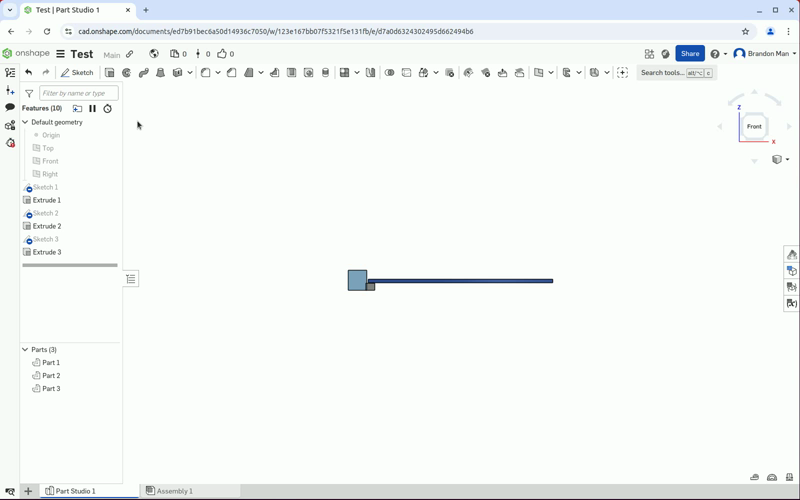
mouse_move(73, 189)
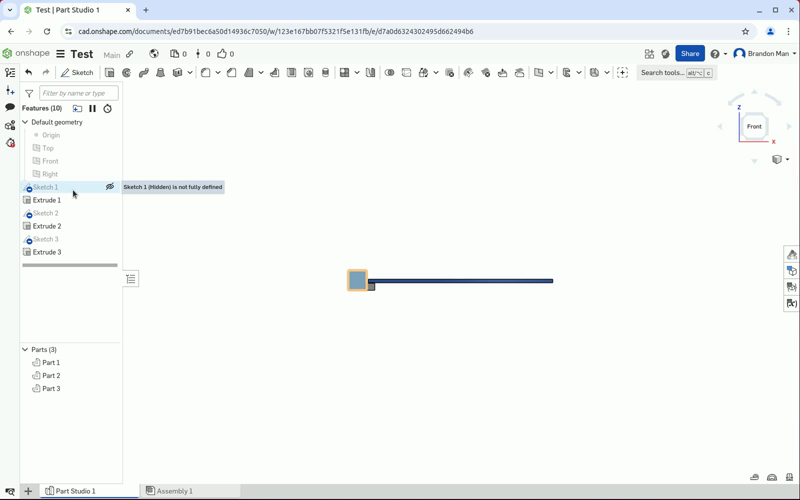
click(73, 189)
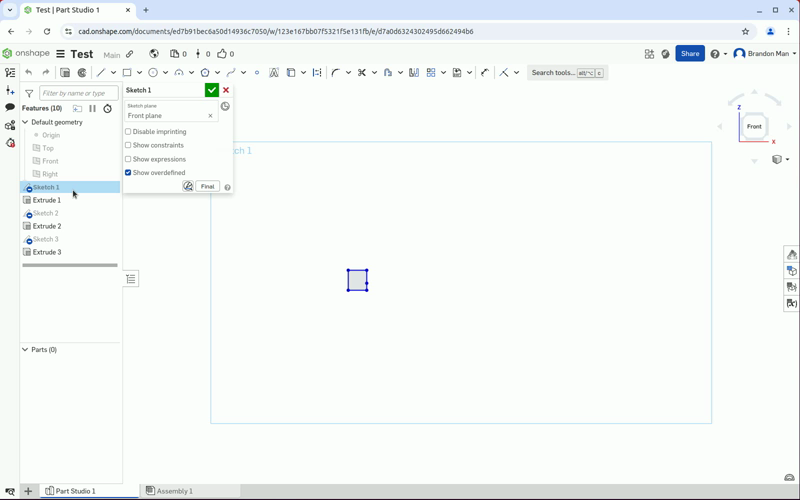
mouse_move(229, 92)
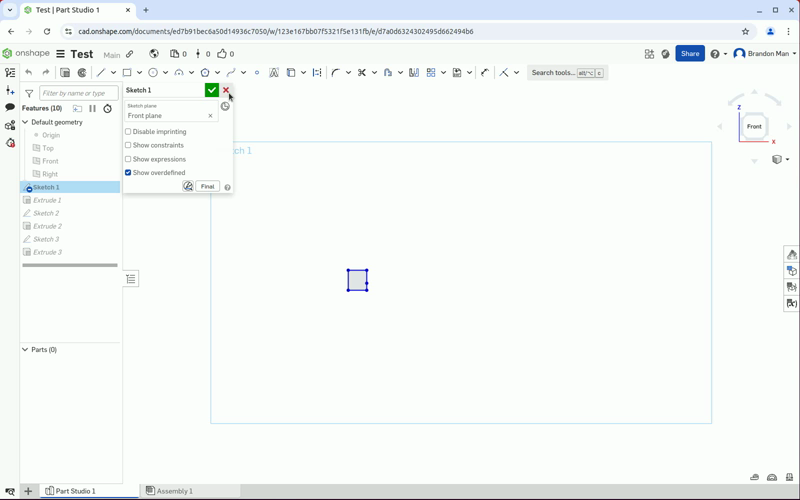
click(229, 92)
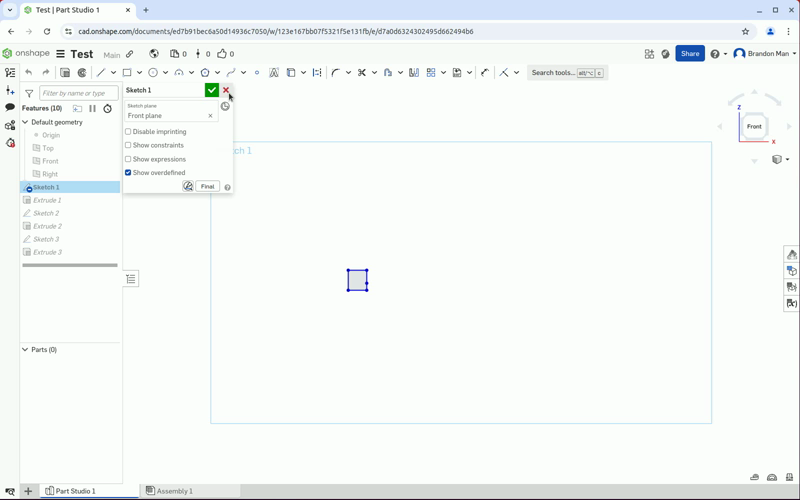
key(shift+s)
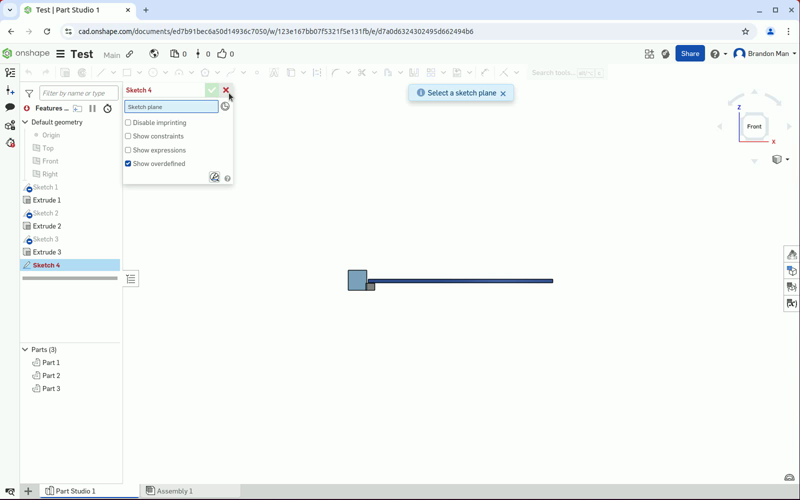
mouse_move(73, 163)
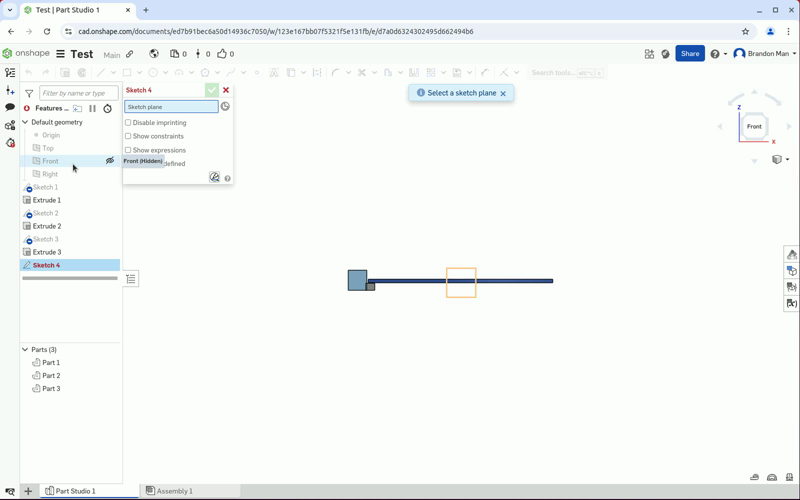
click(73, 163)
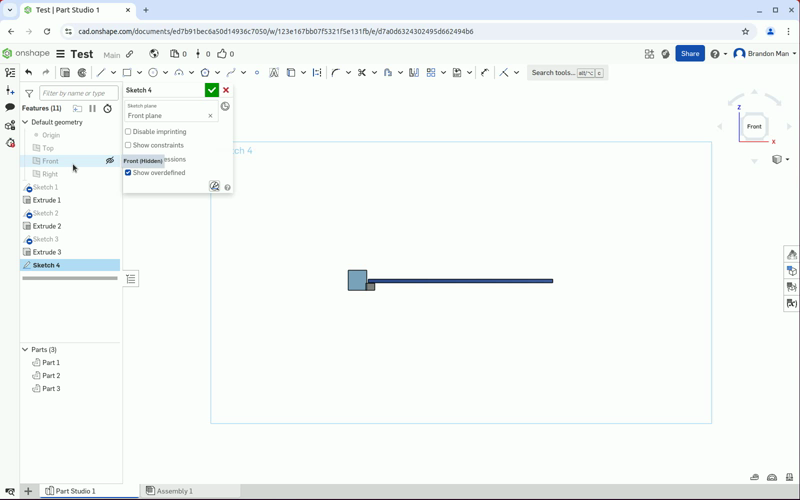
mouse_move(73, 352)
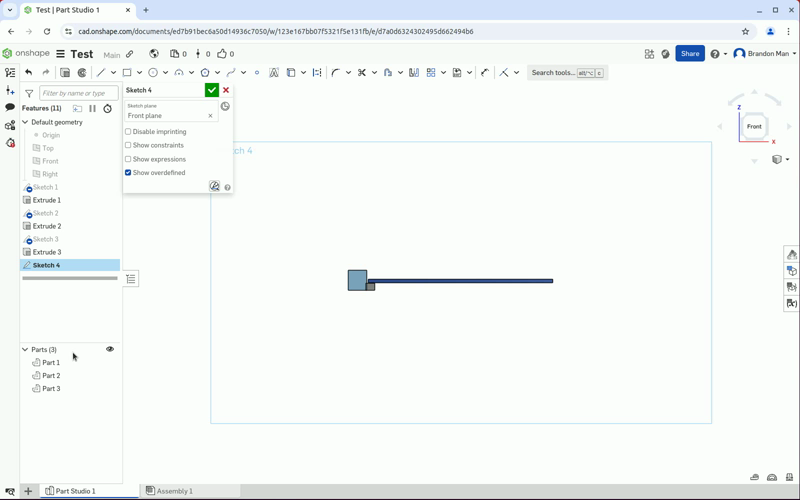
key(y)
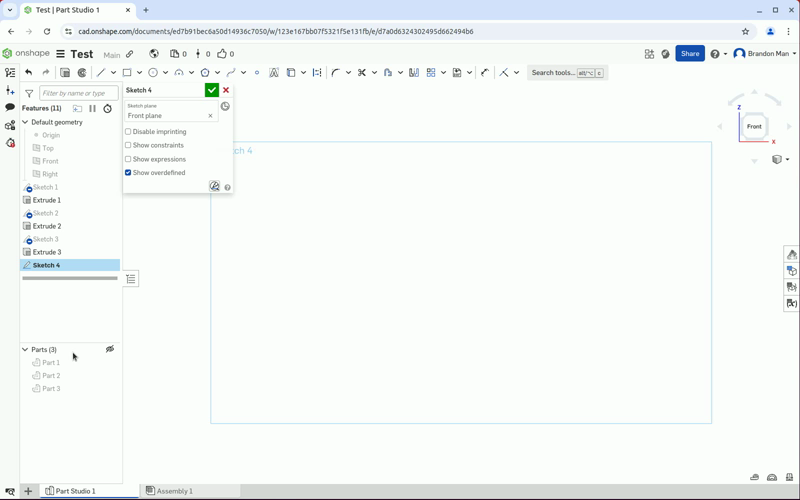
key(l)
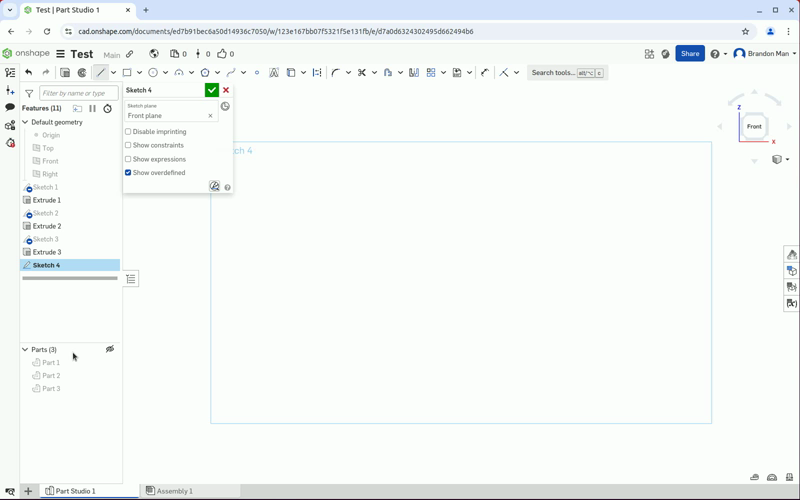
key_down(shift)
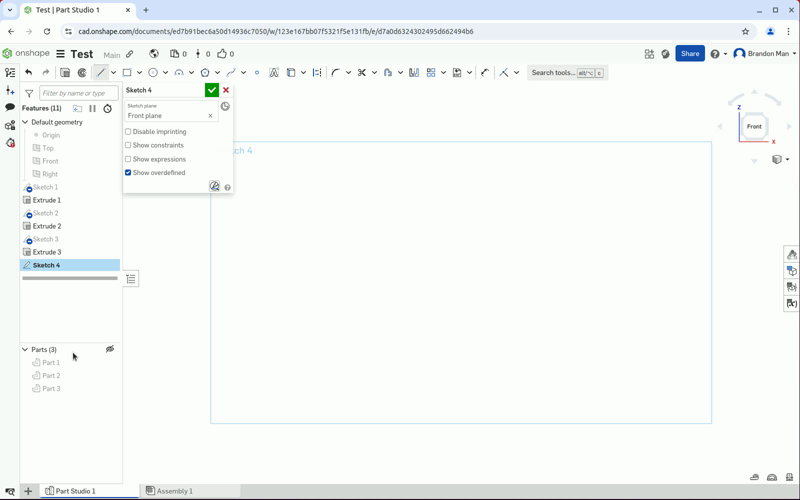
mouse_move(380, 320)
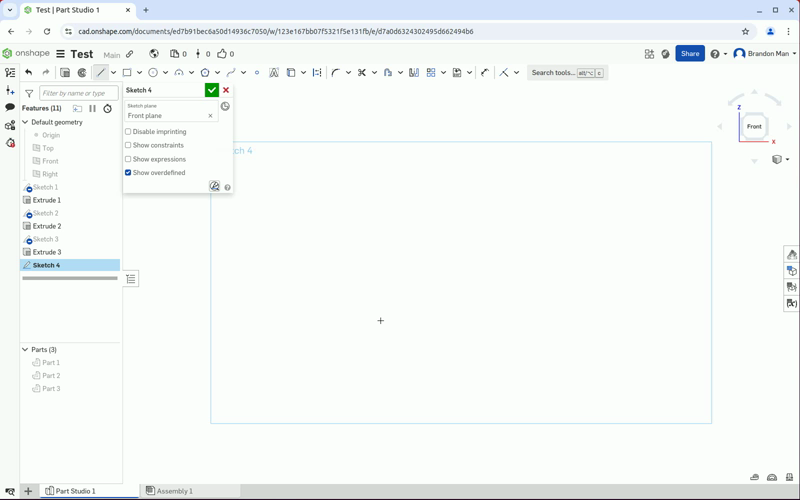
click(380, 320)
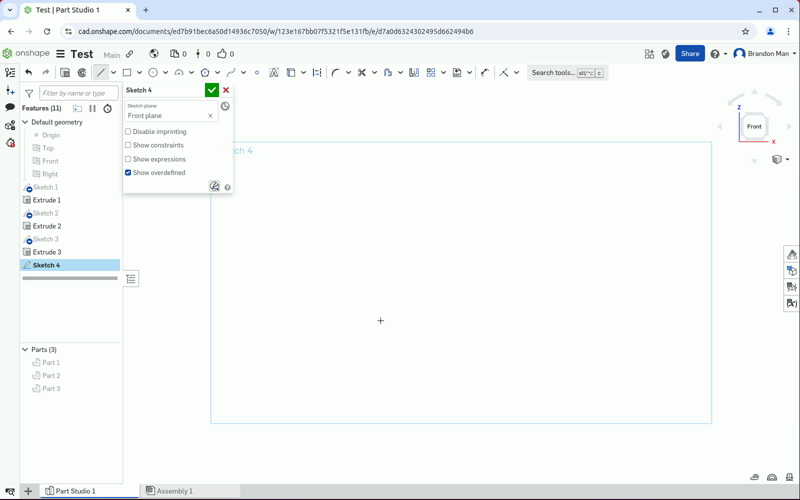
key_up(shift)
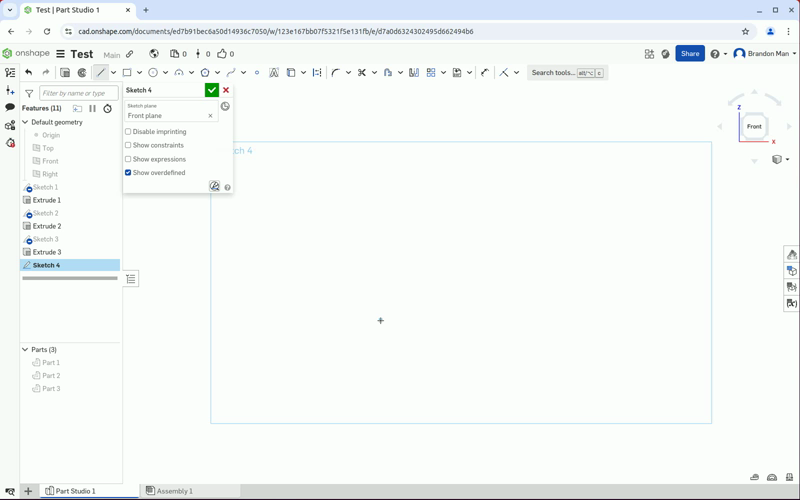
key_down(shift)
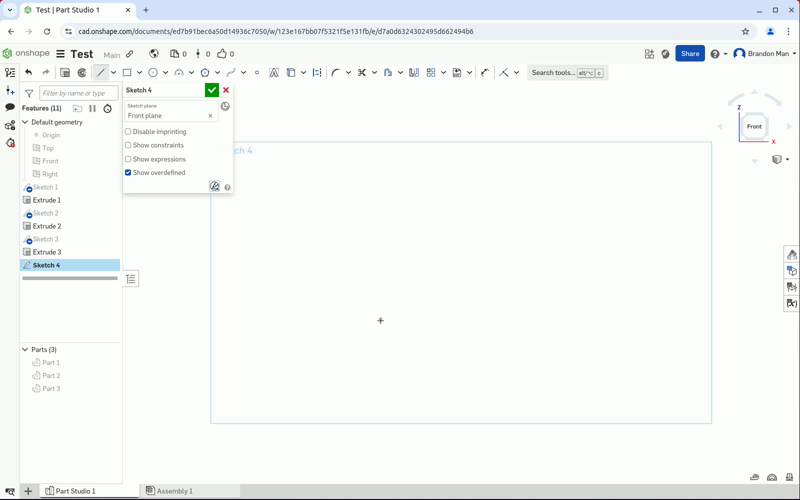
mouse_move(540, 320)
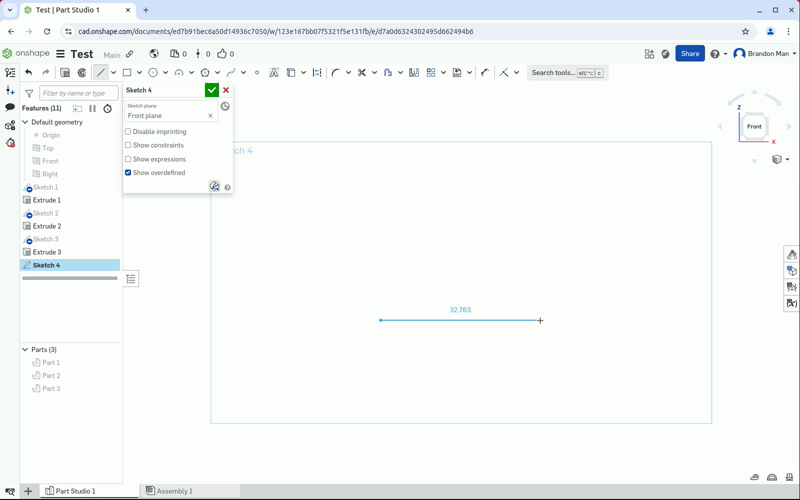
click(540, 320)
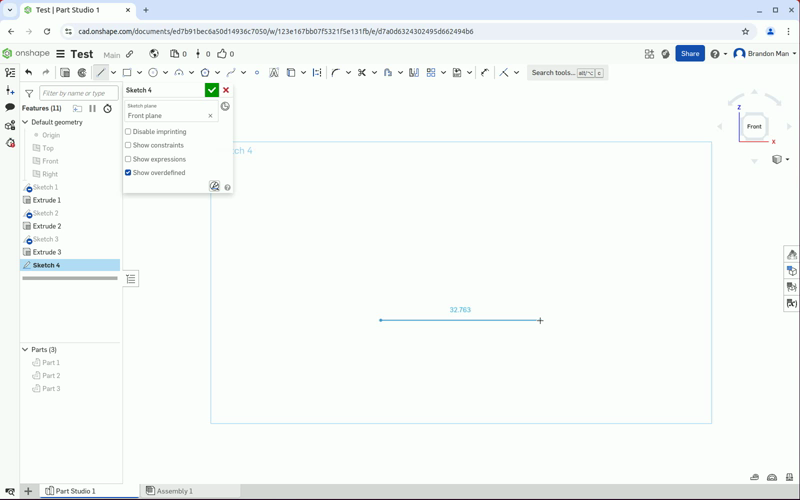
key_up(shift)
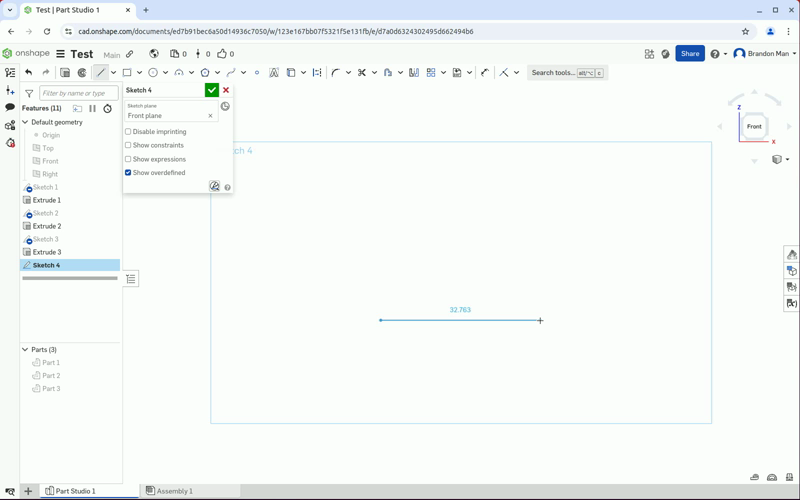
key_down(shift)
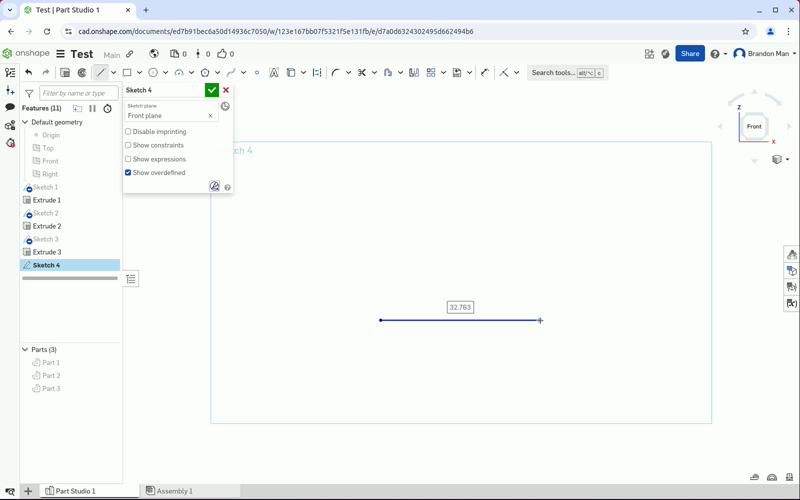
mouse_move(570, 320)
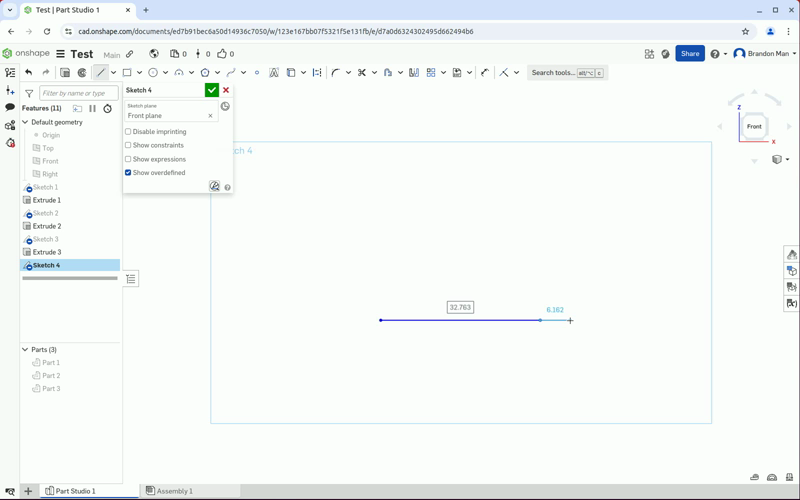
mouse_move(540, 283)
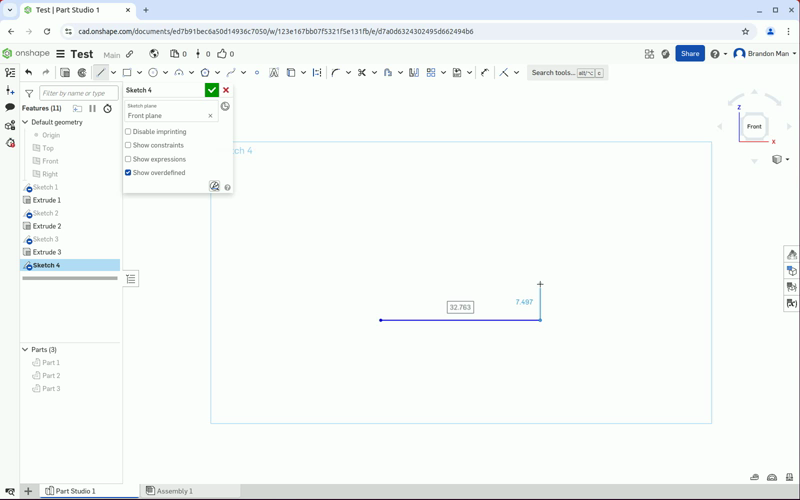
click(540, 283)
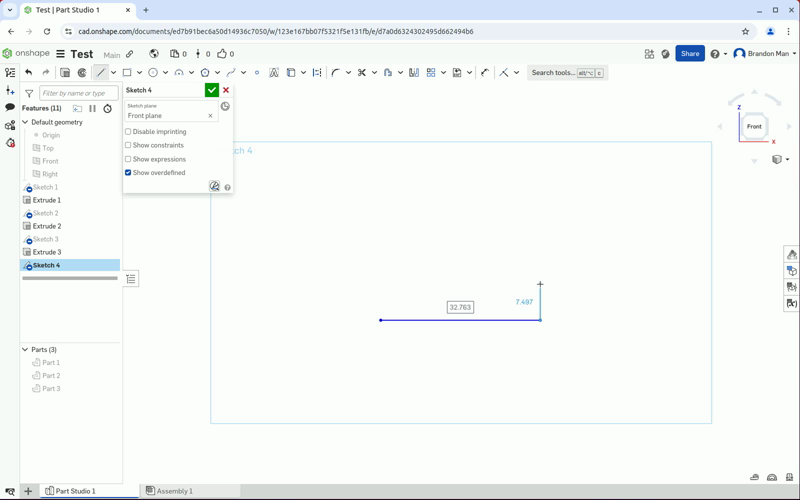
key_up(shift)
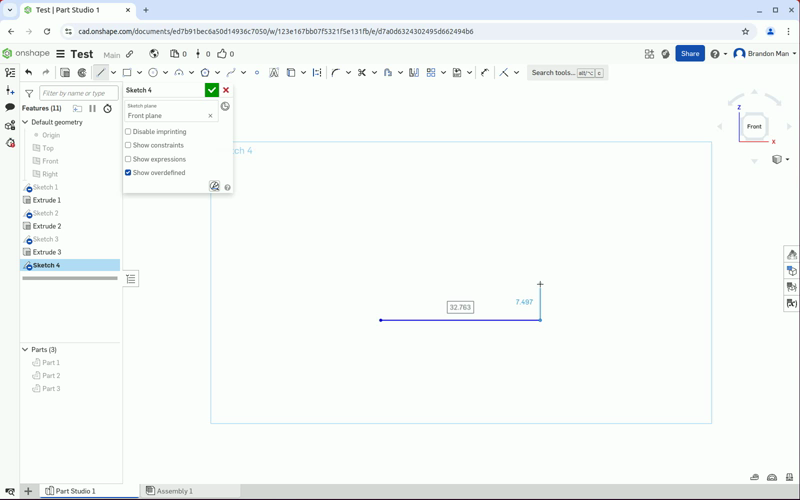
key_down(shift)
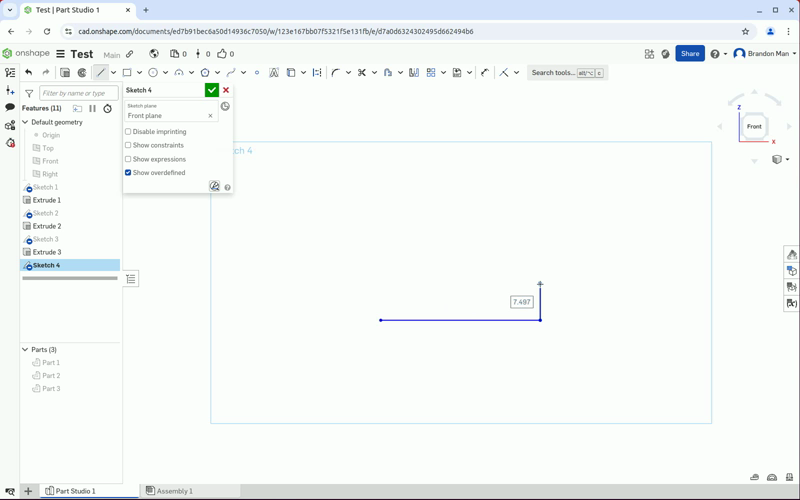
mouse_move(380, 283)
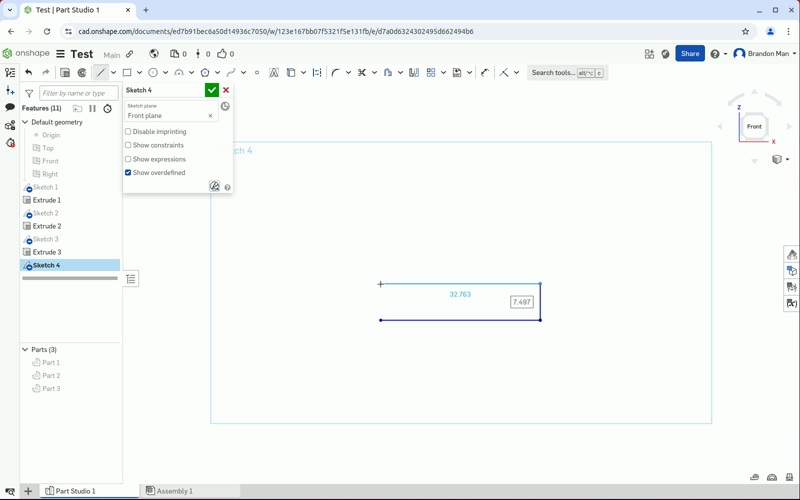
click(380, 283)
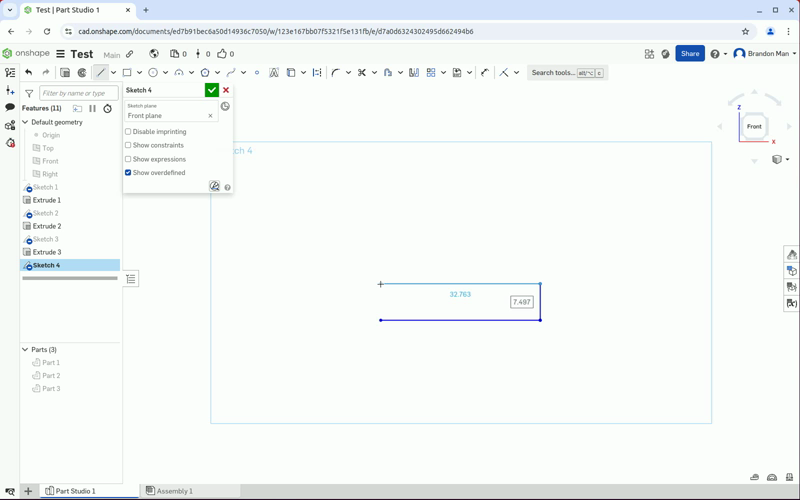
key_up(shift)
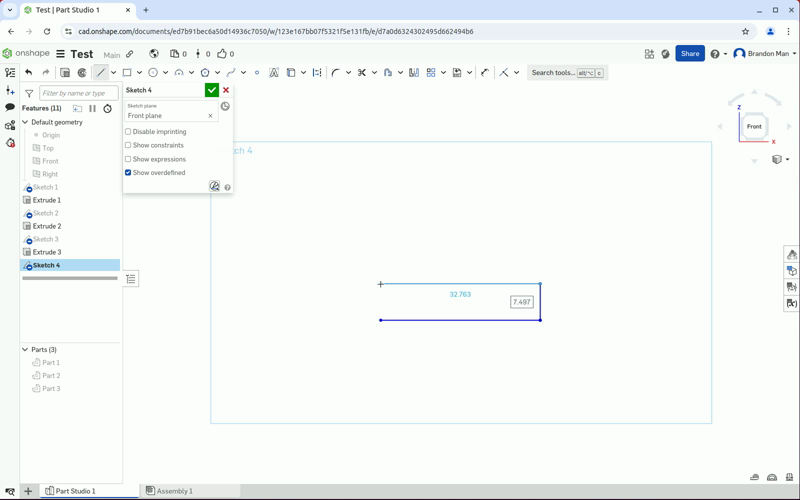
mouse_move(410, 283)
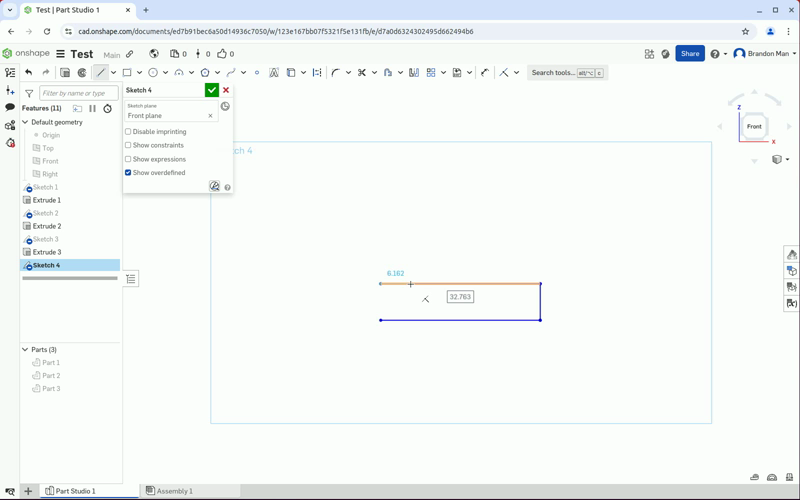
key_down(shift)
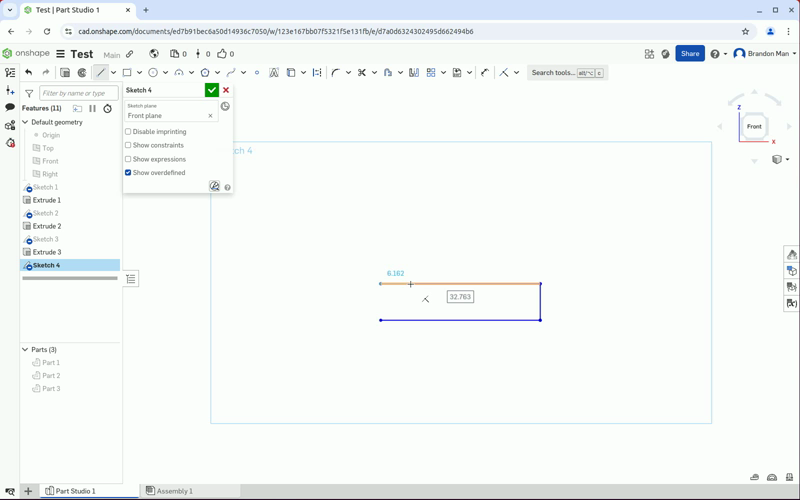
mouse_move(380, 320)
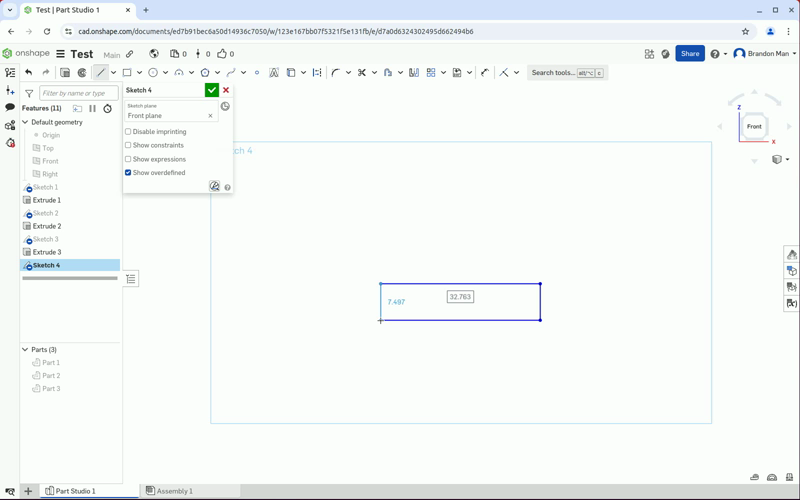
key_up(shift)
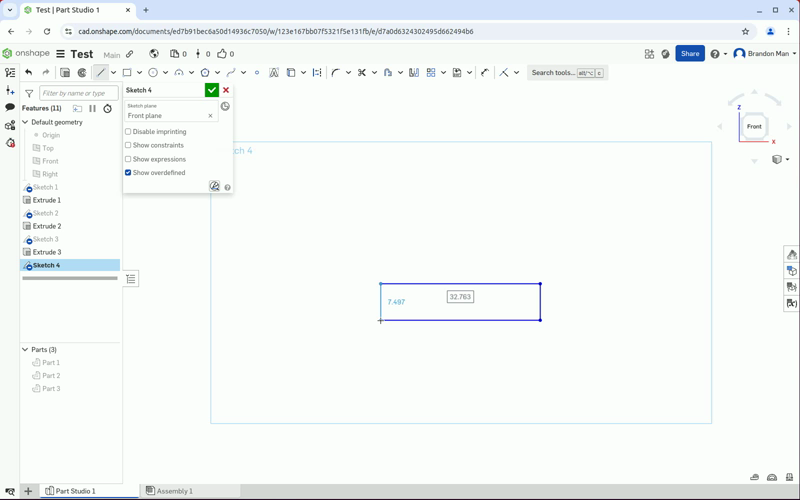
click(380, 320)
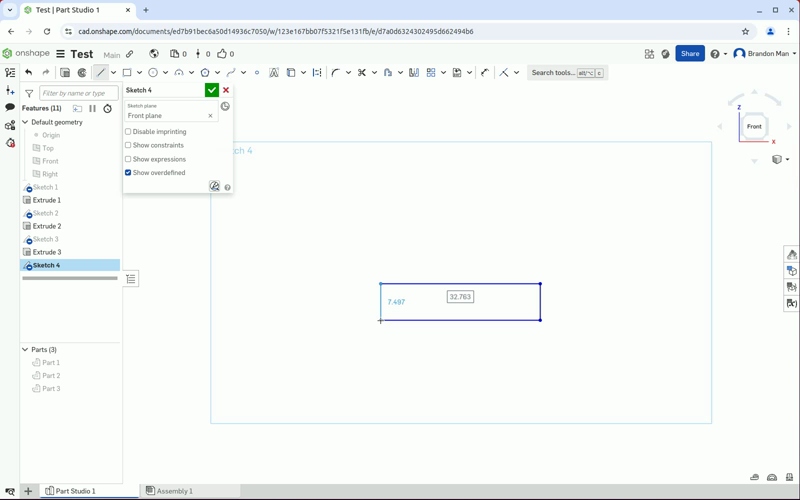
key(esc)
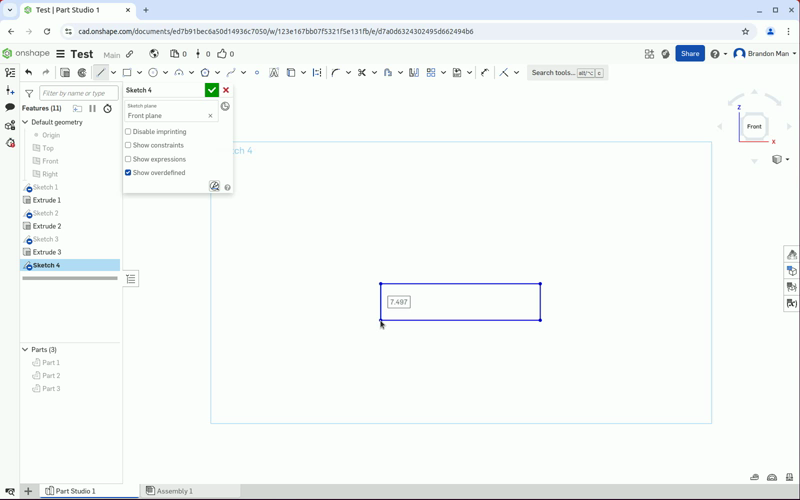
mouse_move(519, 294)
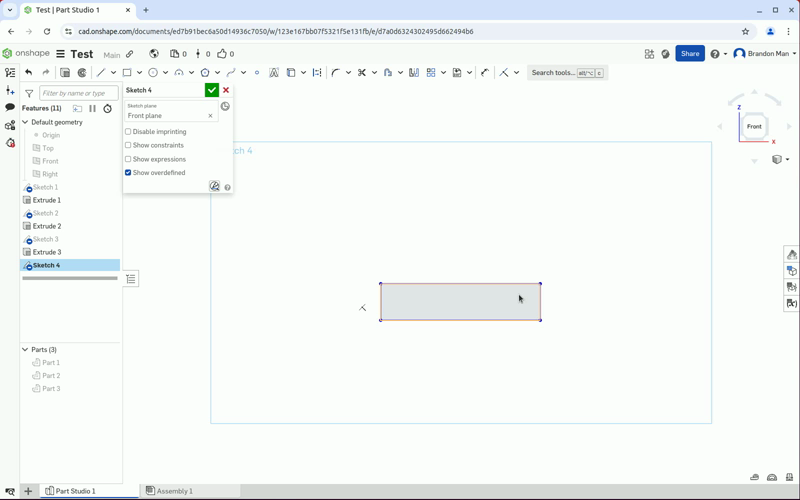
click(519, 294)
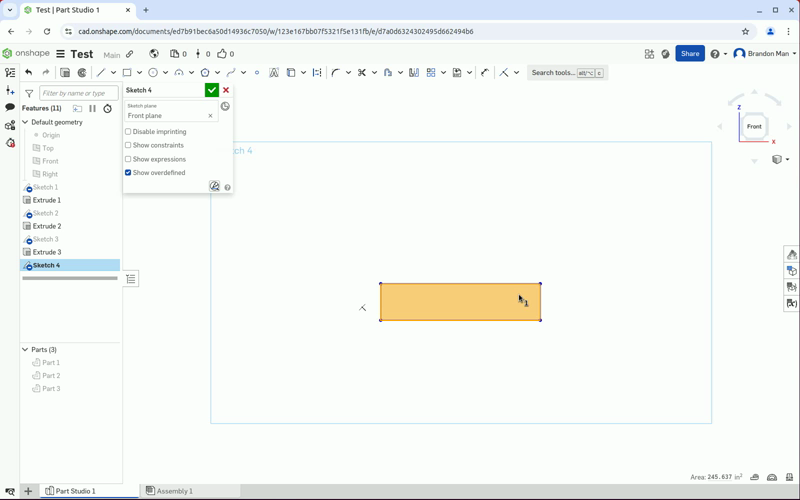
mouse_move(73, 352)
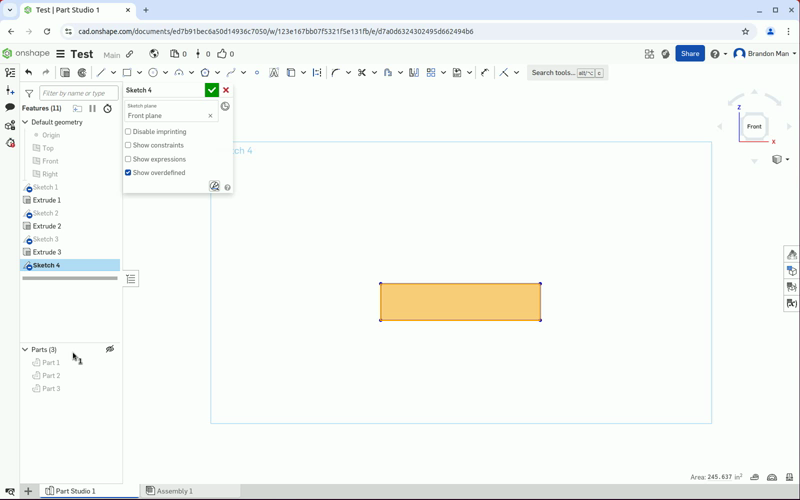
key(shift+y)
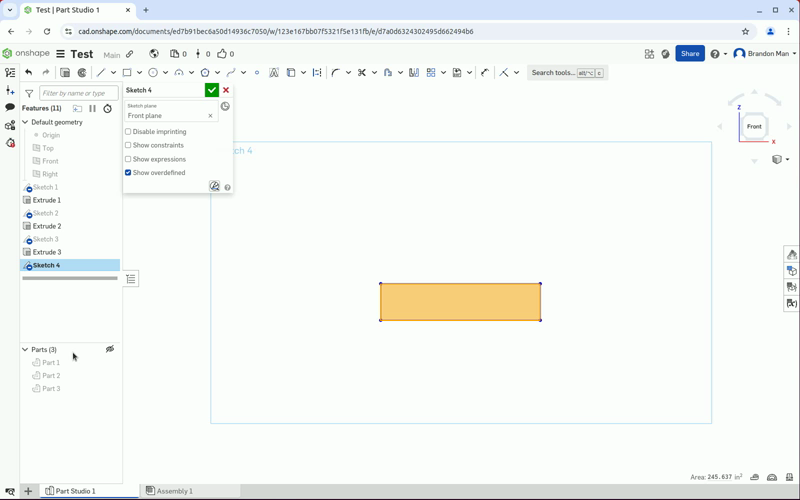
key(shift+e)
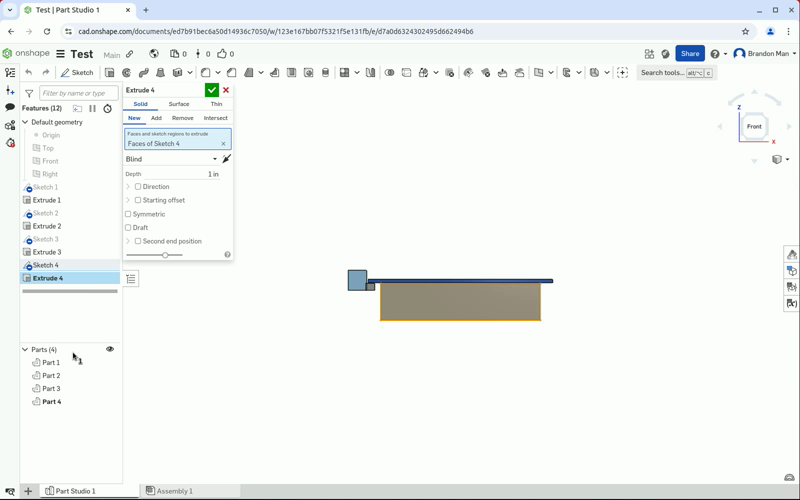
mouse_move(143, 106)
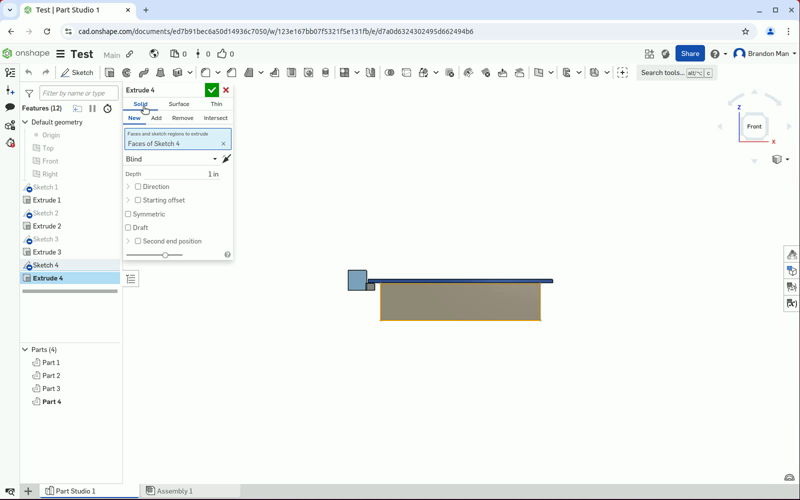
click(143, 106)
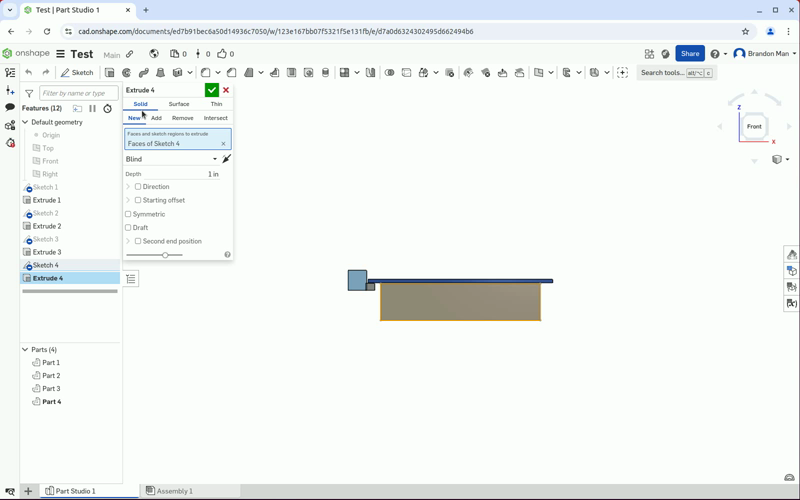
mouse_move(137, 120)
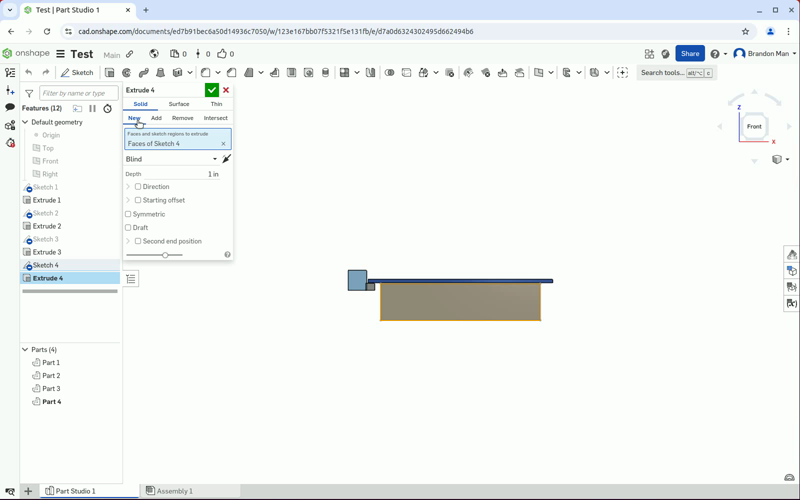
click(137, 120)
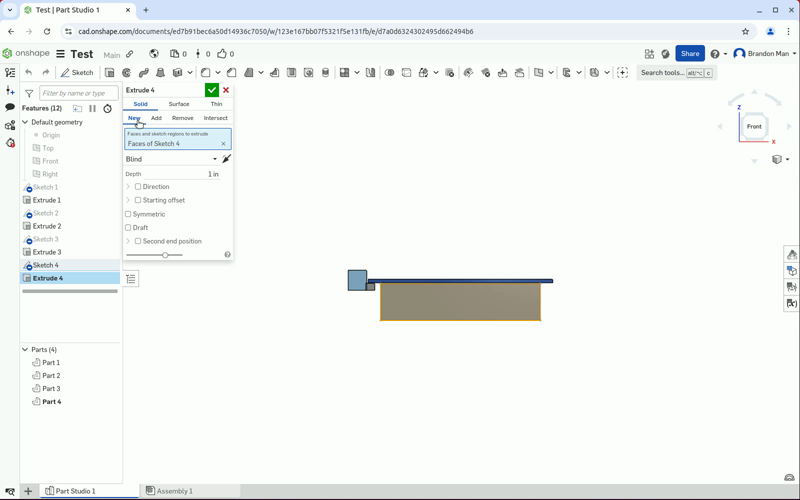
key(tab, 4)
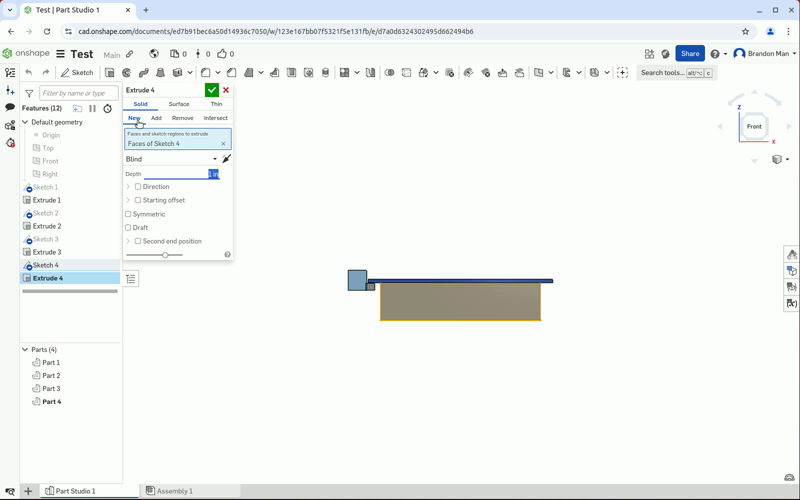
text(34.18)
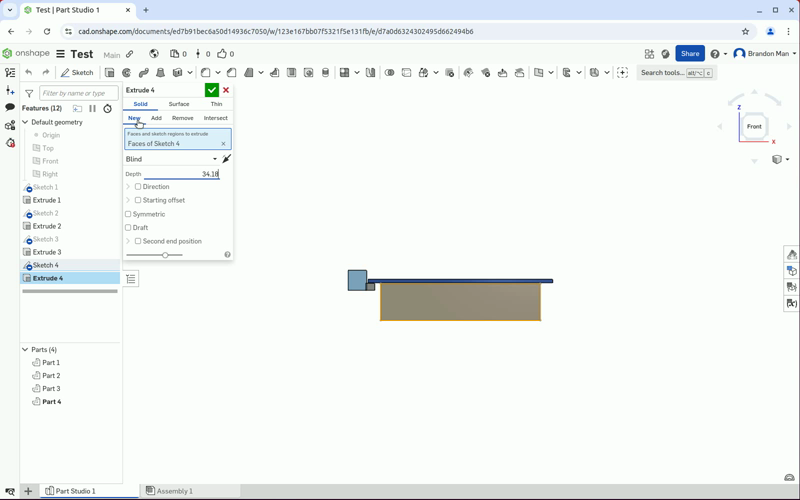
key(tab, 3)
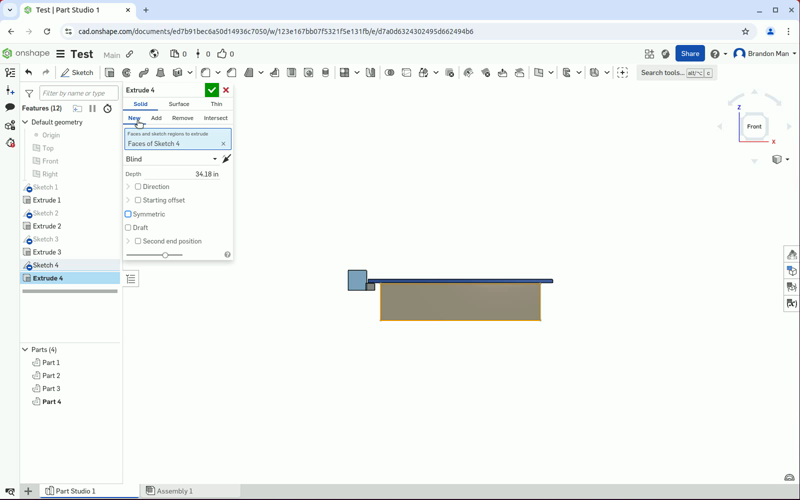
key(space)
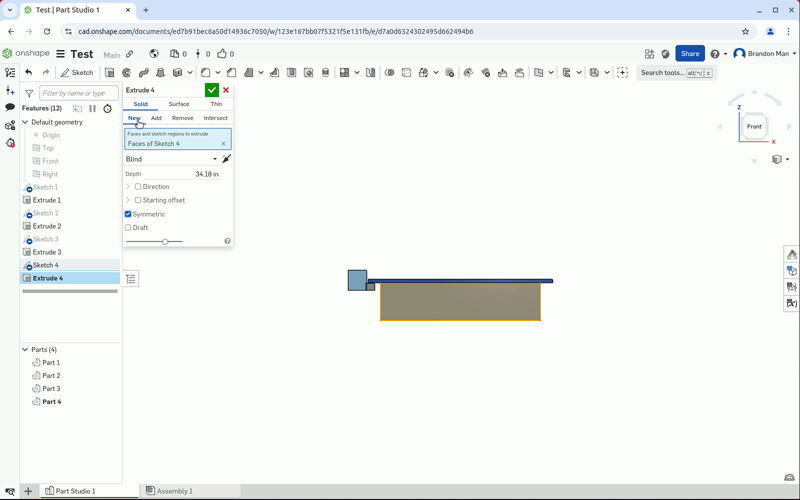
key(enter)
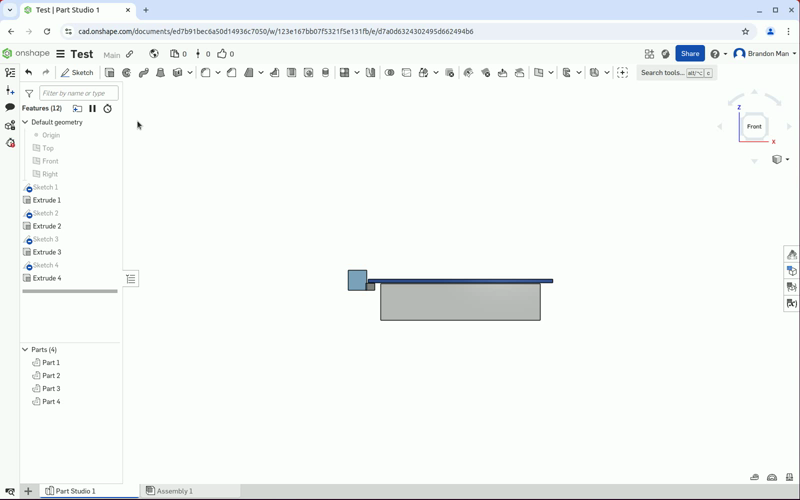
key(shift+h)
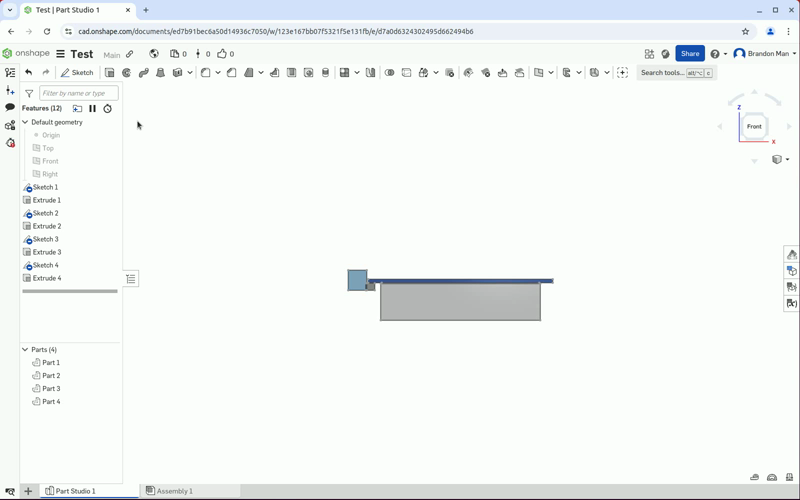
key(shift+h)
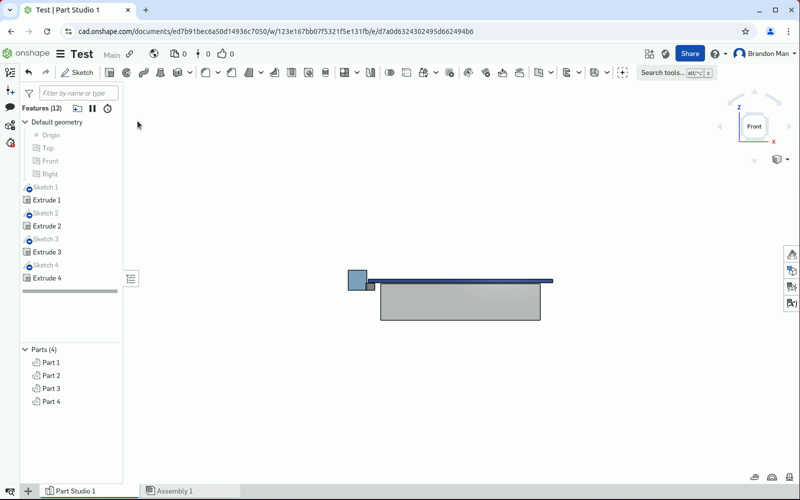
mouse_move(73, 189)
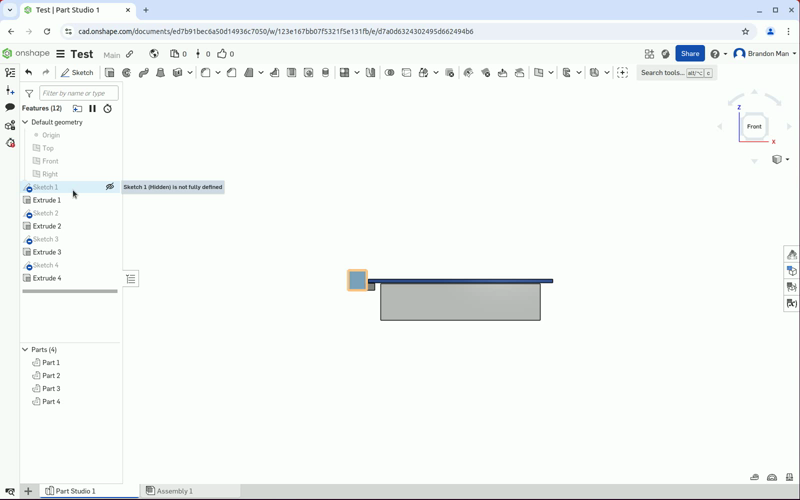
click(73, 189)
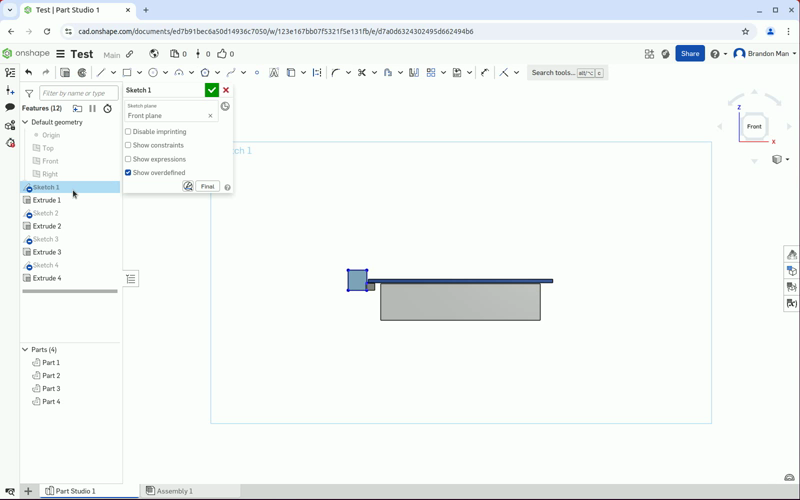
mouse_move(229, 92)
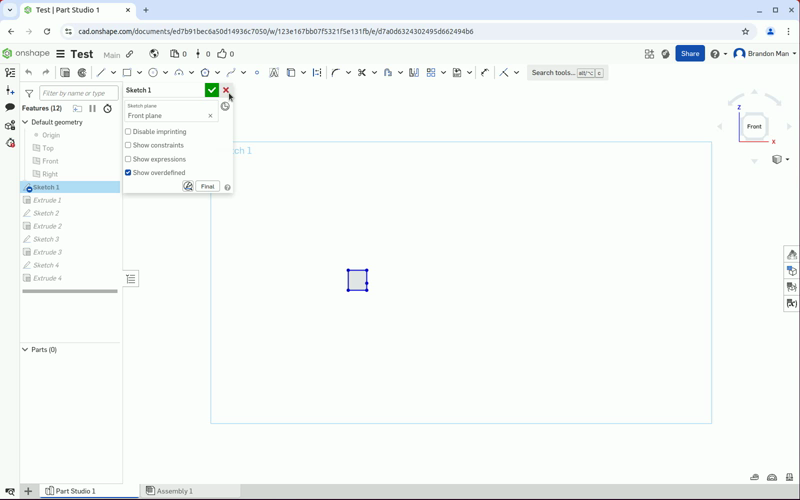
click(229, 92)
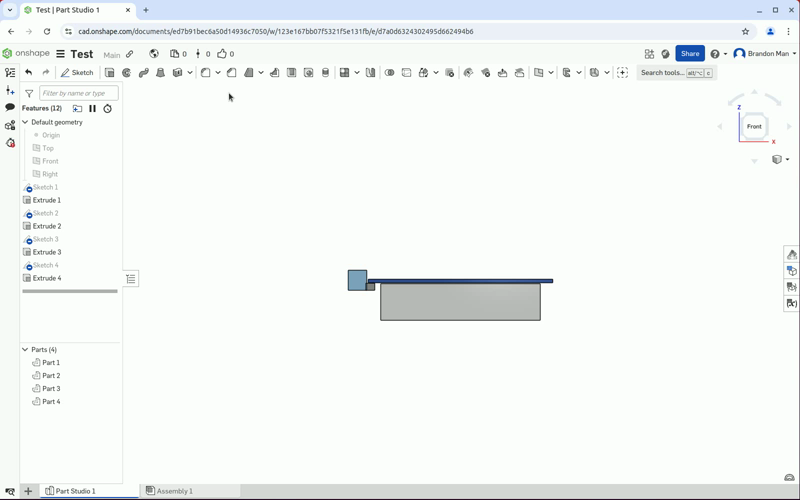
mouse_move(73, 352)
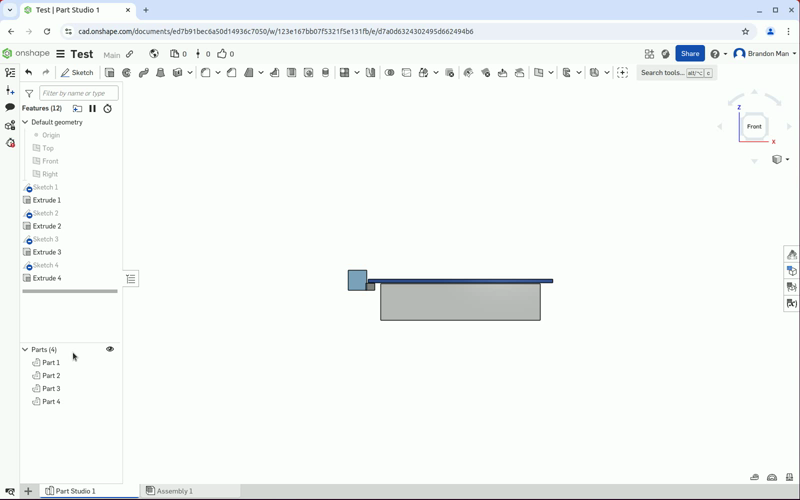
key(y)
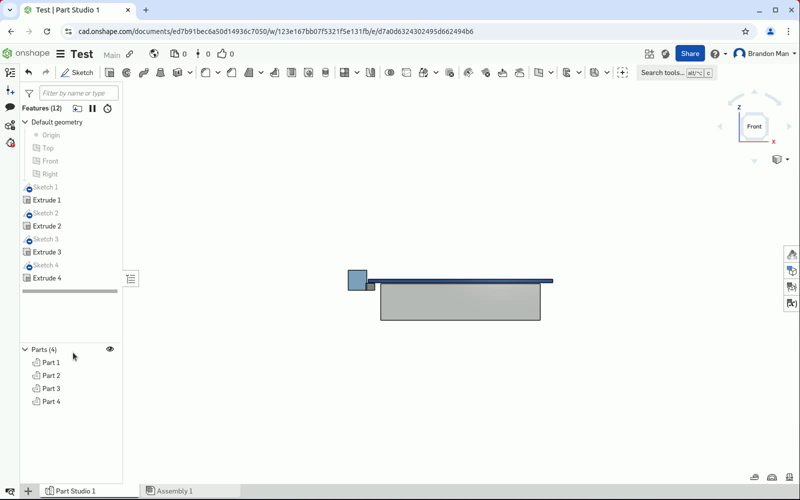
key(shift+p)
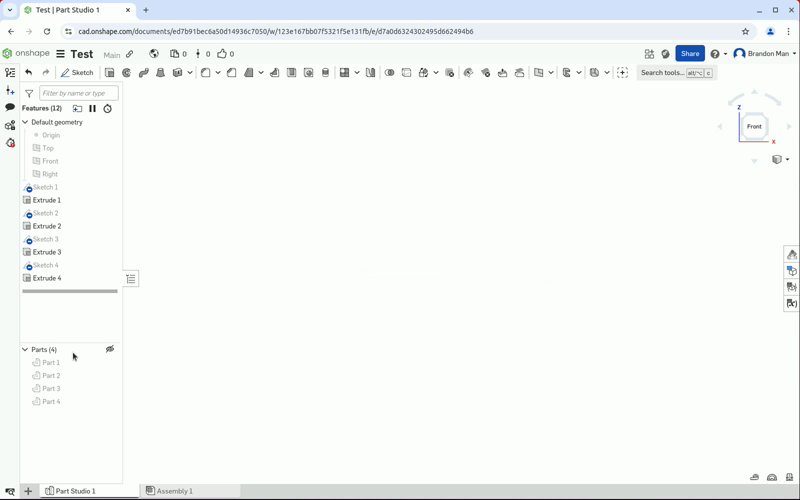
key(space)
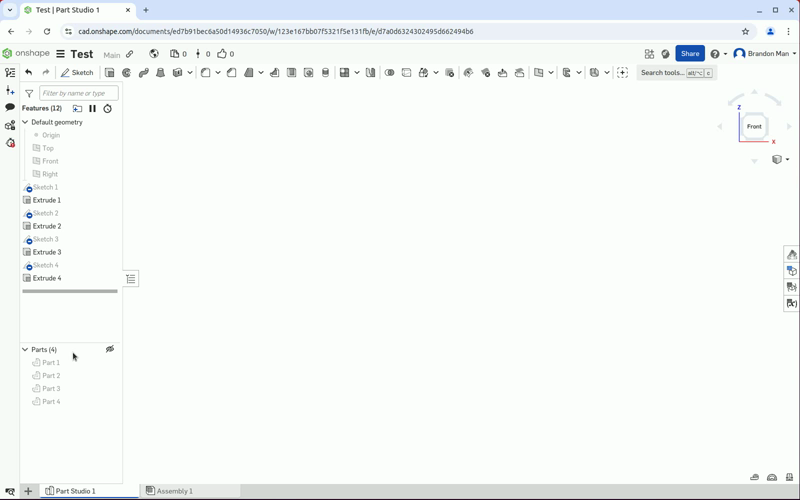
key_down(shift)
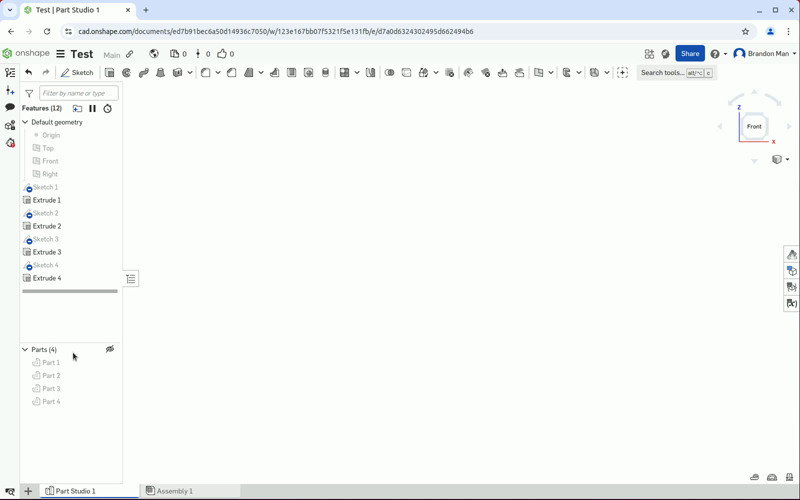
key(down)
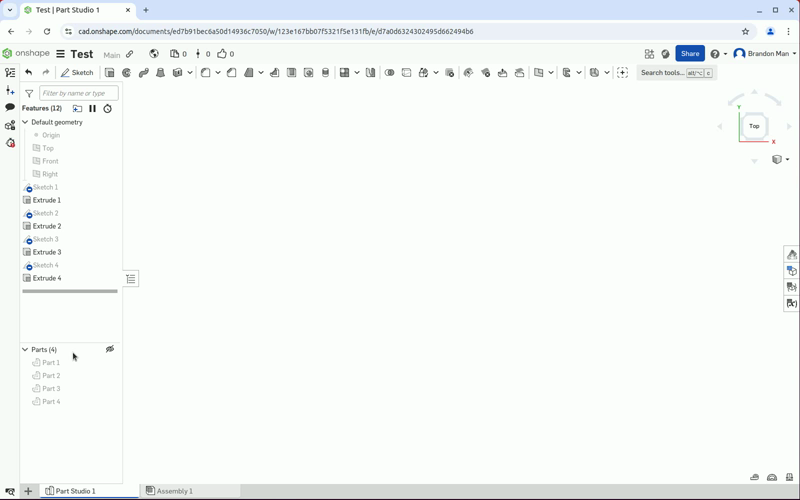
key_up(shift)
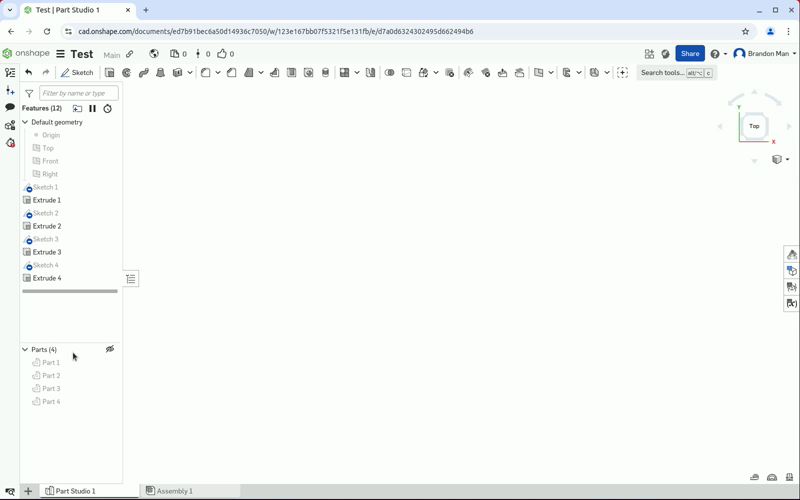
mouse_move(73, 352)
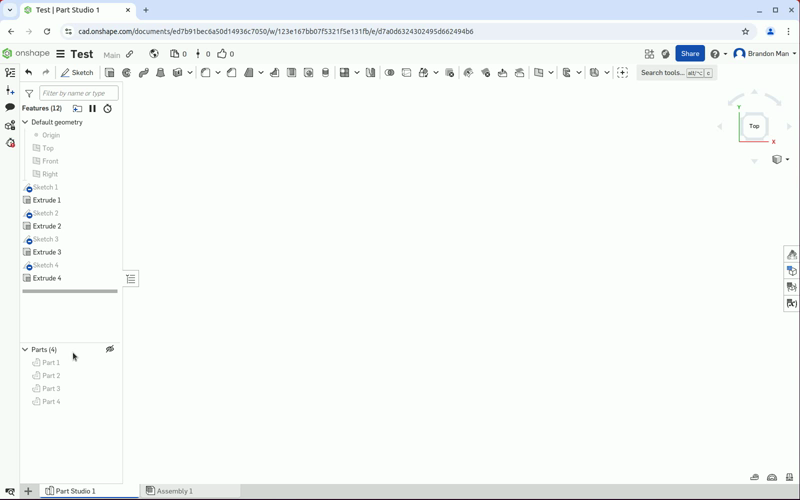
key(shift+y)
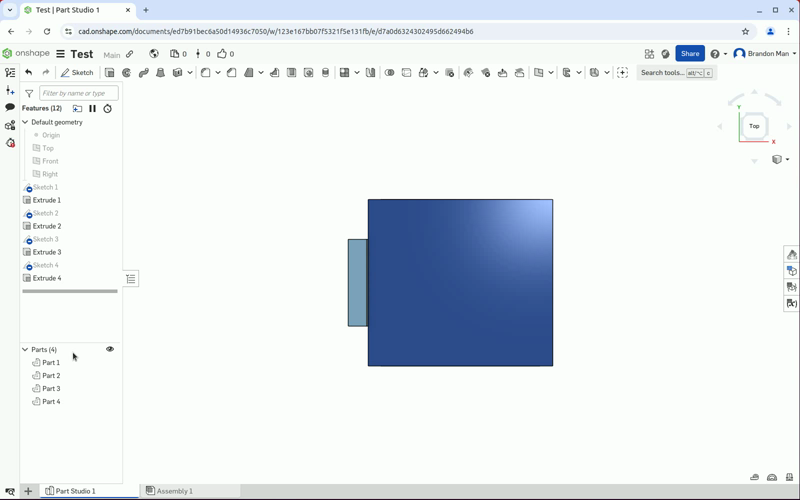
mouse_move(541, 75)
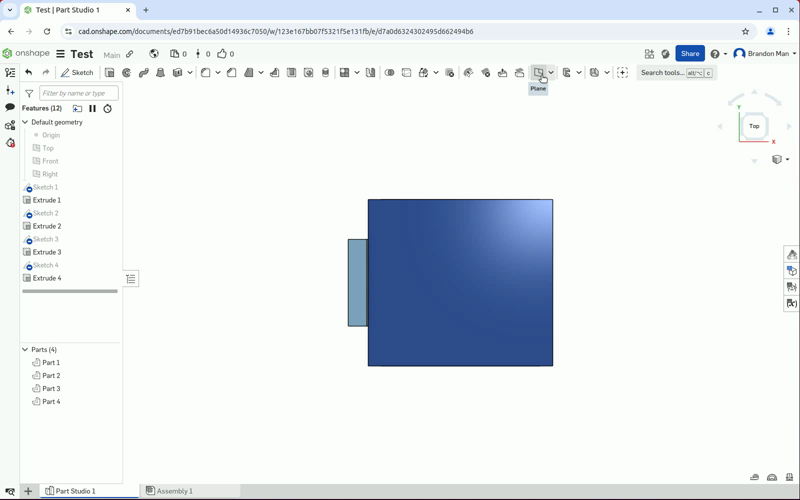
click(541, 75)
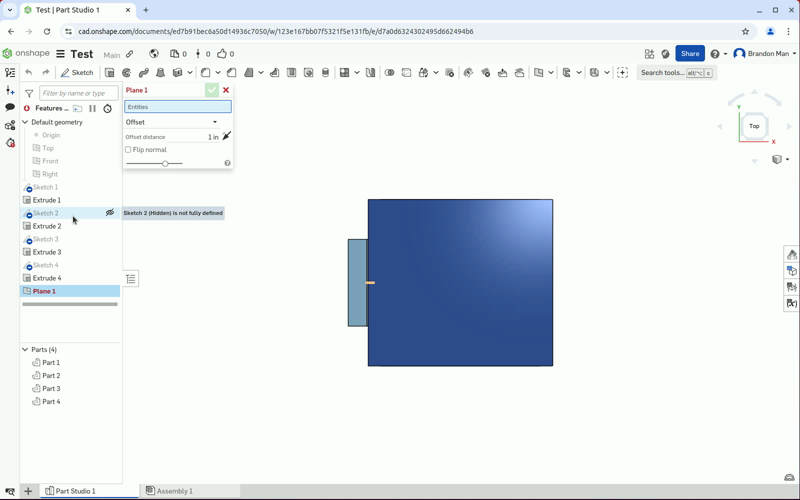
scroll(3)
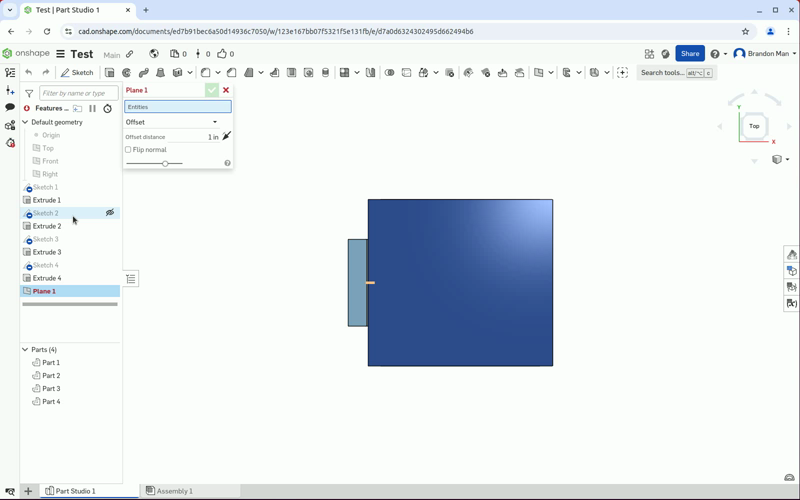
mouse_move(73, 150)
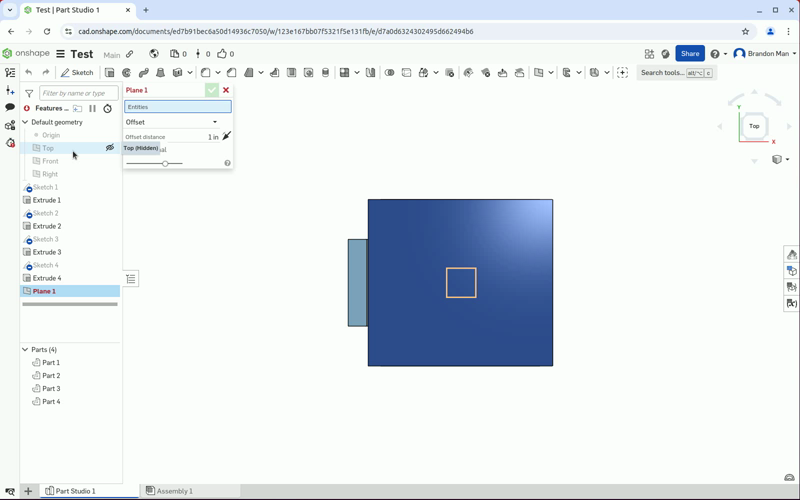
click(73, 150)
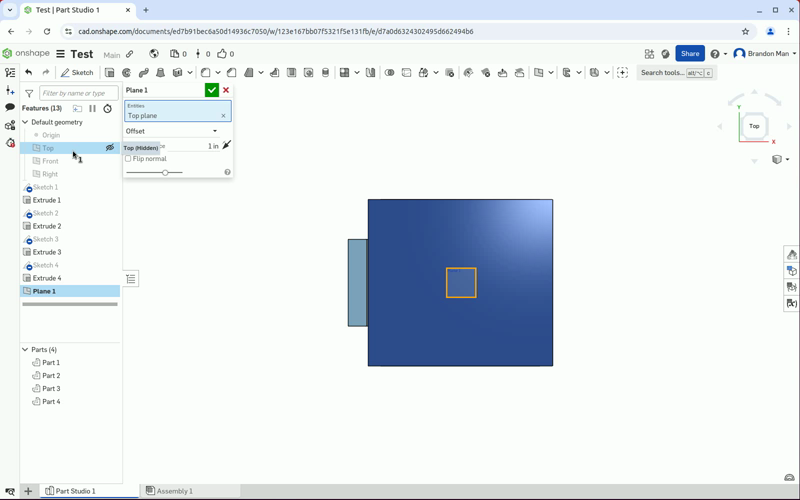
key(tab, 2)
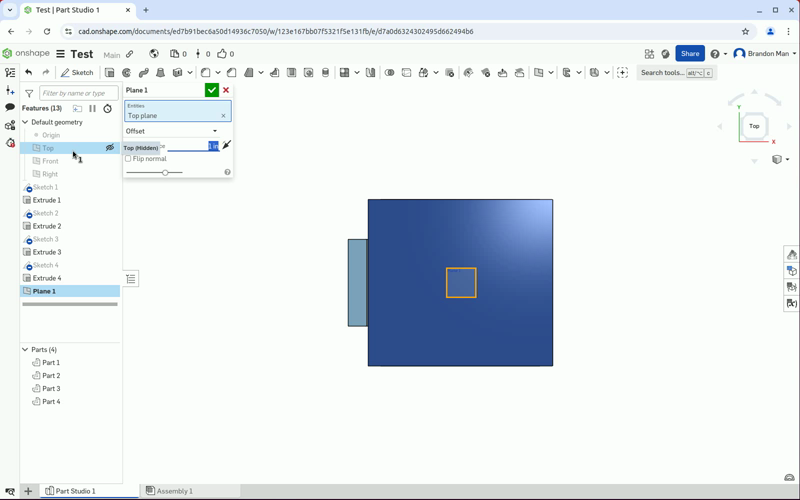
text(0.709)
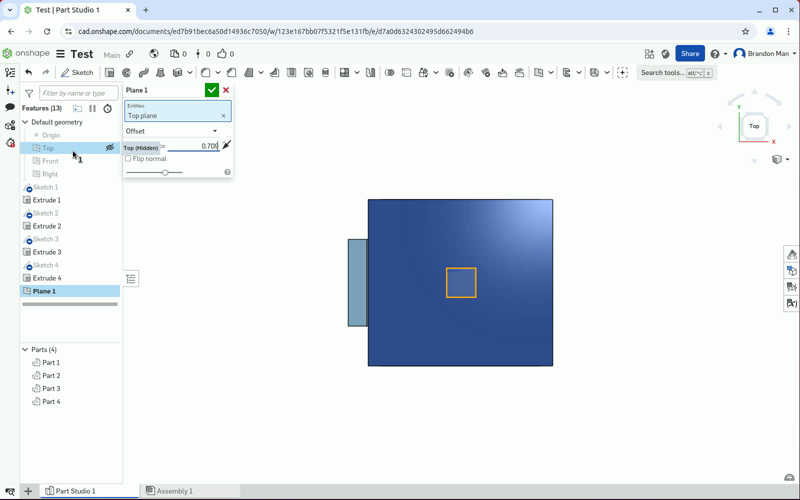
key(enter, 2)
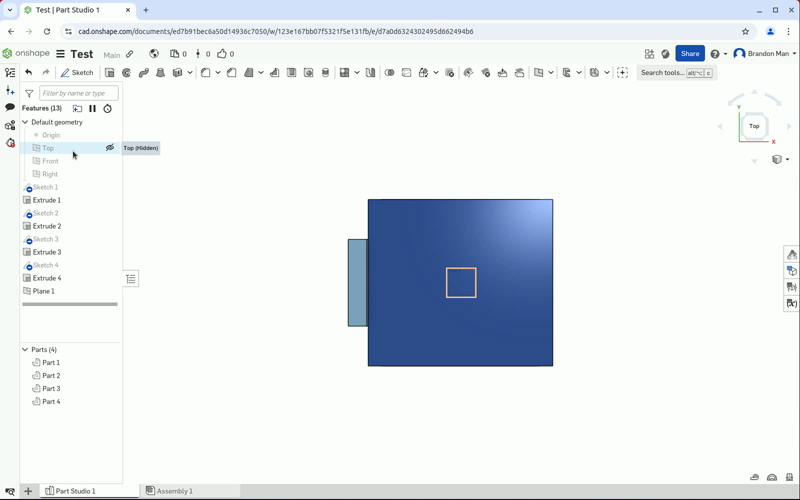
key(shift+s)
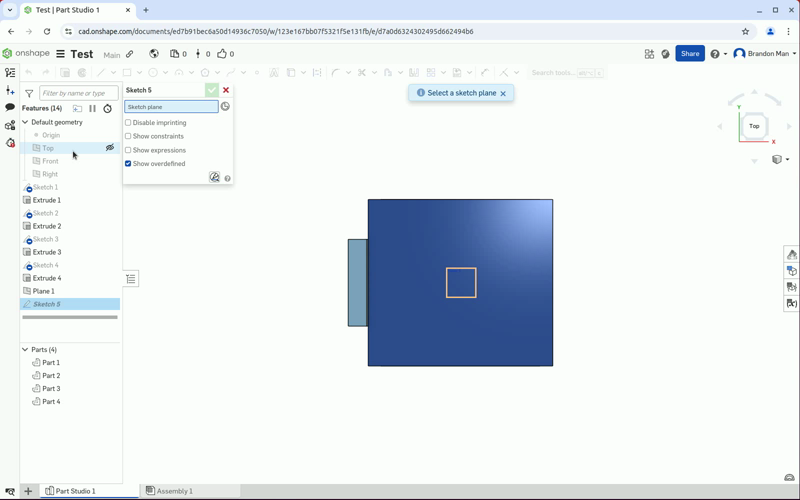
mouse_move(73, 293)
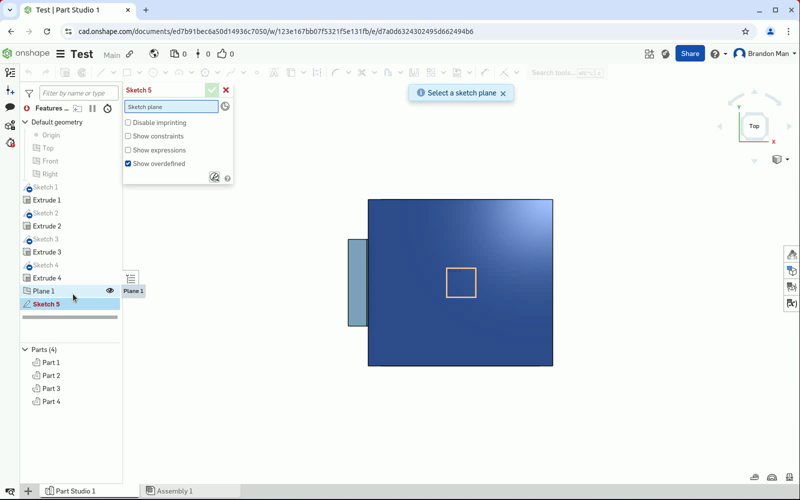
click(73, 293)
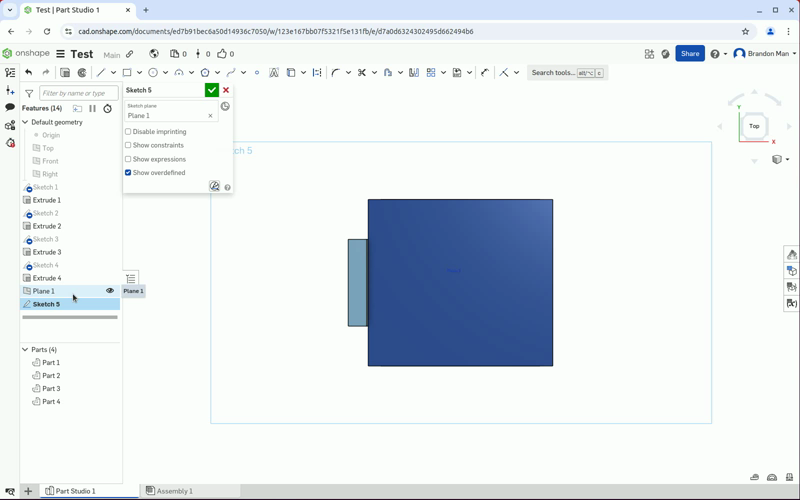
mouse_move(73, 352)
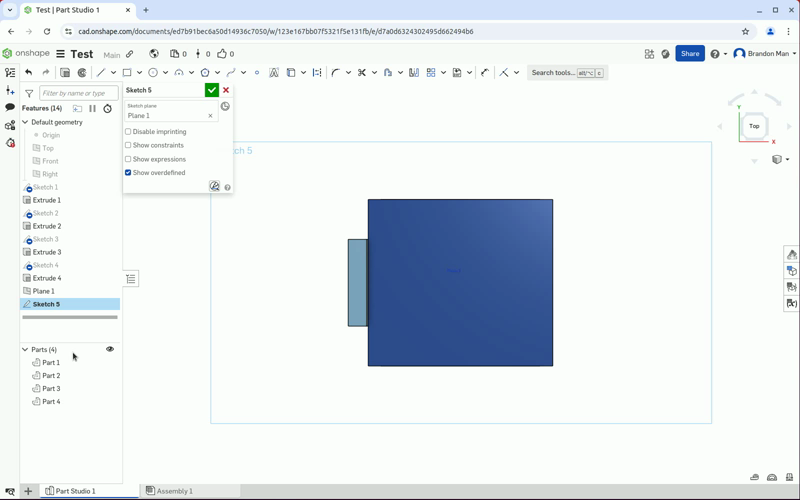
key(y)
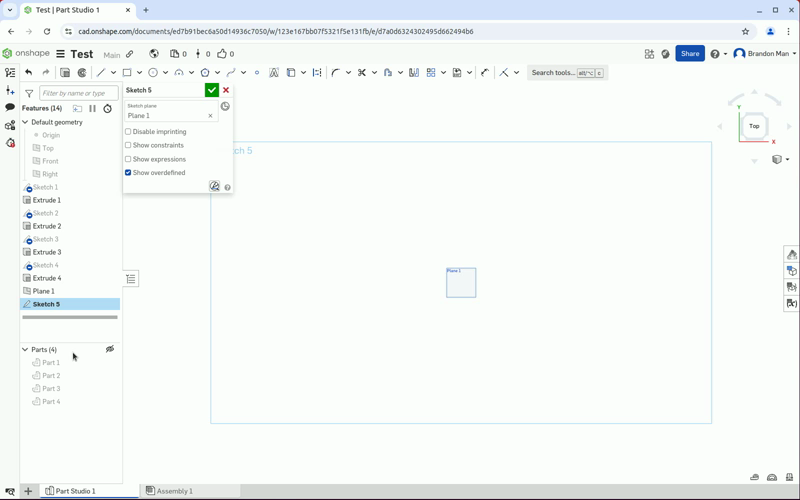
key(l)
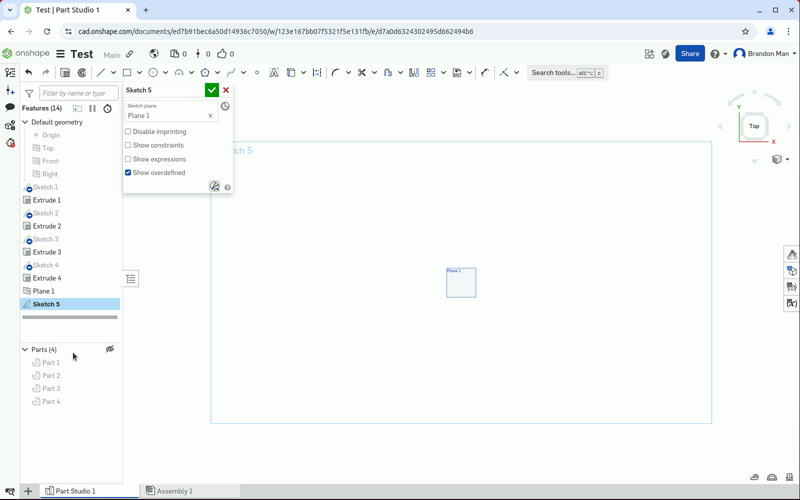
key_down(shift)
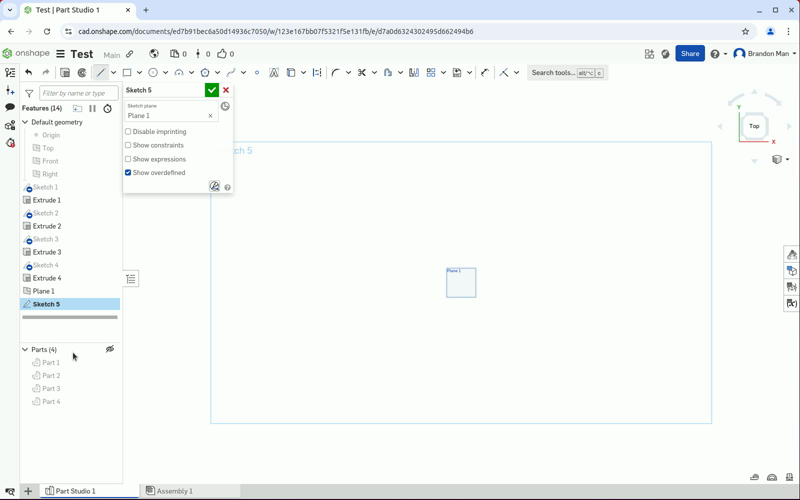
mouse_move(386, 357)
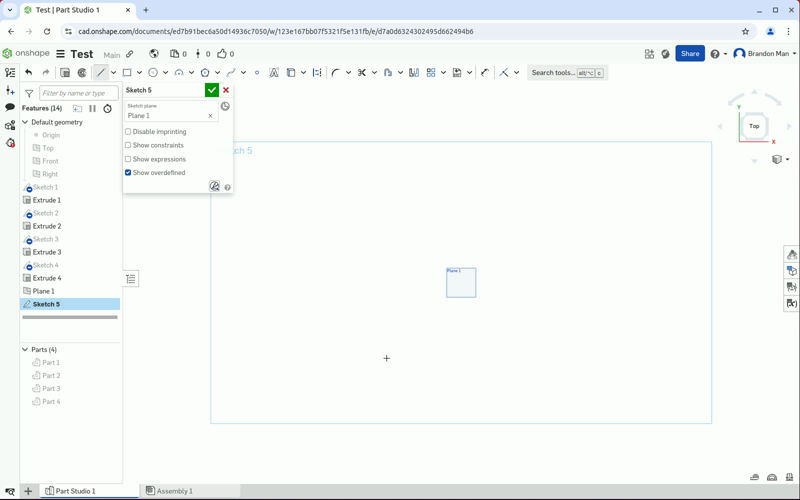
click(386, 357)
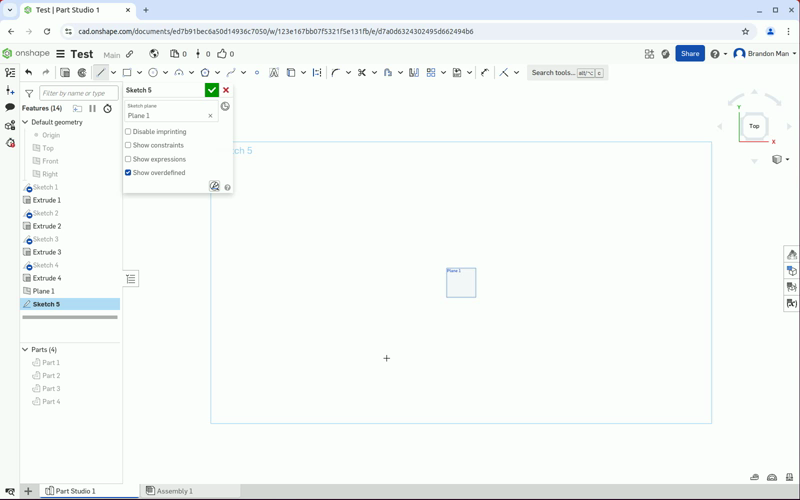
key_up(shift)
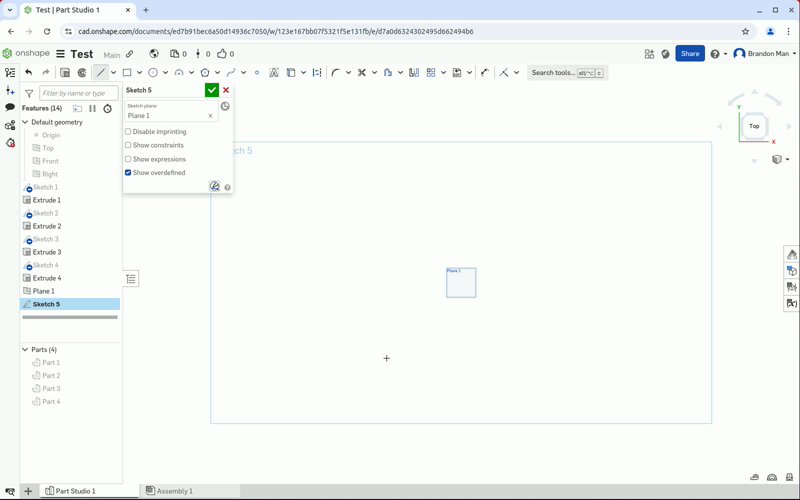
key_down(shift)
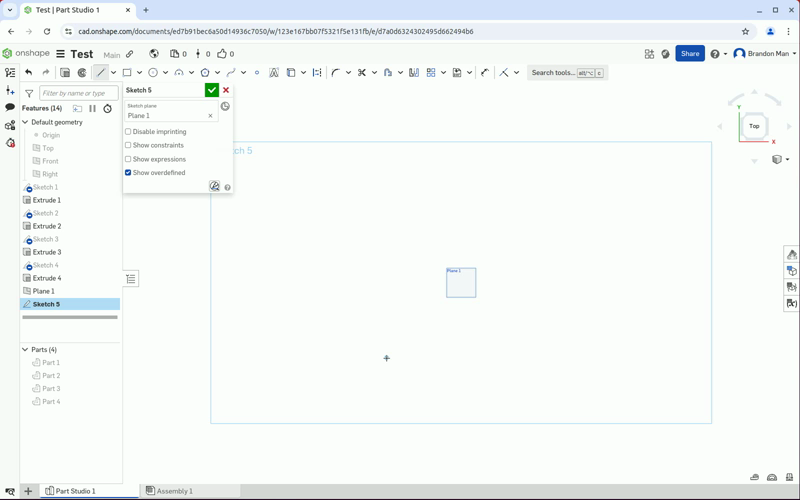
mouse_move(536, 357)
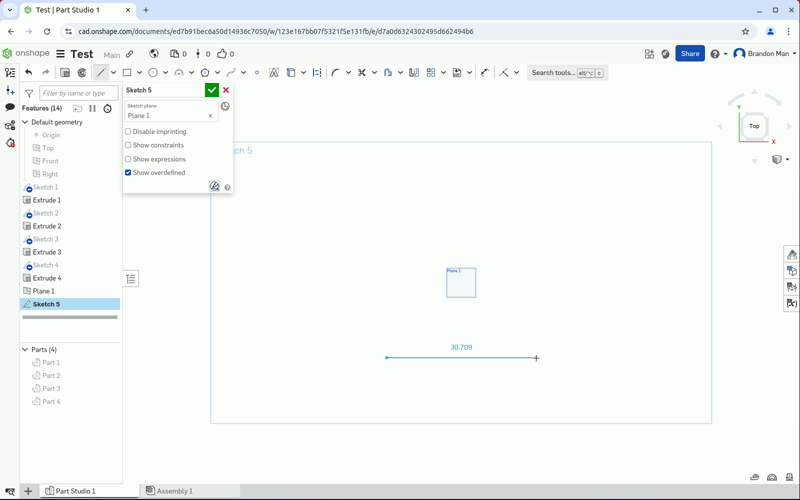
click(536, 357)
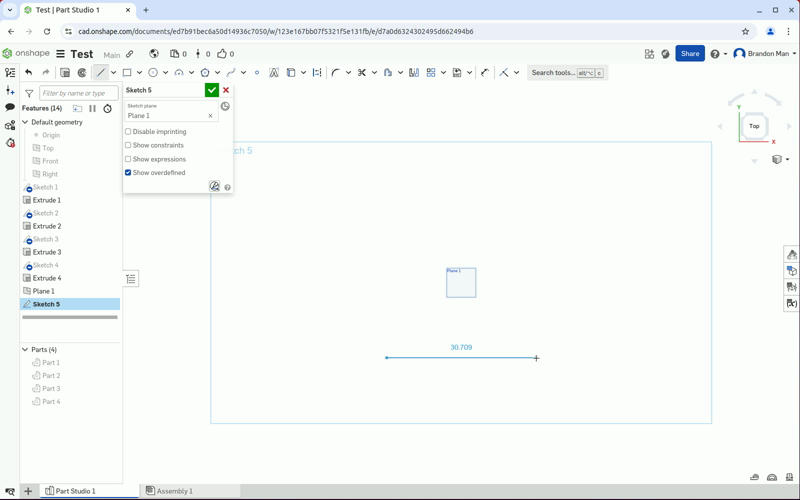
key_up(shift)
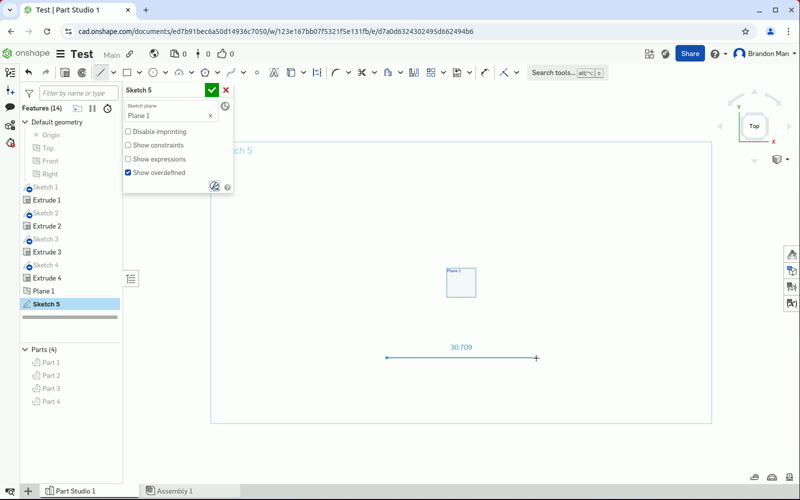
key_down(shift)
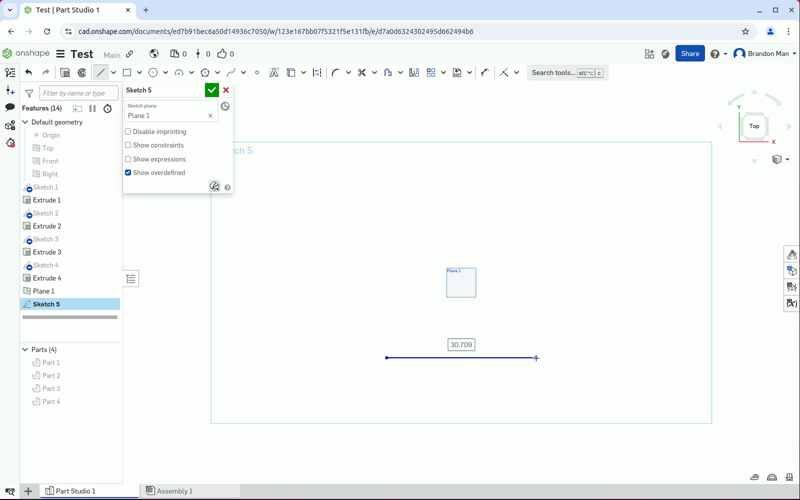
mouse_move(536, 207)
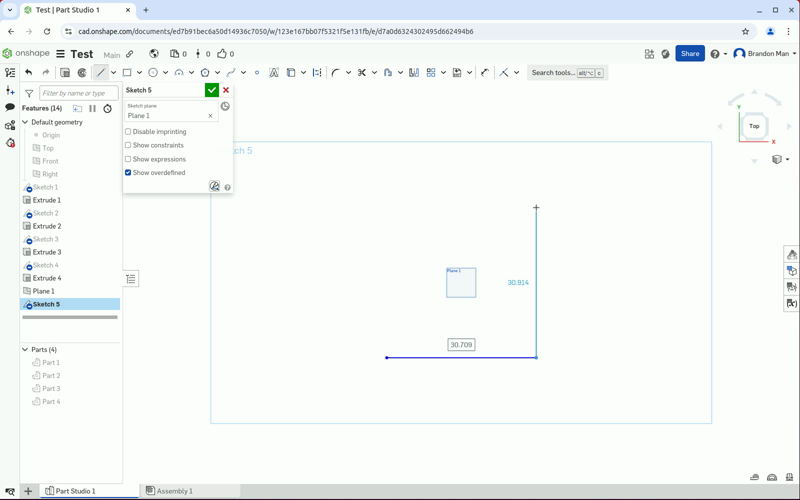
click(536, 207)
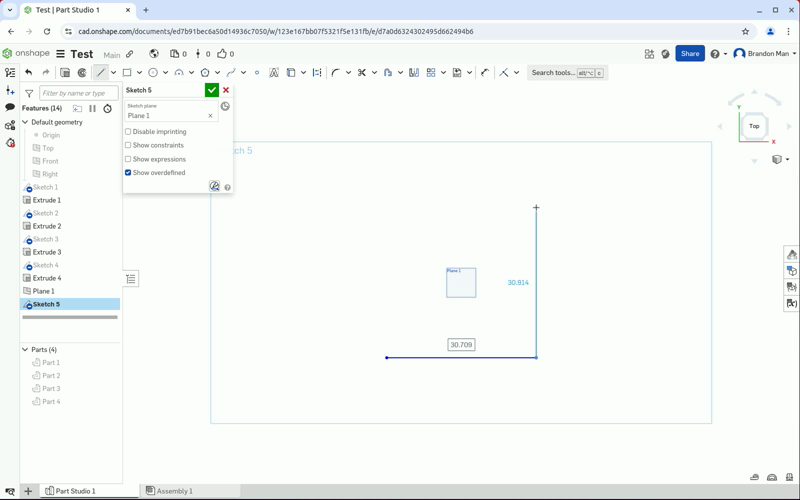
key_up(shift)
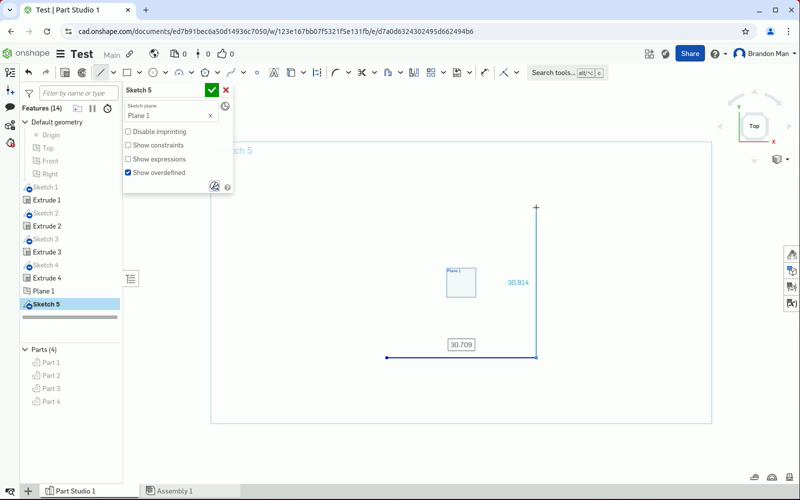
key_down(shift)
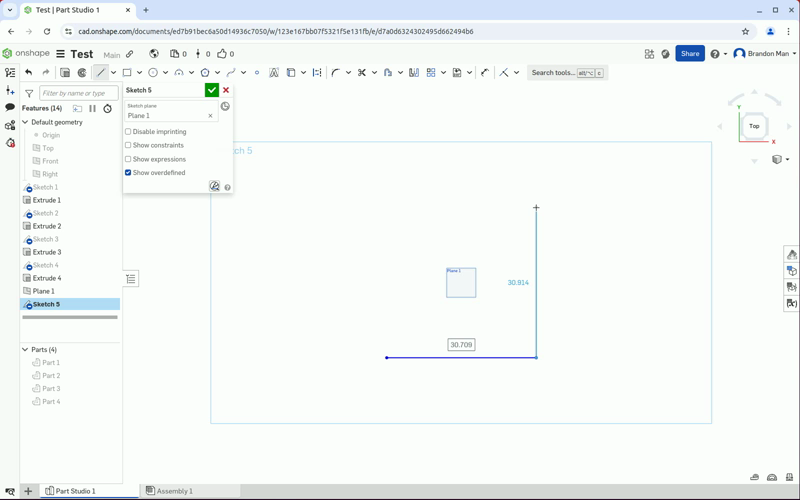
mouse_move(386, 207)
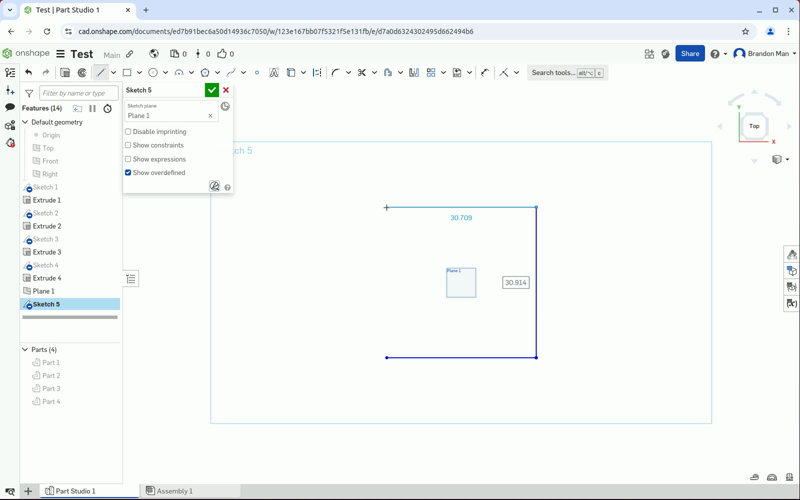
click(386, 207)
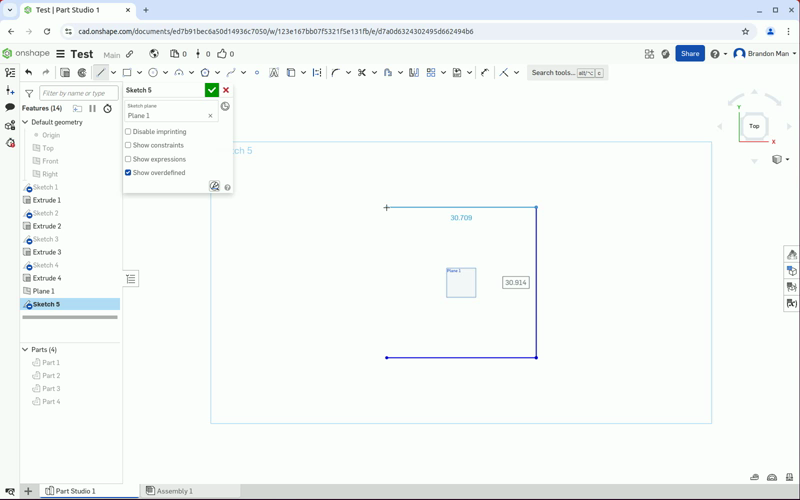
key_up(shift)
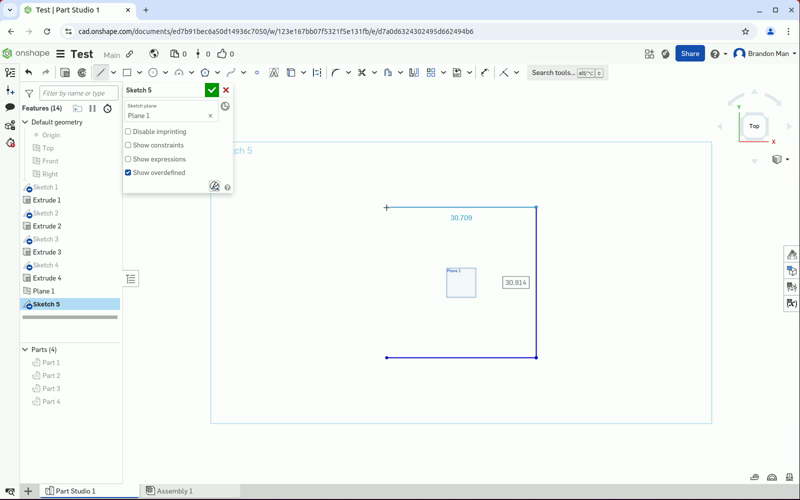
key_down(shift)
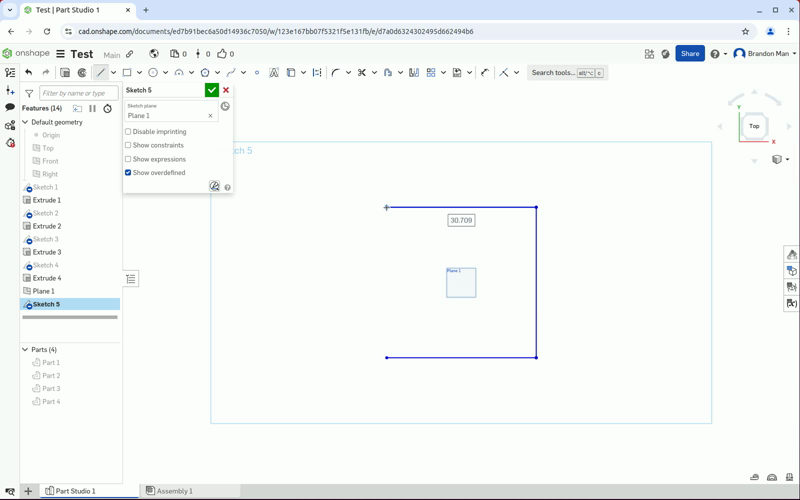
mouse_move(386, 357)
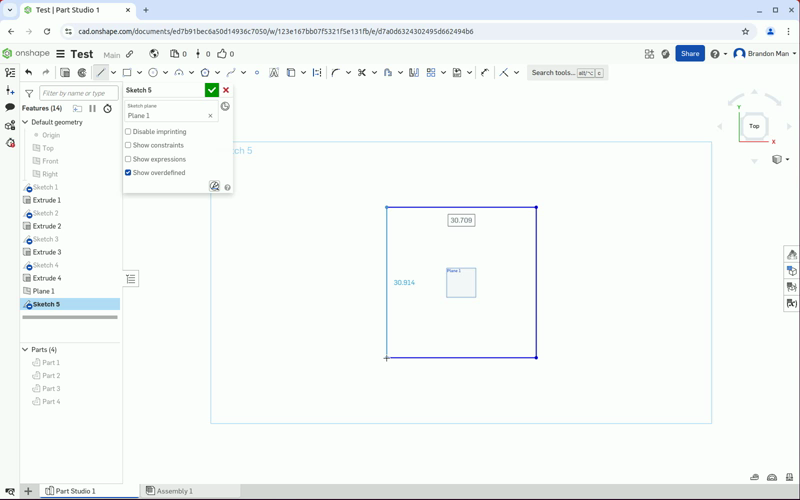
key_up(shift)
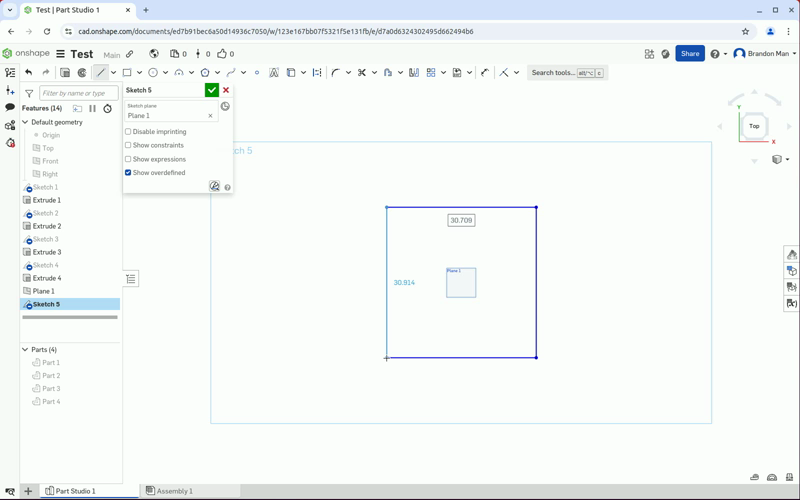
click(386, 357)
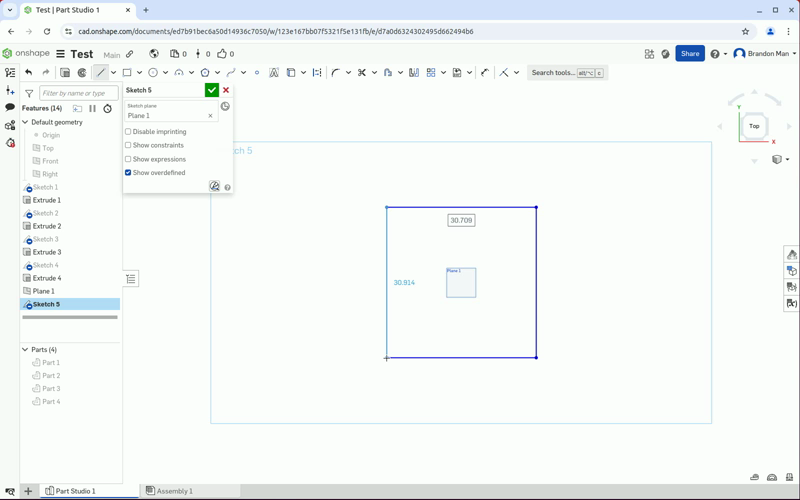
key(esc)
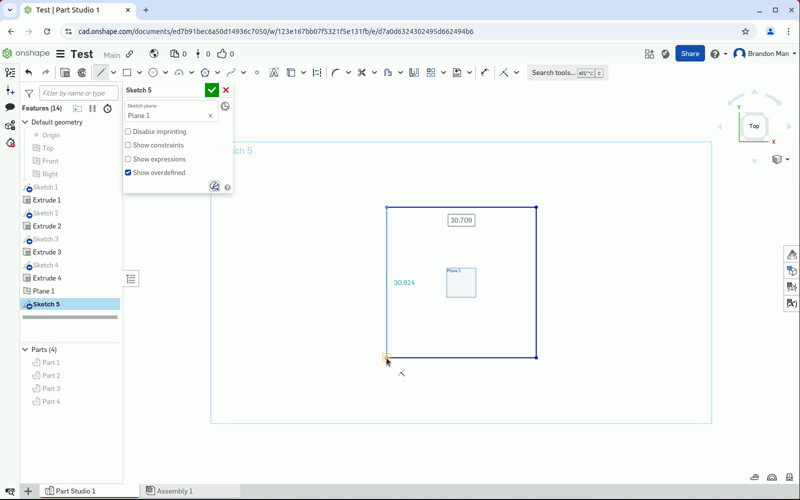
mouse_move(416, 267)
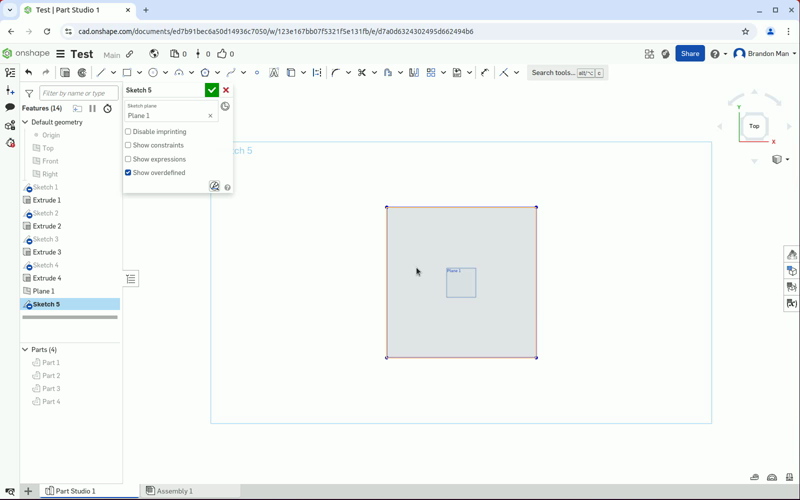
click(416, 267)
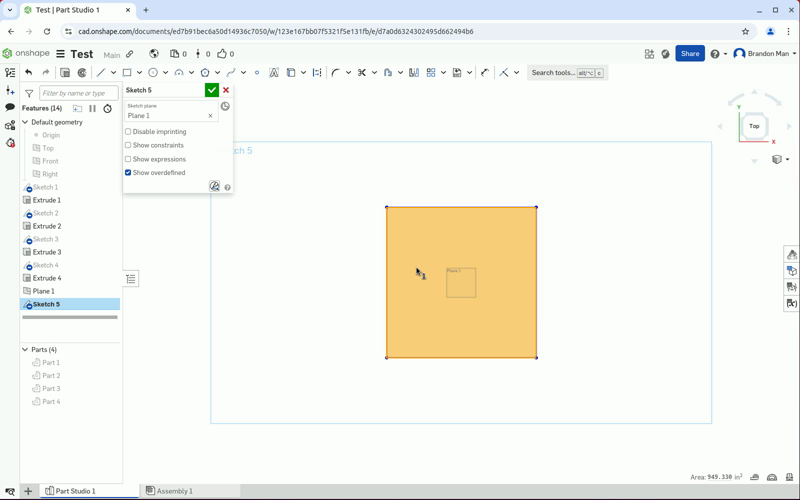
mouse_move(73, 352)
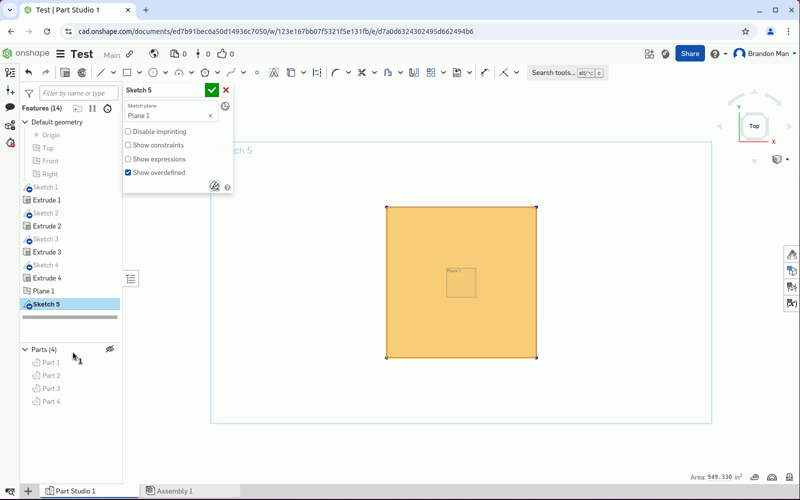
key(shift+y)
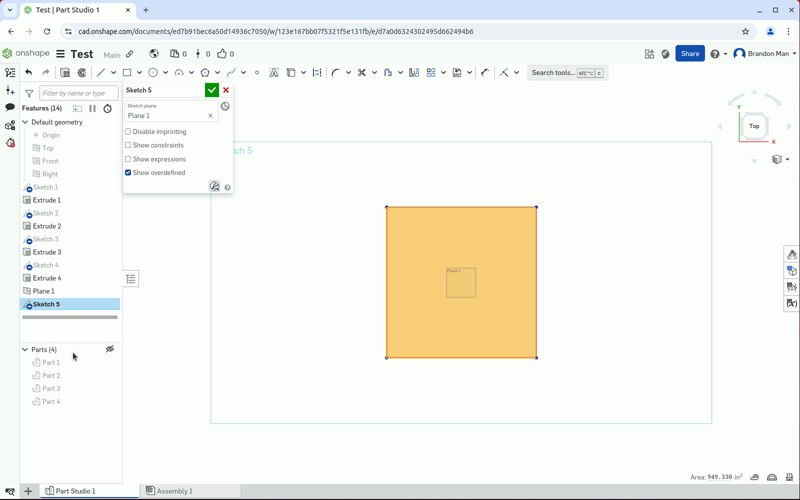
key(shift+e)
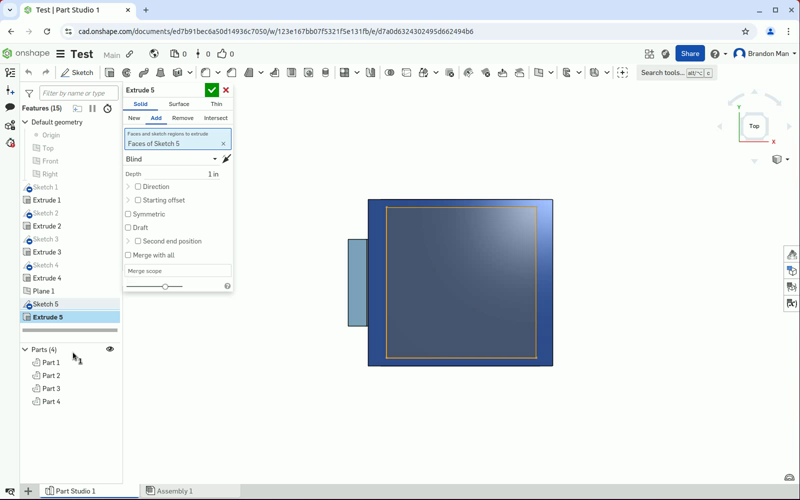
mouse_move(143, 106)
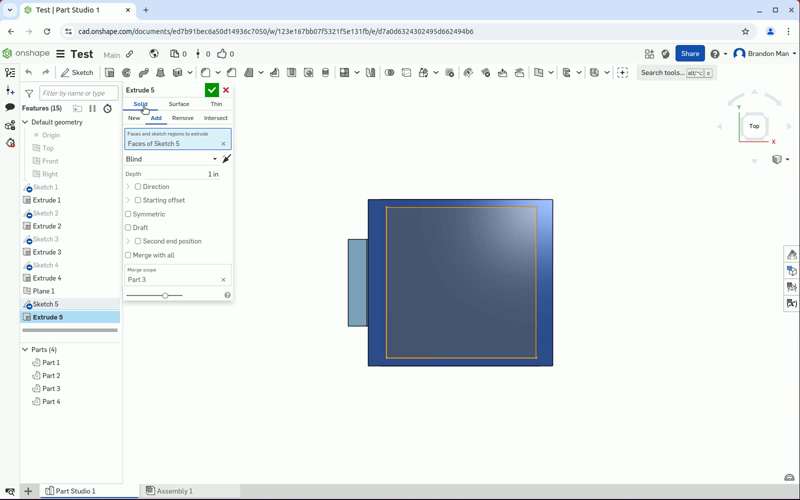
click(143, 106)
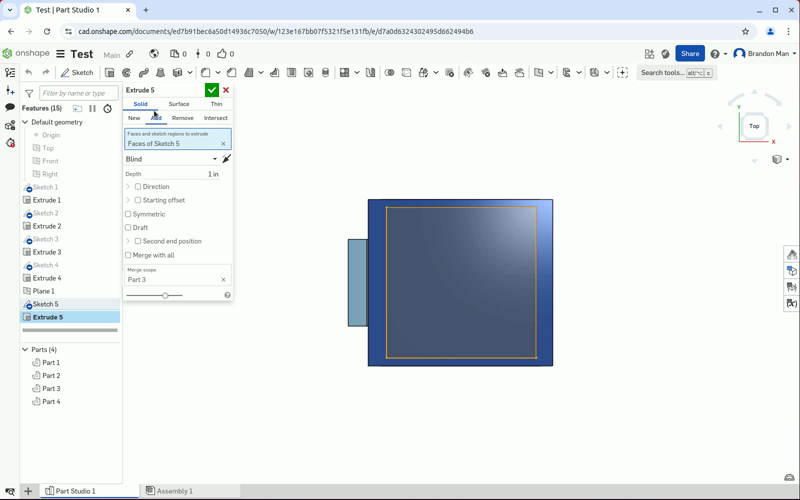
mouse_move(186, 120)
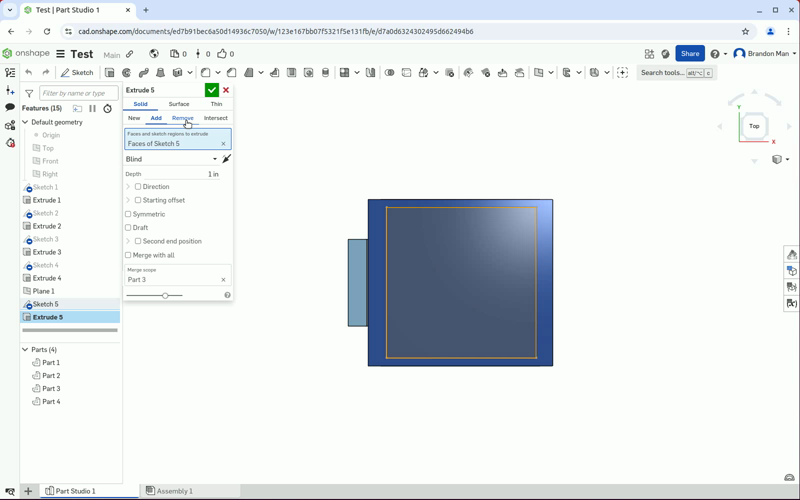
click(186, 120)
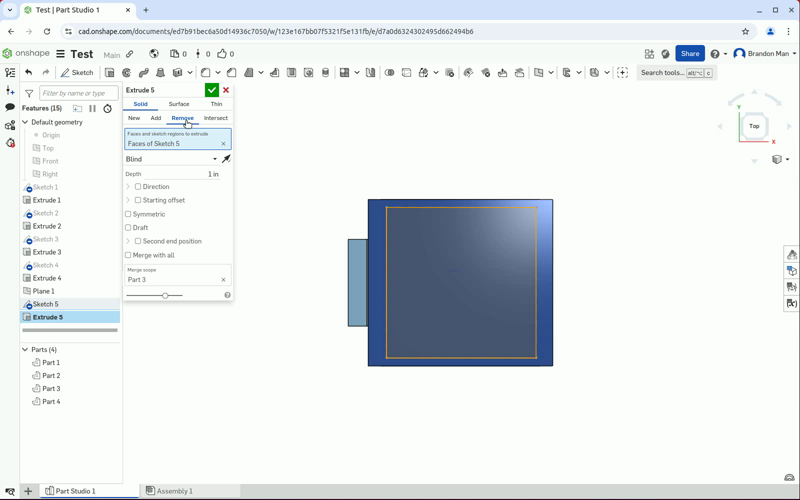
key(tab, 4)
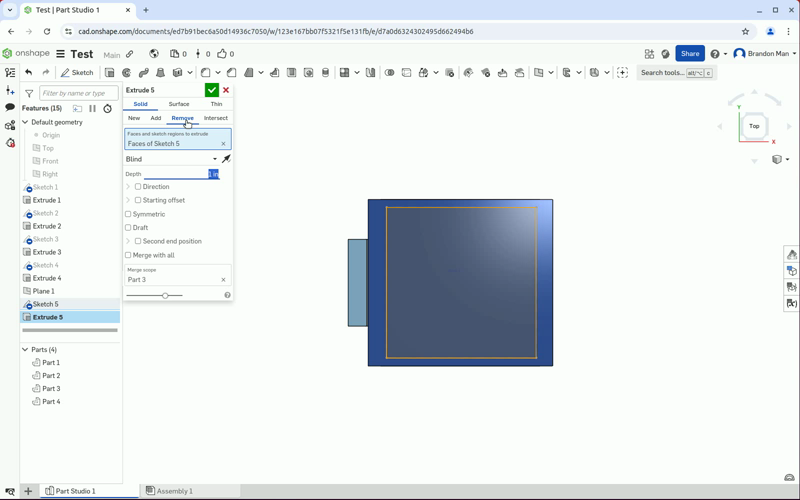
text(7.462)
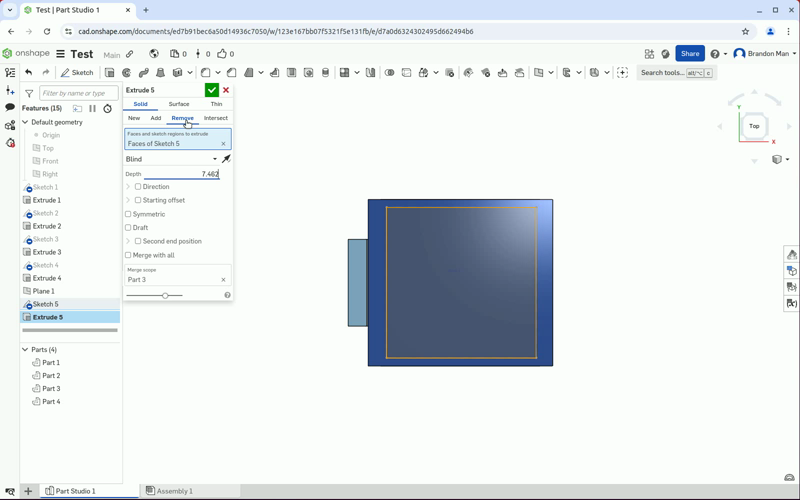
key(tab, 6)
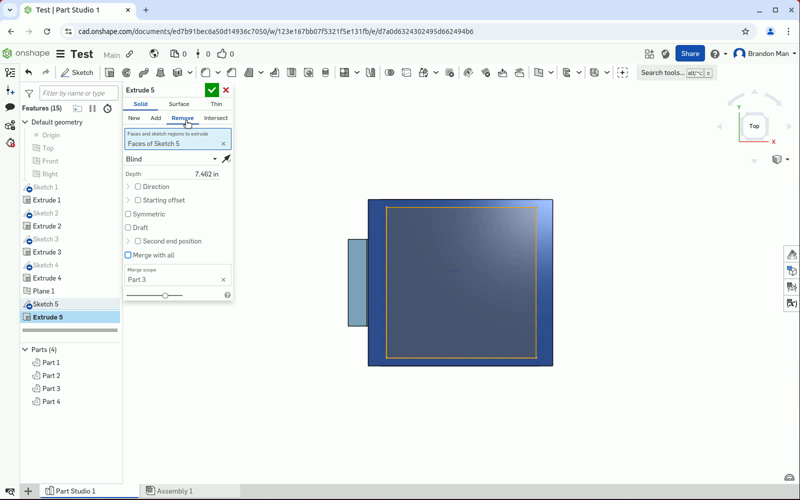
key(space)
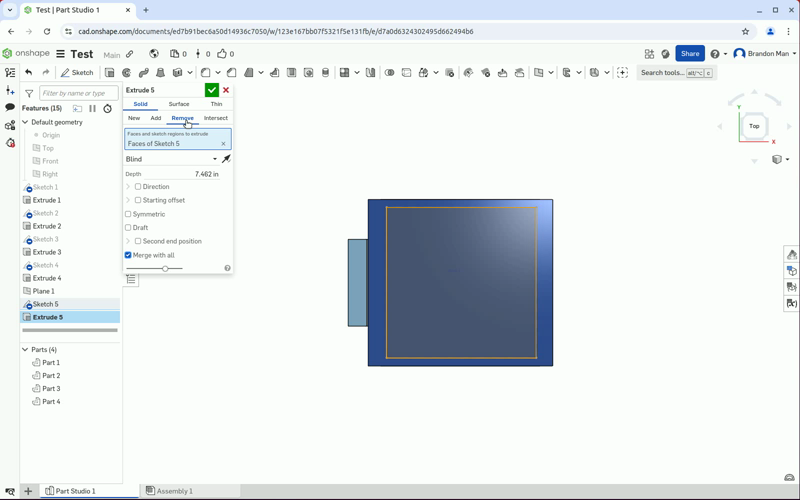
key(enter)
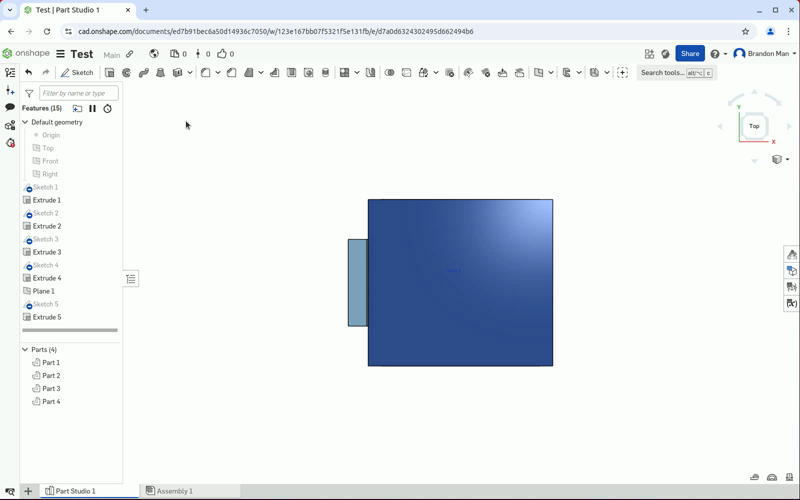
key(shift+h)
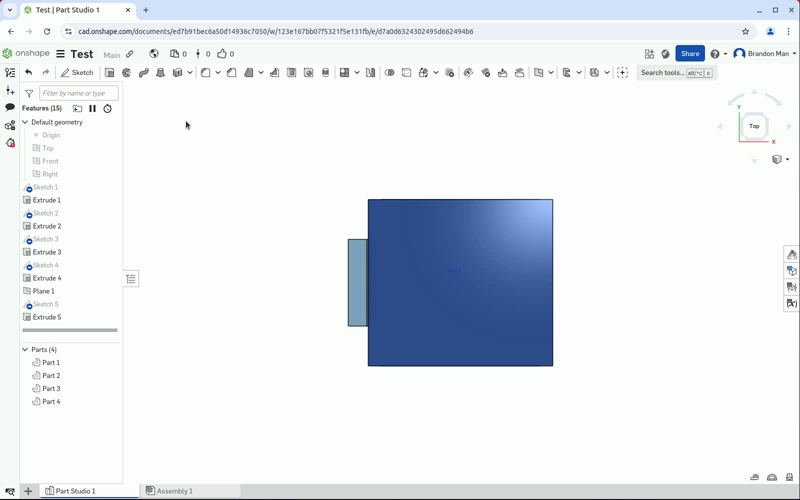
key(shift+h)
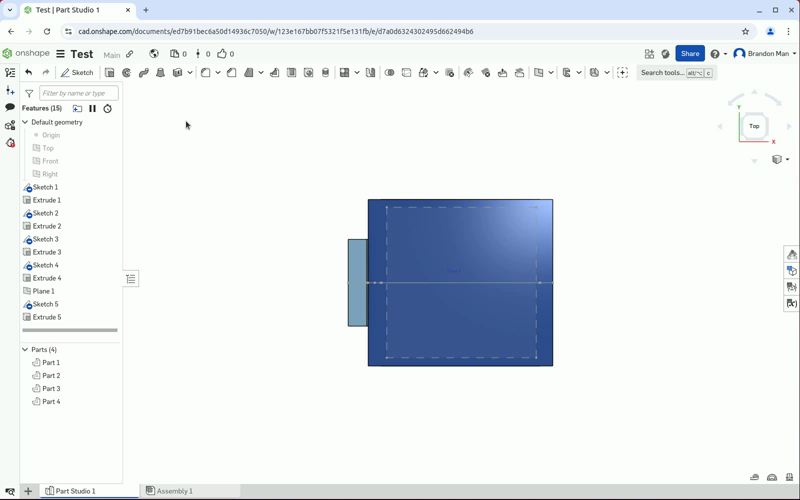
key(shift+7)
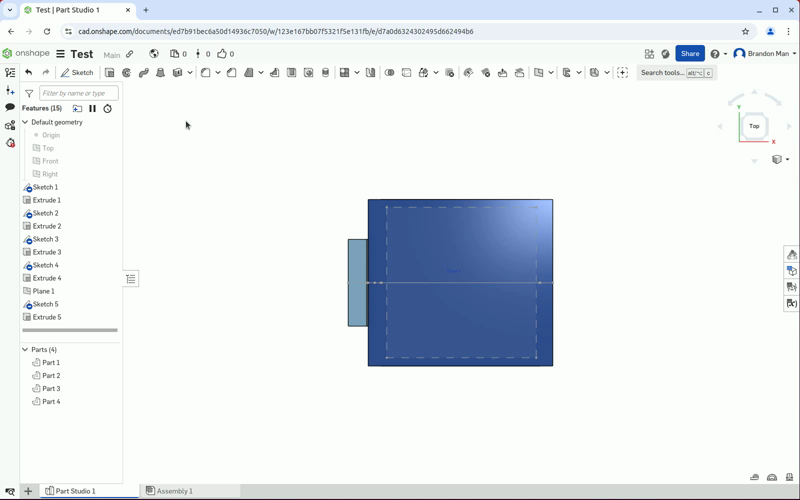
key(up, 3)
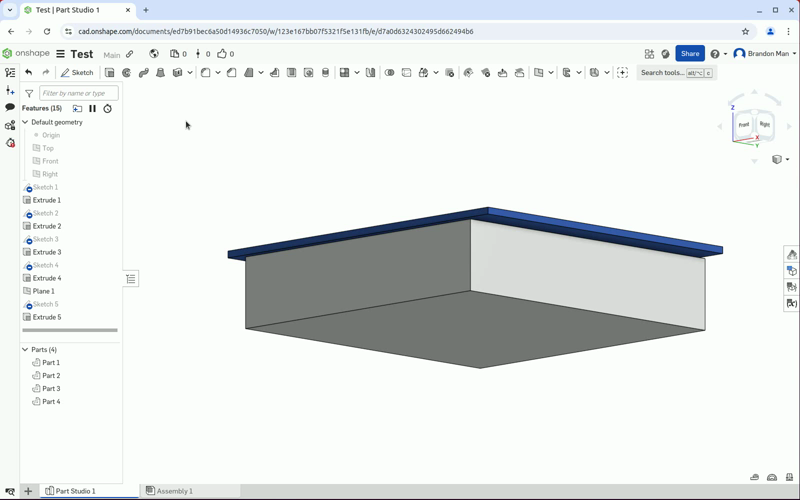
key(left, 3)
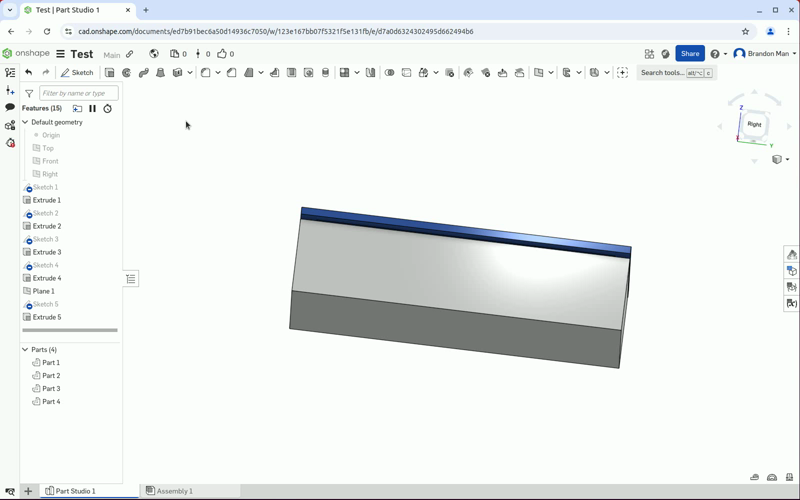
key(right, 3)
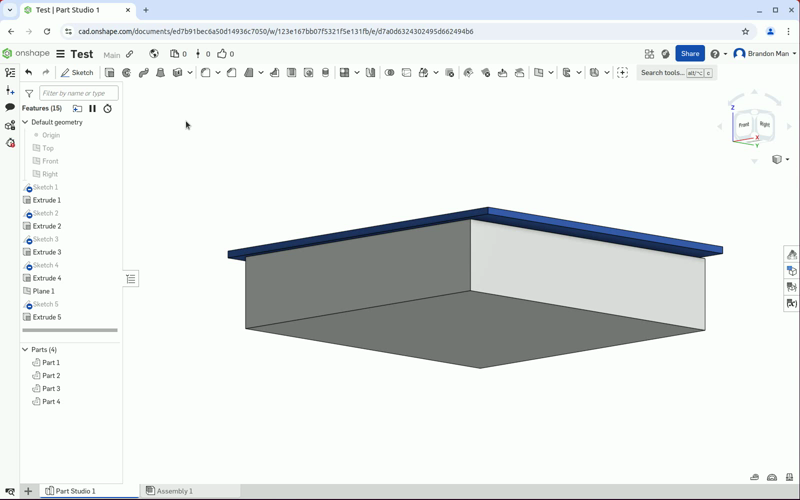
key(down, 3)
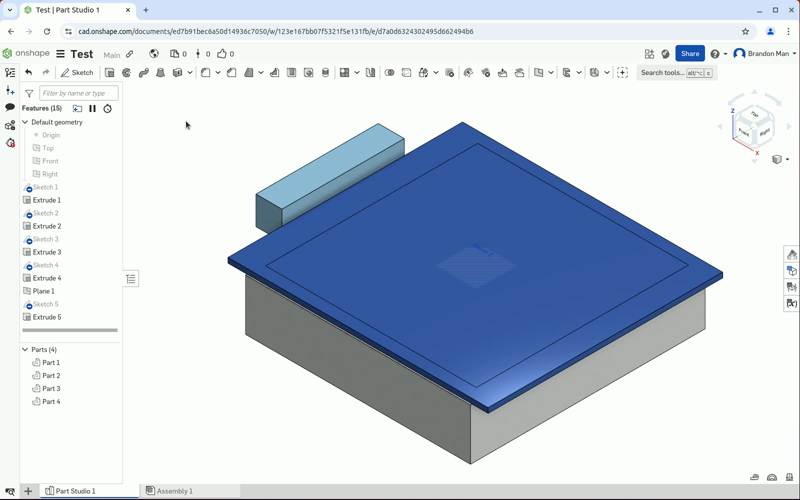
mouse_move(73, 189)
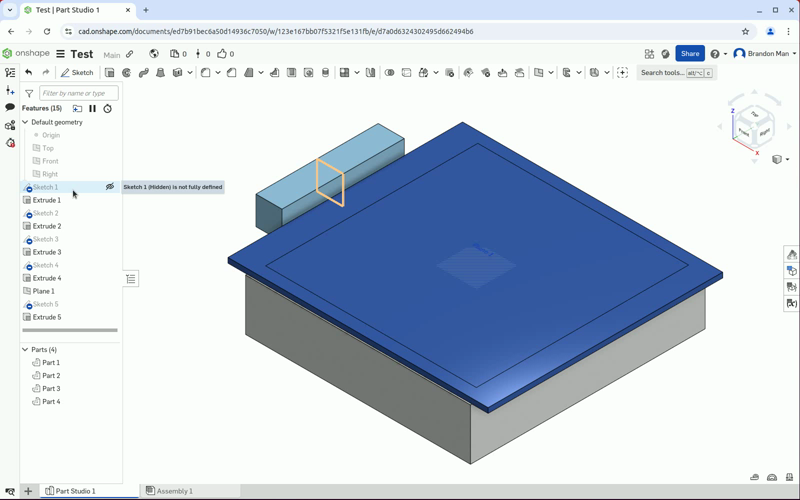
click(73, 189)